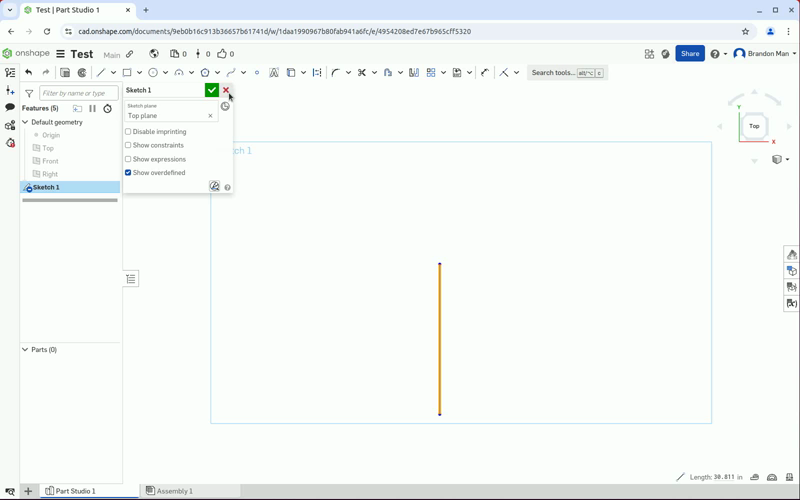
key(shift+h)
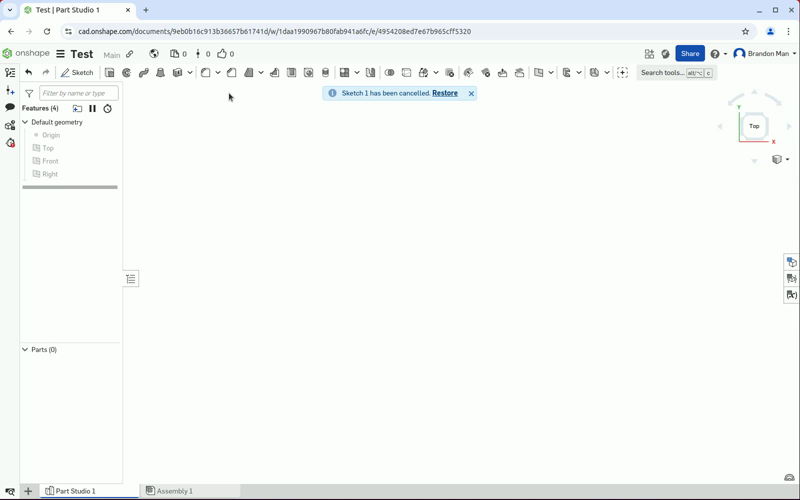
mouse_move(73, 352)
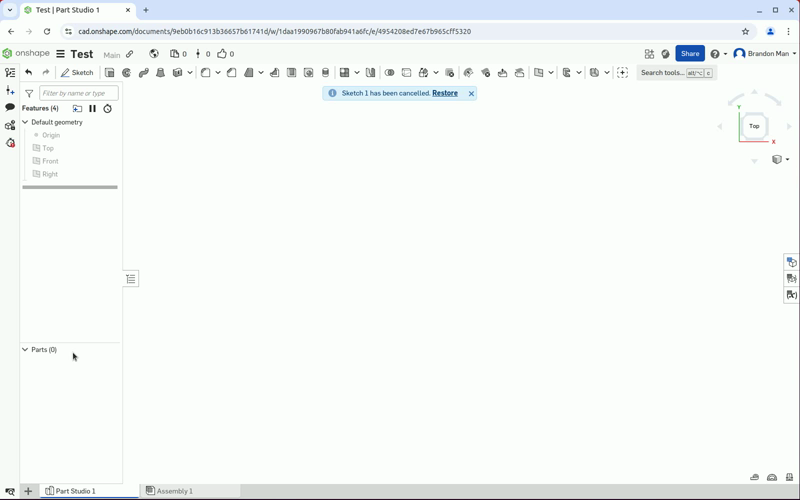
key(y)
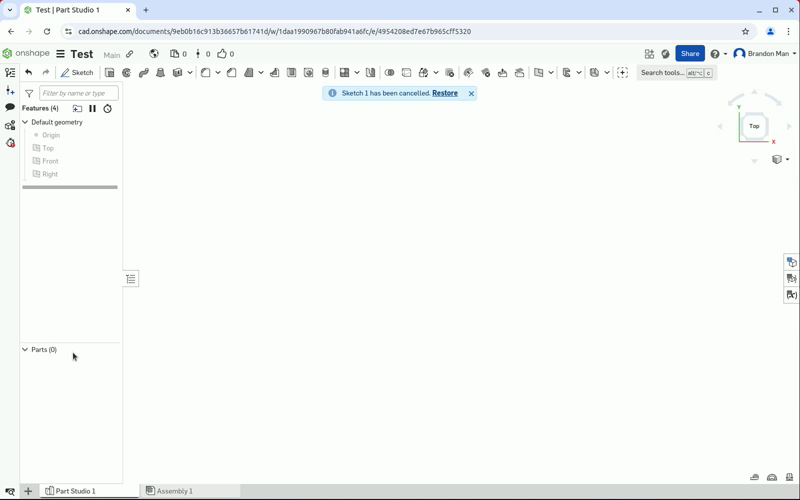
key(shift+p)
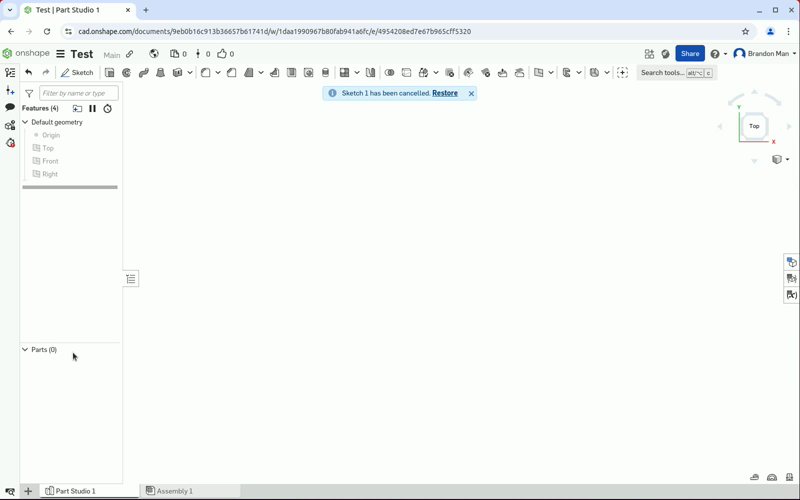
key(space)
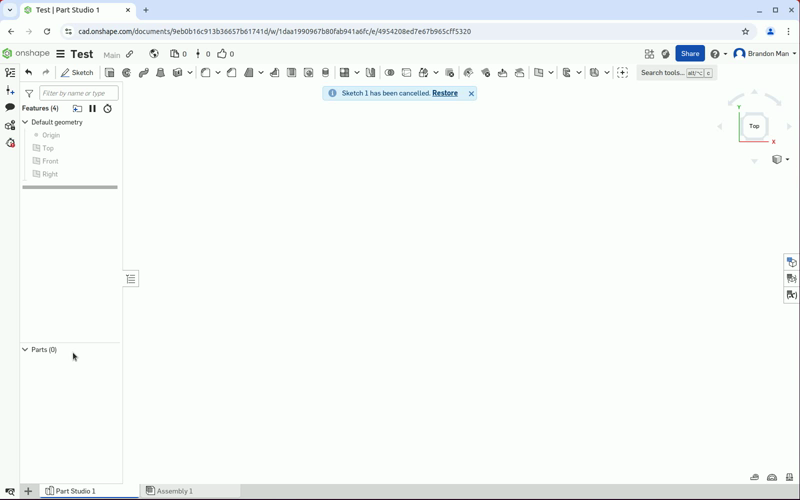
key_down(shift)
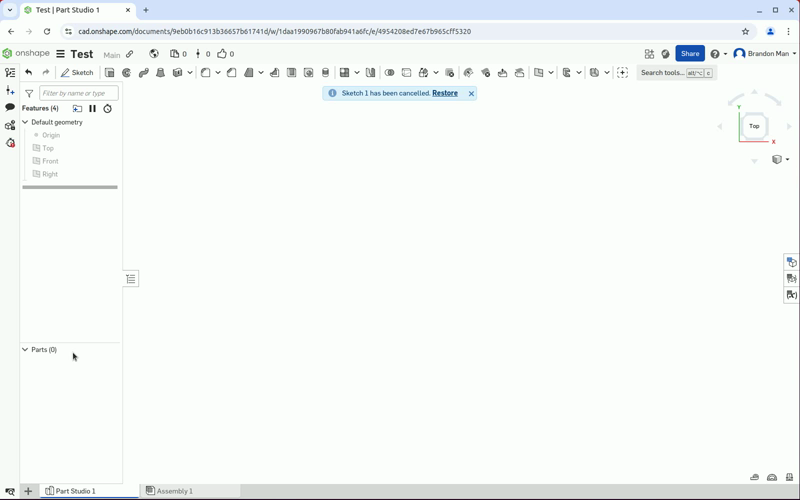
key(up)
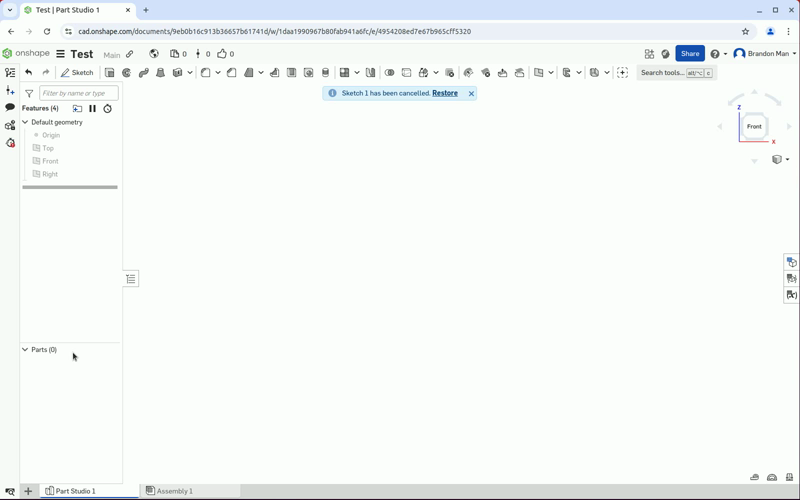
key_up(shift)
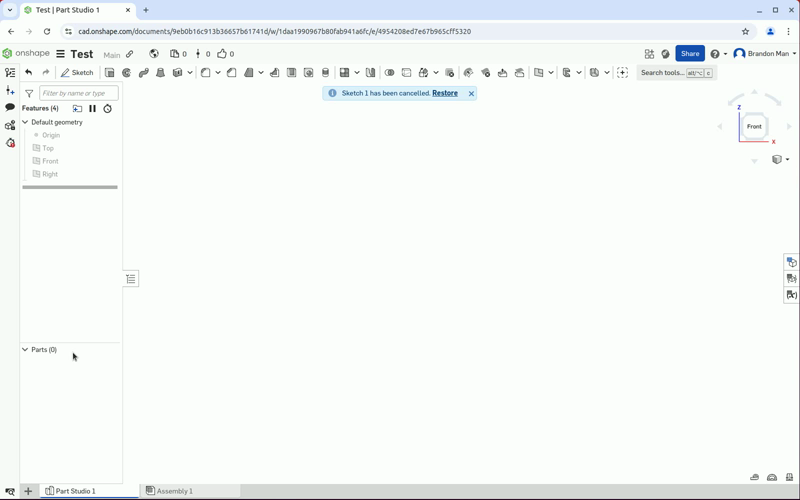
mouse_move(73, 352)
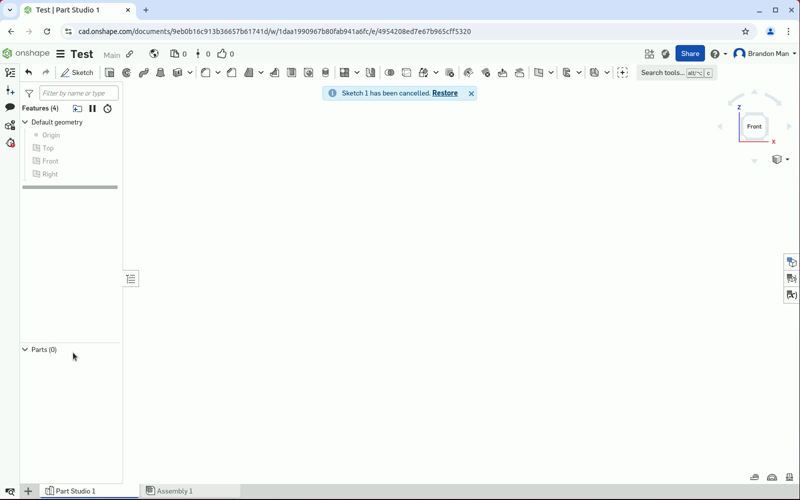
key(shift+y)
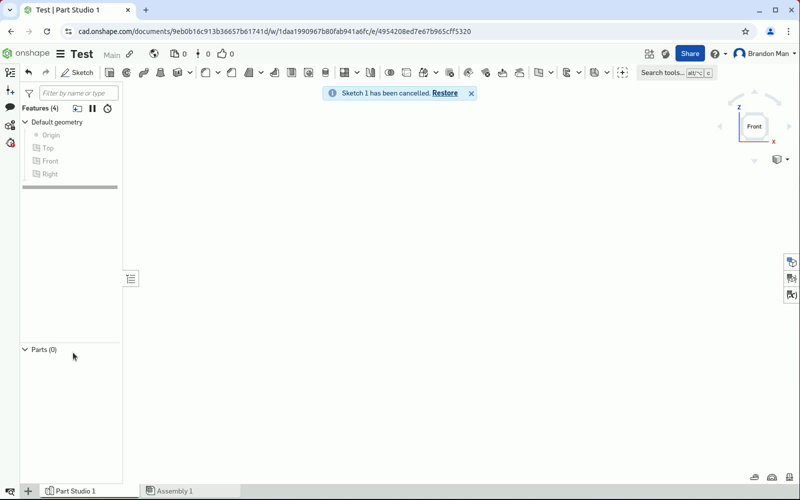
key(shift+s)
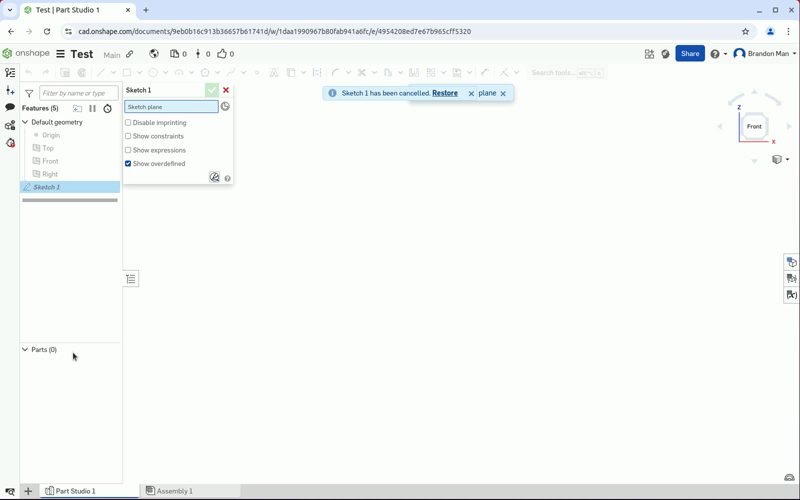
mouse_move(73, 163)
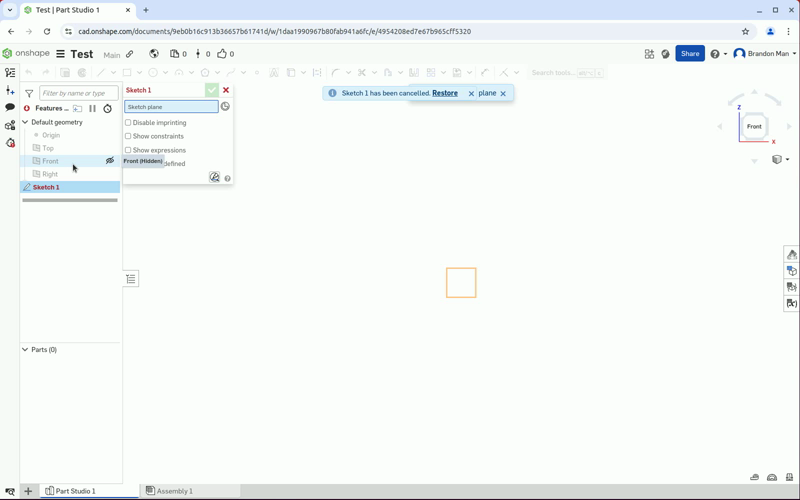
click(73, 163)
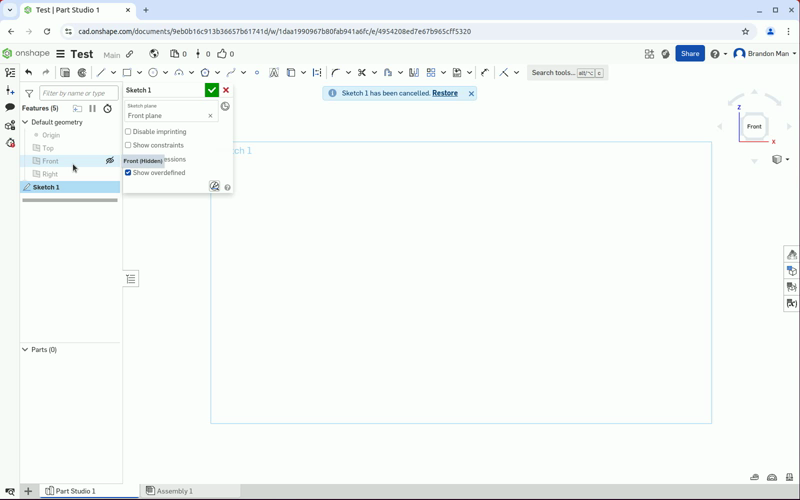
mouse_move(73, 352)
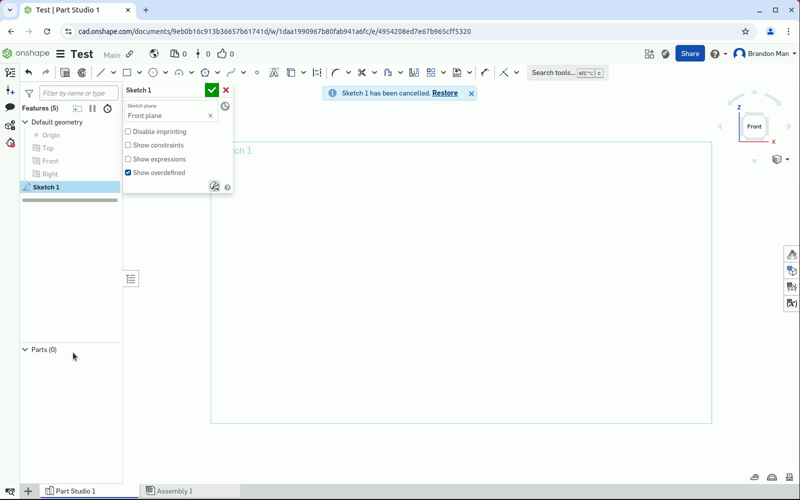
key(y)
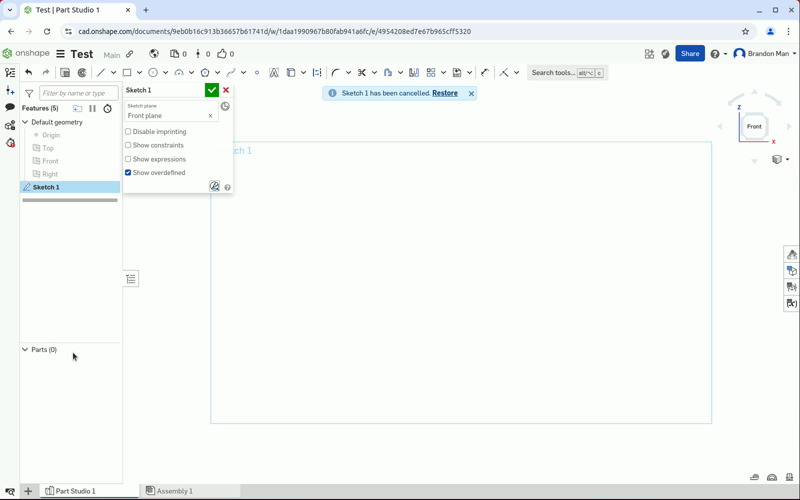
key(l)
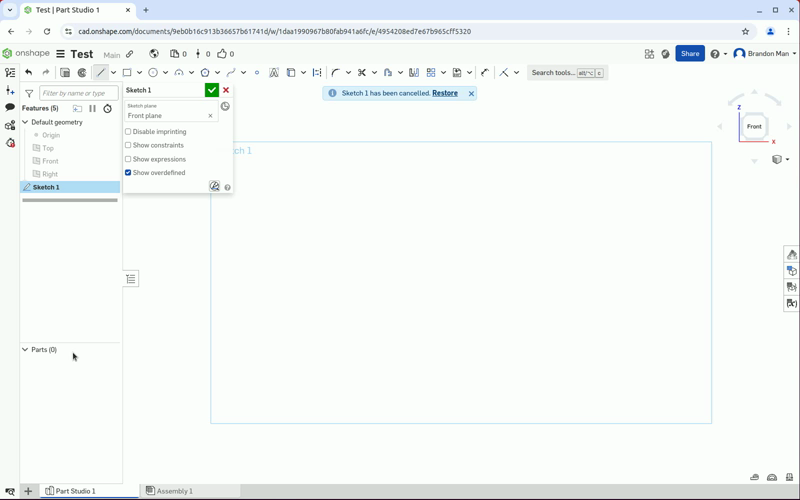
key_down(shift)
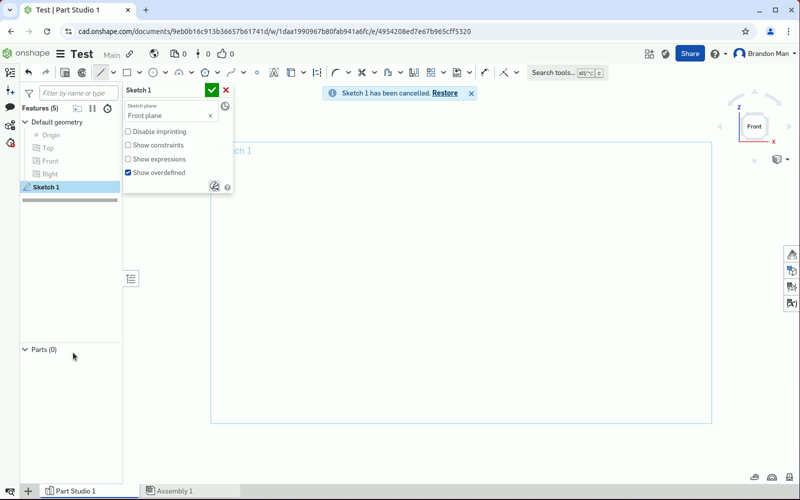
mouse_move(464, 285)
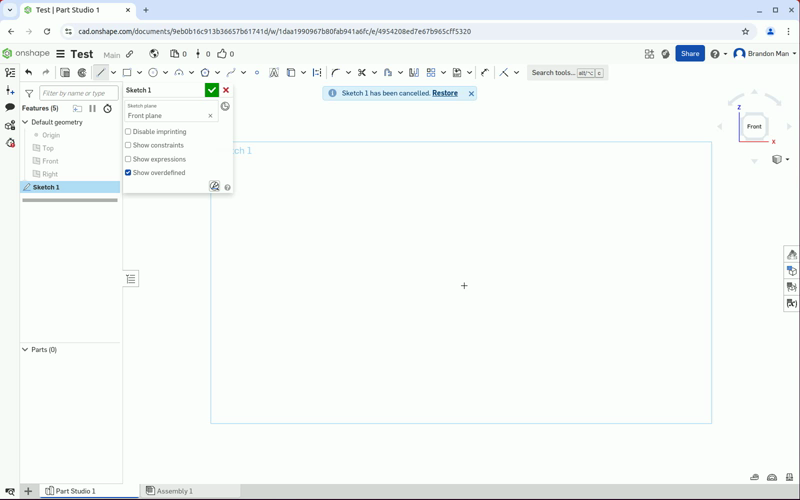
click(464, 285)
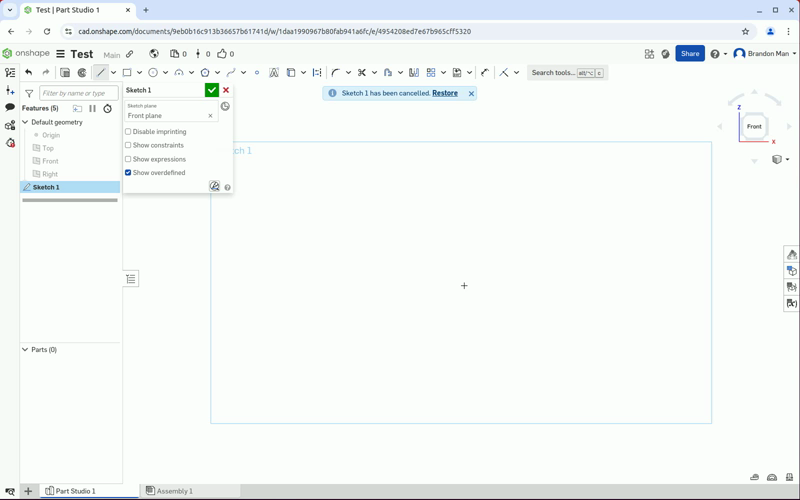
key_up(shift)
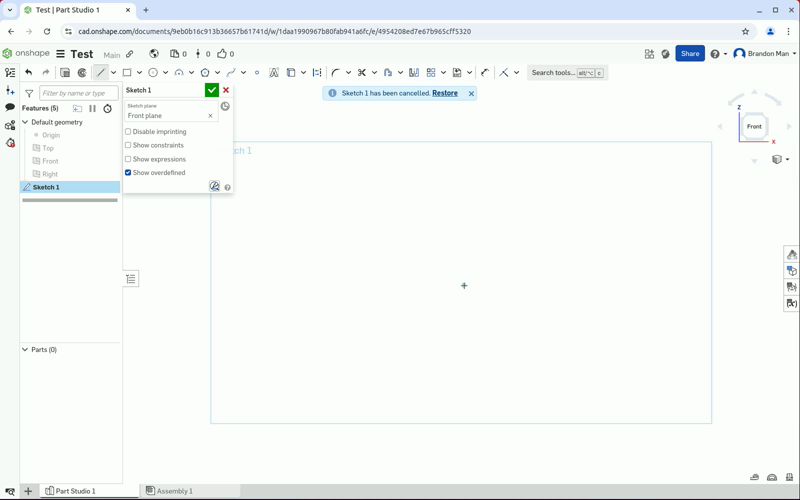
key_down(shift)
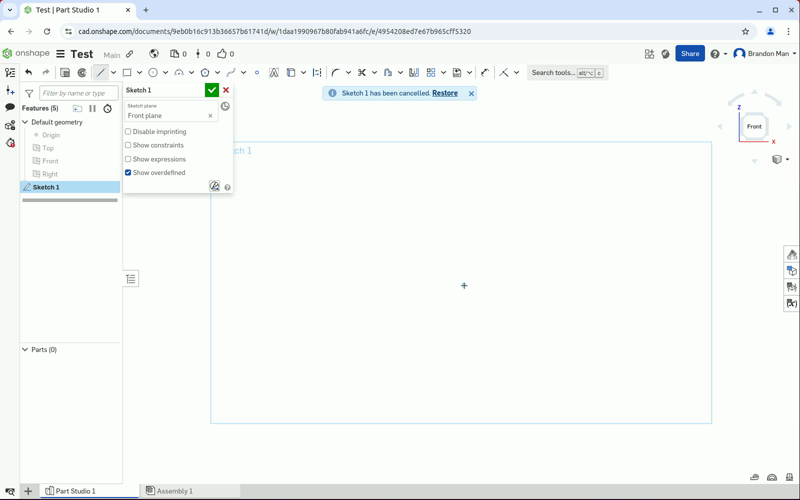
mouse_move(494, 285)
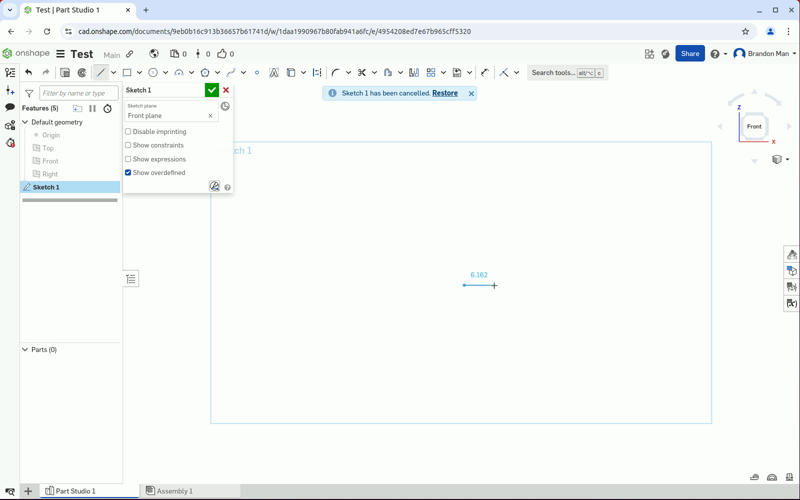
mouse_move(519, 285)
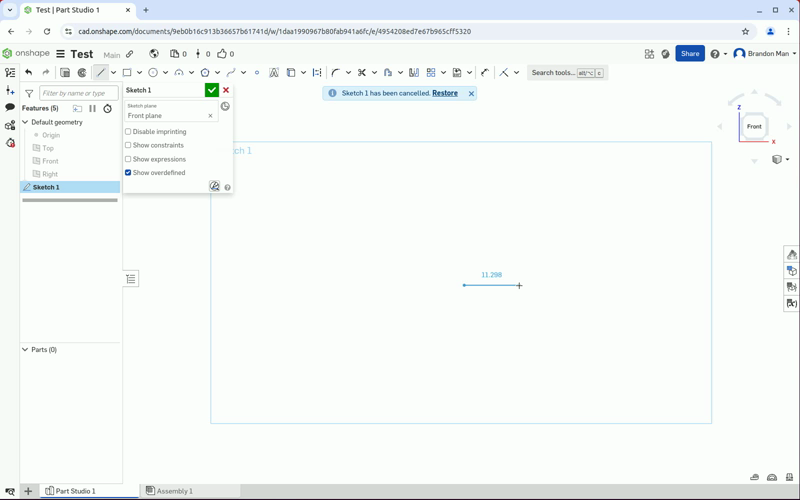
click(519, 285)
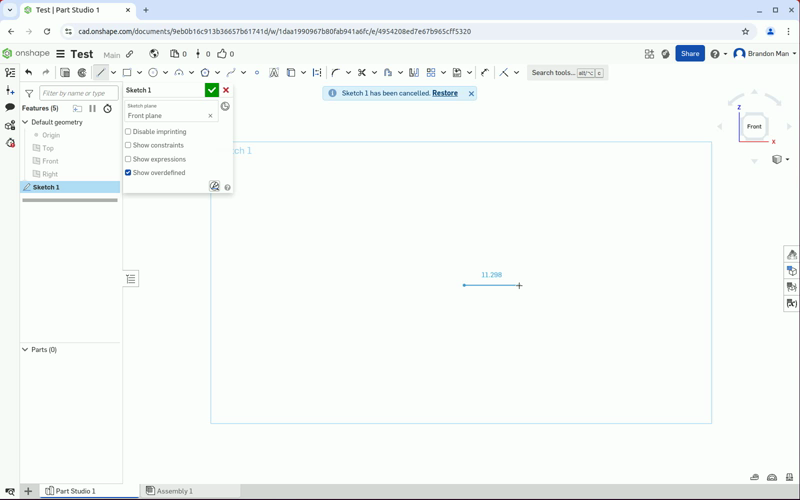
key_up(shift)
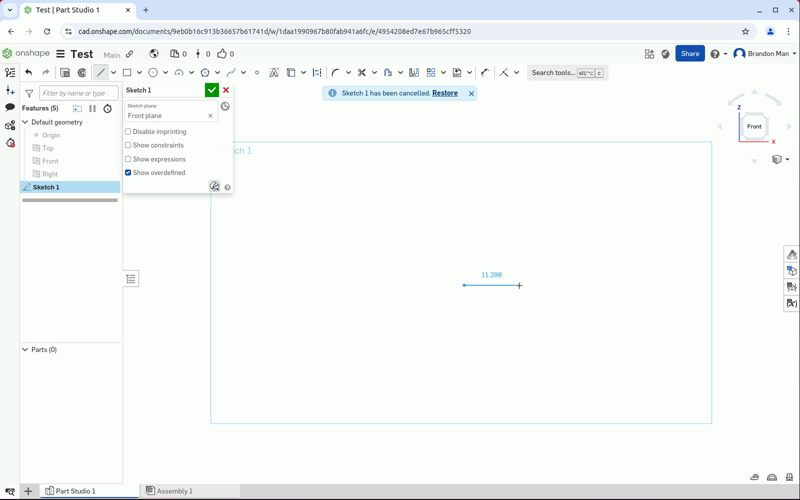
key_down(shift)
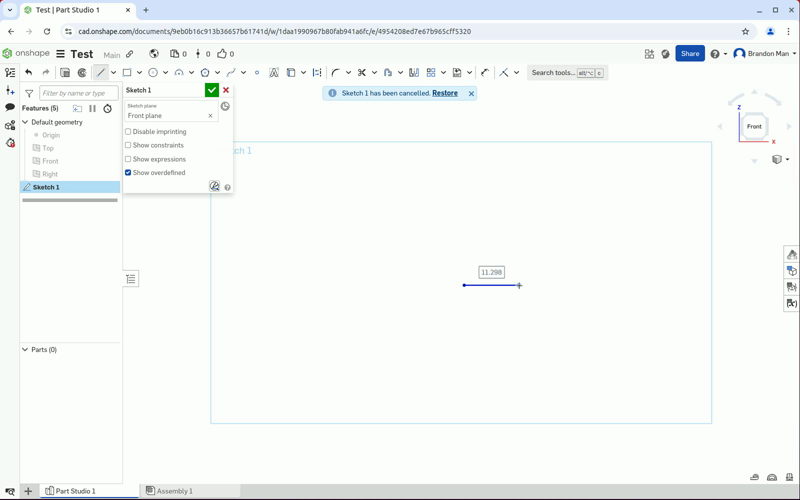
mouse_move(549, 285)
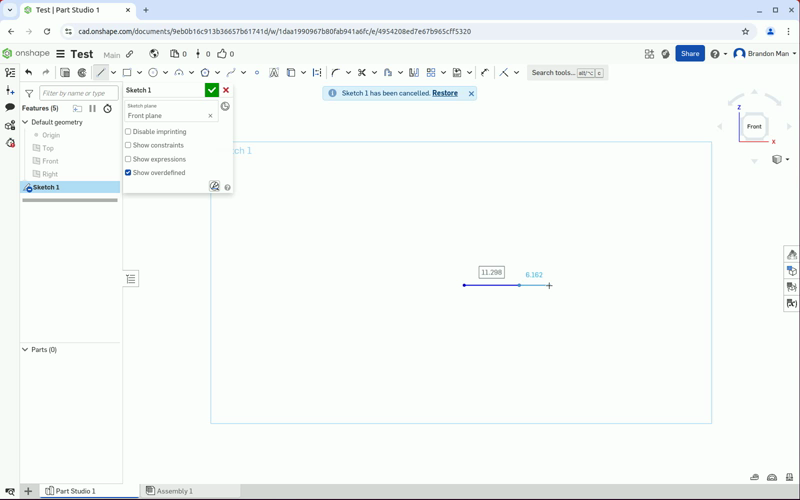
mouse_move(573, 285)
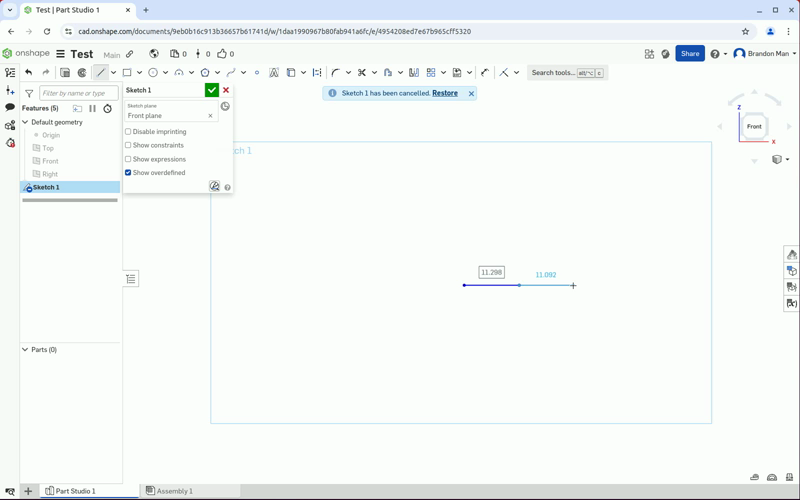
click(573, 285)
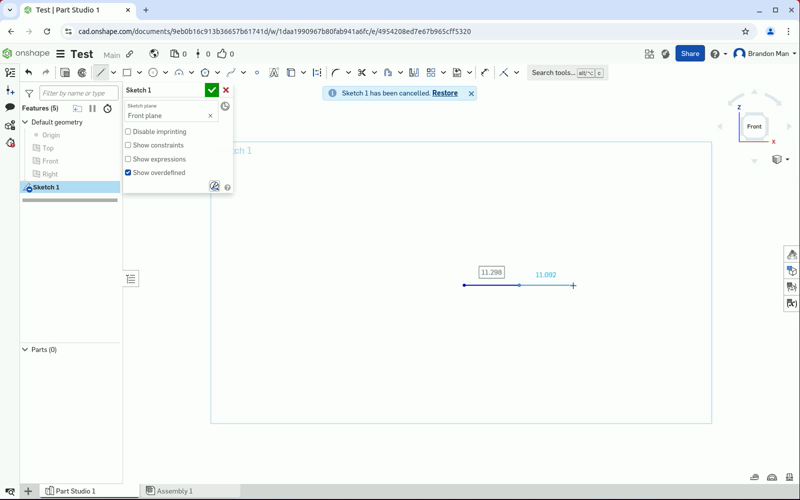
key_up(shift)
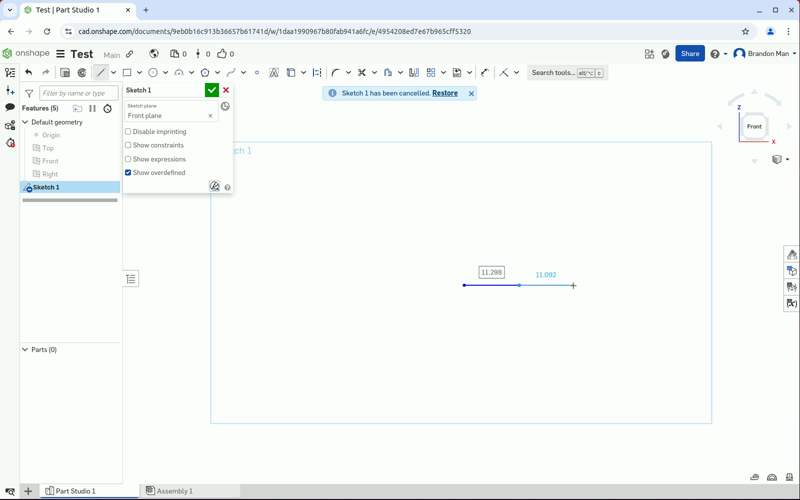
key_down(shift)
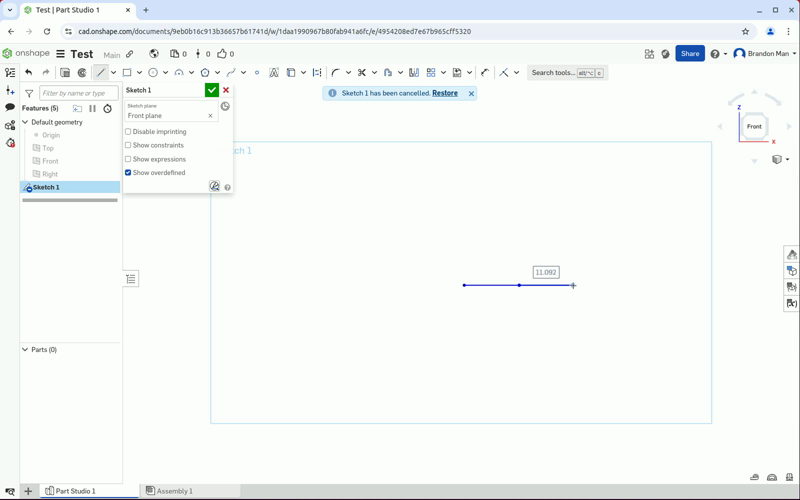
mouse_move(589, 285)
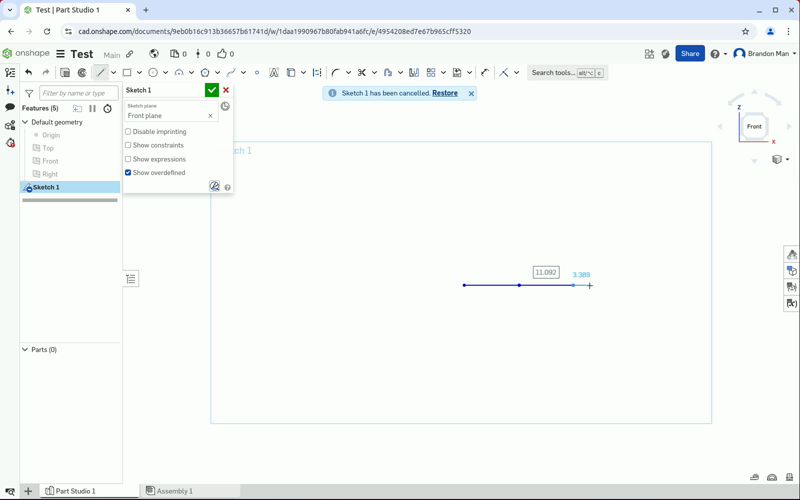
mouse_move(573, 282)
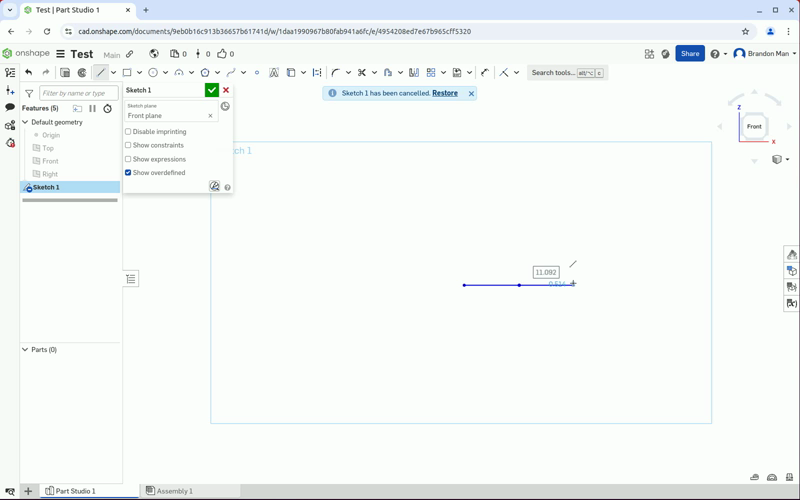
scroll(6)
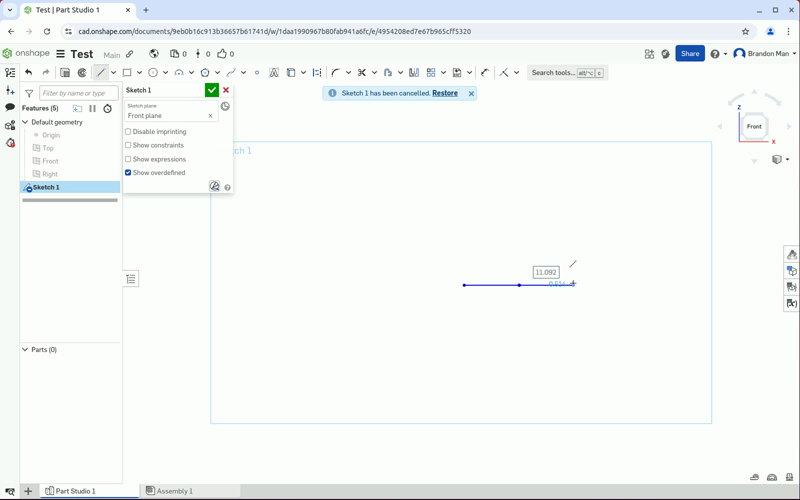
scroll(6)
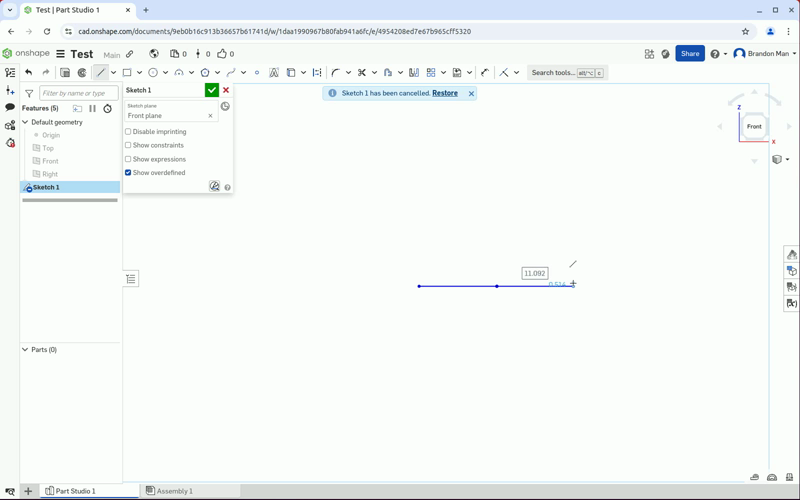
scroll(6)
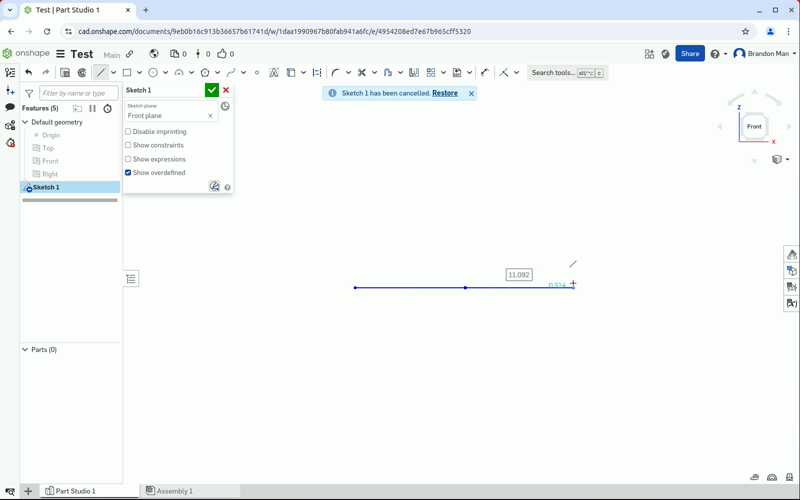
scroll(6)
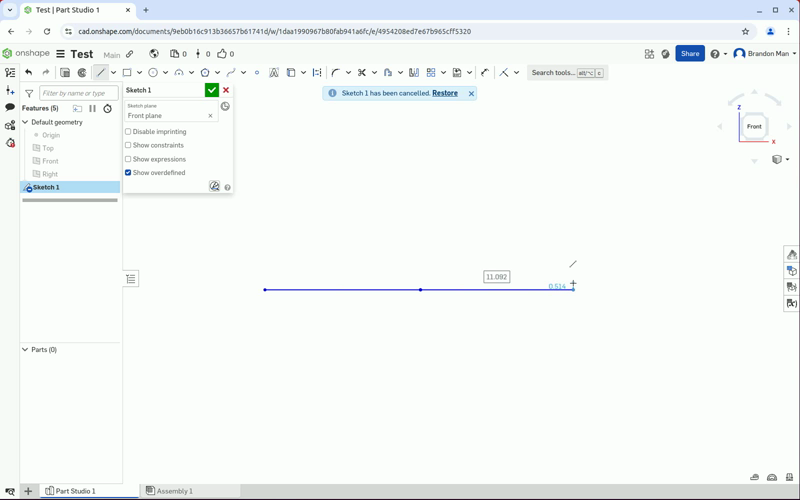
scroll(6)
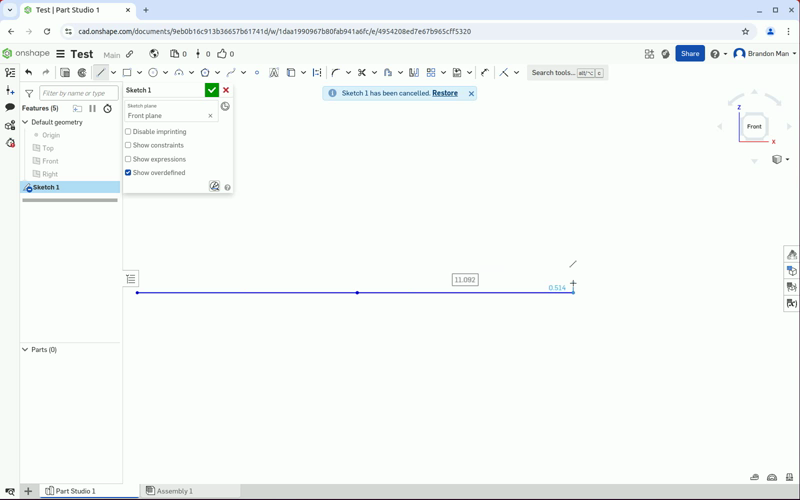
scroll(6)
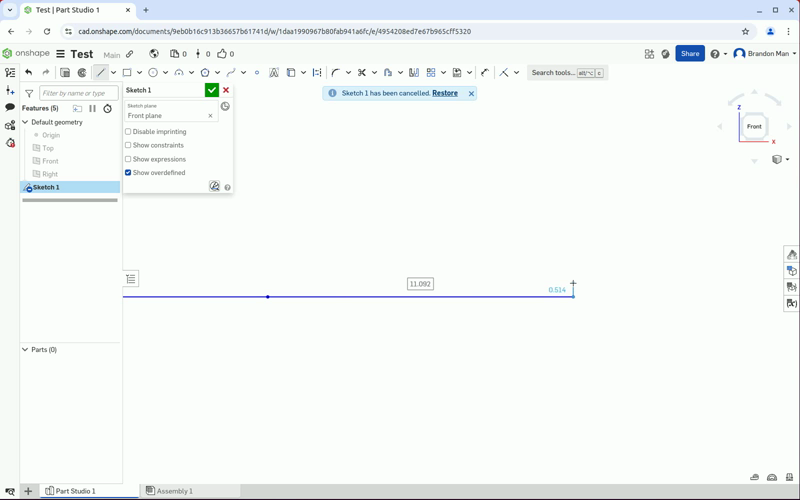
scroll(6)
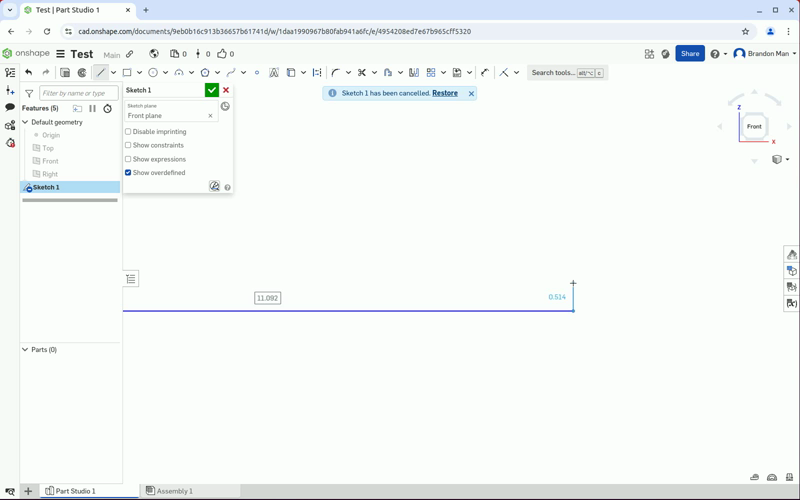
click(573, 282)
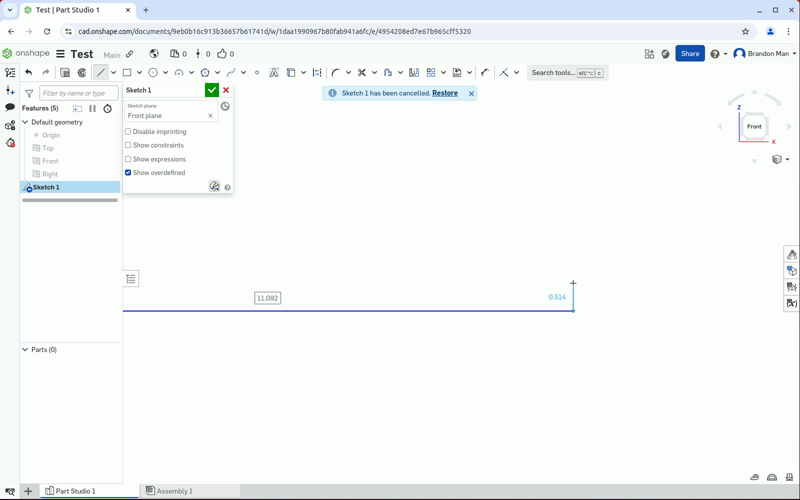
scroll(-6)
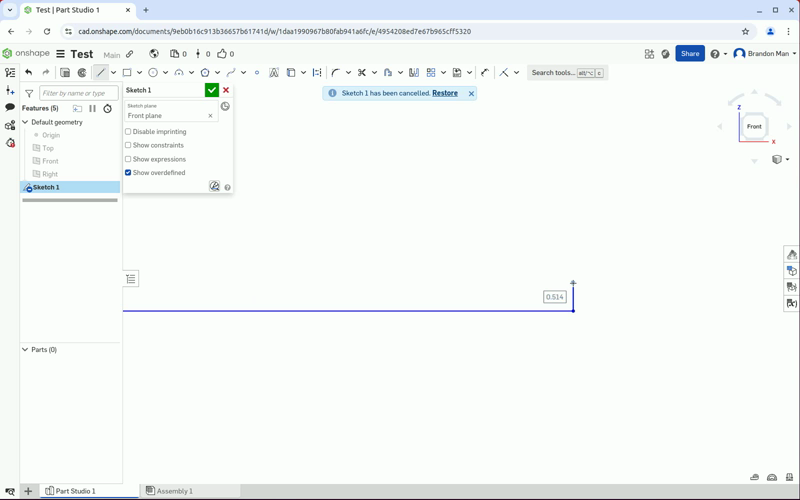
scroll(-6)
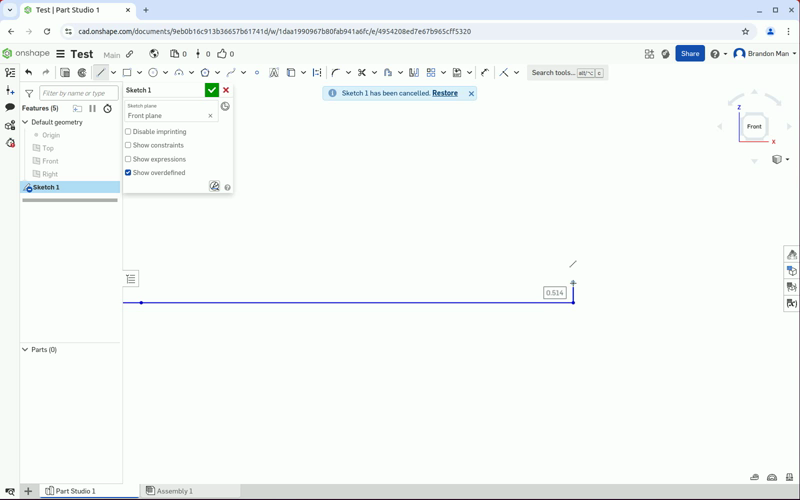
scroll(-6)
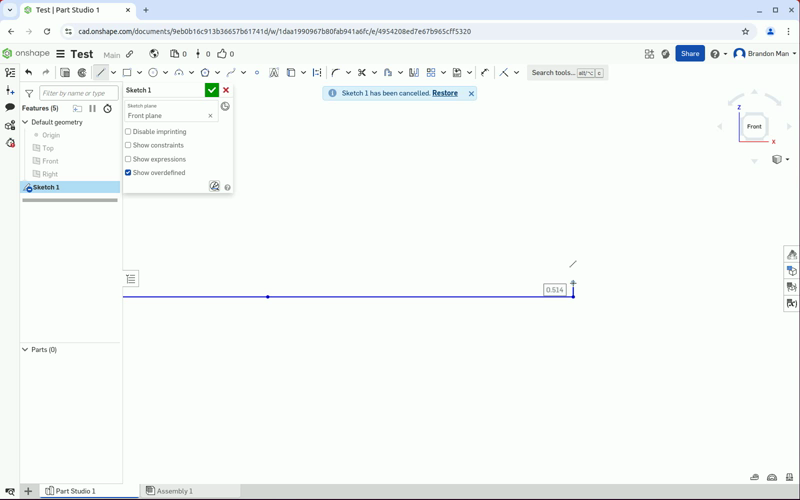
scroll(-6)
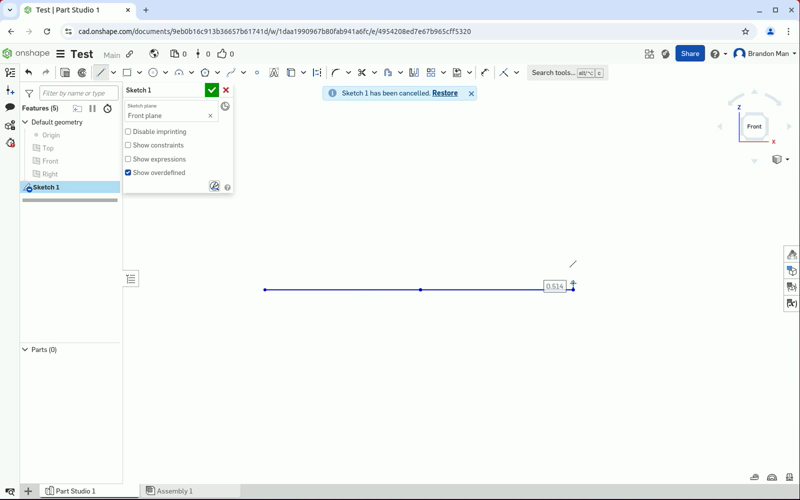
scroll(-6)
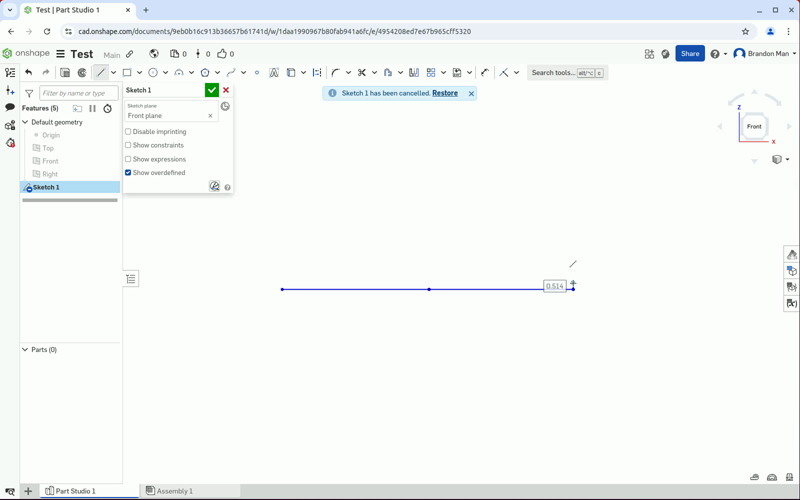
scroll(-6)
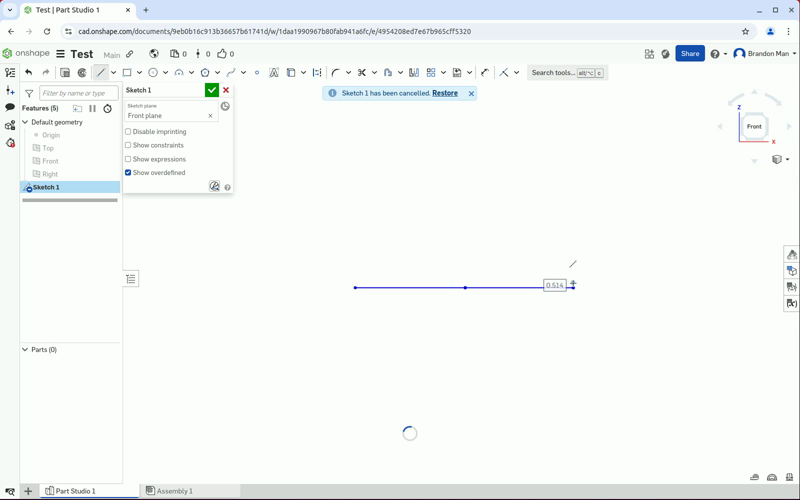
scroll(-6)
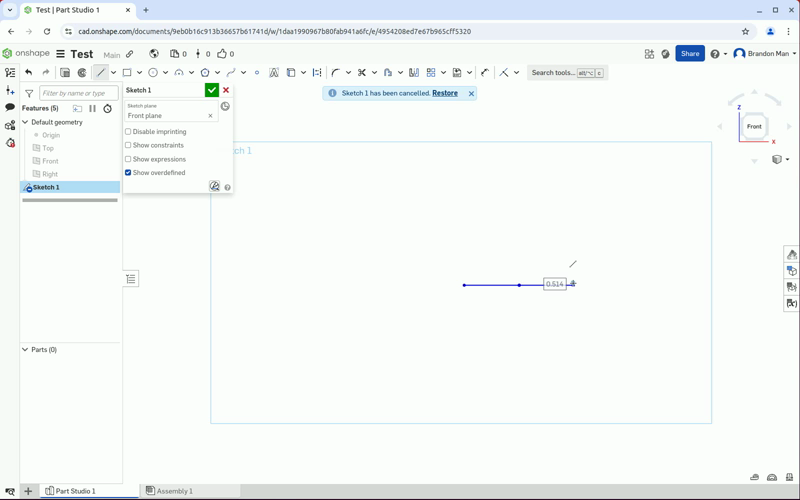
key_up(shift)
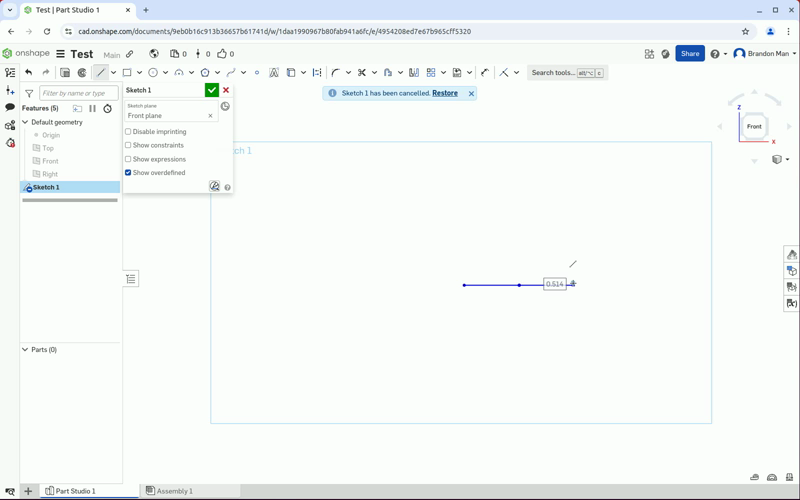
key_down(shift)
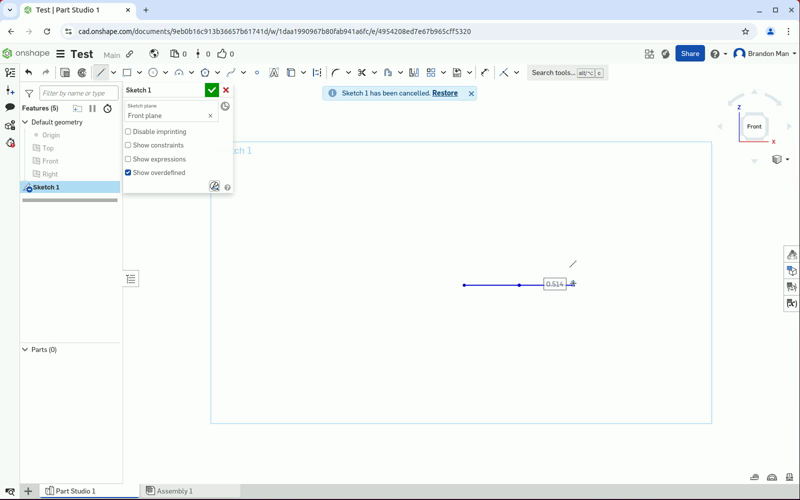
mouse_move(589, 282)
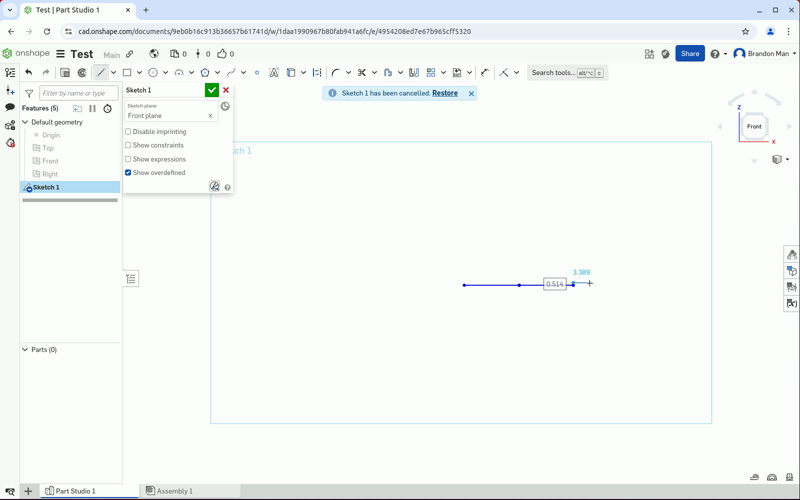
mouse_move(570, 282)
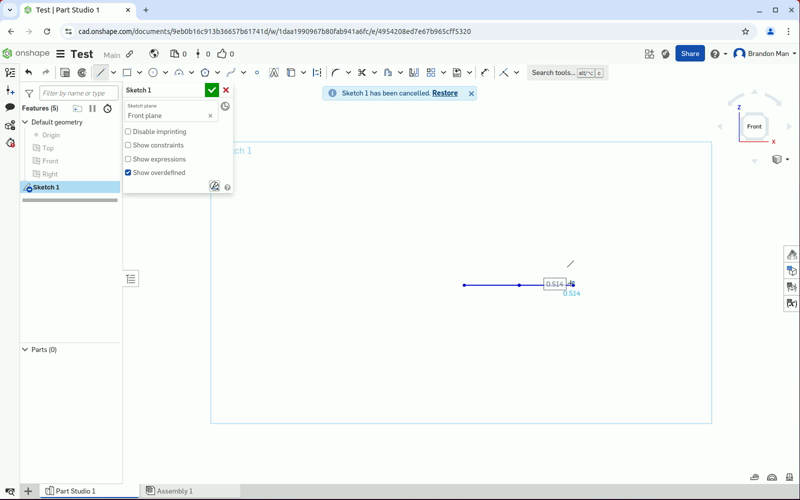
scroll(6)
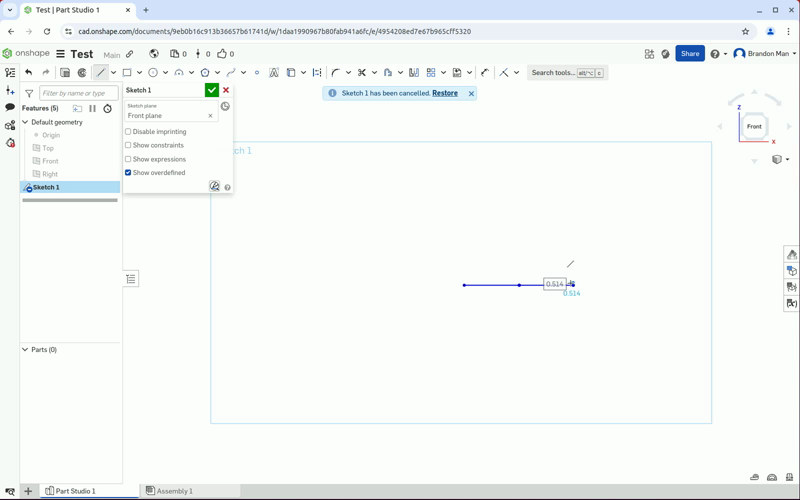
scroll(6)
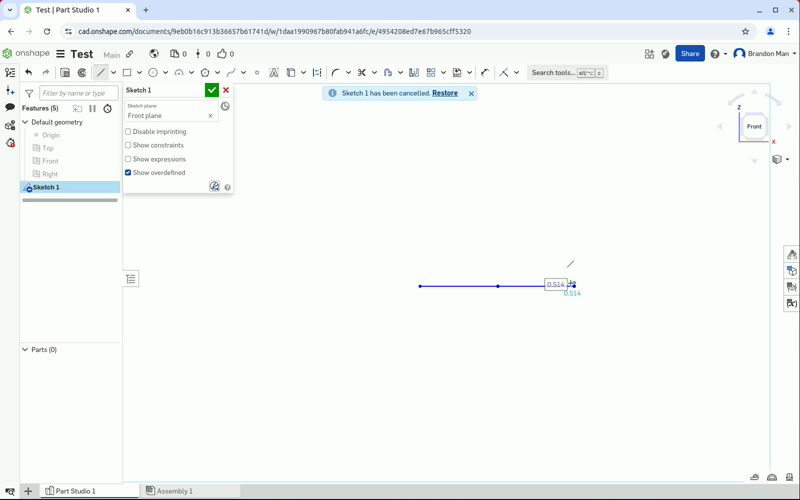
scroll(6)
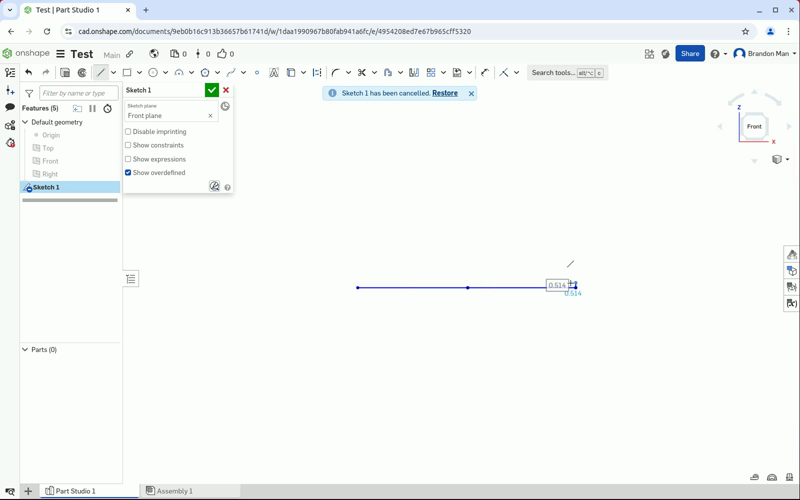
scroll(6)
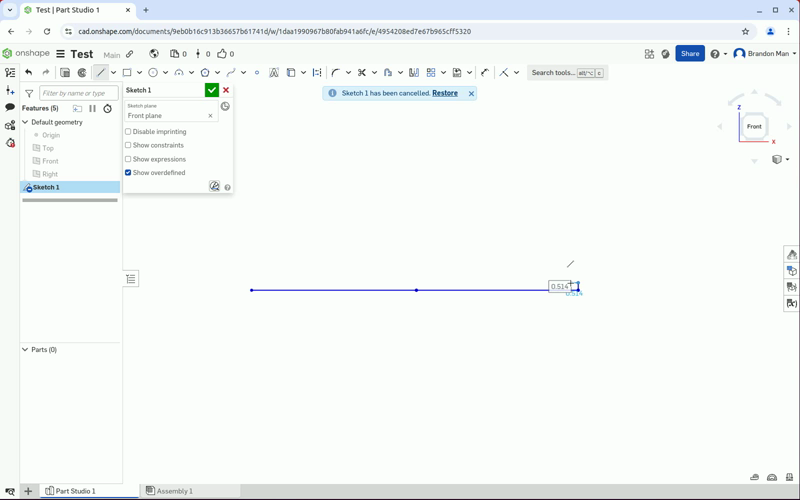
scroll(6)
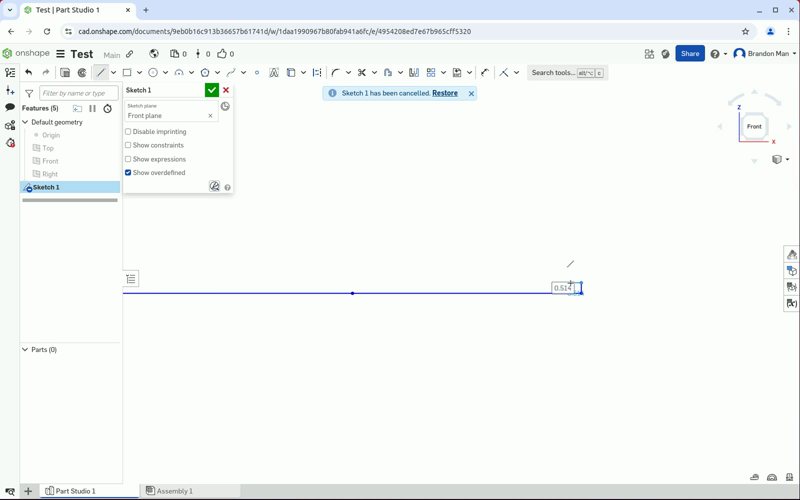
scroll(6)
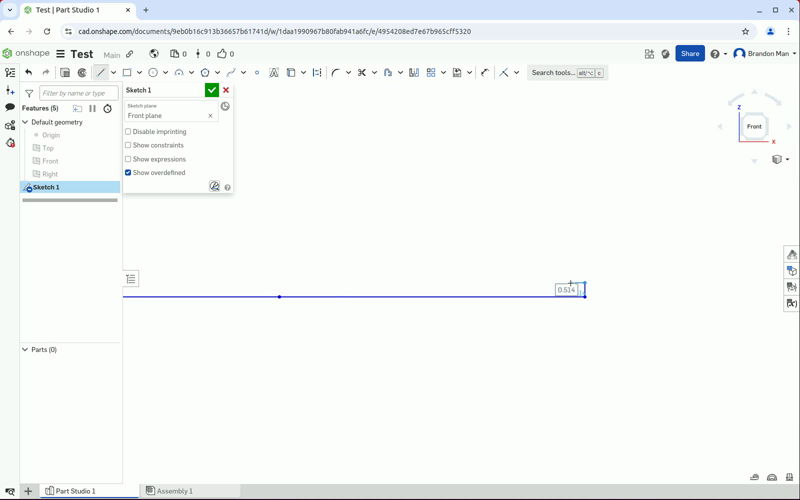
scroll(6)
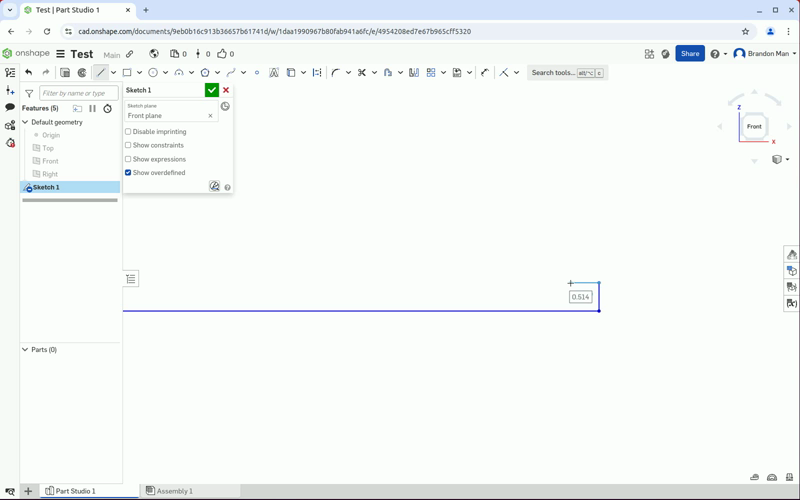
click(570, 282)
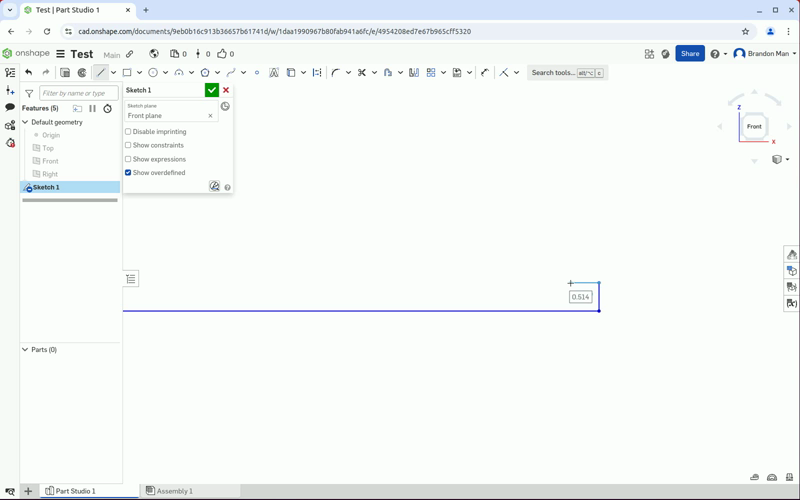
scroll(-6)
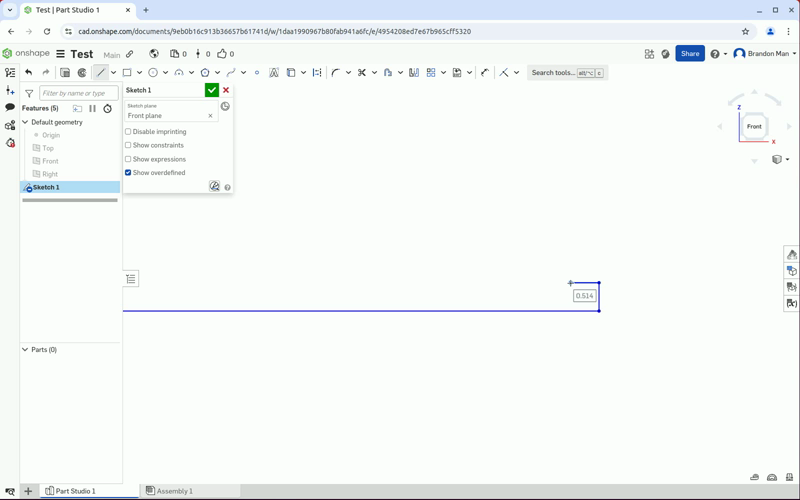
scroll(-6)
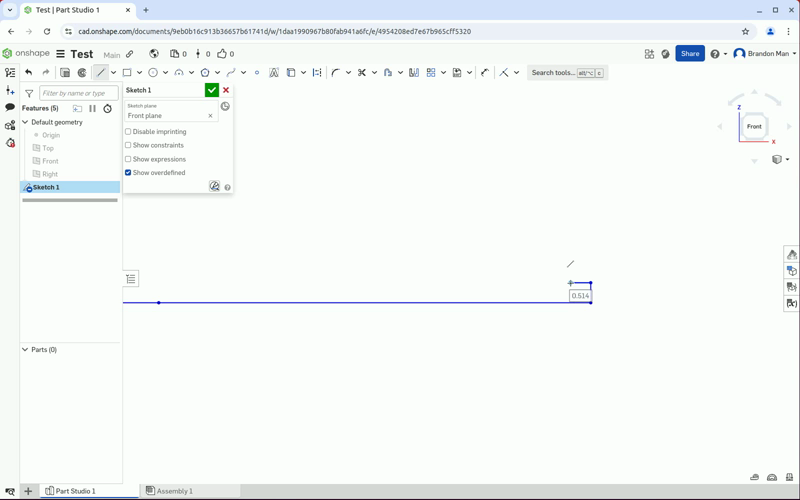
scroll(-6)
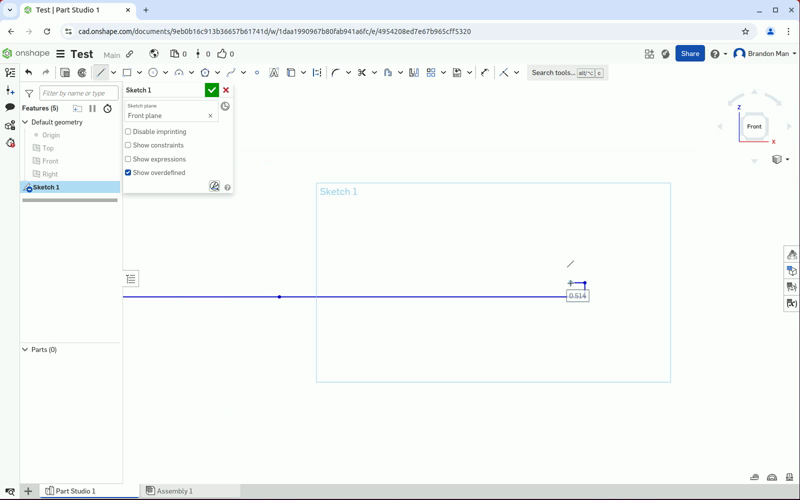
scroll(-6)
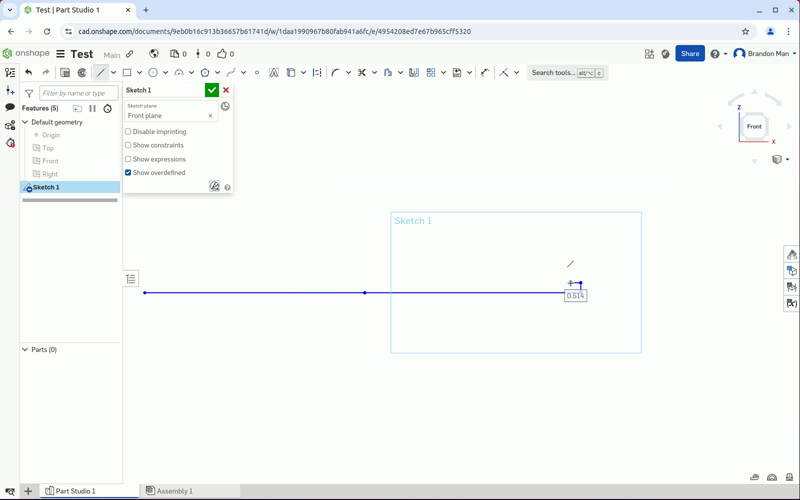
scroll(-6)
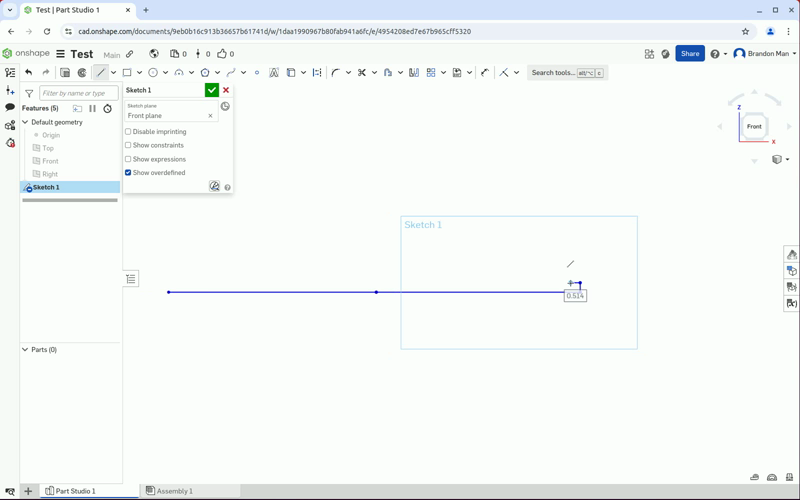
scroll(-6)
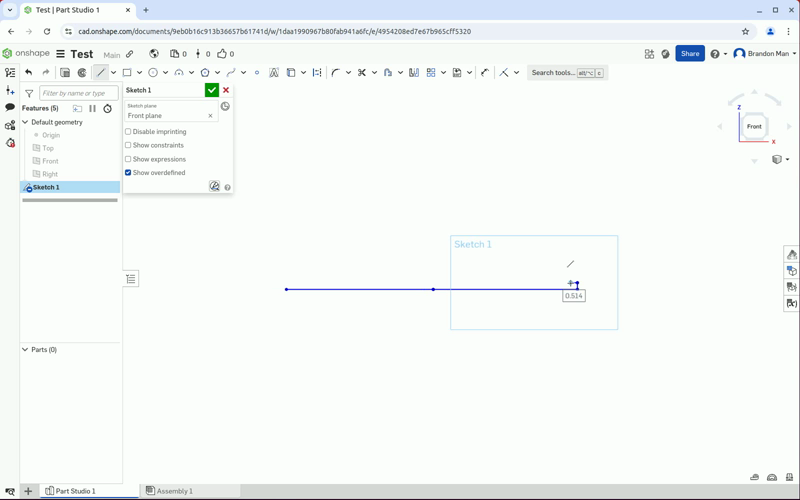
scroll(-6)
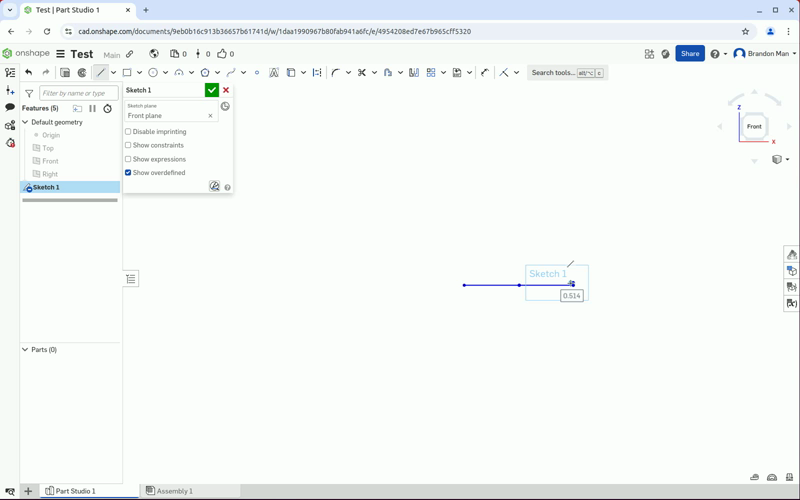
key_up(shift)
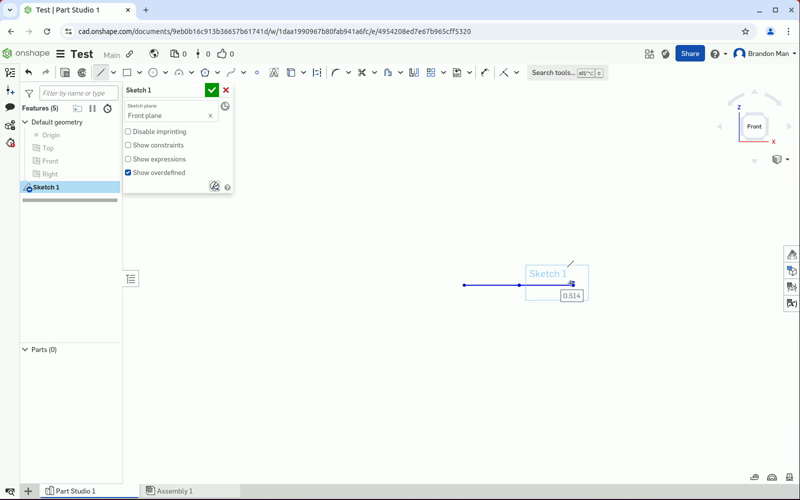
key_down(shift)
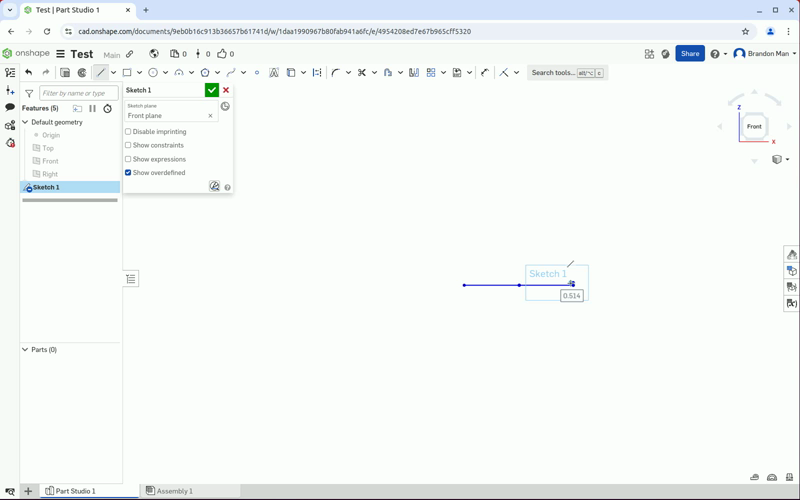
mouse_move(589, 282)
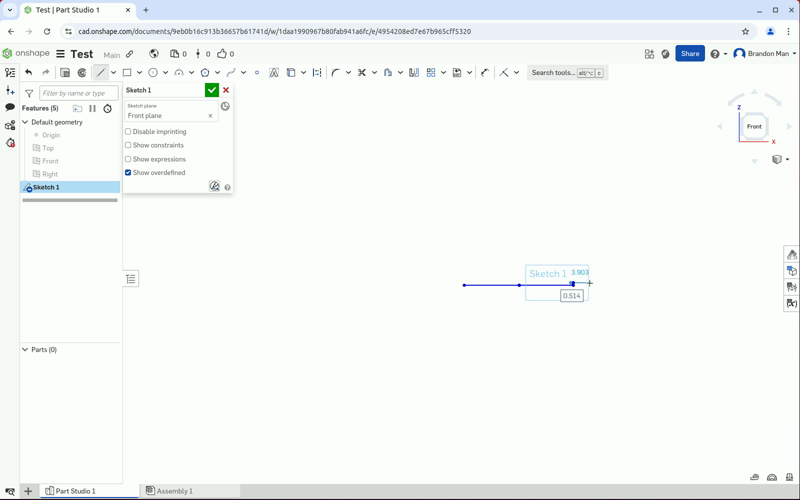
mouse_move(570, 282)
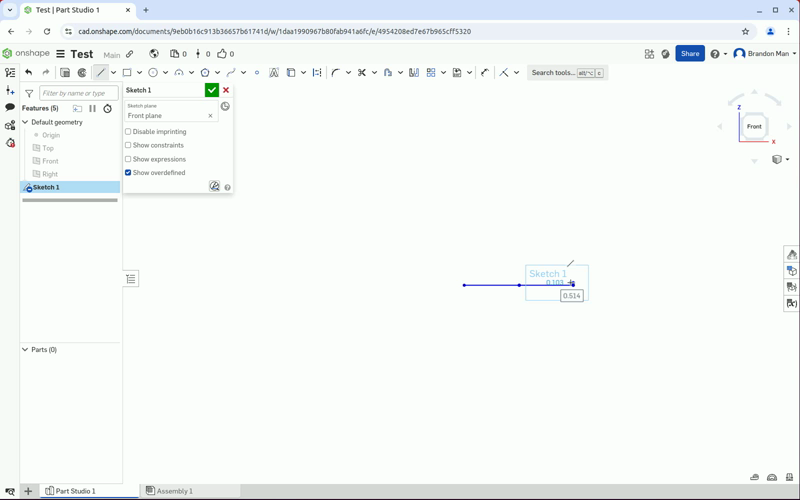
scroll(6)
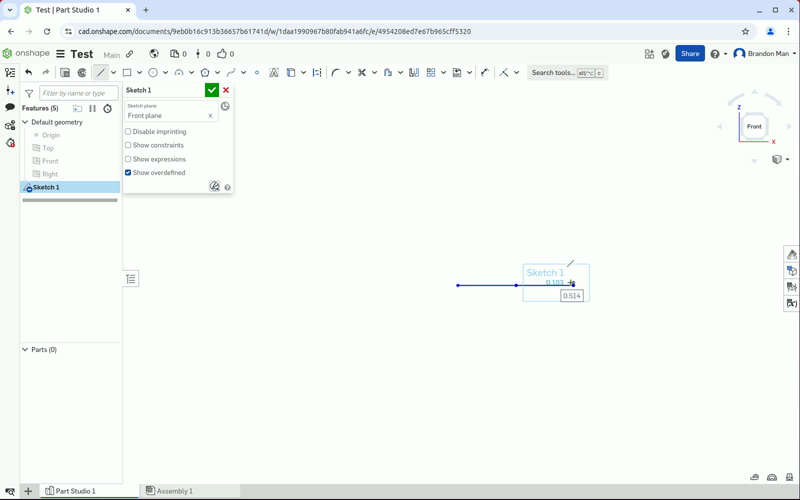
scroll(6)
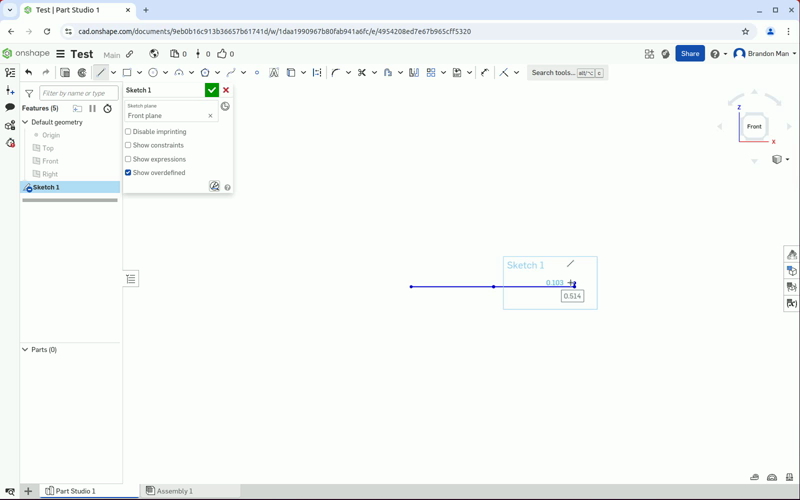
scroll(6)
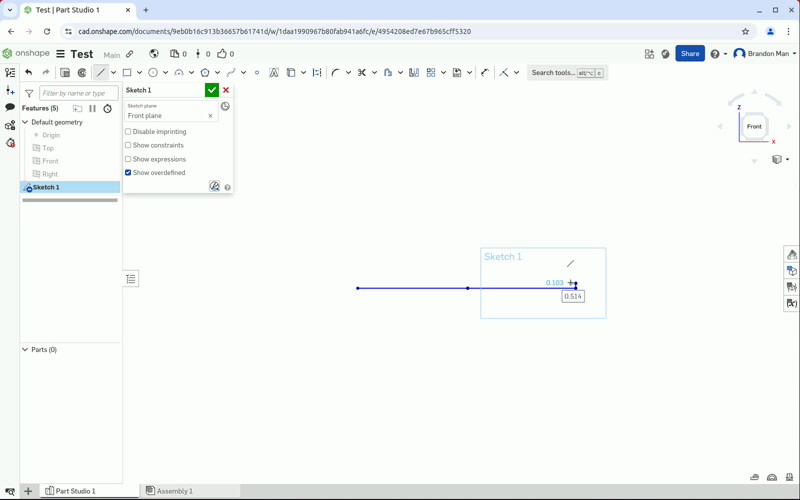
scroll(6)
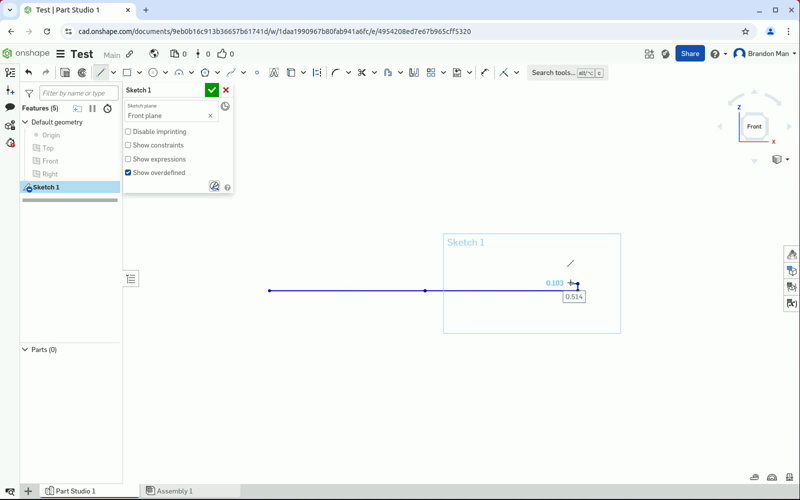
scroll(6)
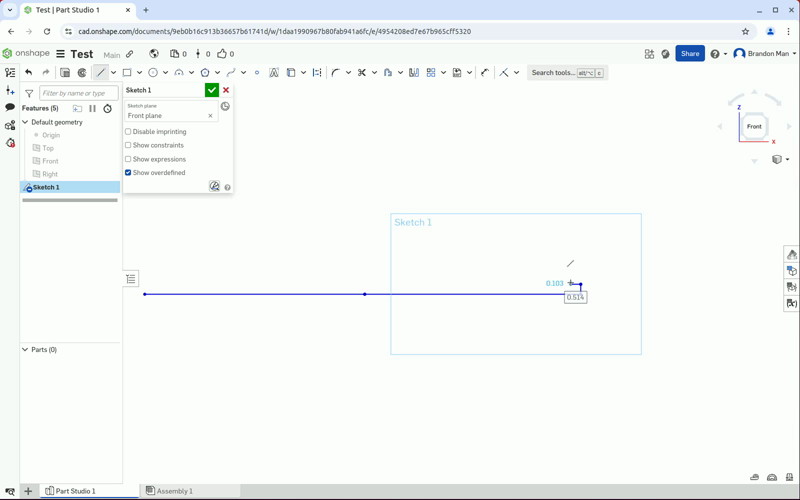
scroll(6)
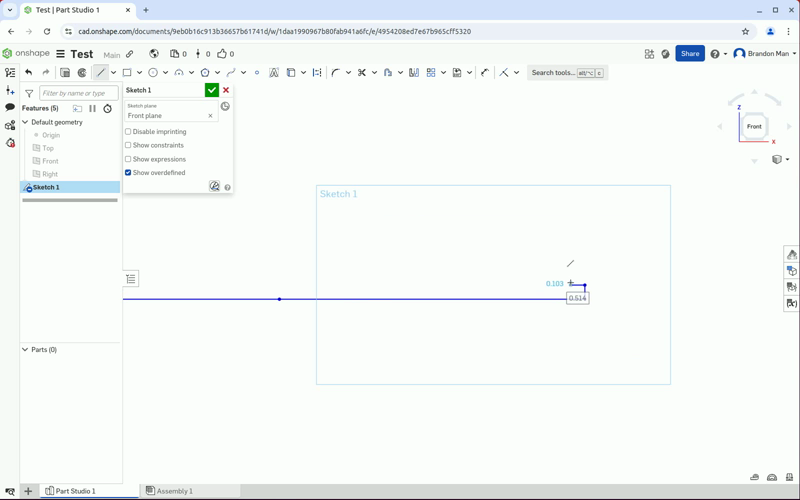
scroll(6)
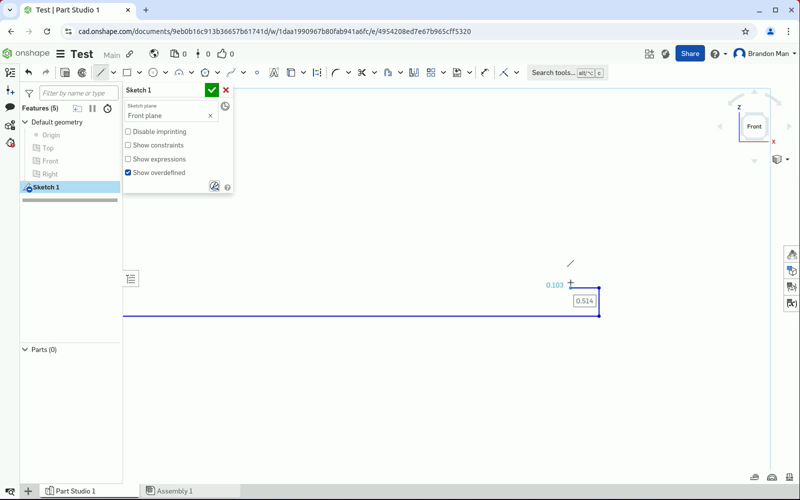
click(570, 282)
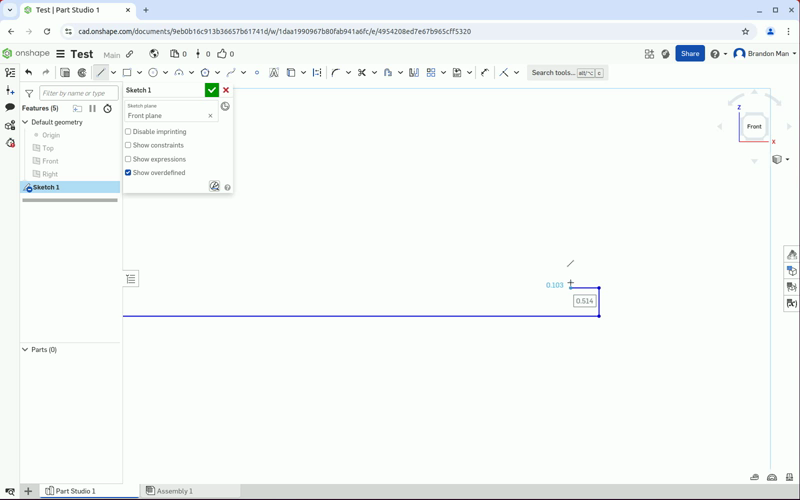
scroll(-6)
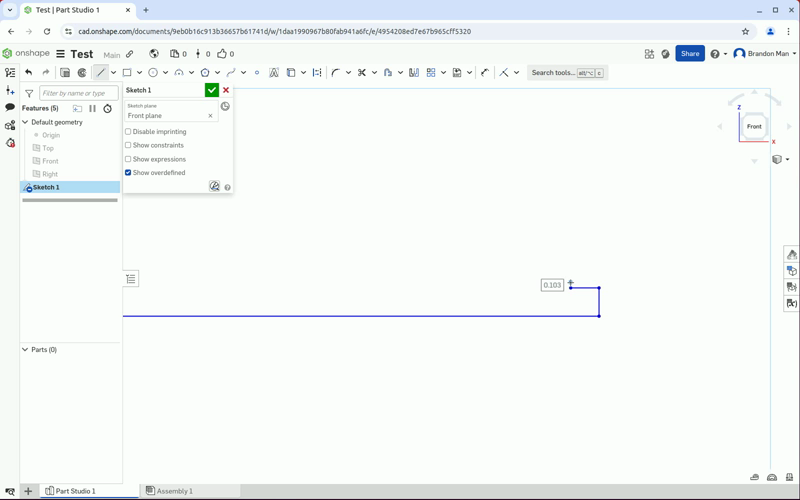
scroll(-6)
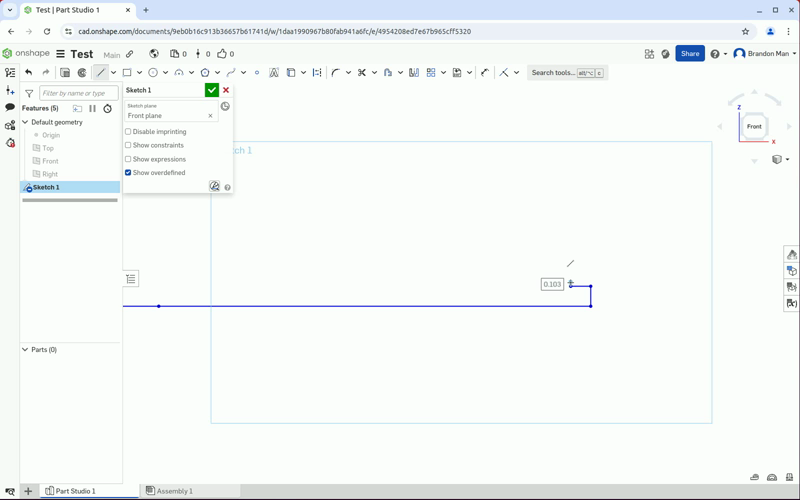
scroll(-6)
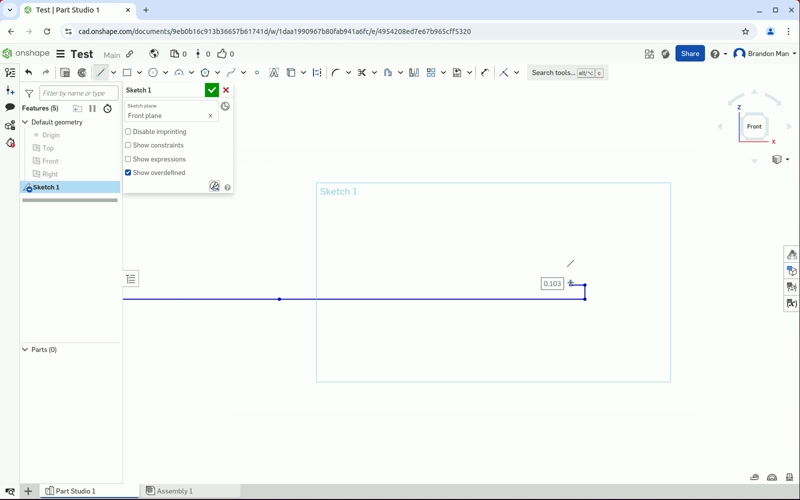
scroll(-6)
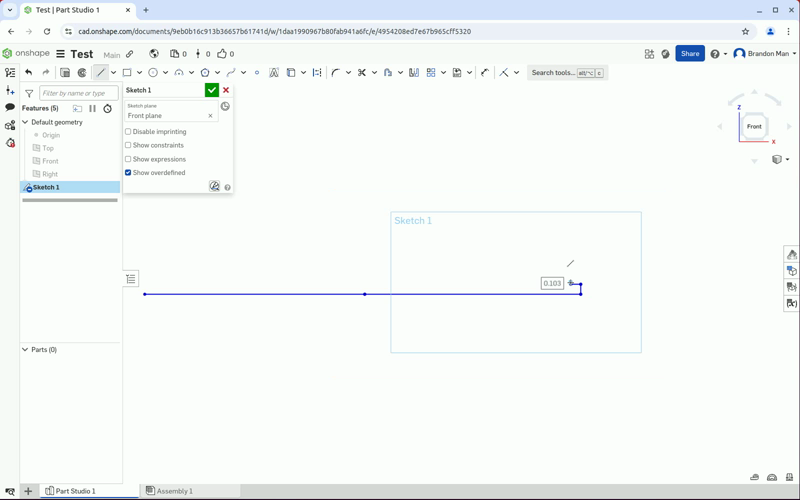
scroll(-6)
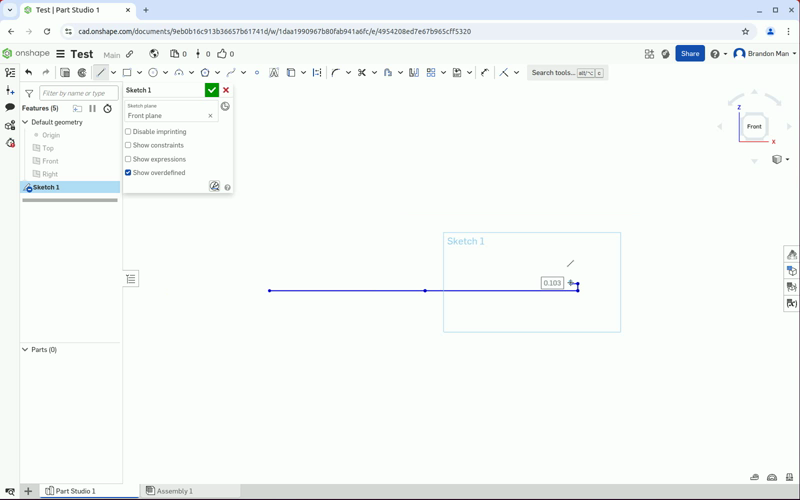
scroll(-6)
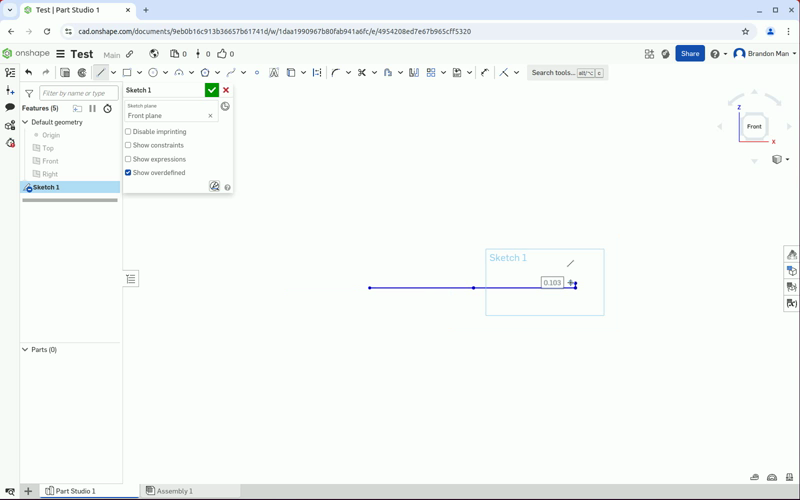
scroll(-6)
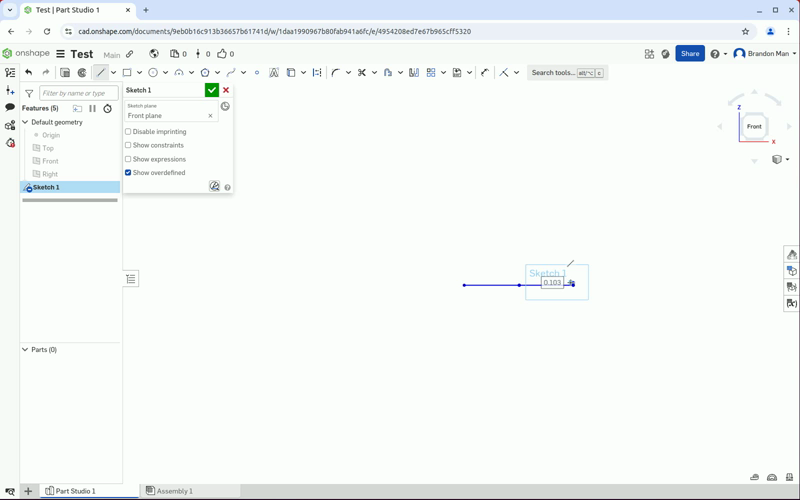
key_up(shift)
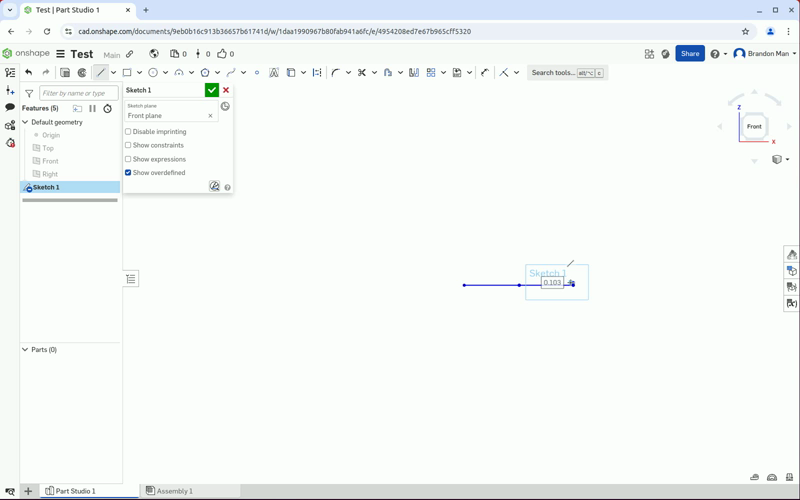
key_down(shift)
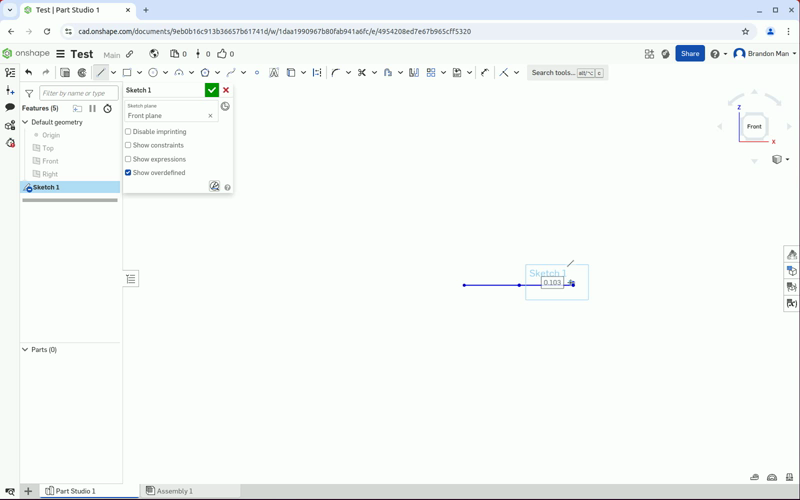
mouse_move(589, 282)
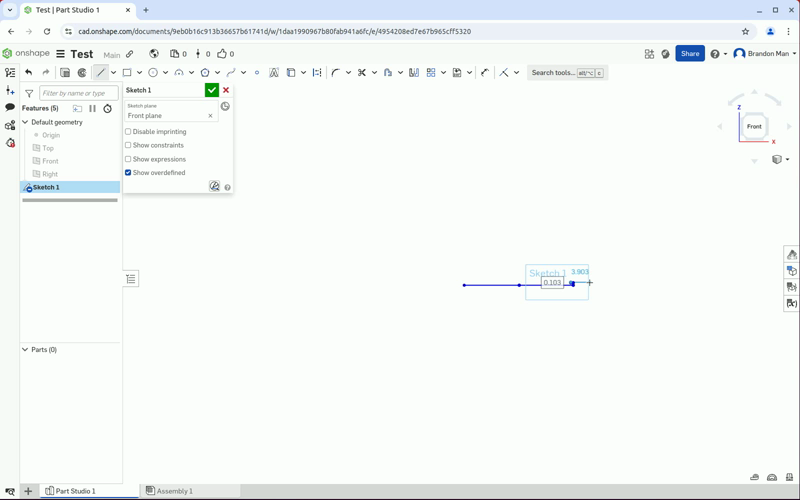
mouse_move(520, 282)
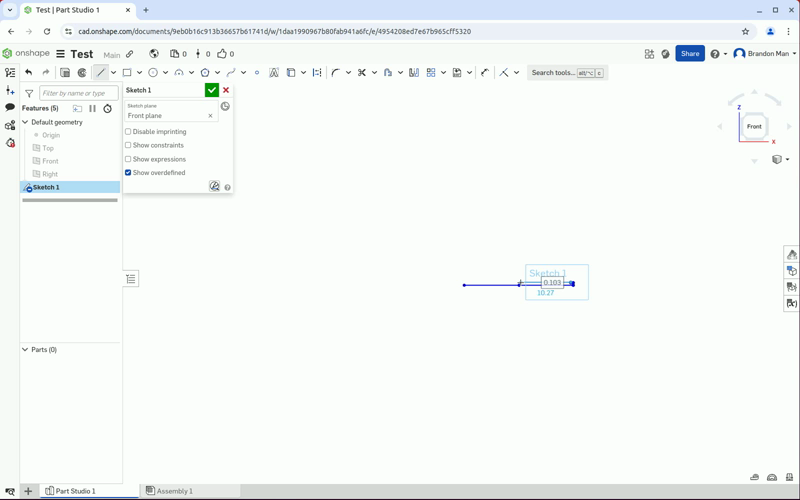
scroll(6)
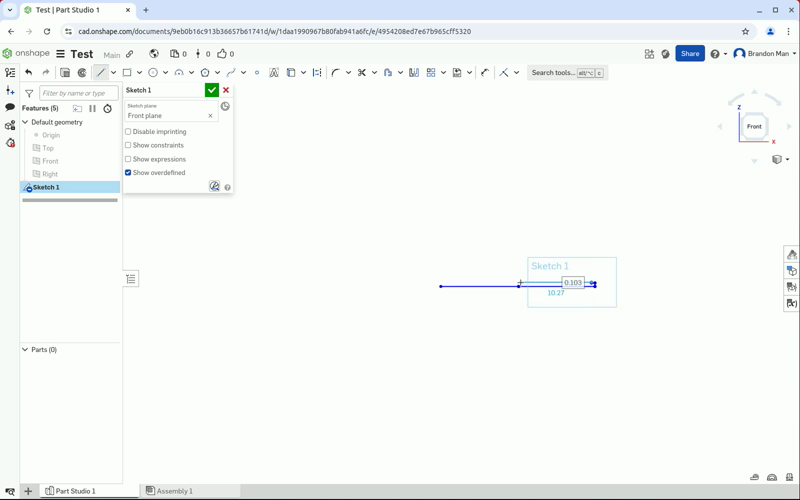
scroll(6)
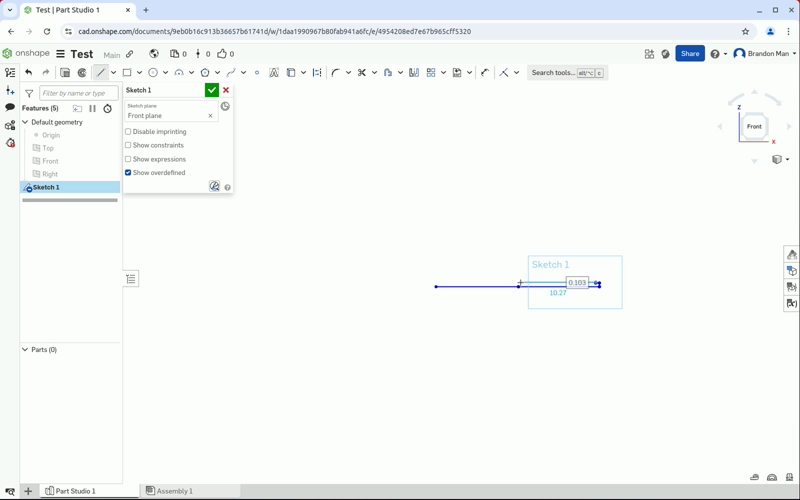
scroll(6)
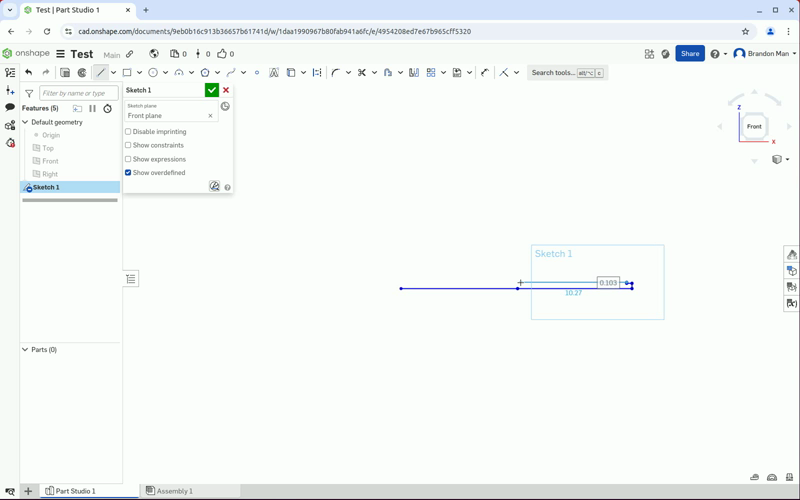
scroll(6)
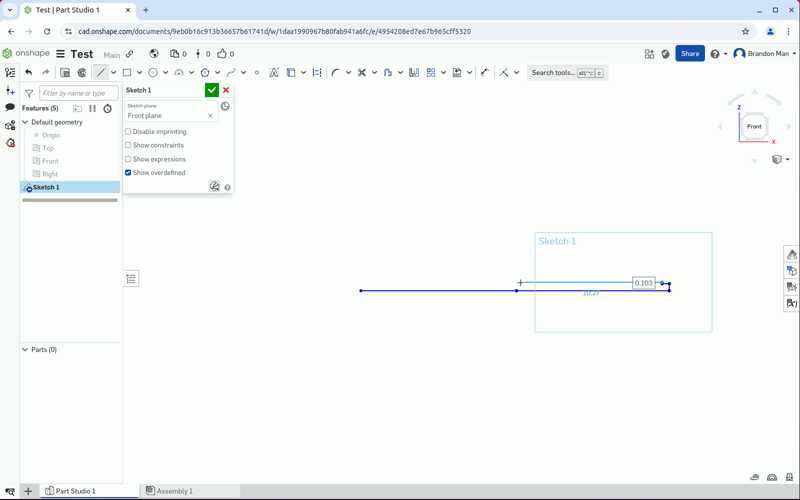
scroll(6)
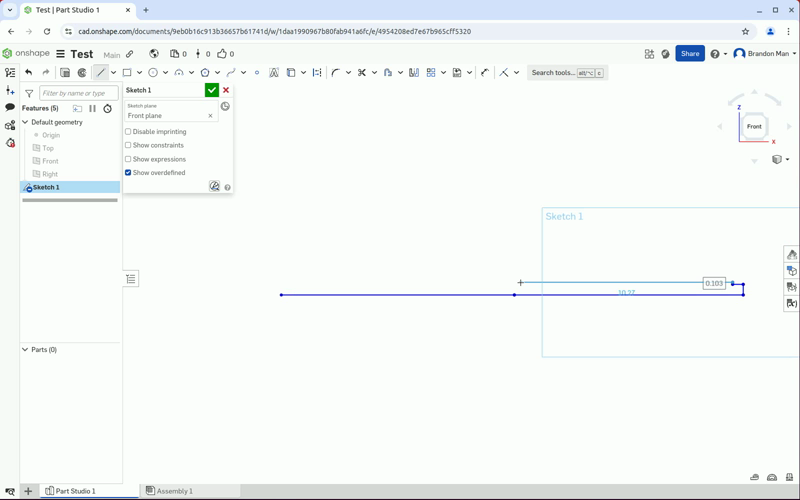
scroll(6)
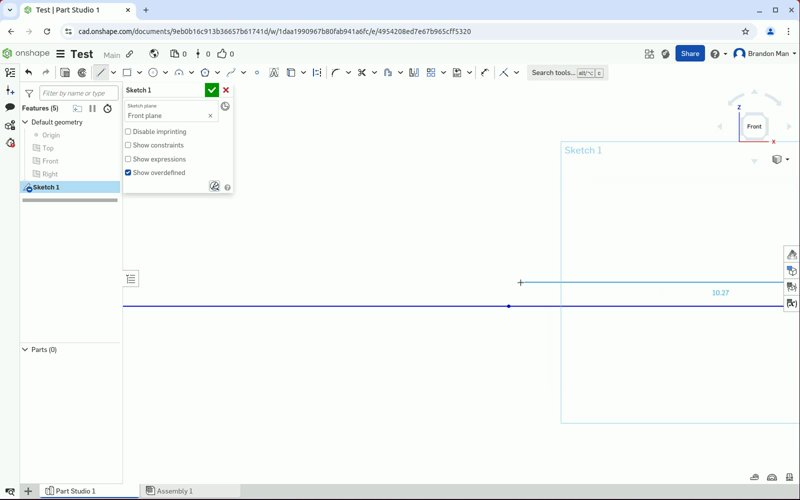
scroll(6)
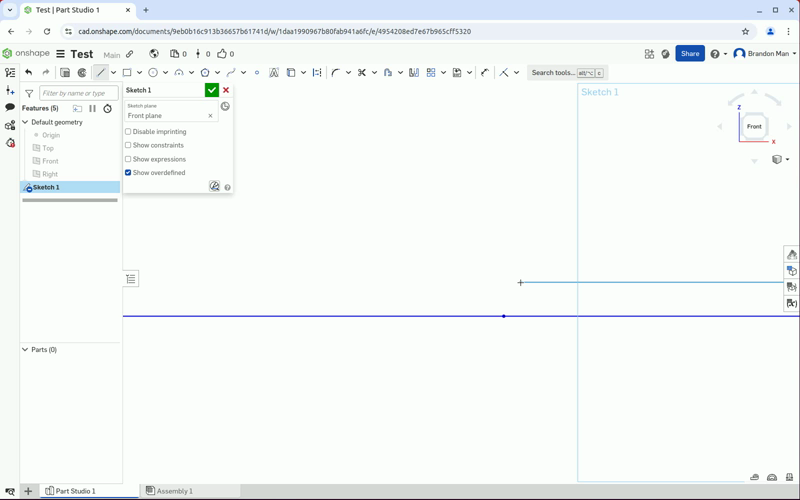
click(520, 282)
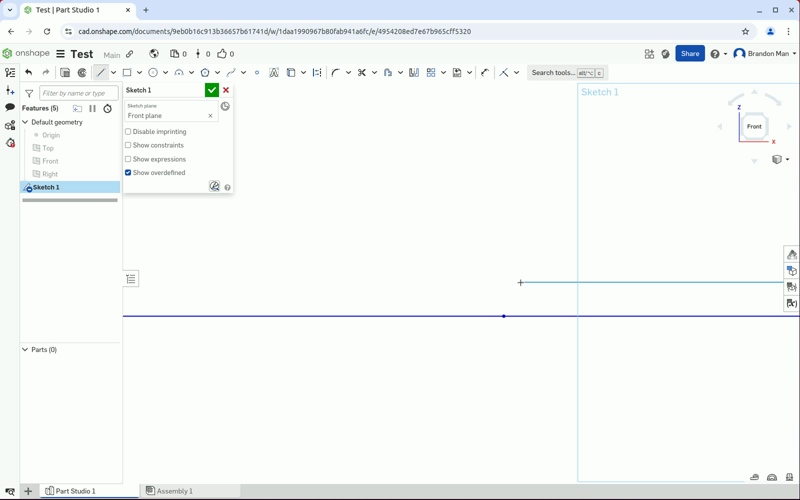
scroll(-6)
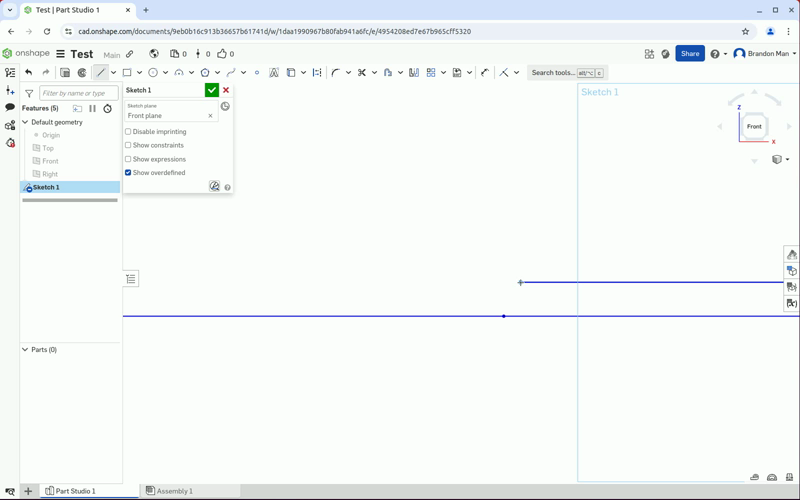
scroll(-6)
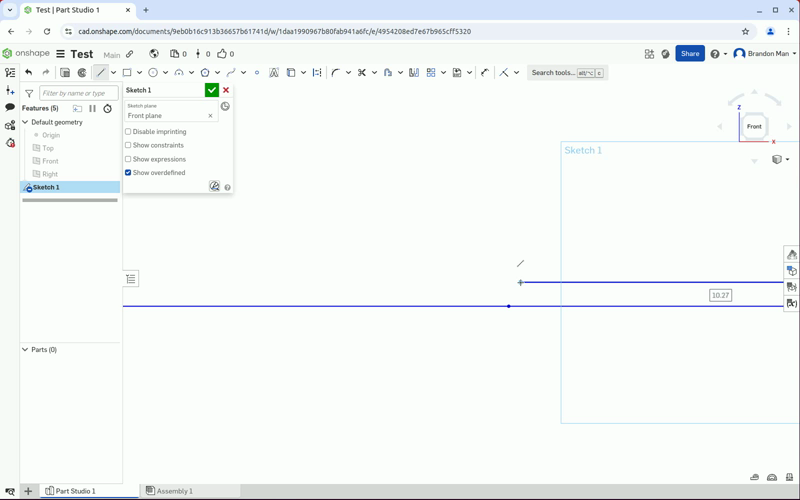
scroll(-6)
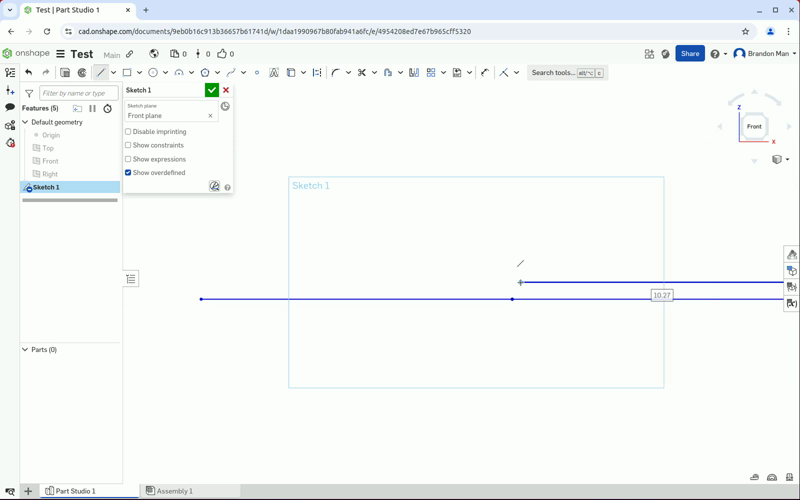
scroll(-6)
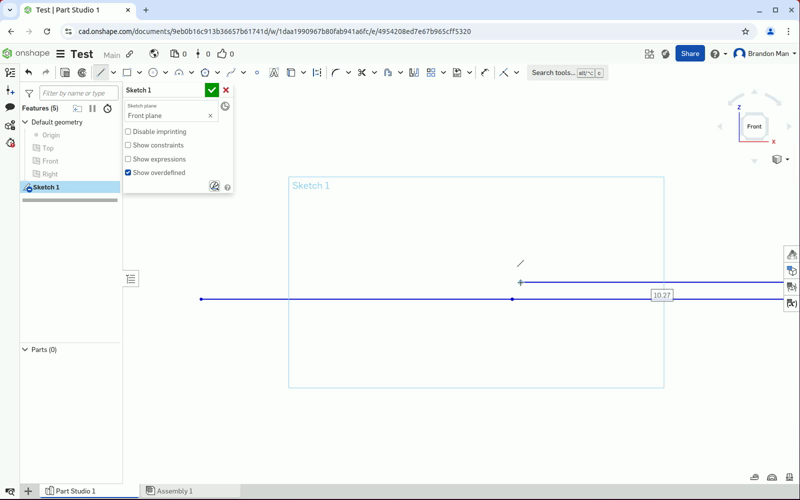
scroll(-6)
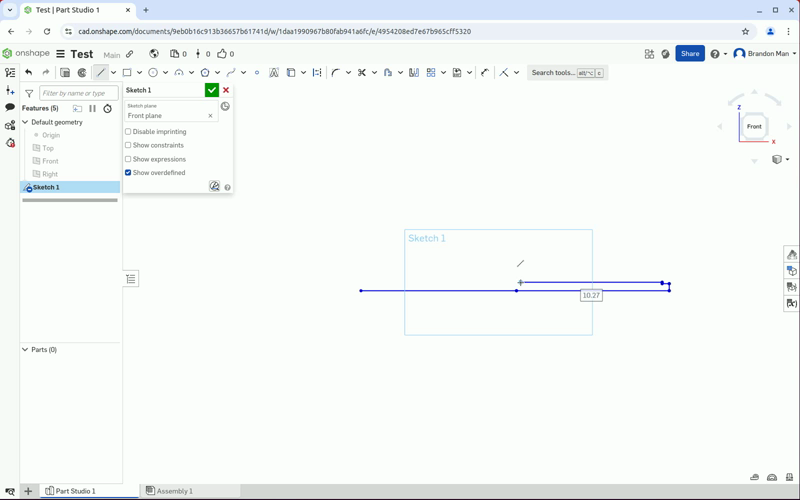
scroll(-6)
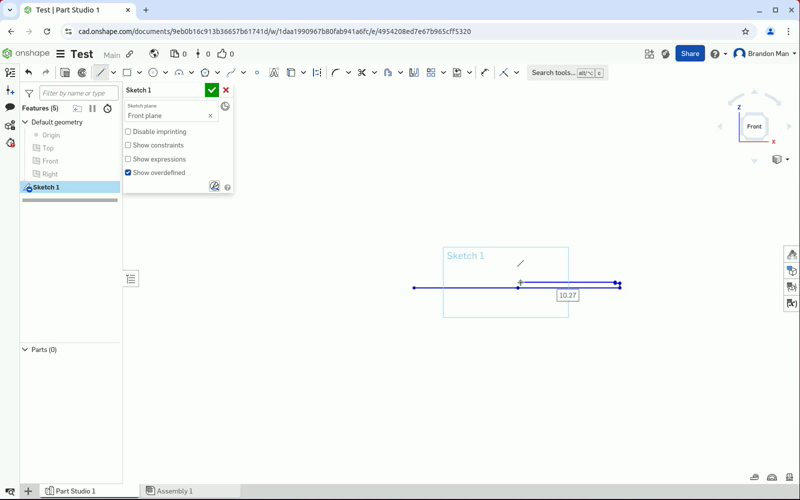
scroll(-6)
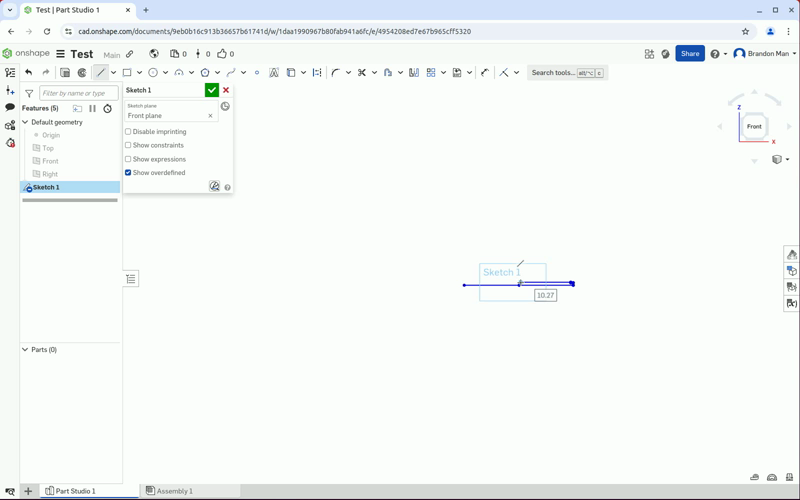
key_up(shift)
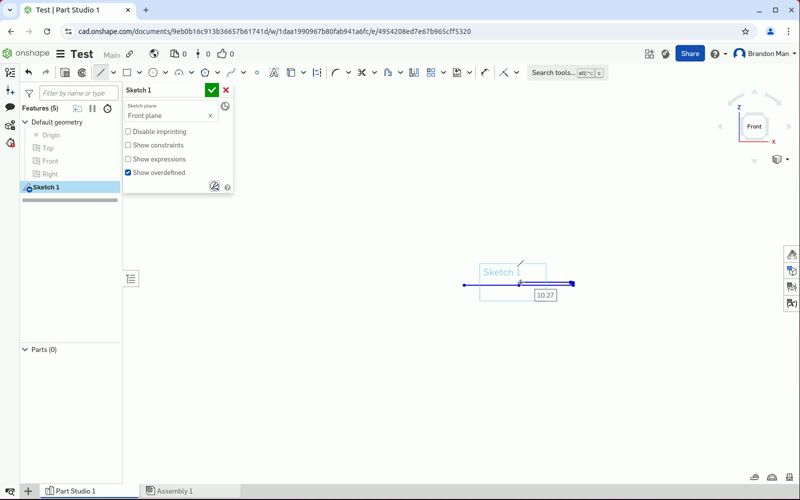
key_down(shift)
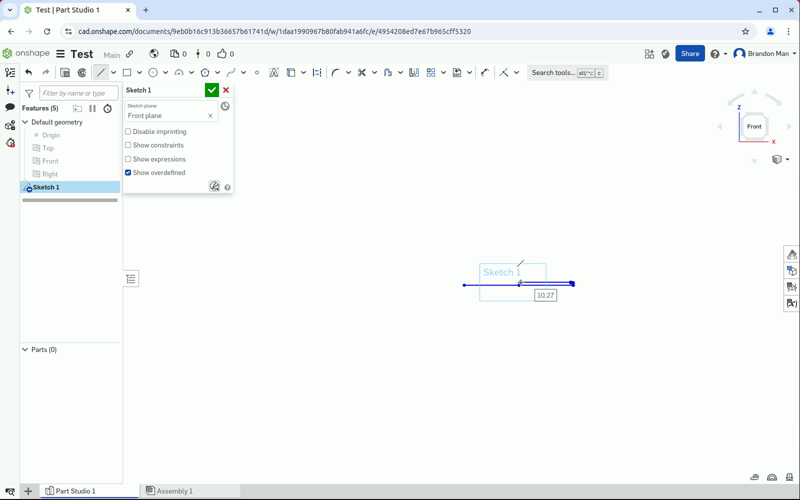
mouse_move(550, 282)
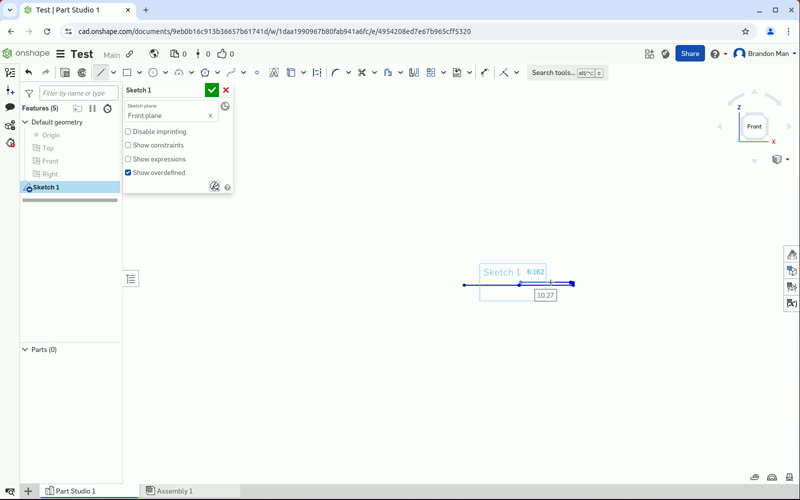
mouse_move(520, 282)
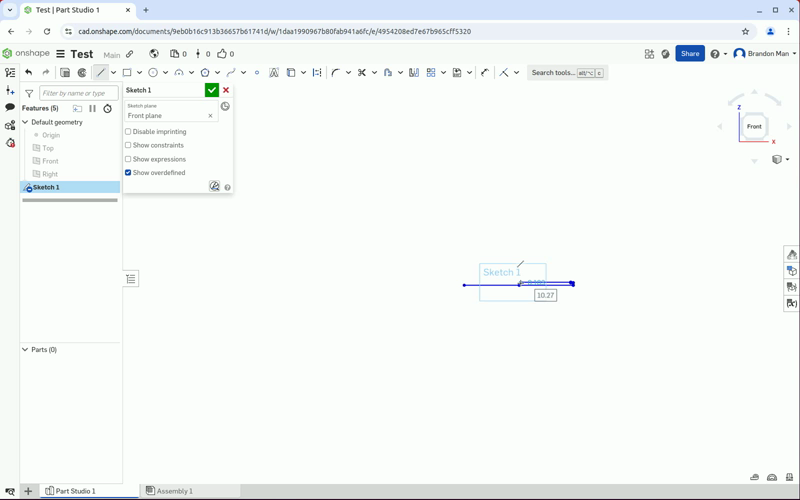
scroll(6)
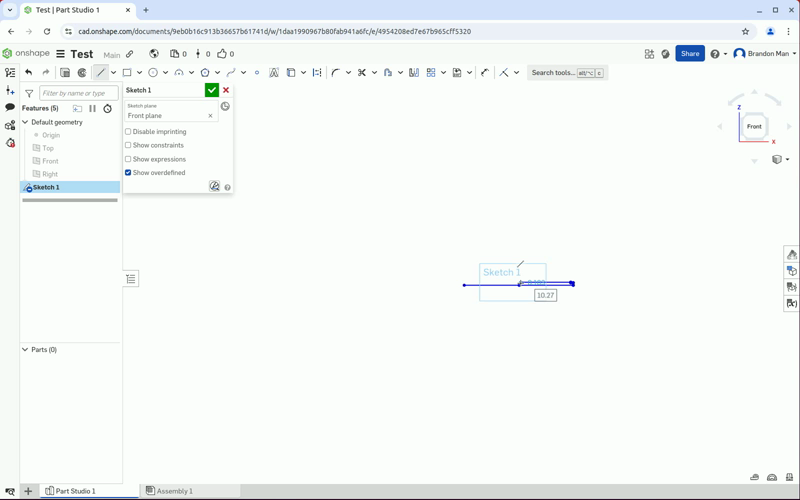
scroll(6)
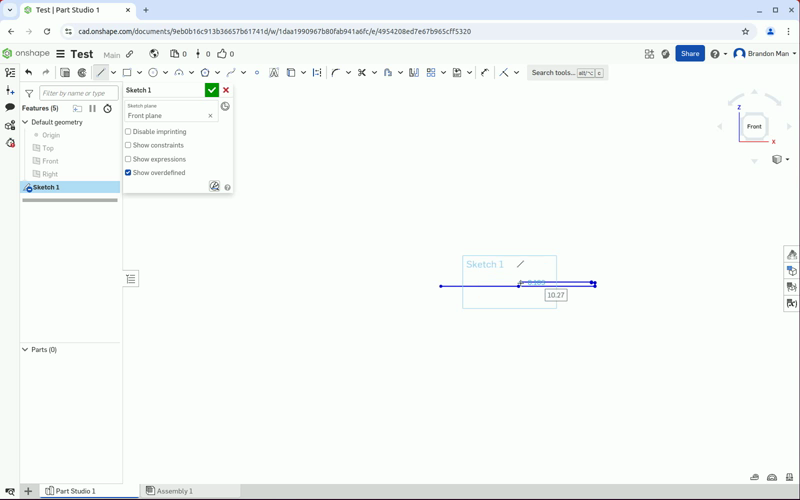
scroll(6)
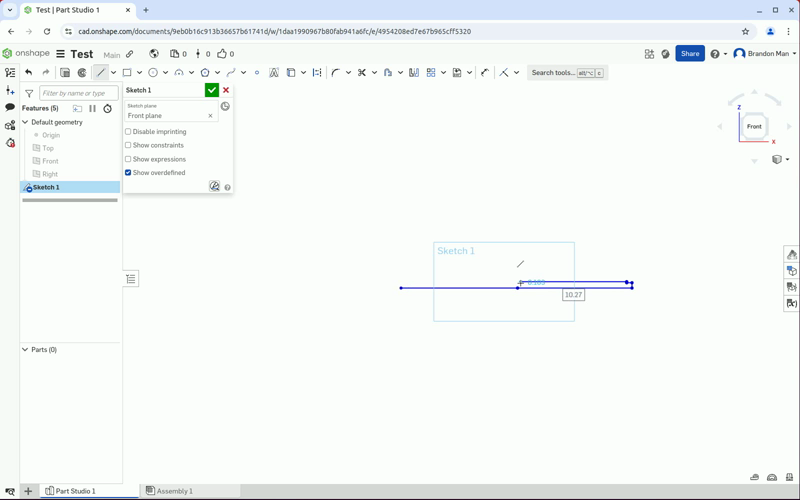
scroll(6)
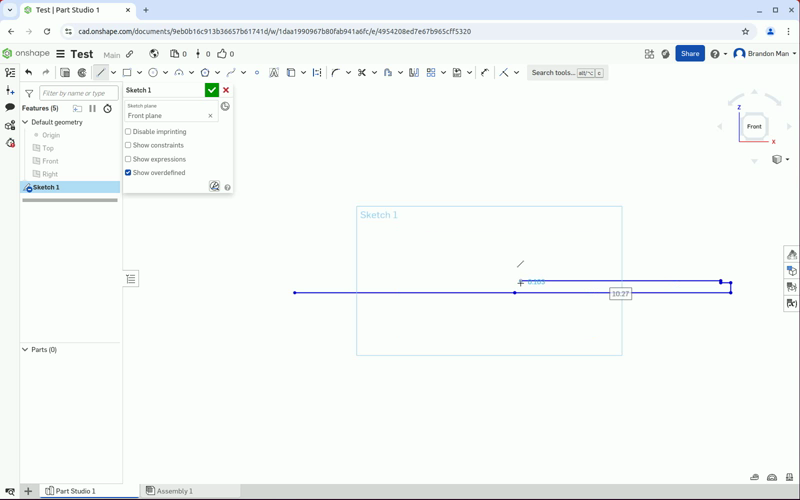
scroll(6)
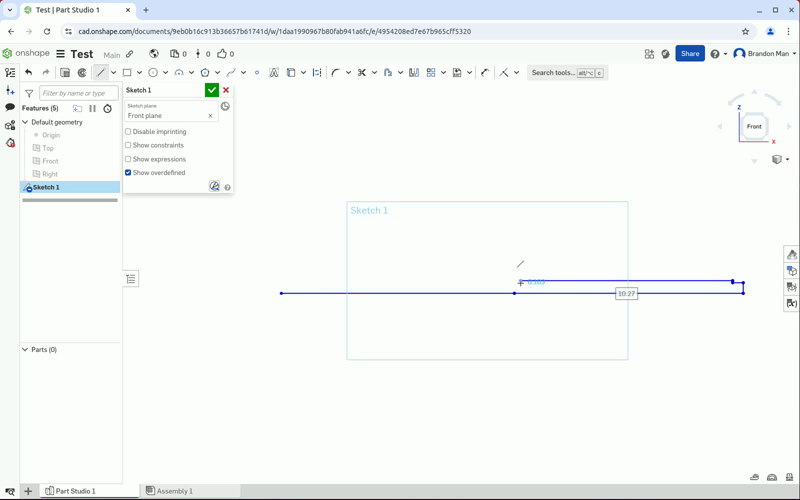
scroll(6)
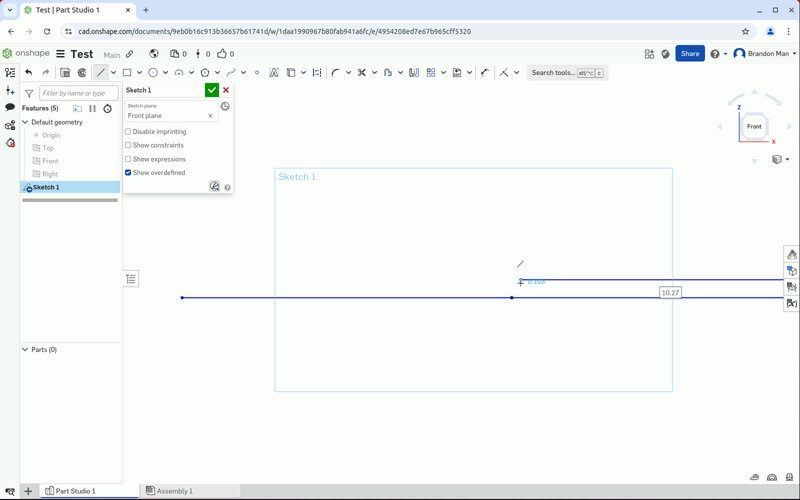
scroll(6)
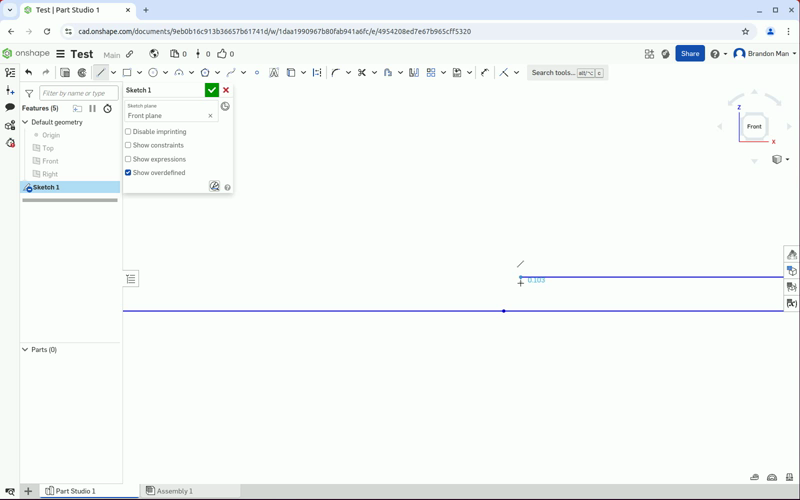
click(520, 282)
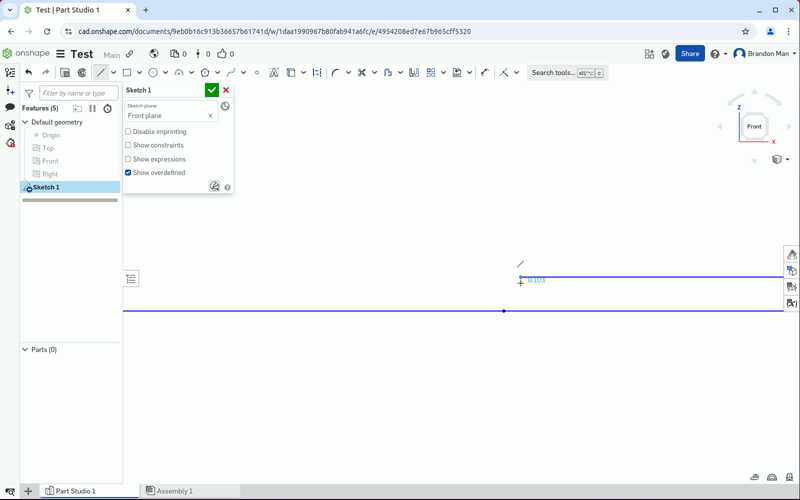
scroll(-6)
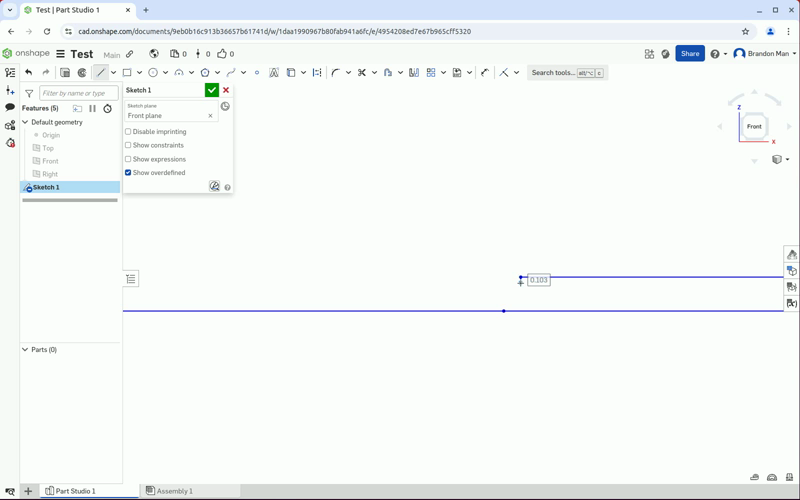
scroll(-6)
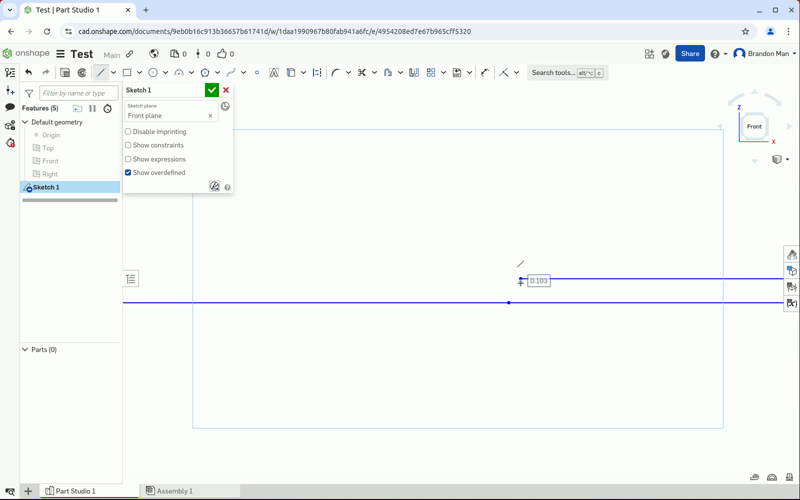
scroll(-6)
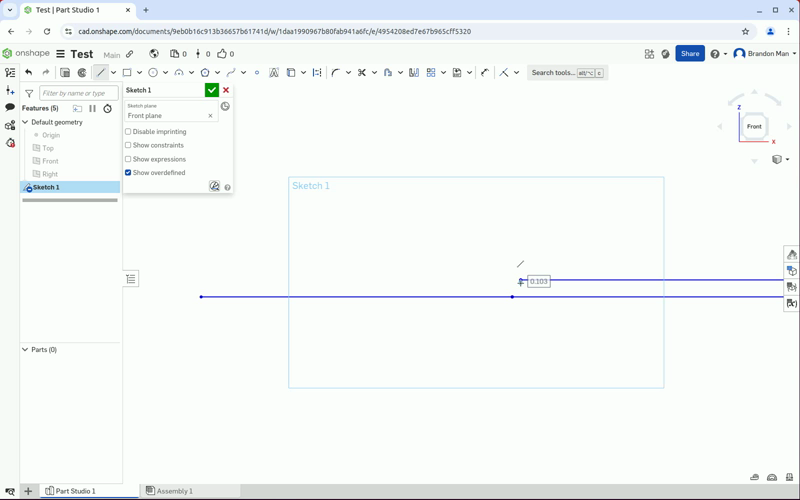
scroll(-6)
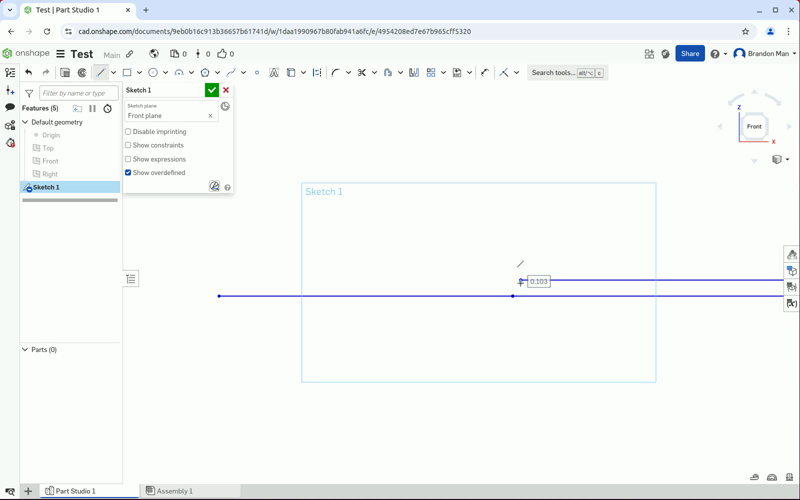
scroll(-6)
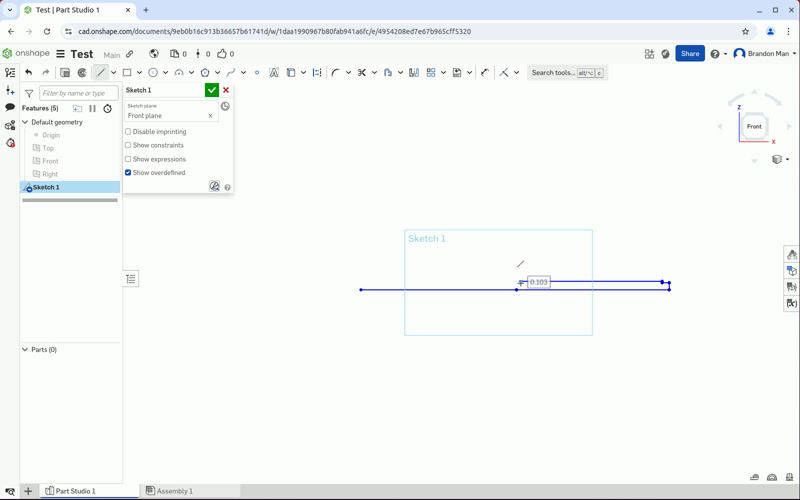
scroll(-6)
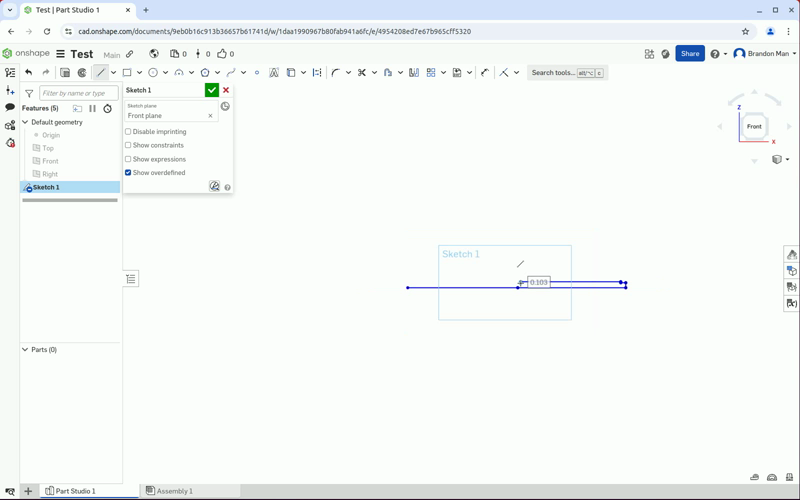
scroll(-6)
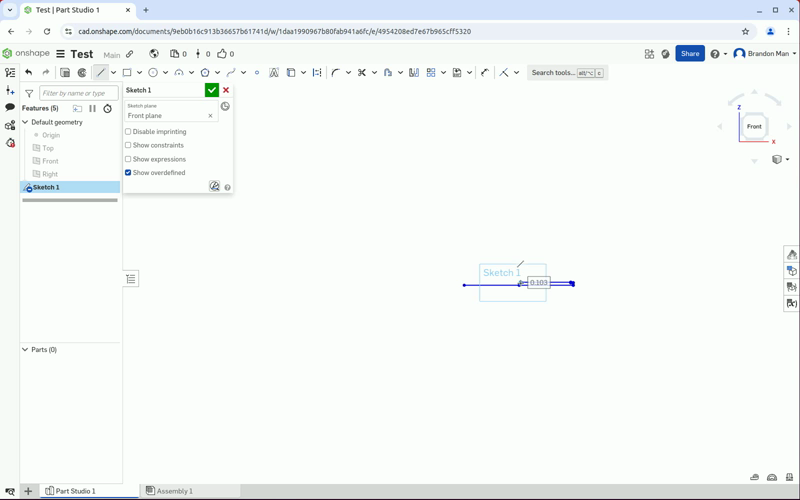
key_up(shift)
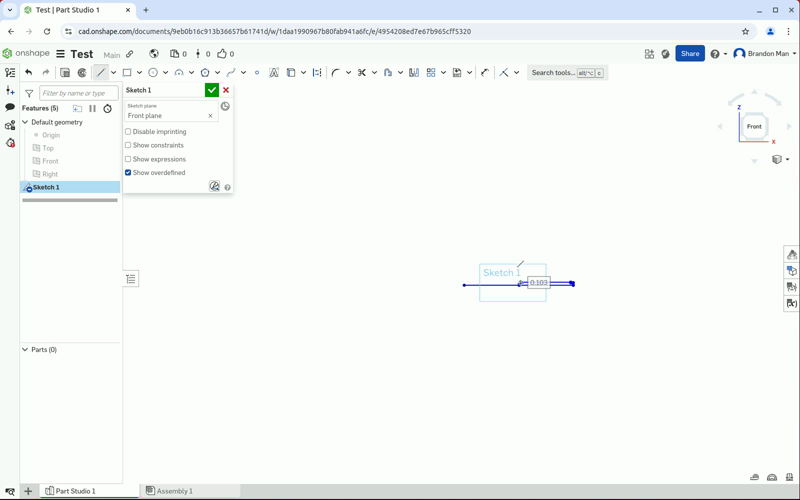
key_down(shift)
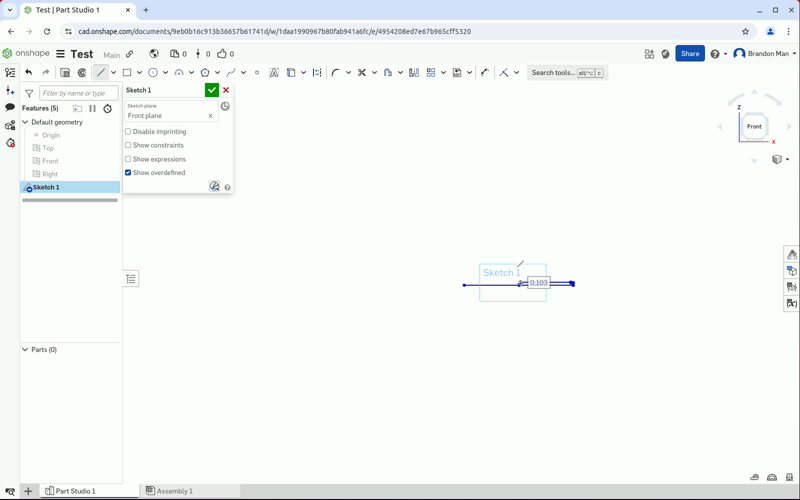
mouse_move(550, 282)
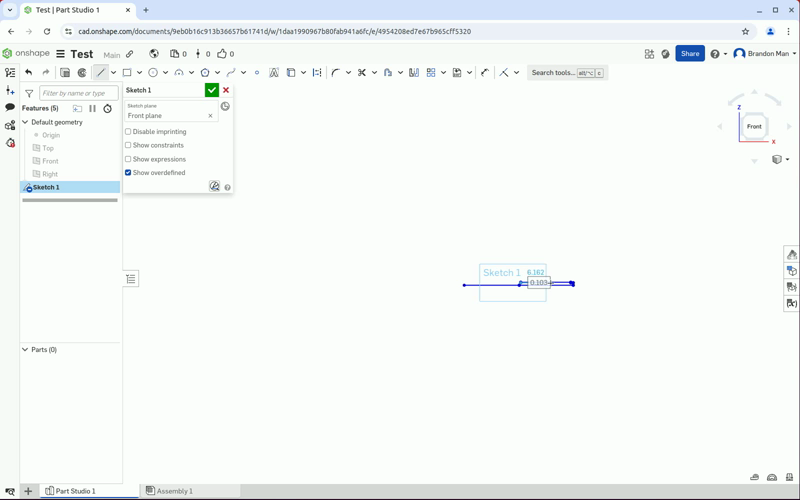
mouse_move(516, 282)
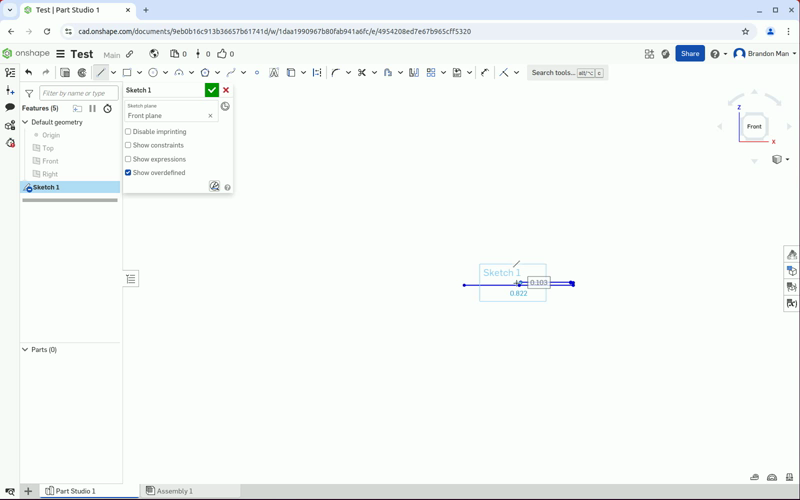
scroll(6)
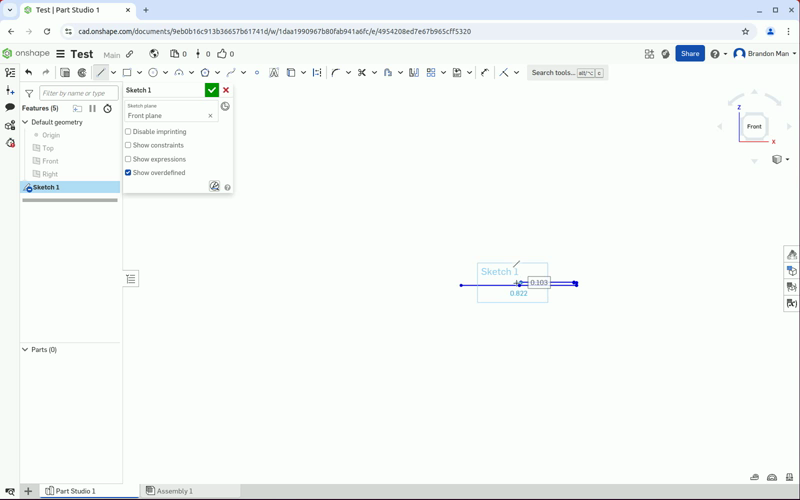
scroll(6)
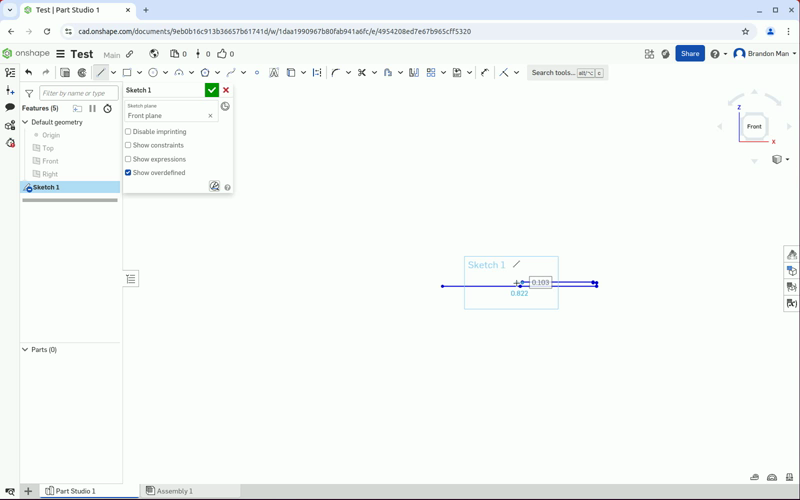
scroll(6)
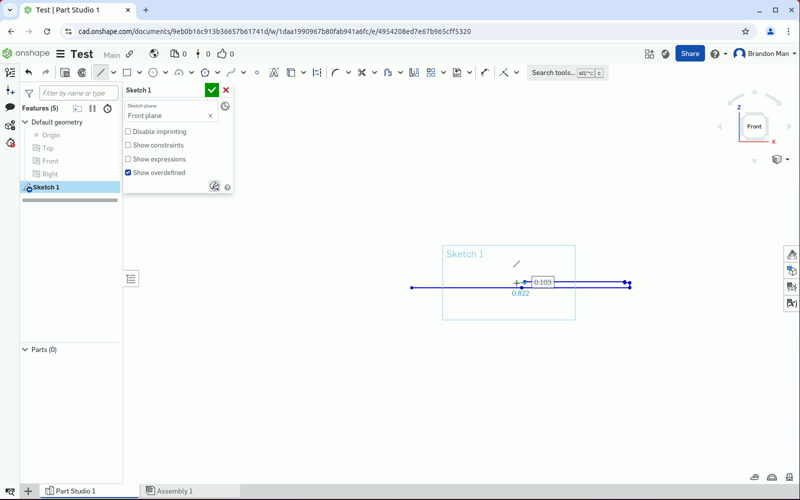
scroll(6)
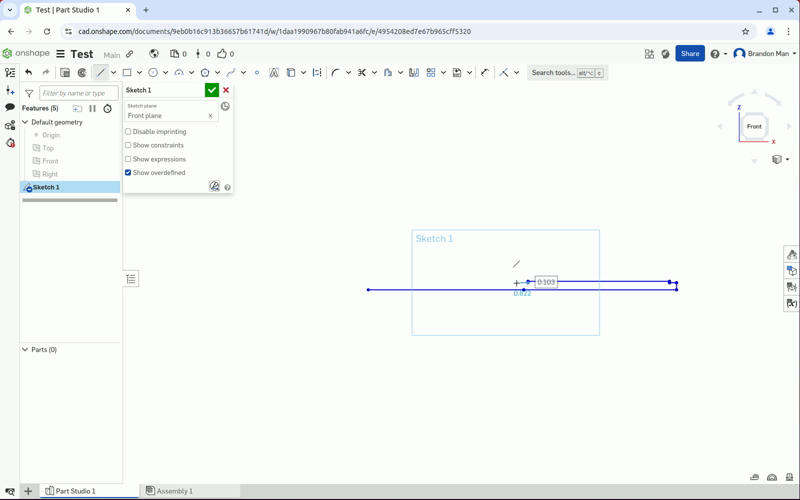
scroll(6)
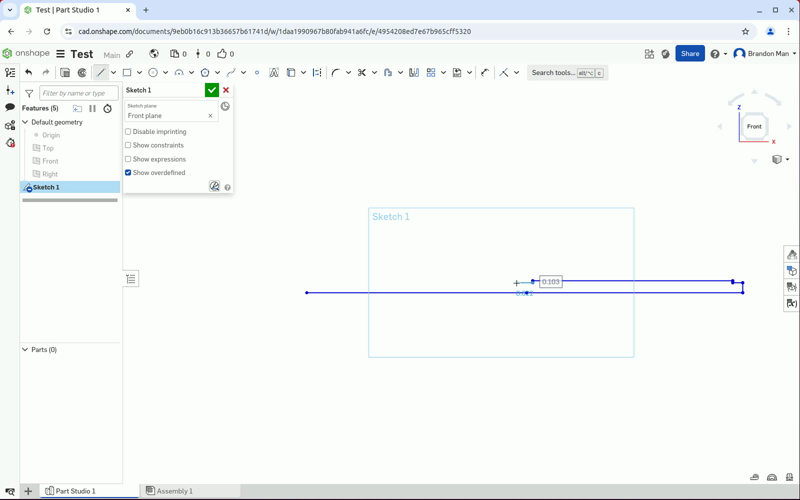
scroll(6)
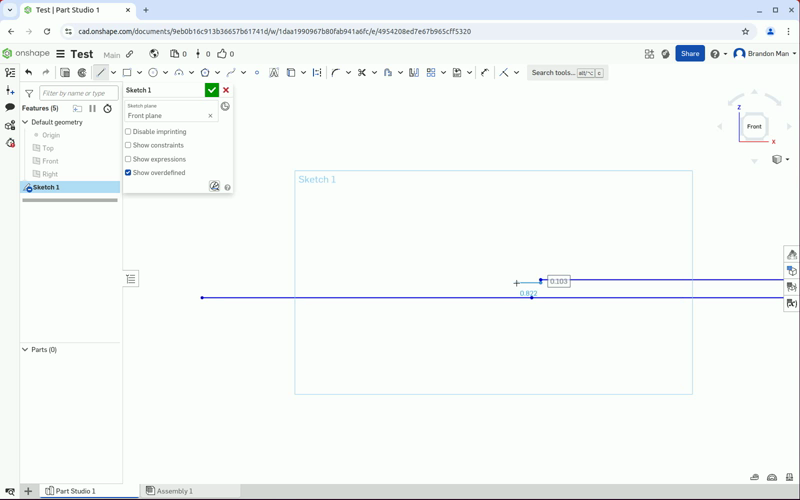
scroll(6)
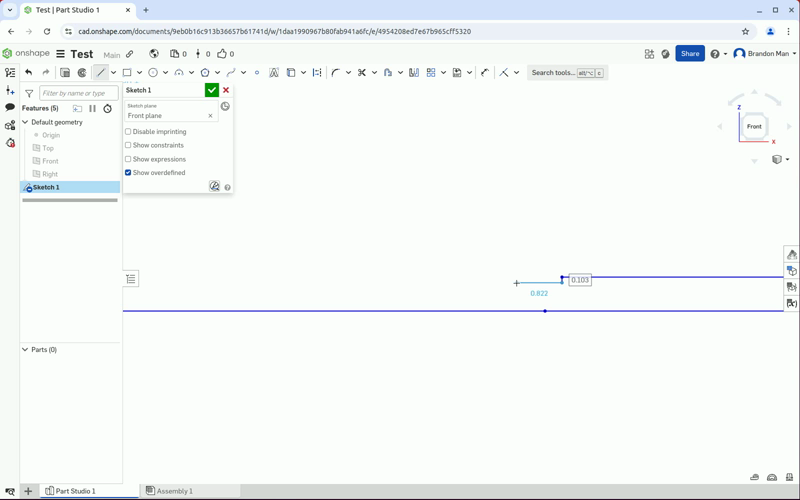
click(516, 282)
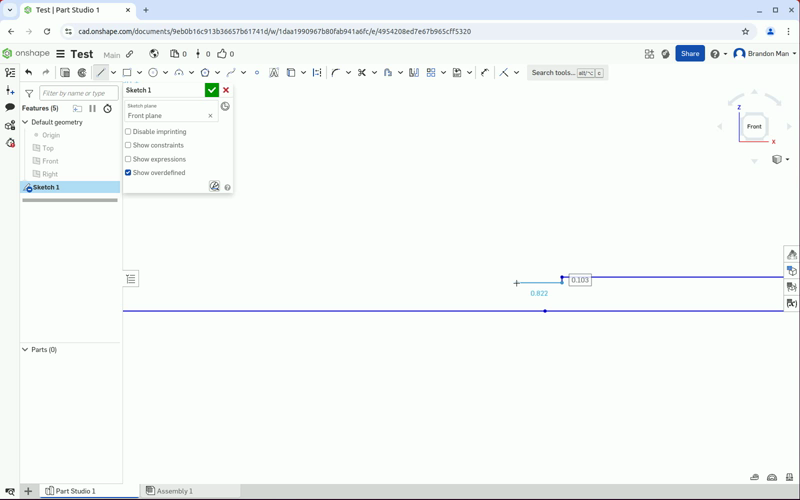
scroll(-6)
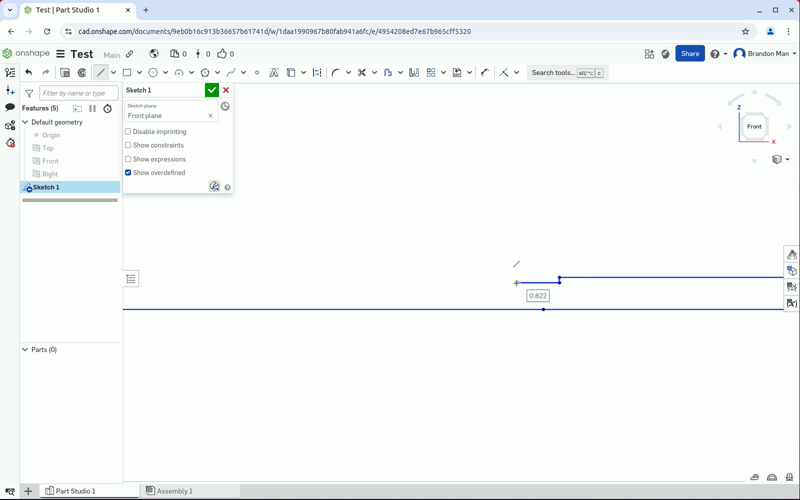
scroll(-6)
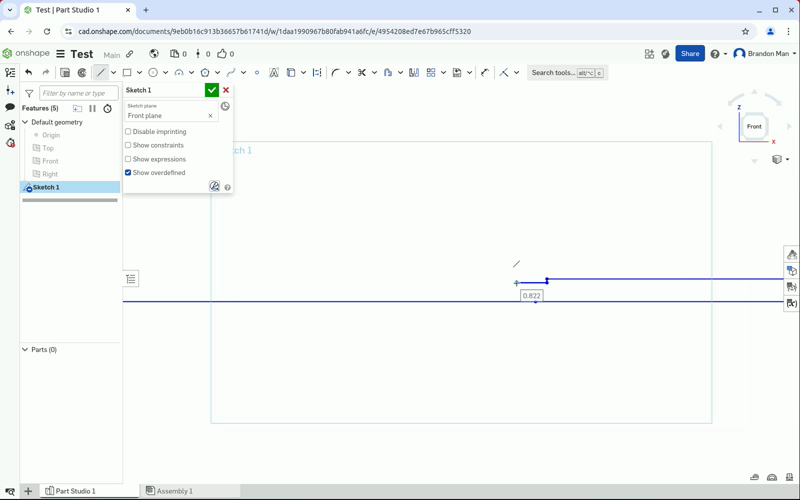
scroll(-6)
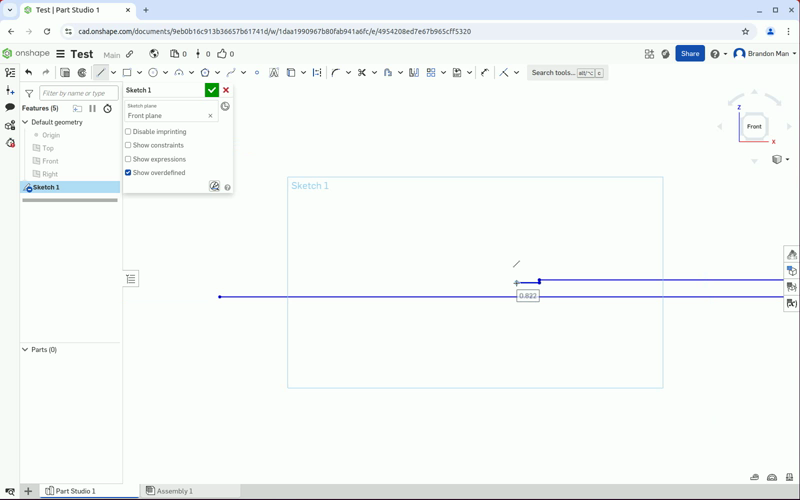
scroll(-6)
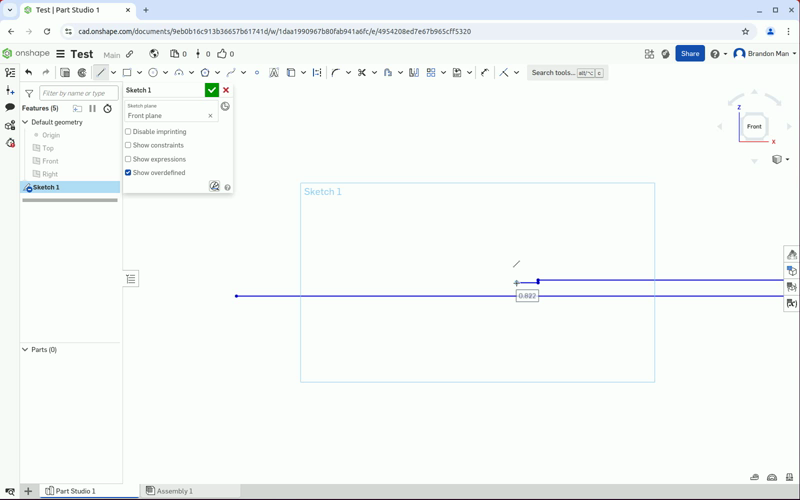
scroll(-6)
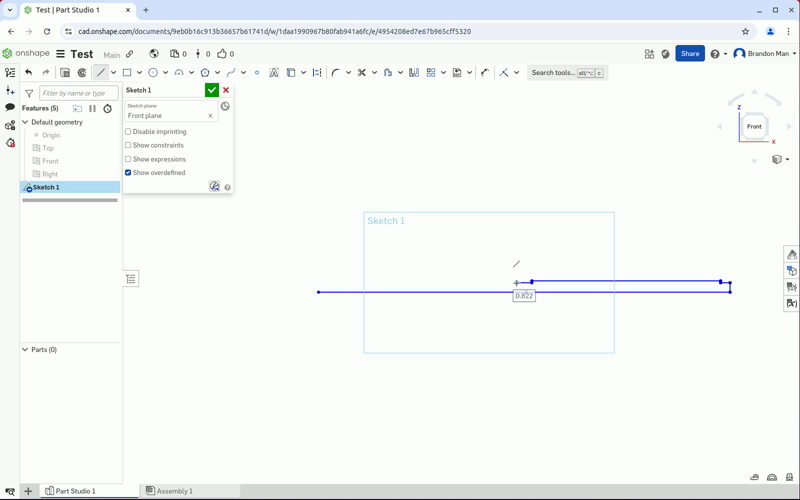
scroll(-6)
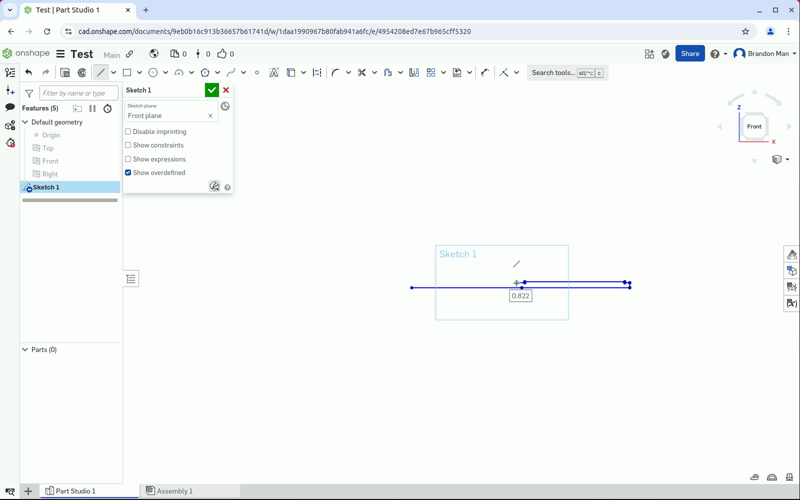
scroll(-6)
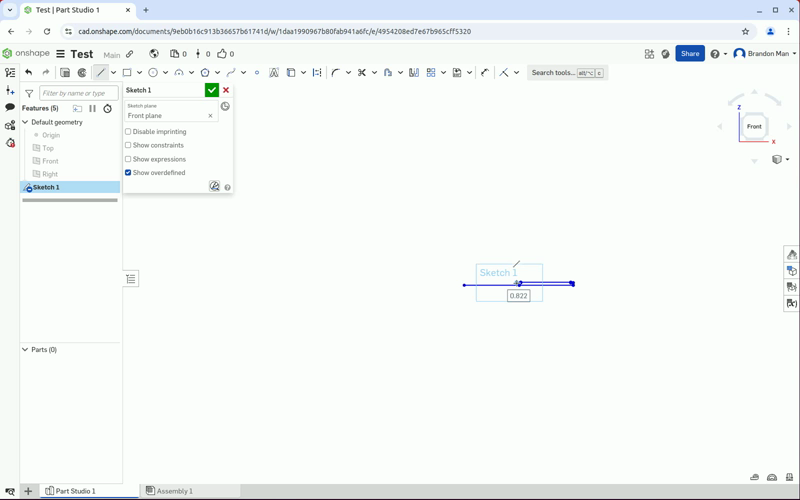
key_up(shift)
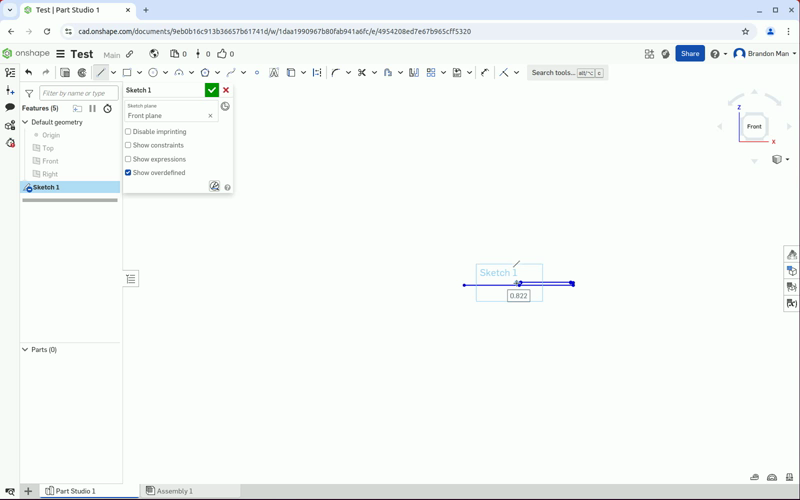
key_down(shift)
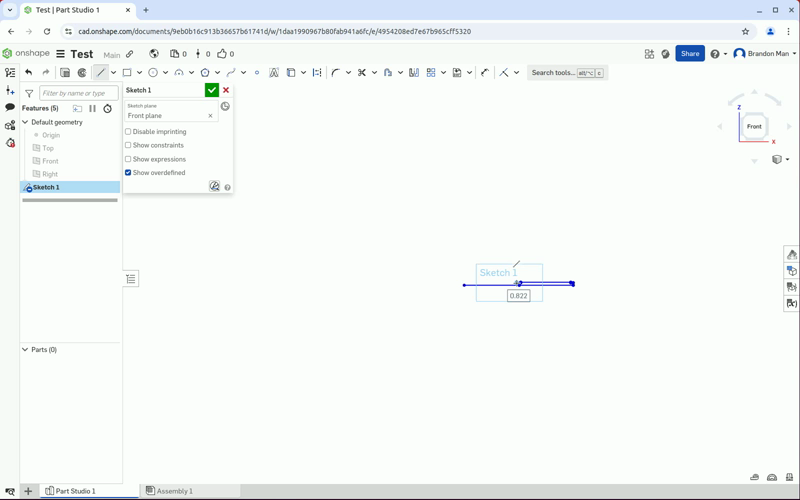
mouse_move(546, 282)
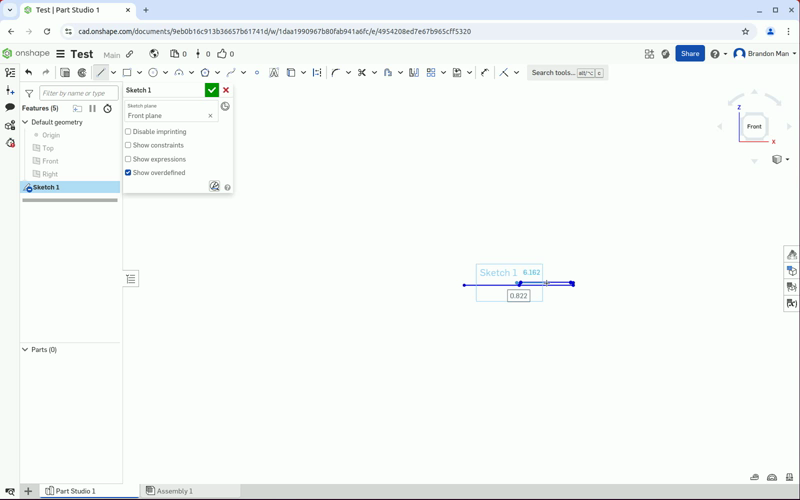
mouse_move(516, 282)
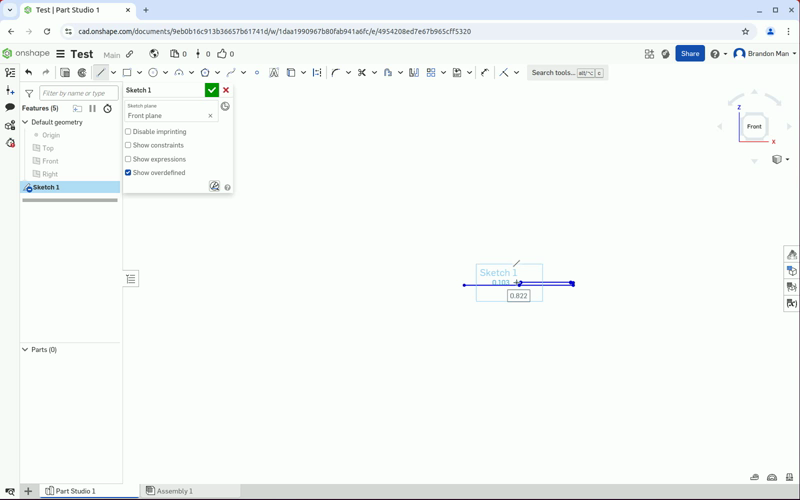
scroll(6)
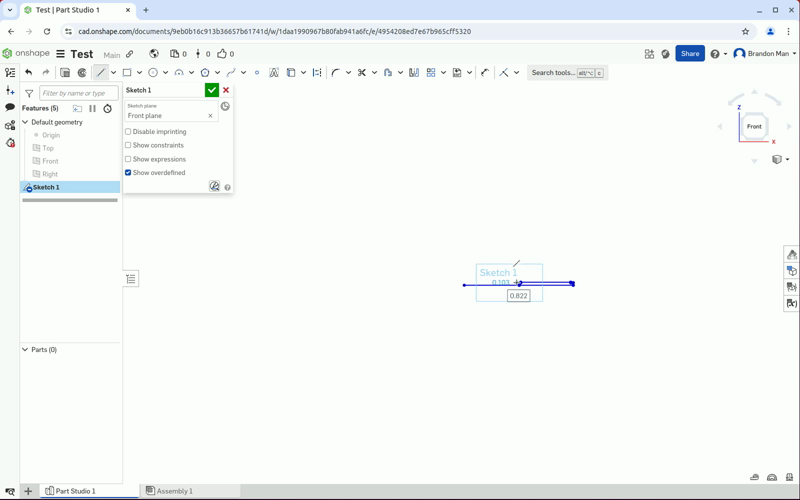
scroll(6)
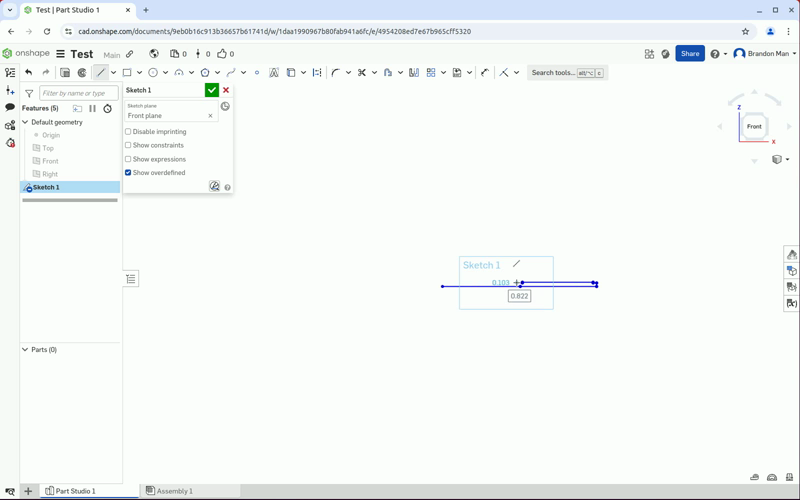
scroll(6)
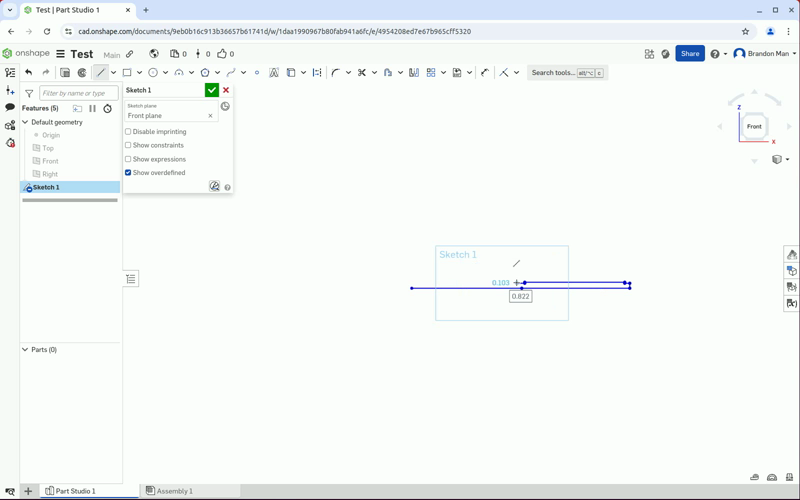
scroll(6)
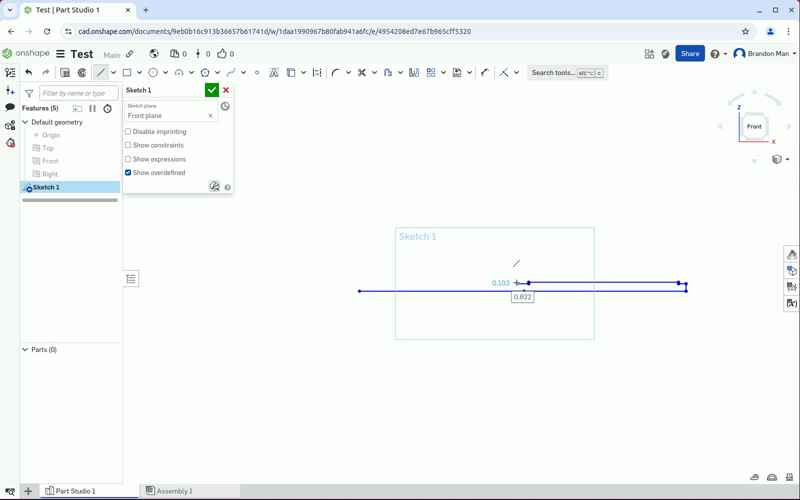
scroll(6)
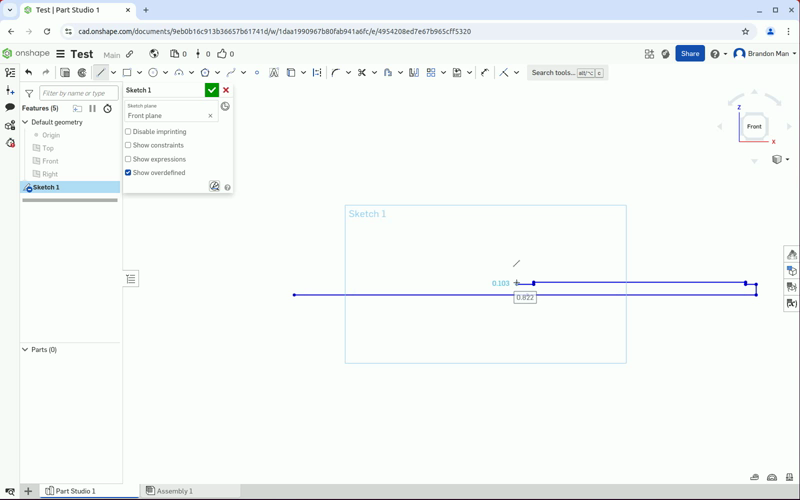
scroll(6)
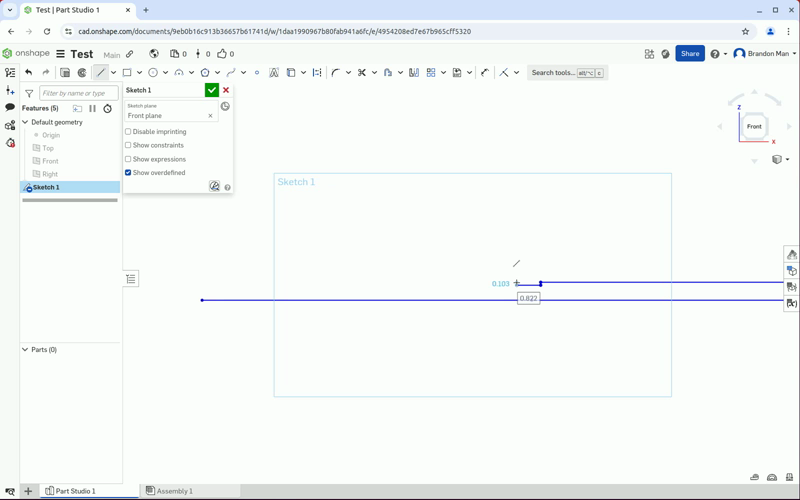
scroll(6)
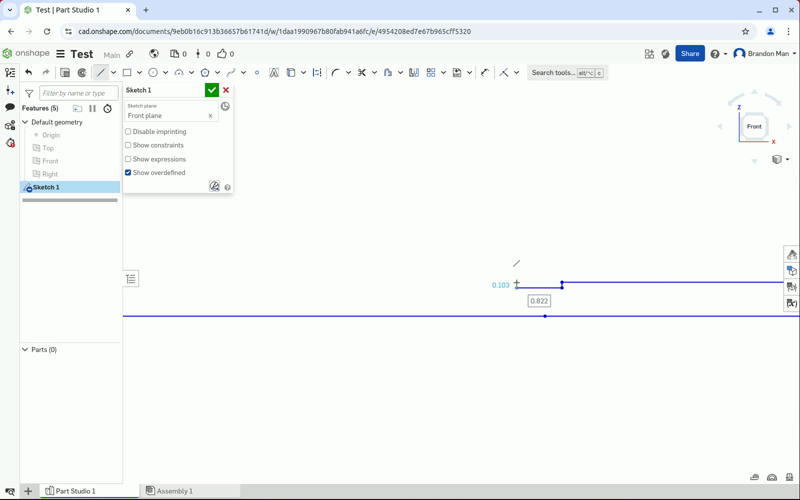
click(516, 282)
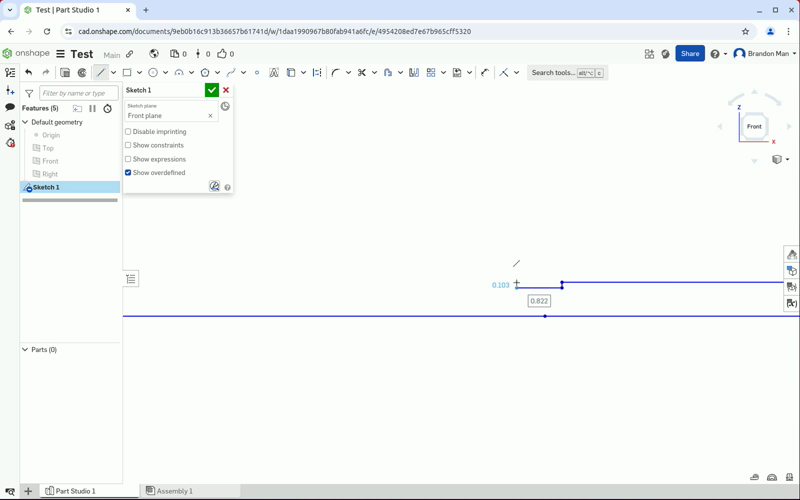
scroll(-6)
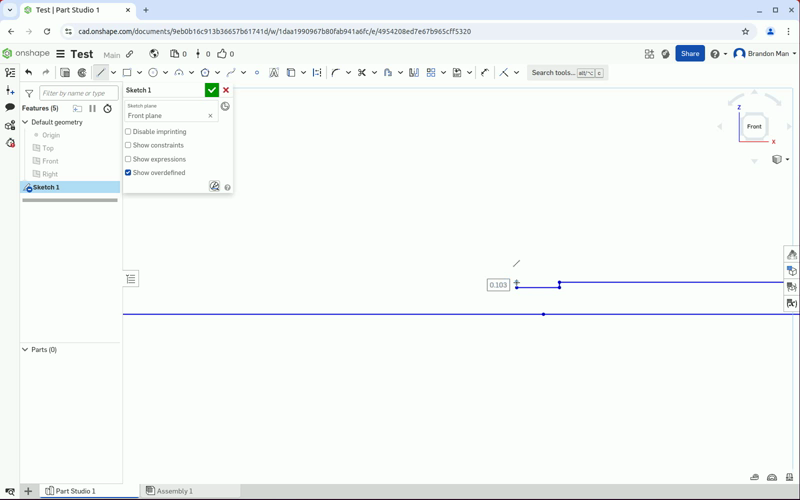
scroll(-6)
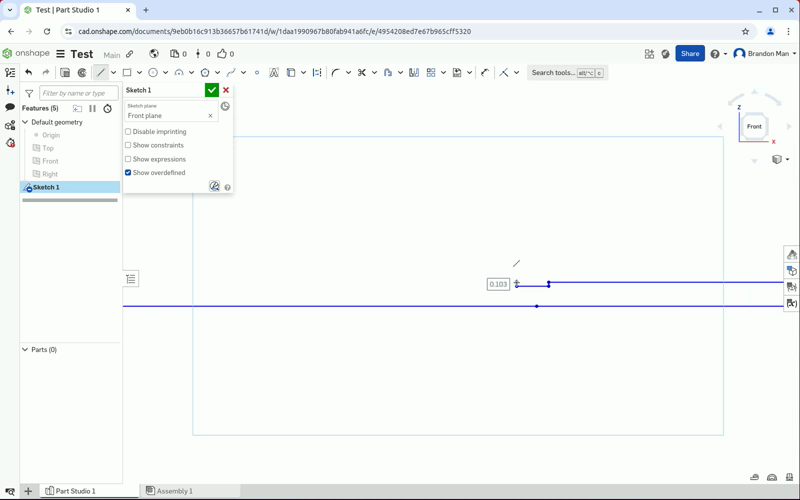
scroll(-6)
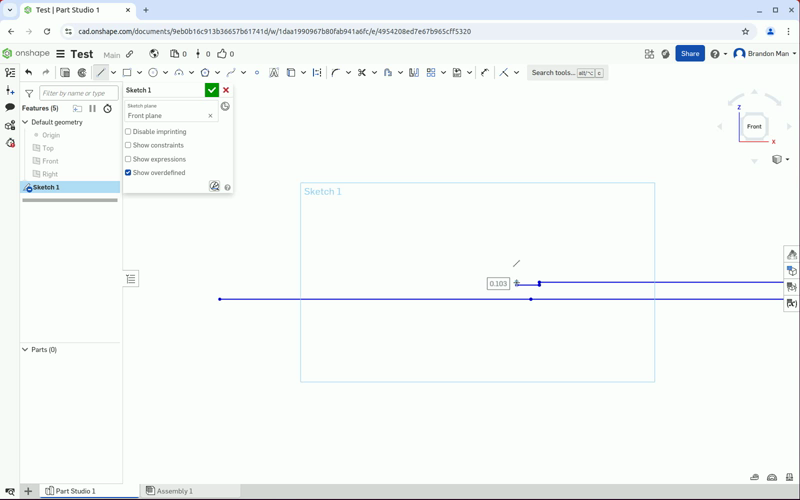
scroll(-6)
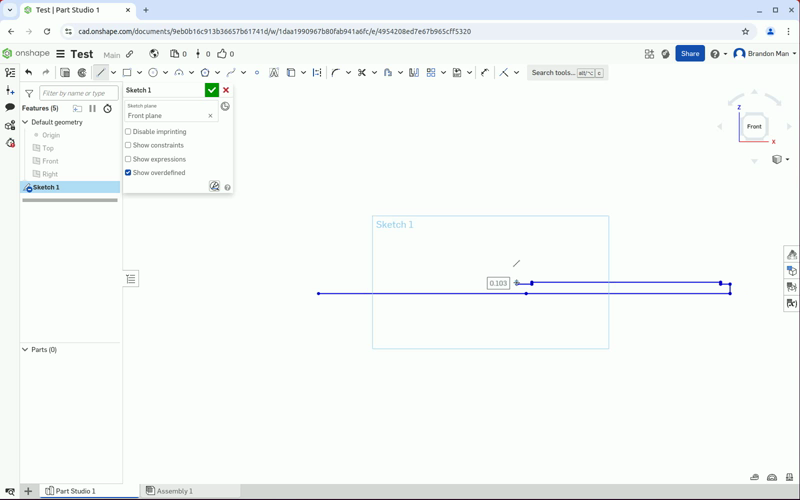
scroll(-6)
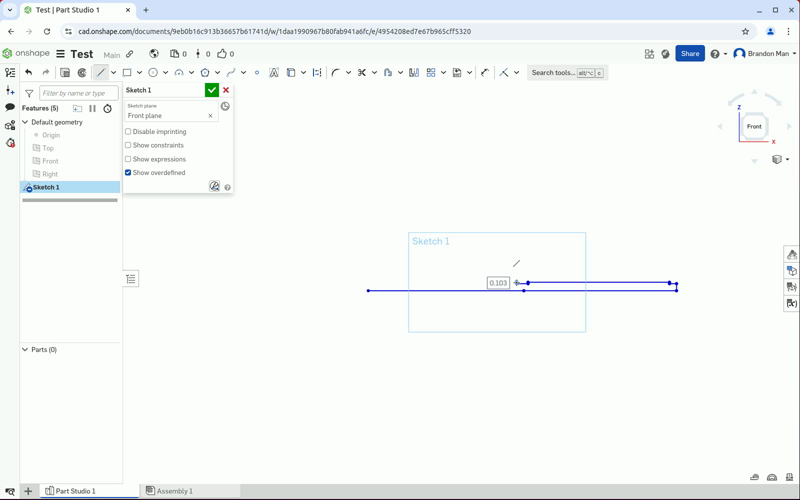
scroll(-6)
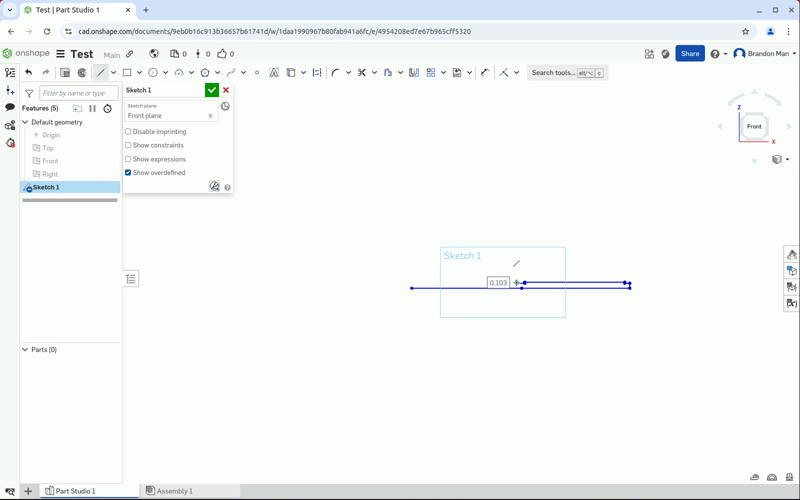
scroll(-6)
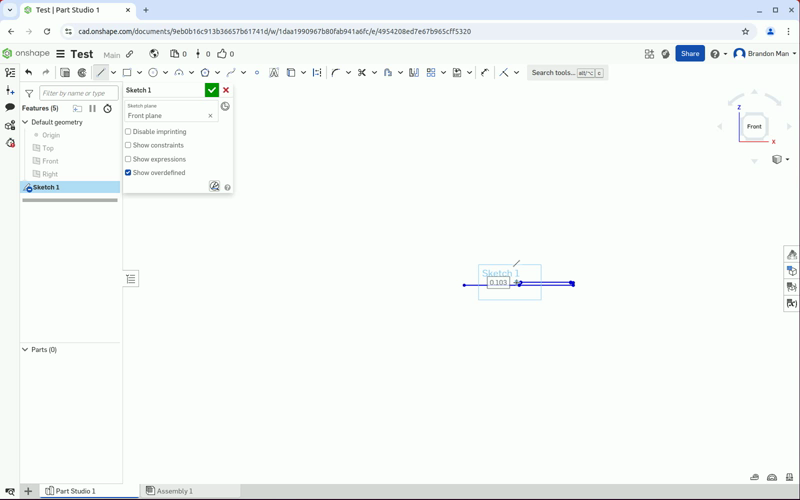
key_up(shift)
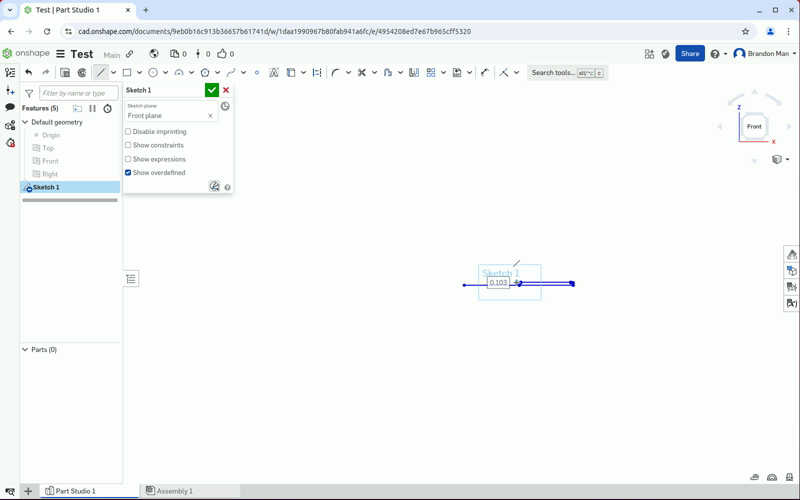
key_down(shift)
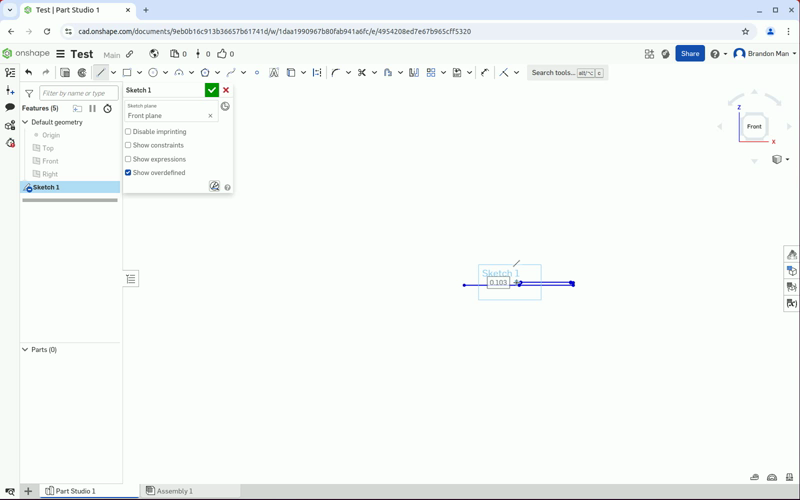
mouse_move(546, 282)
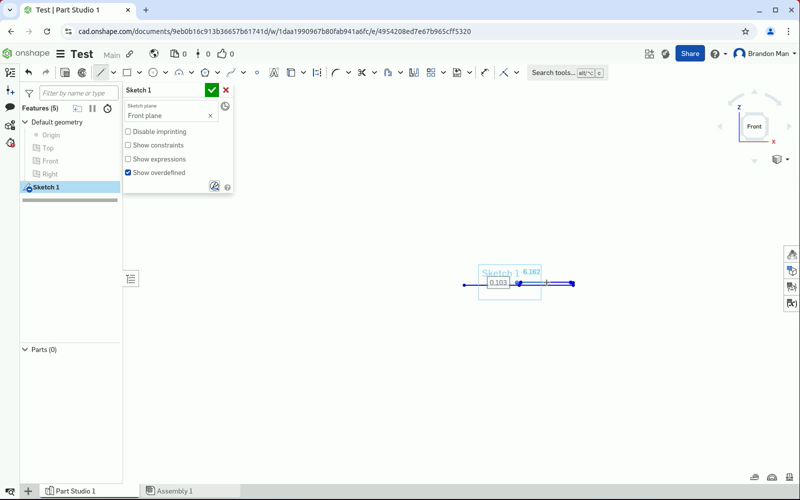
mouse_move(466, 282)
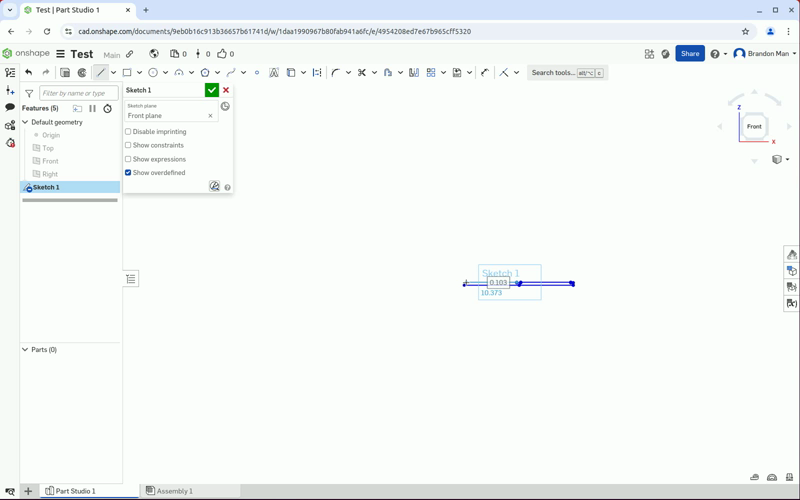
scroll(6)
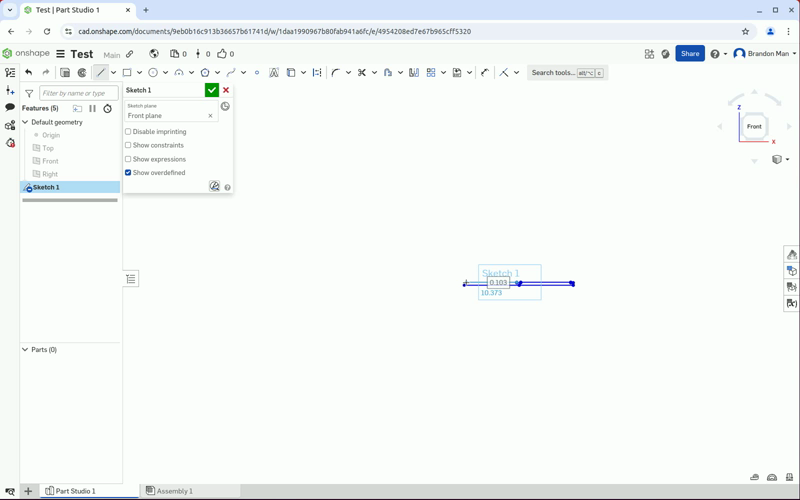
scroll(6)
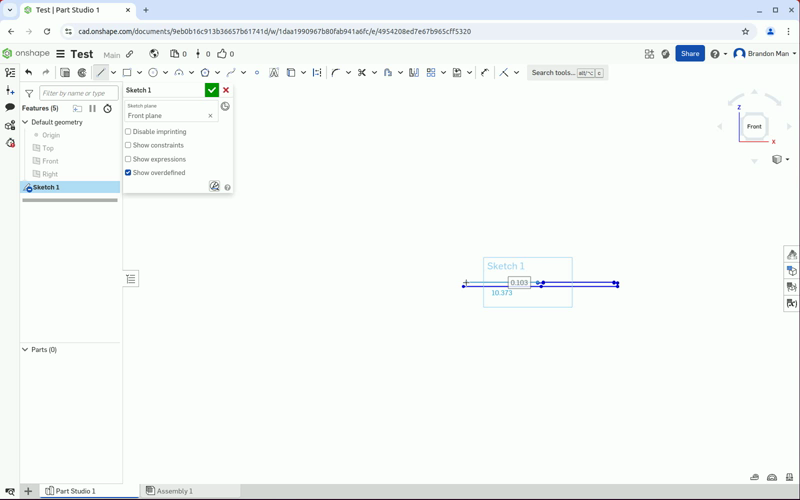
scroll(6)
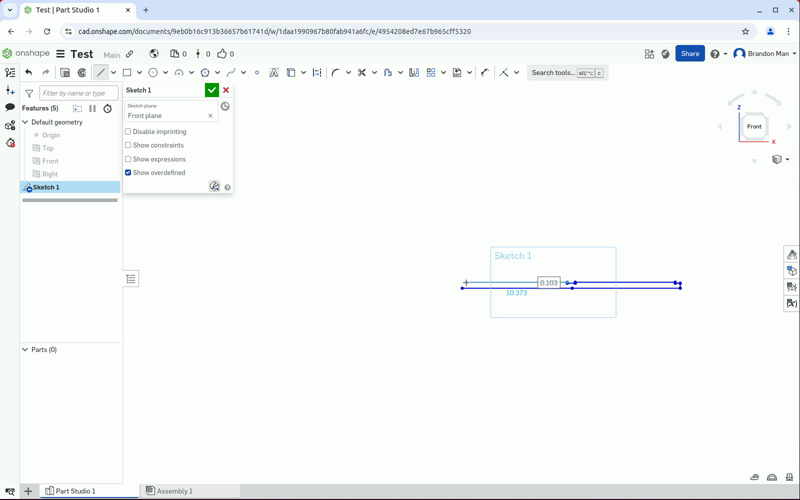
scroll(6)
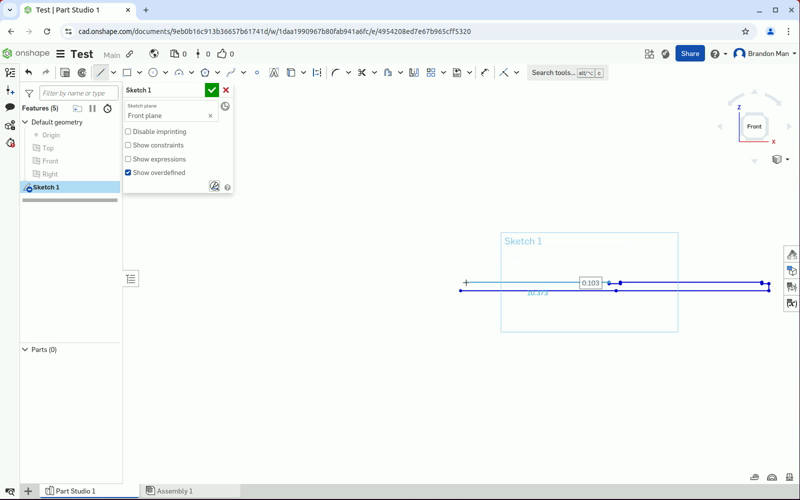
scroll(6)
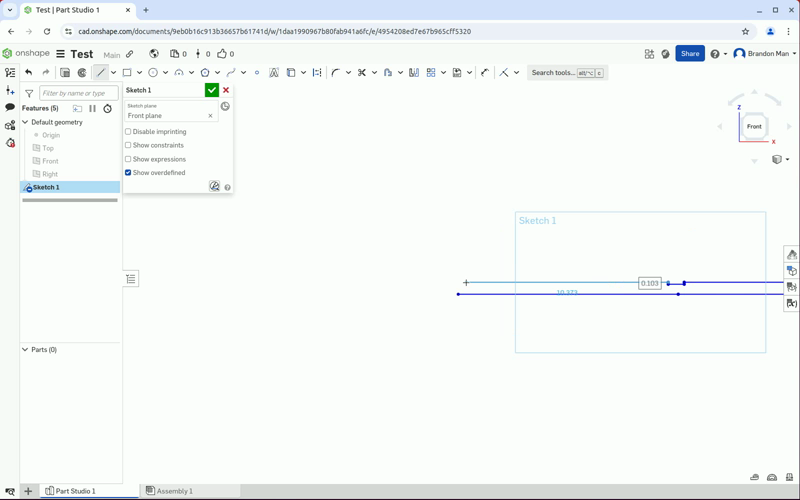
scroll(6)
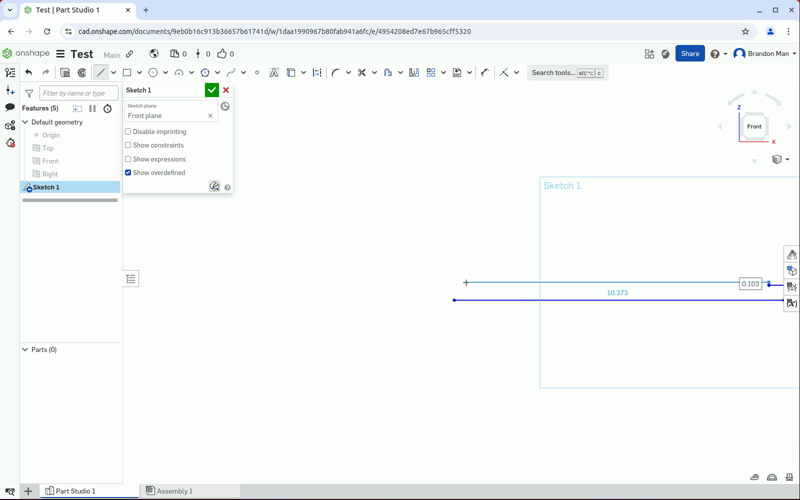
scroll(6)
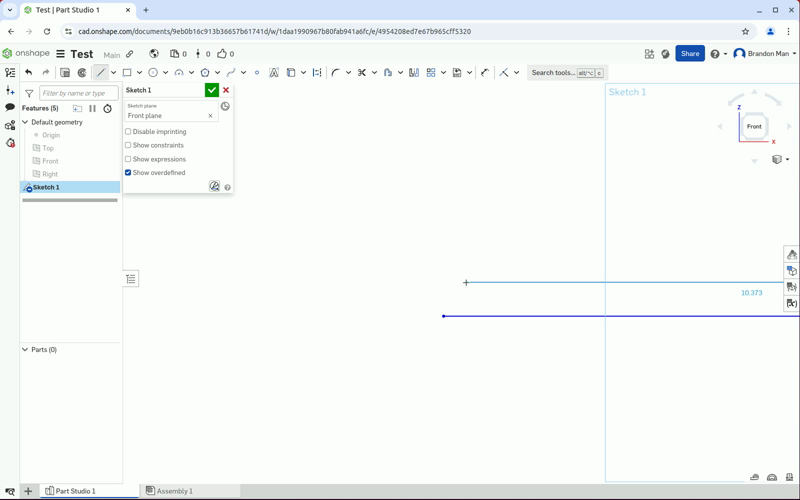
click(466, 282)
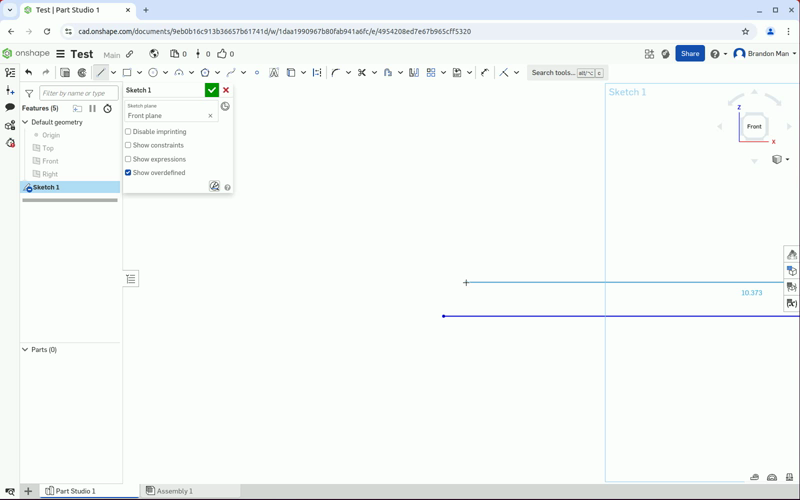
scroll(-6)
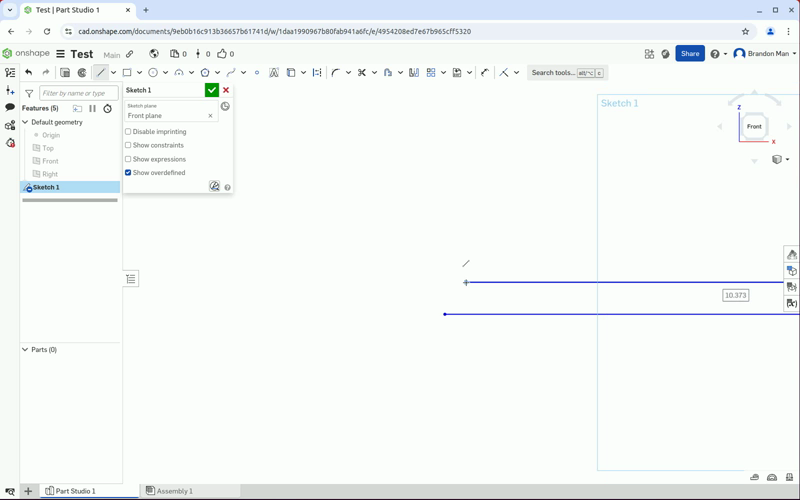
scroll(-6)
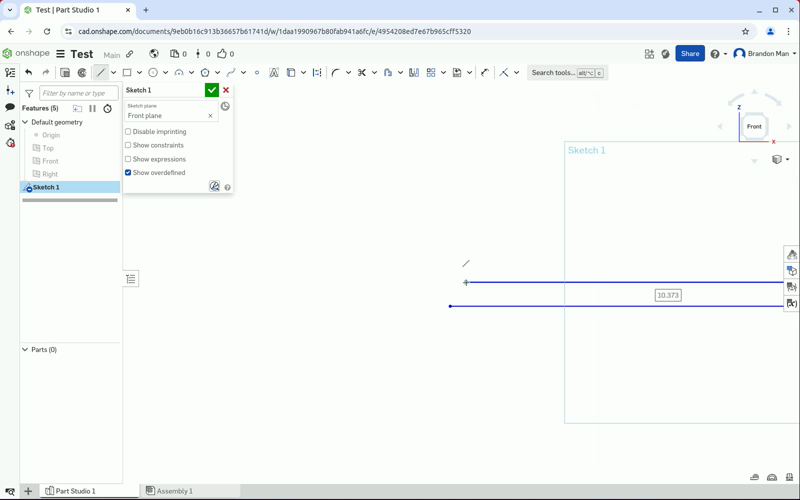
scroll(-6)
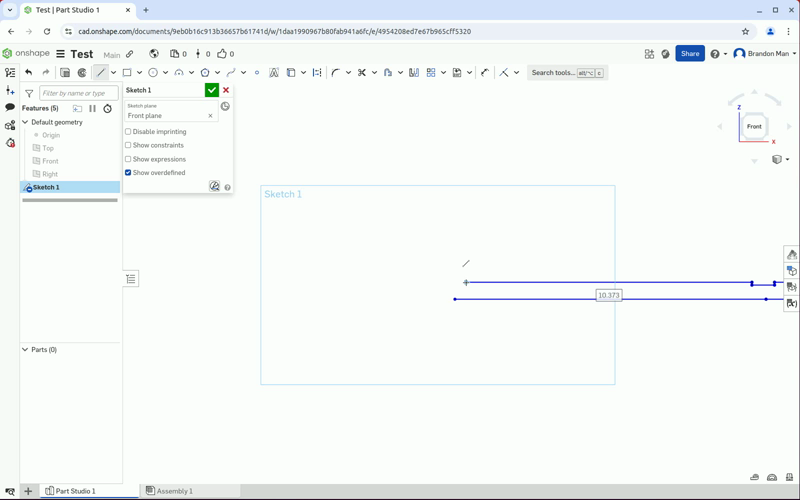
scroll(-6)
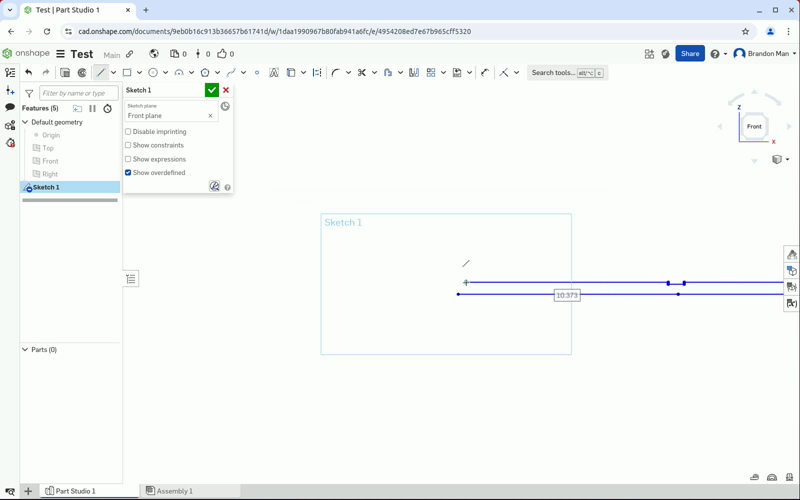
scroll(-6)
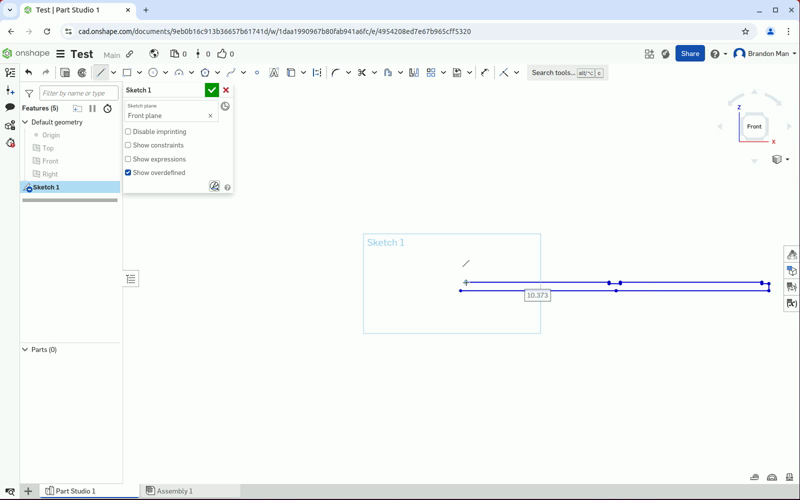
scroll(-6)
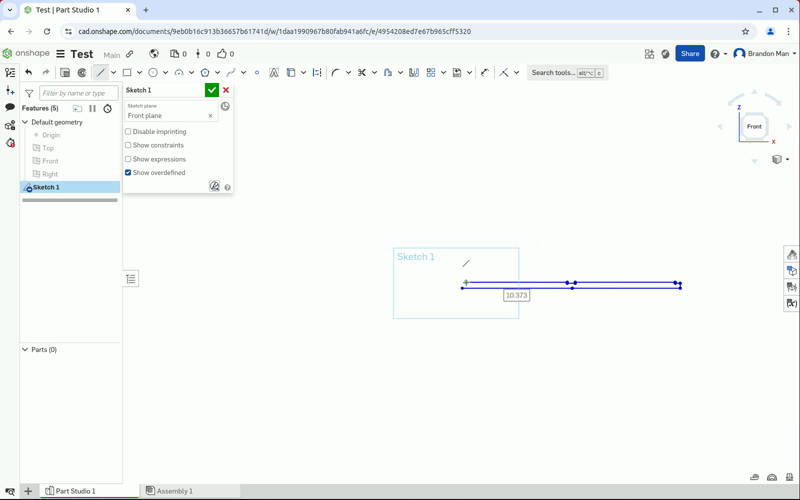
scroll(-6)
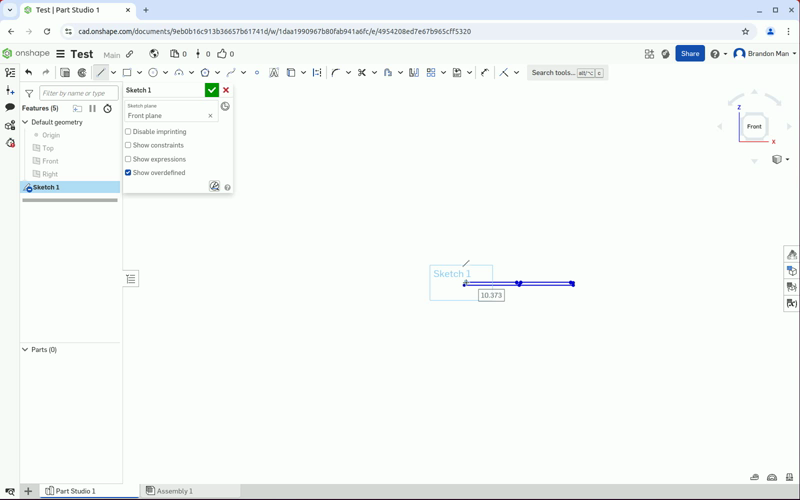
key_up(shift)
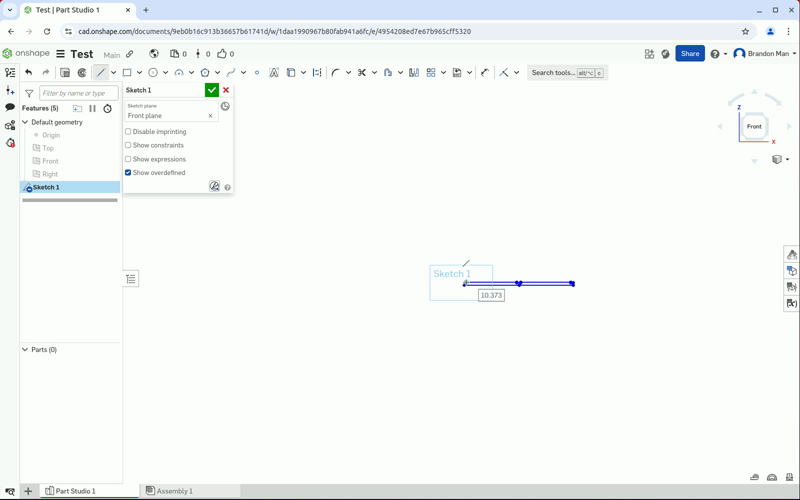
key_down(shift)
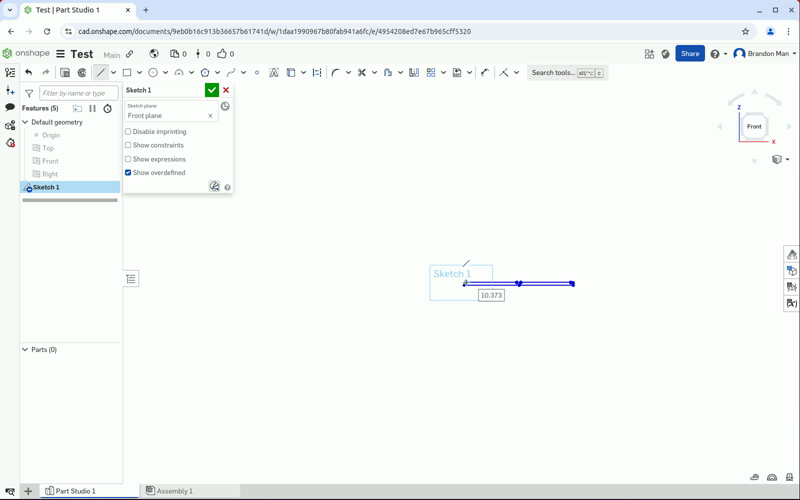
mouse_move(496, 282)
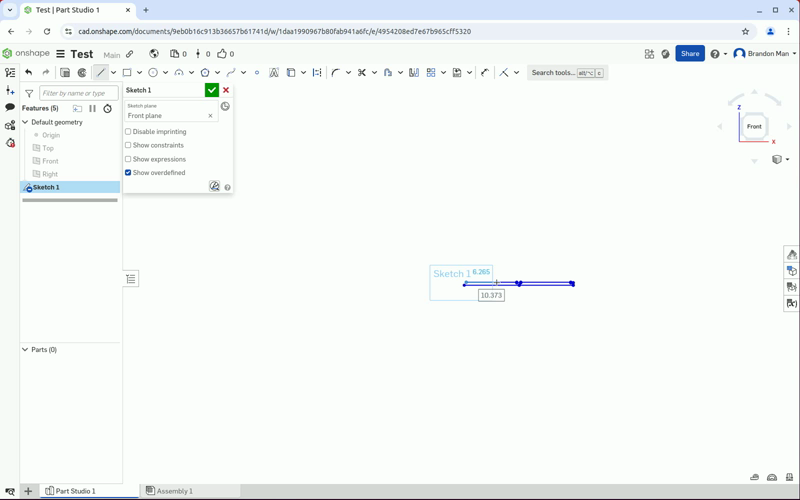
mouse_move(466, 282)
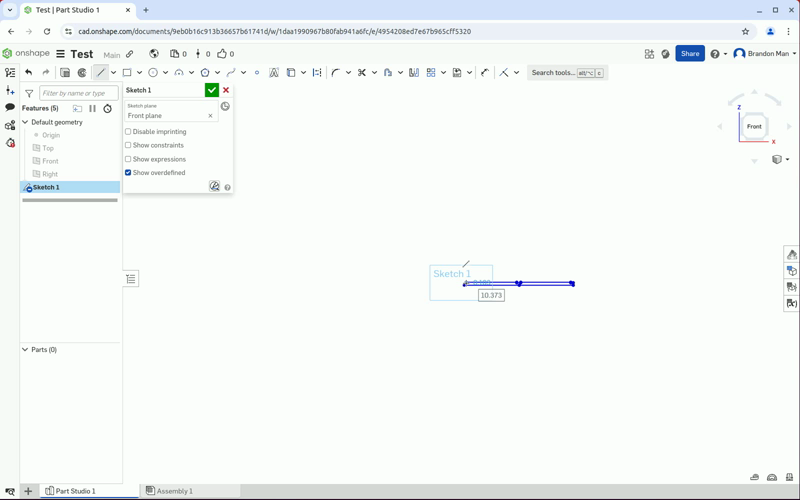
scroll(6)
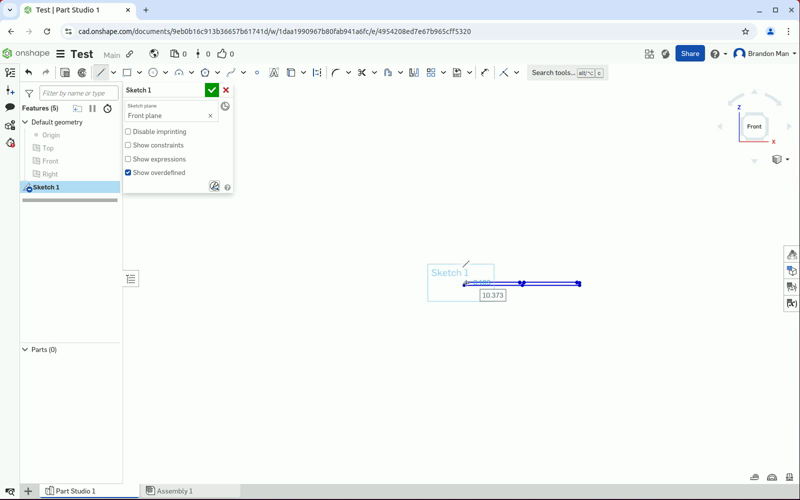
scroll(6)
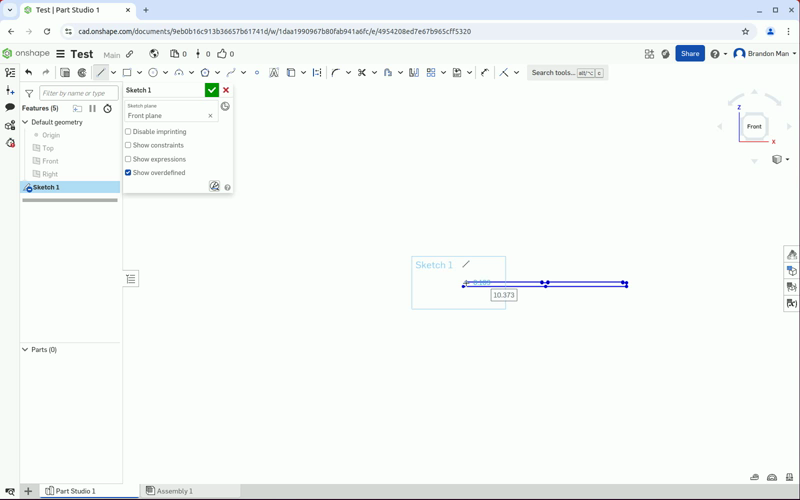
scroll(6)
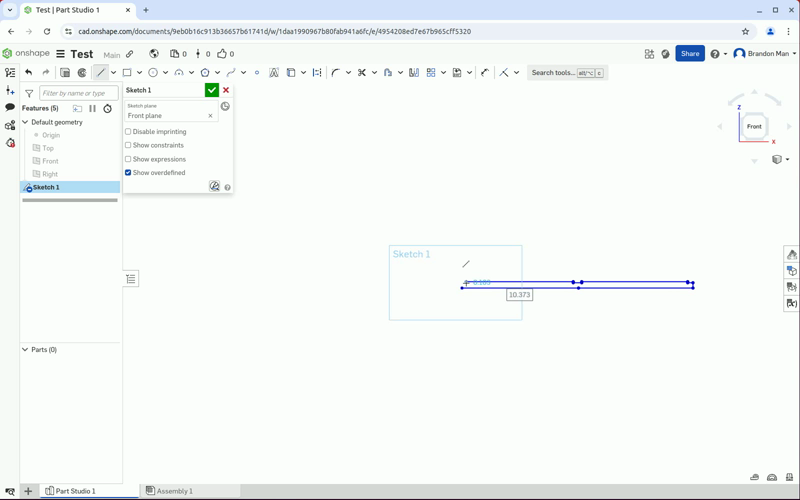
scroll(6)
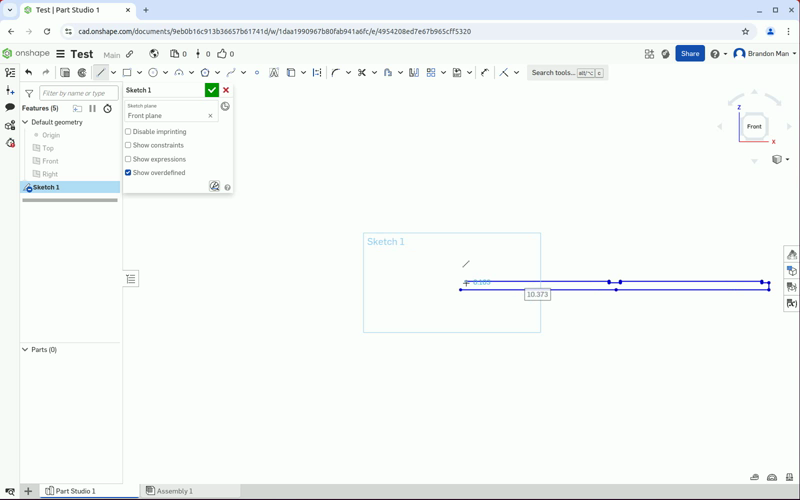
scroll(6)
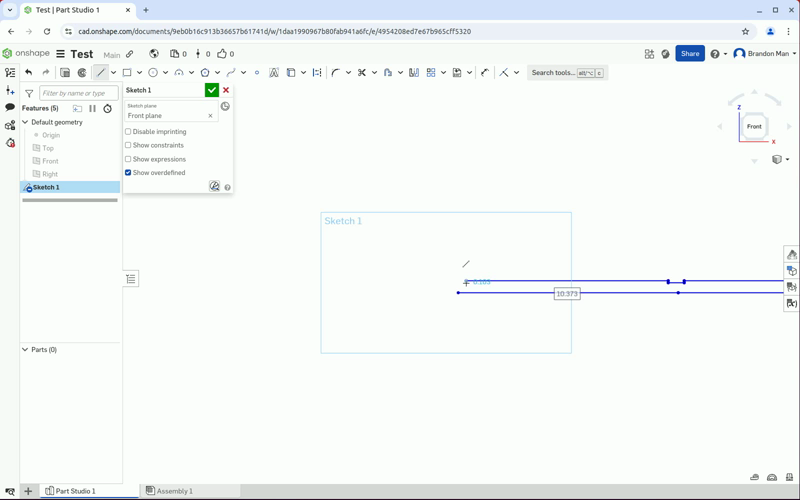
scroll(6)
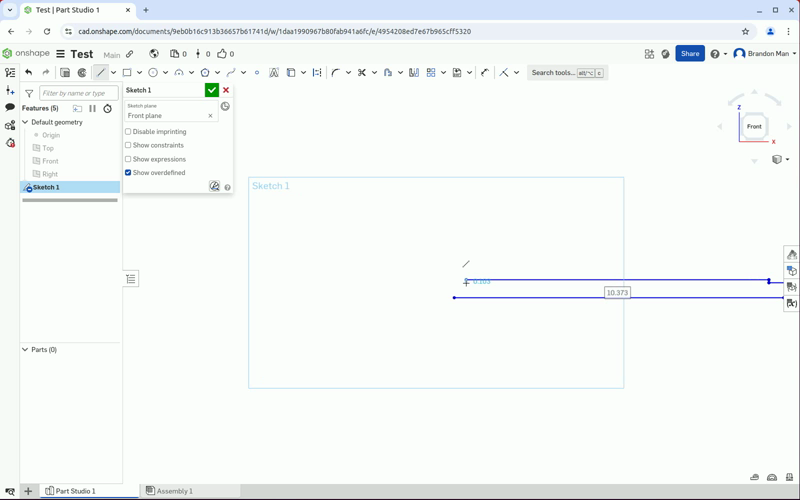
scroll(6)
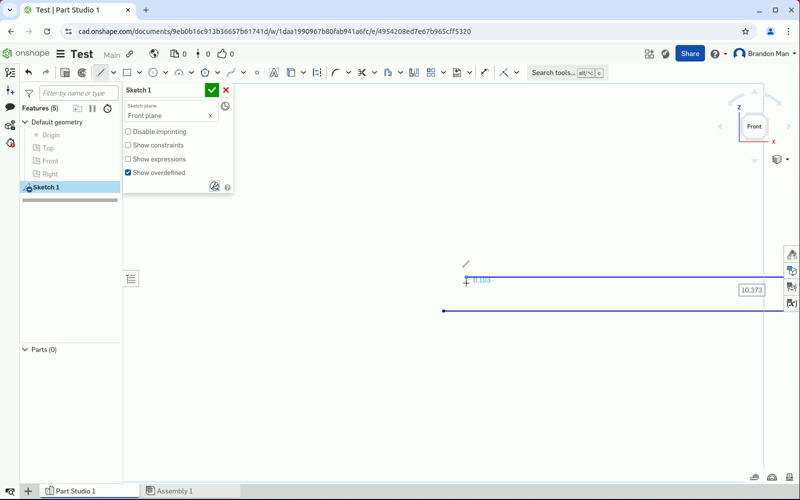
click(466, 282)
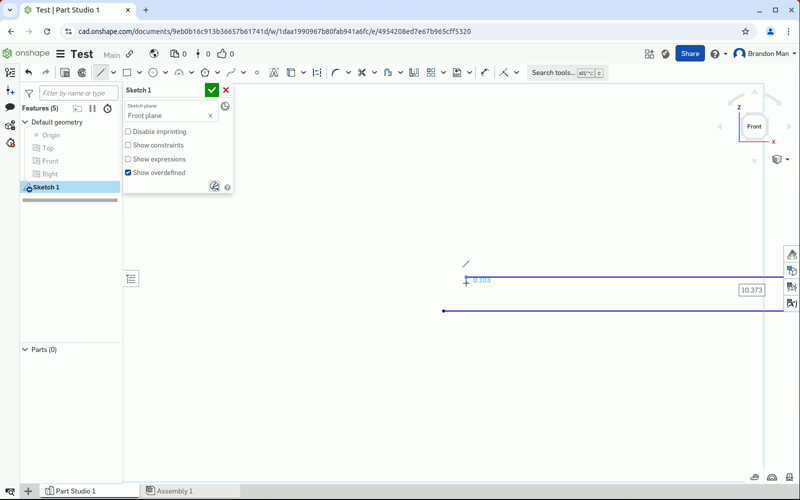
scroll(-6)
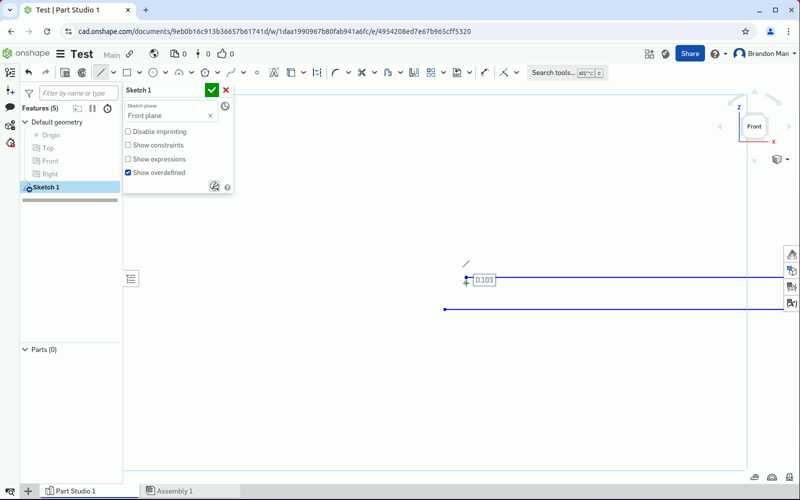
scroll(-6)
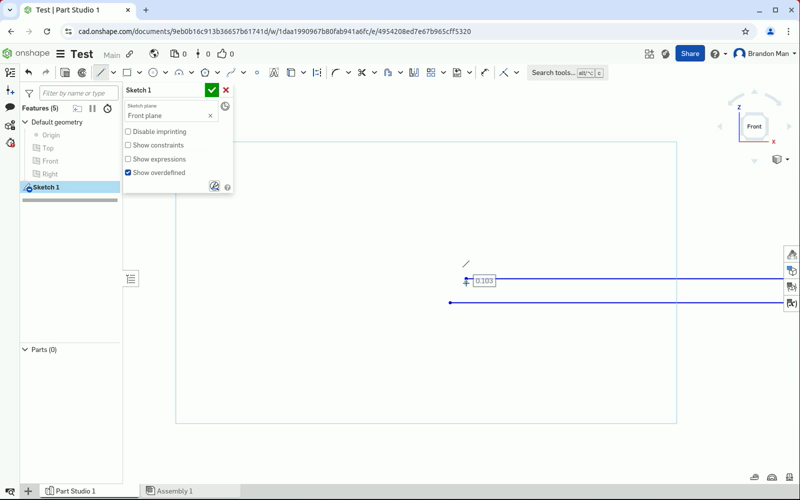
scroll(-6)
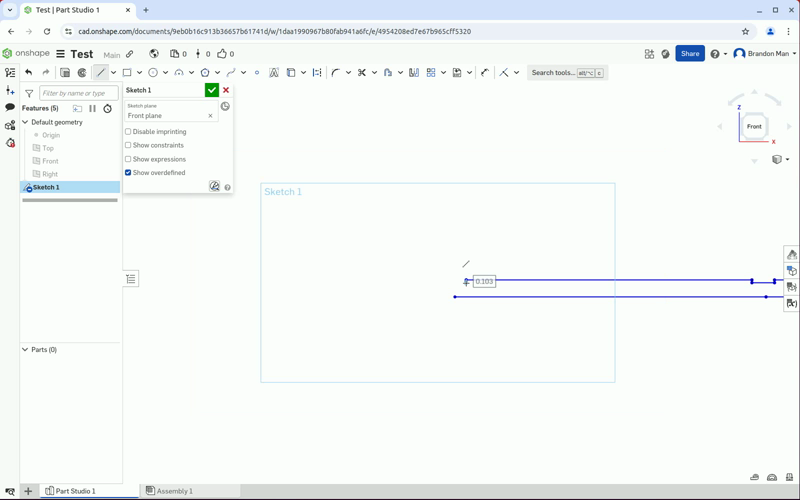
scroll(-6)
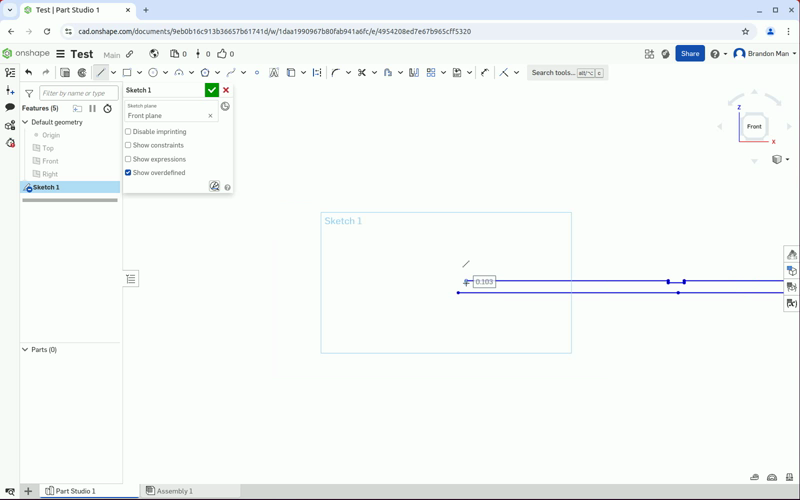
scroll(-6)
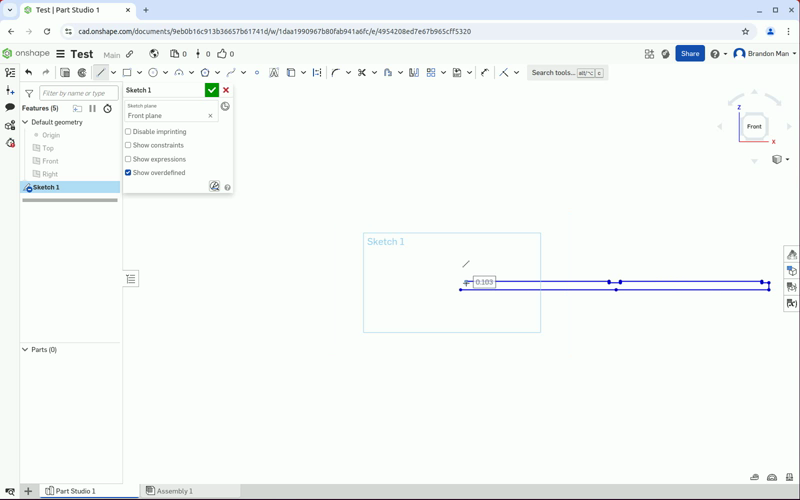
scroll(-6)
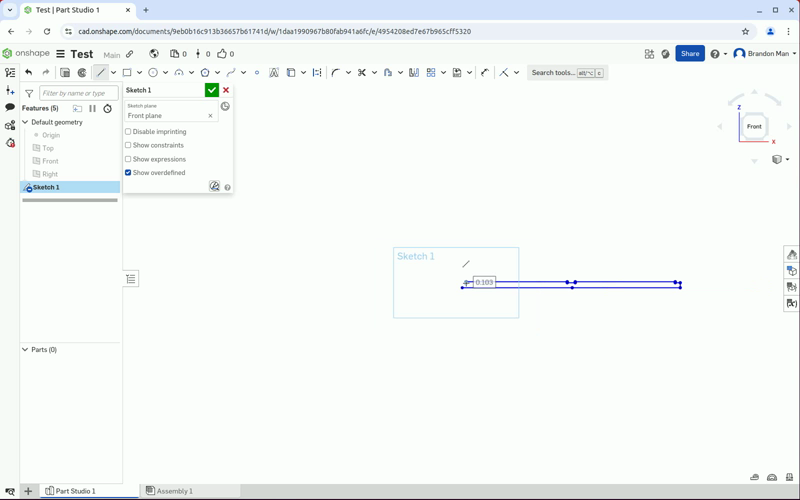
scroll(-6)
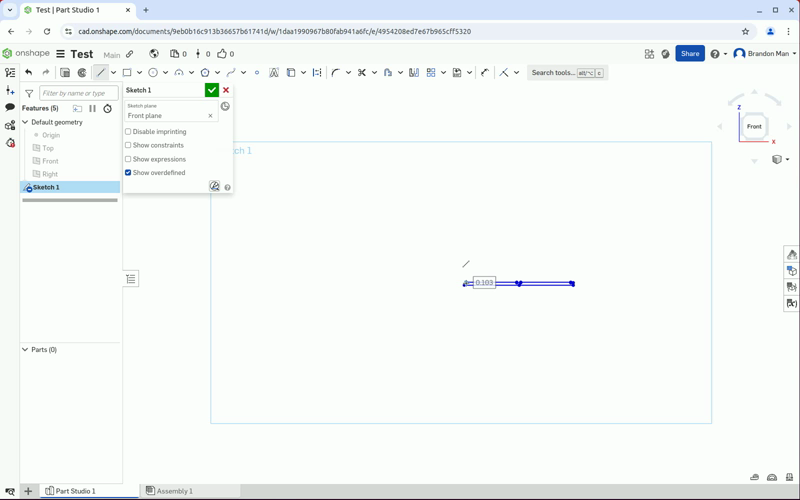
key_up(shift)
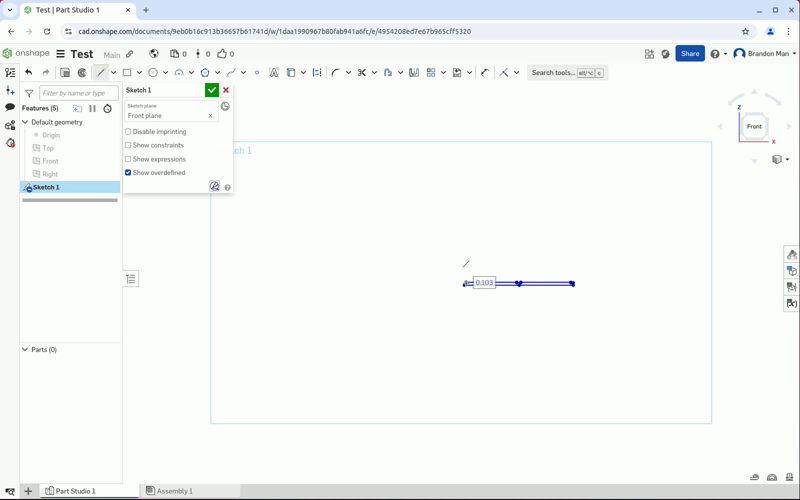
key_down(shift)
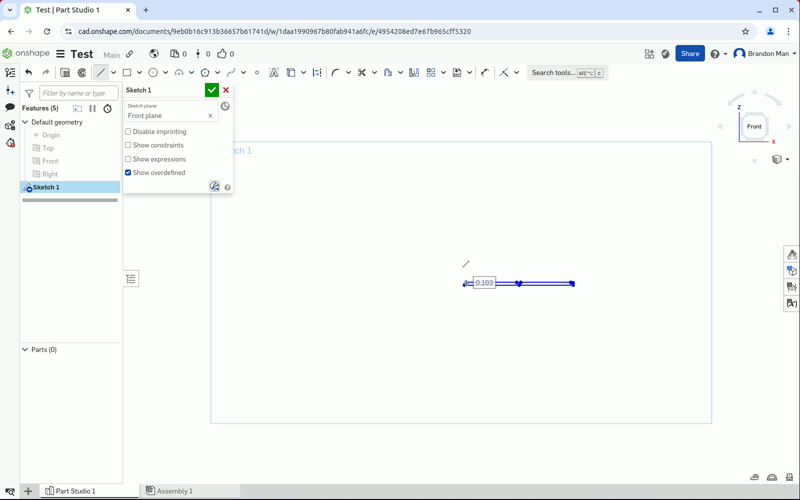
mouse_move(496, 282)
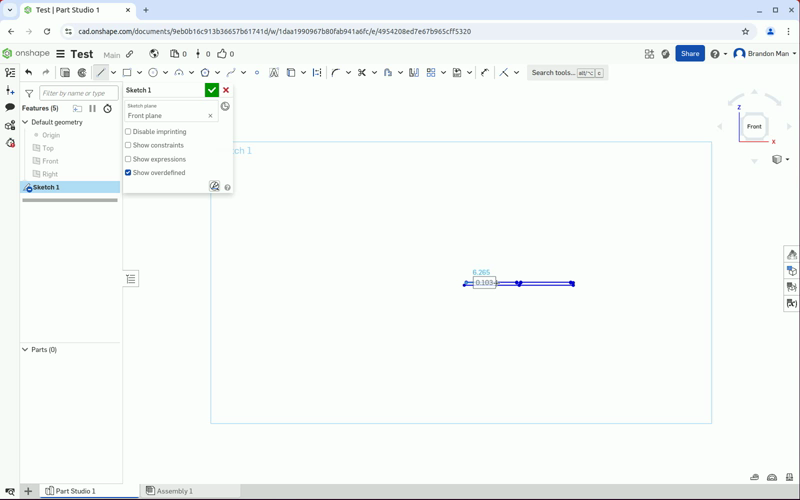
mouse_move(464, 282)
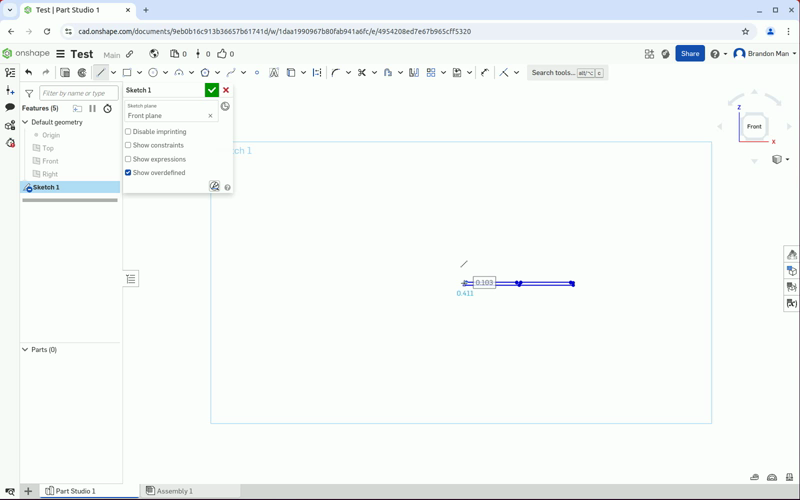
scroll(6)
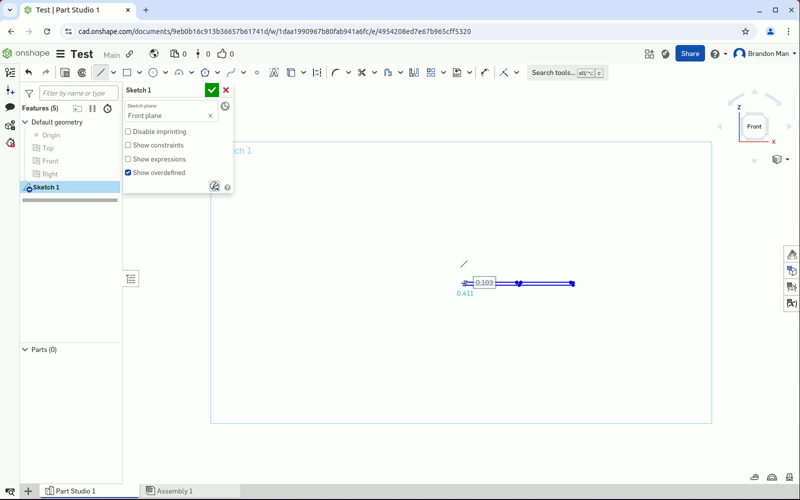
scroll(6)
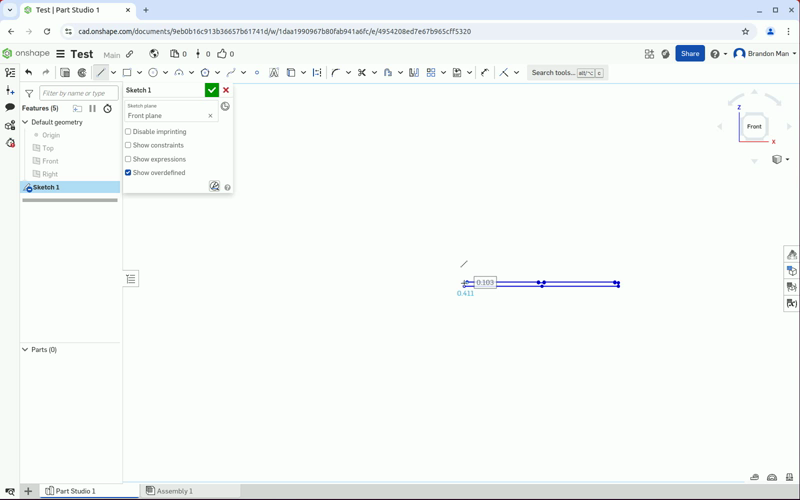
scroll(6)
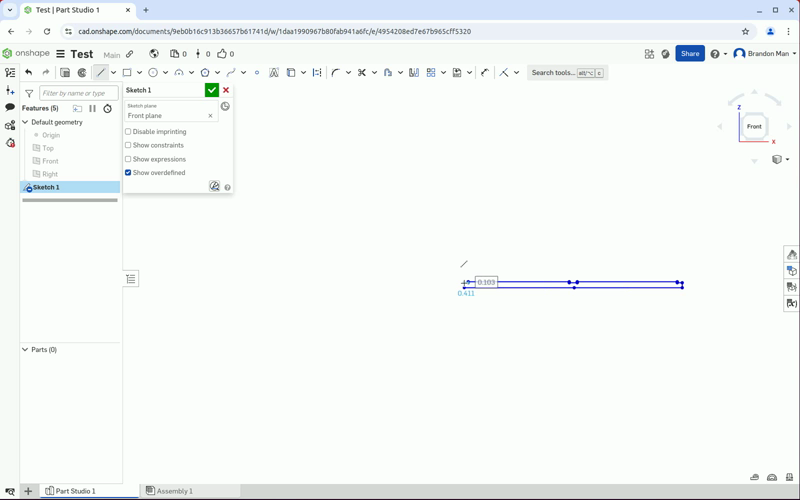
scroll(6)
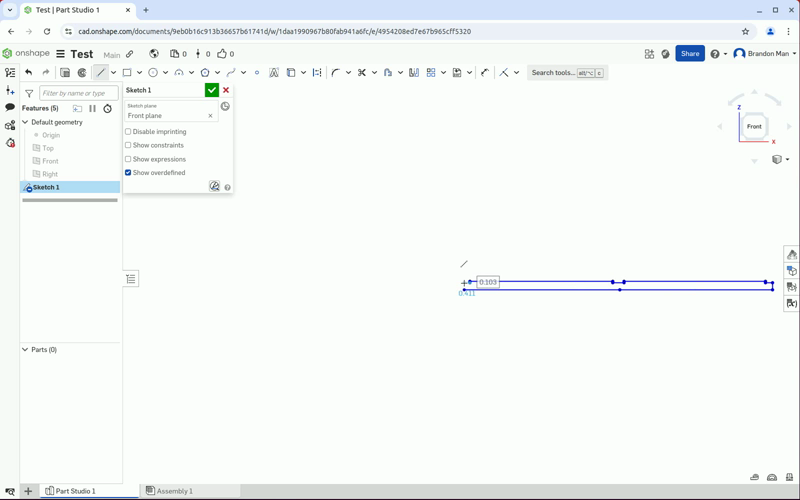
scroll(6)
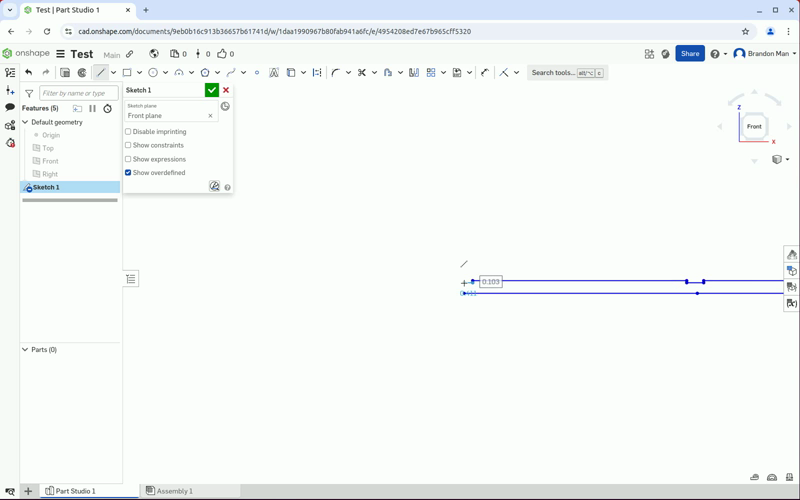
scroll(6)
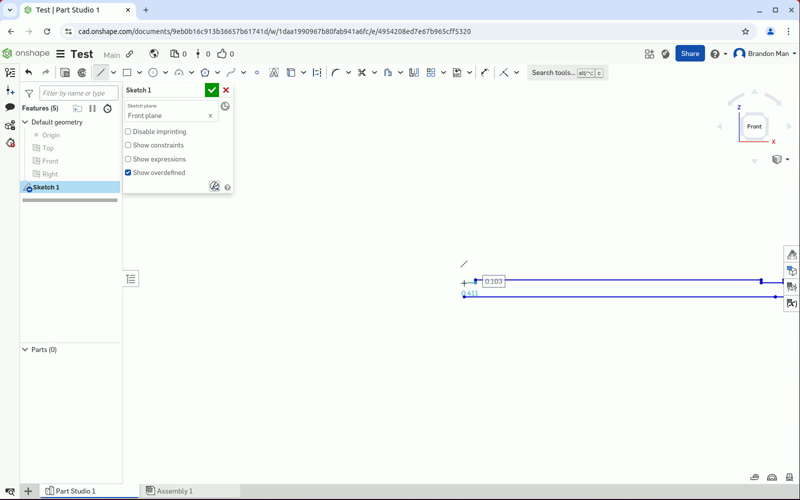
scroll(6)
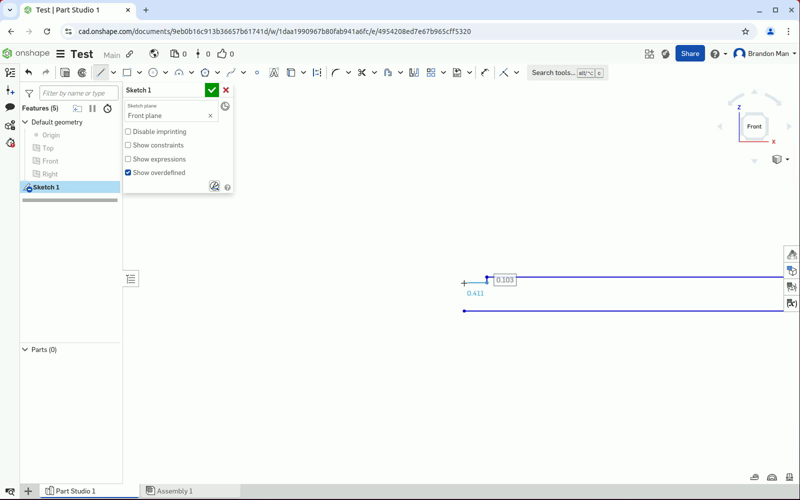
click(464, 282)
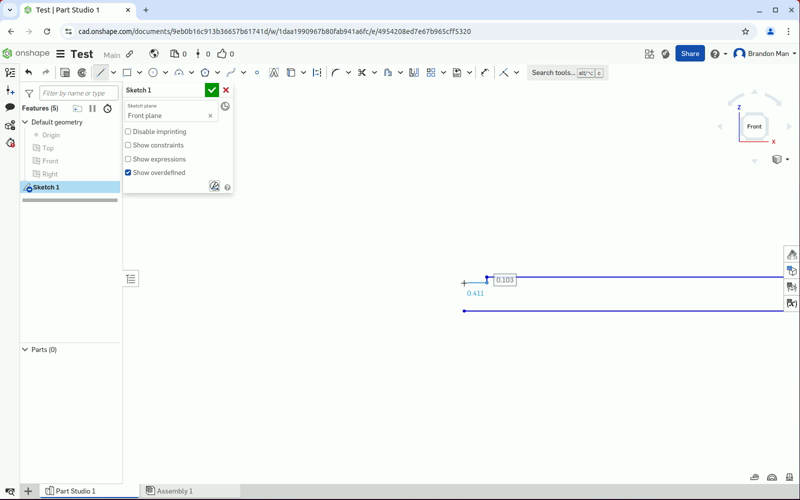
scroll(-6)
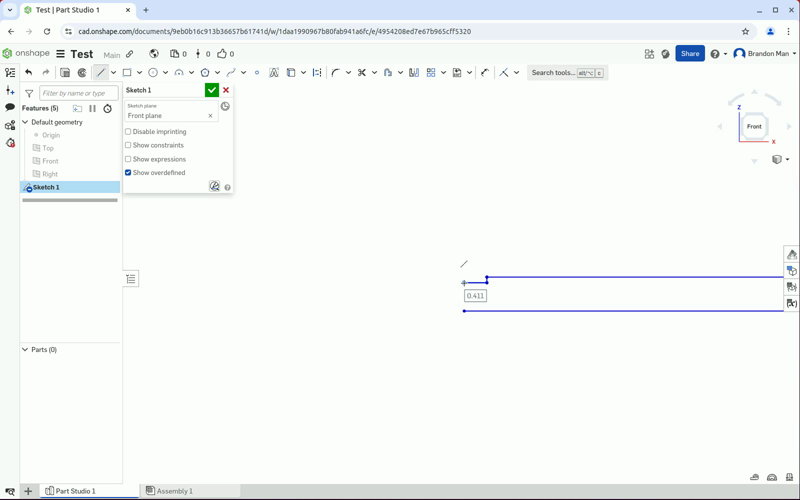
scroll(-6)
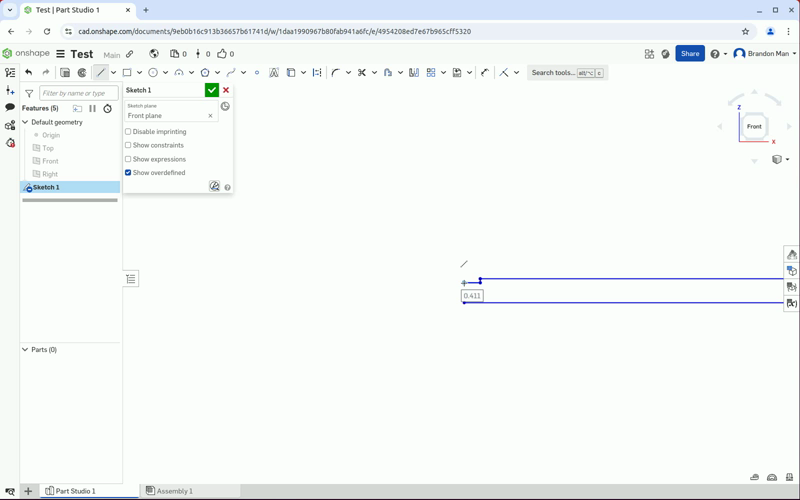
scroll(-6)
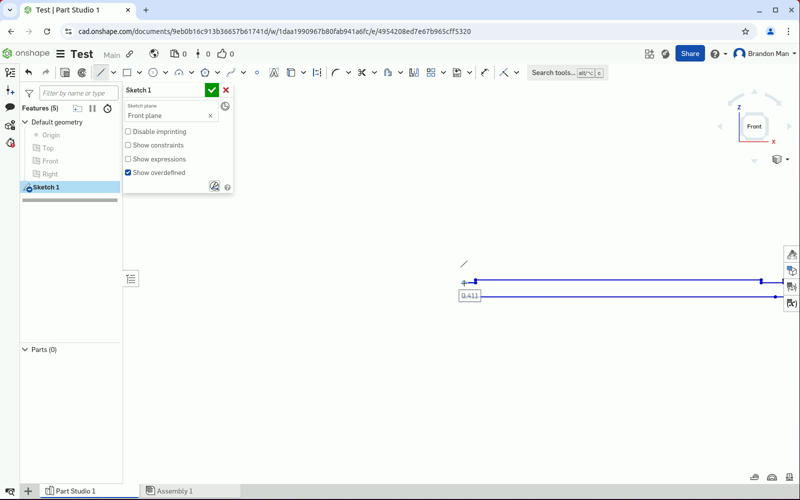
scroll(-6)
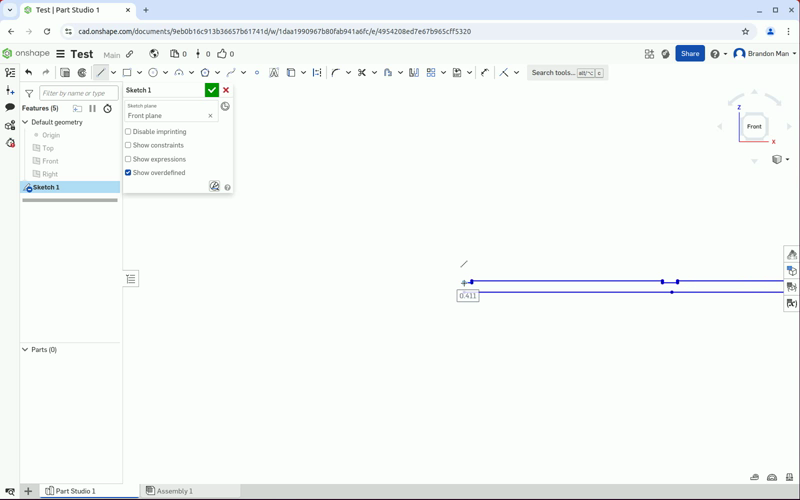
scroll(-6)
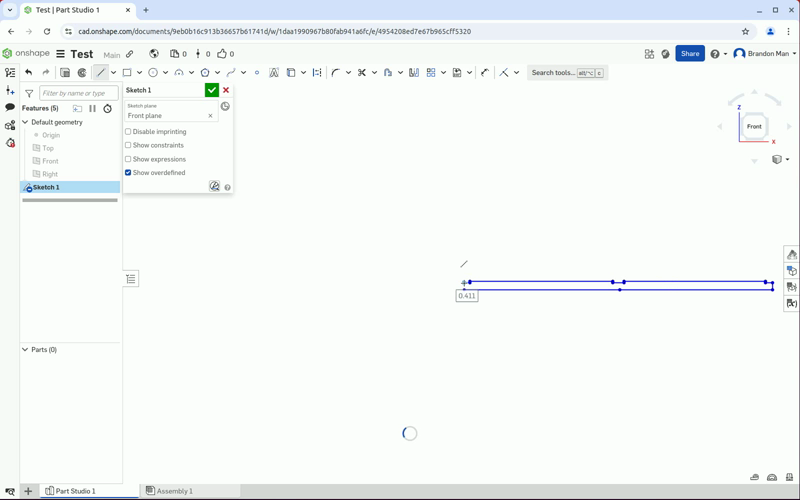
scroll(-6)
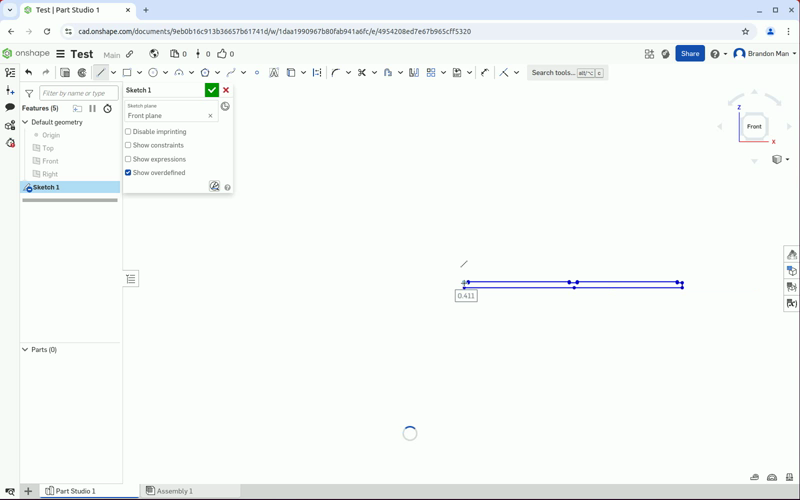
scroll(-6)
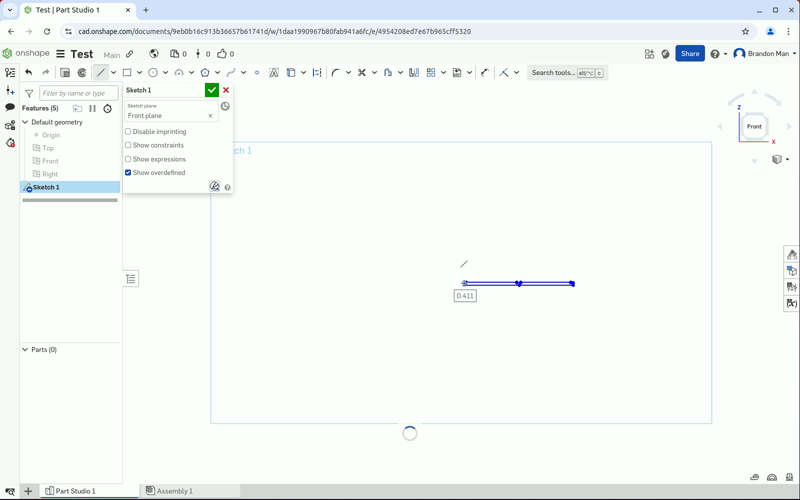
key_up(shift)
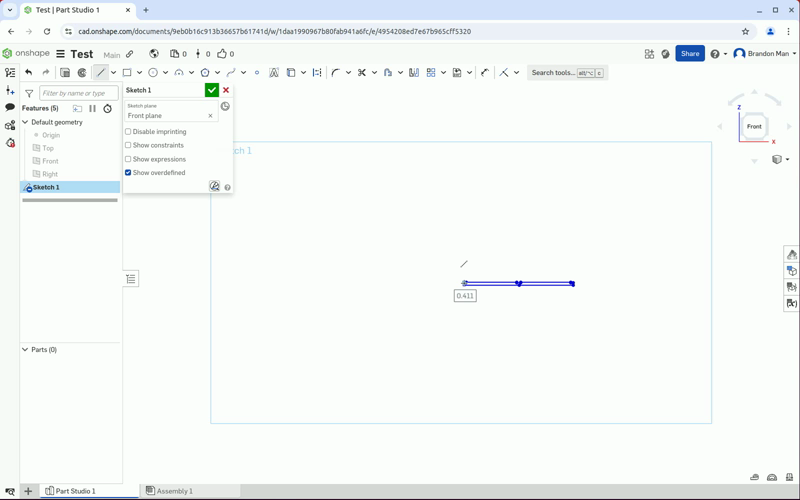
mouse_move(494, 282)
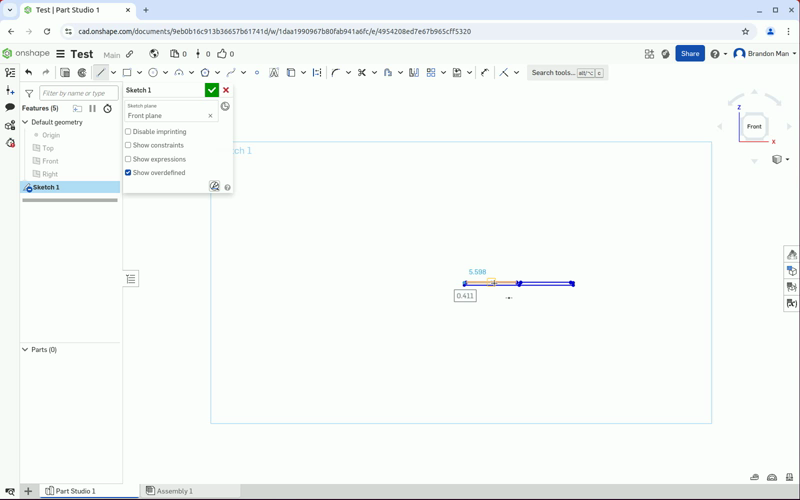
key_down(shift)
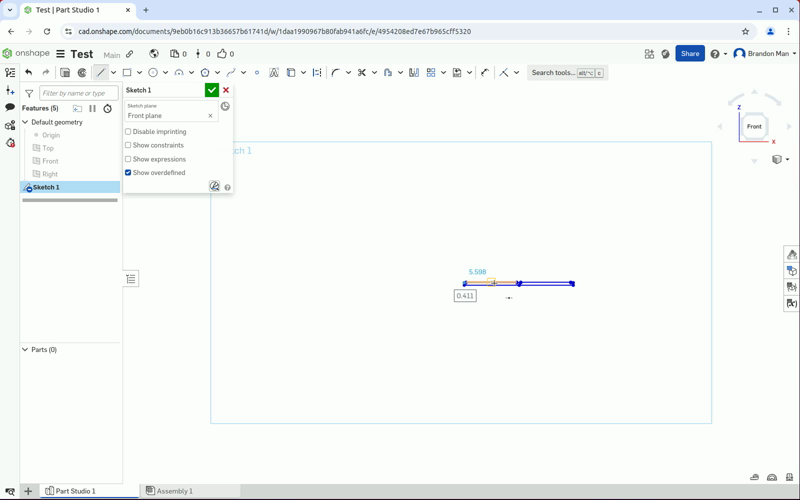
mouse_move(464, 285)
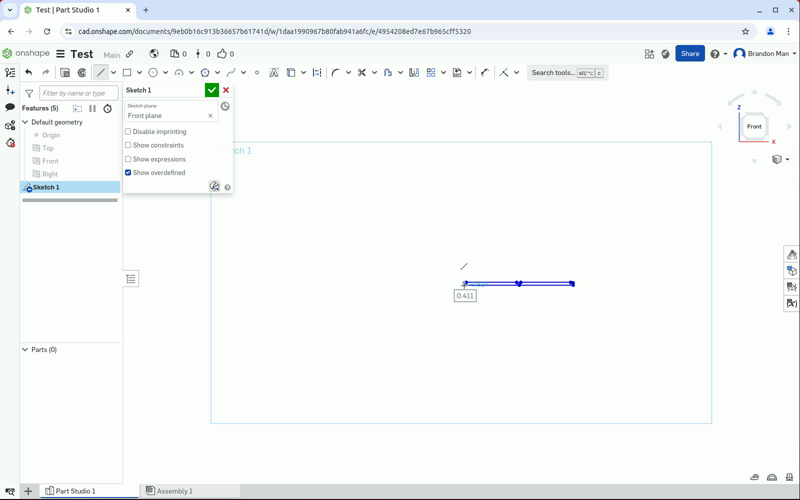
scroll(6)
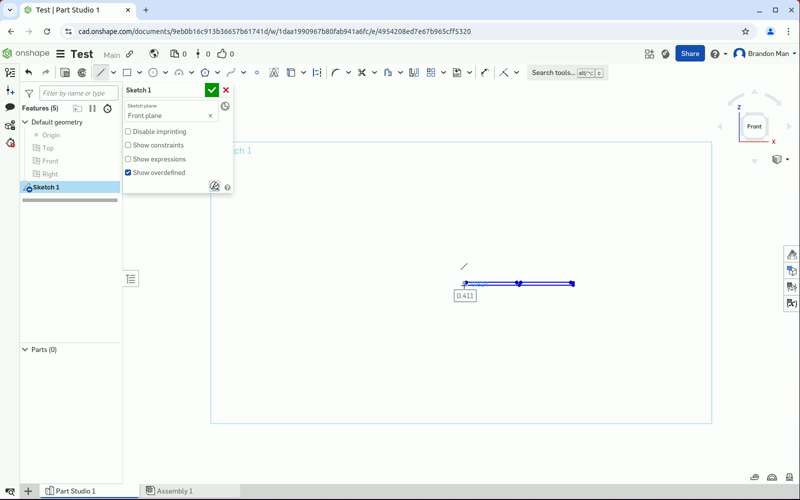
scroll(6)
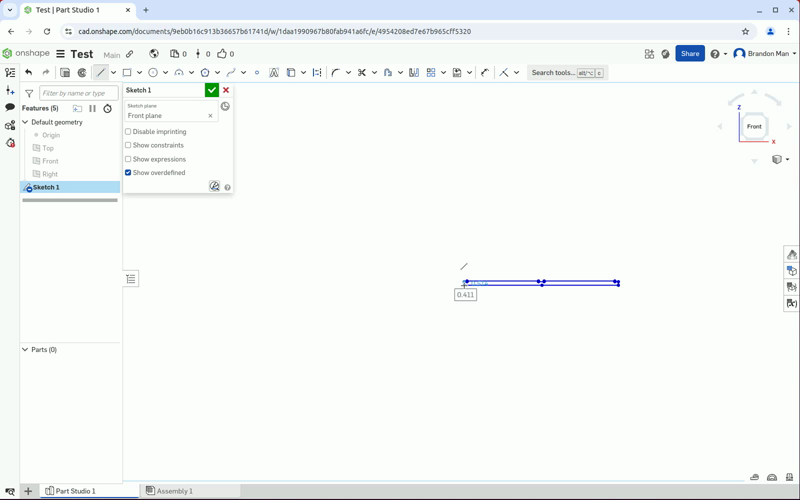
scroll(6)
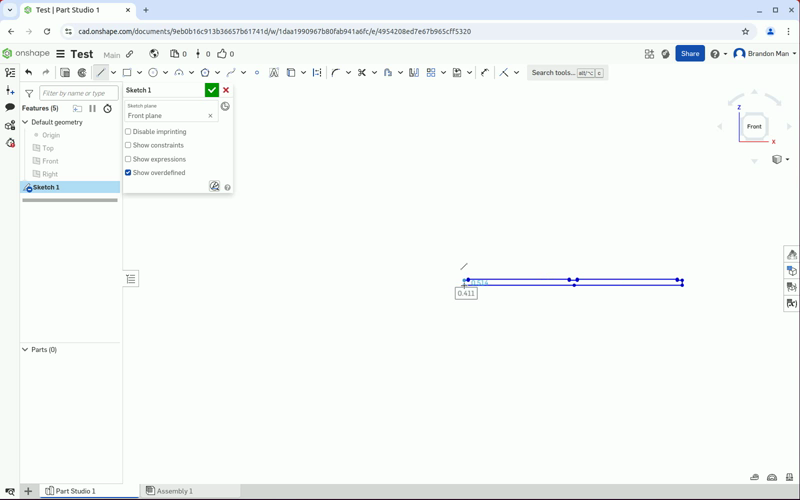
scroll(6)
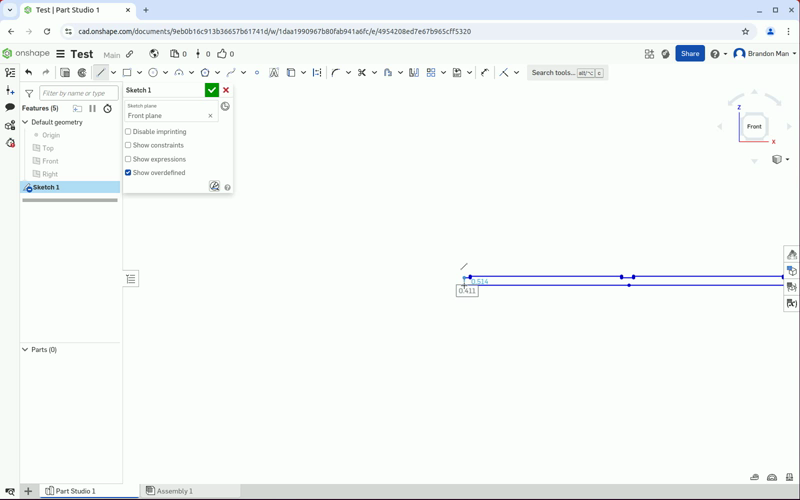
scroll(6)
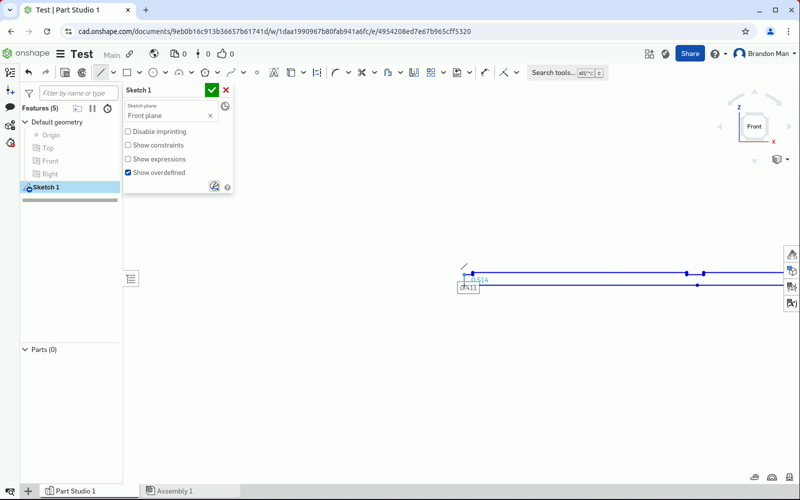
scroll(6)
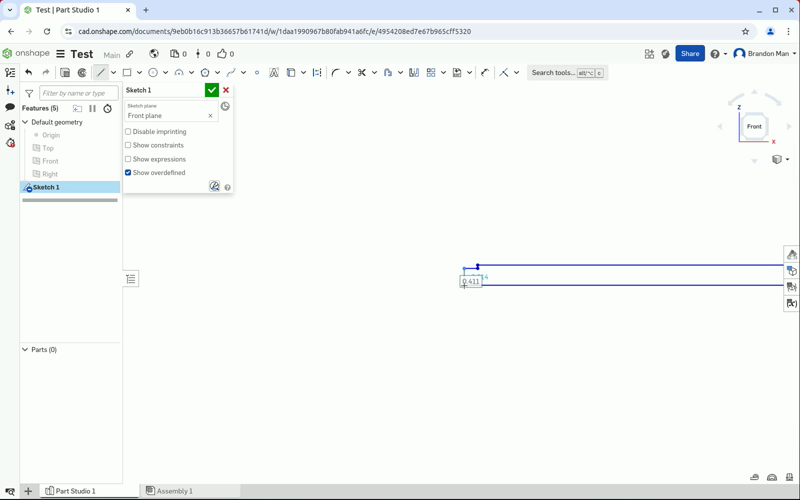
scroll(6)
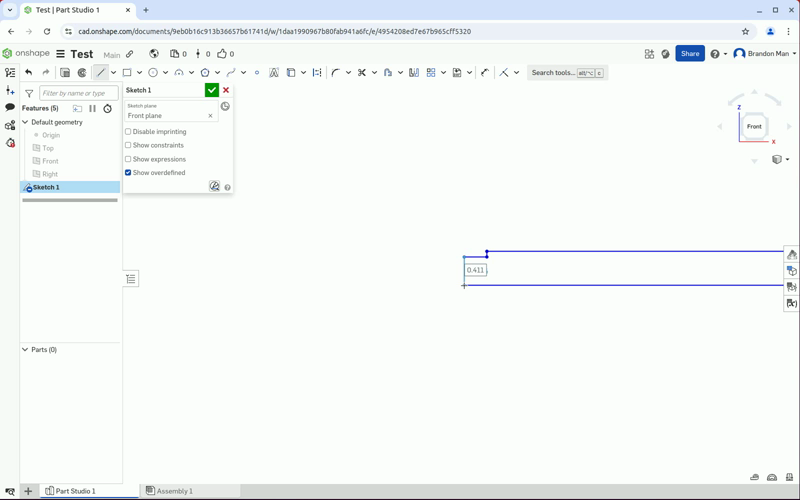
key_up(shift)
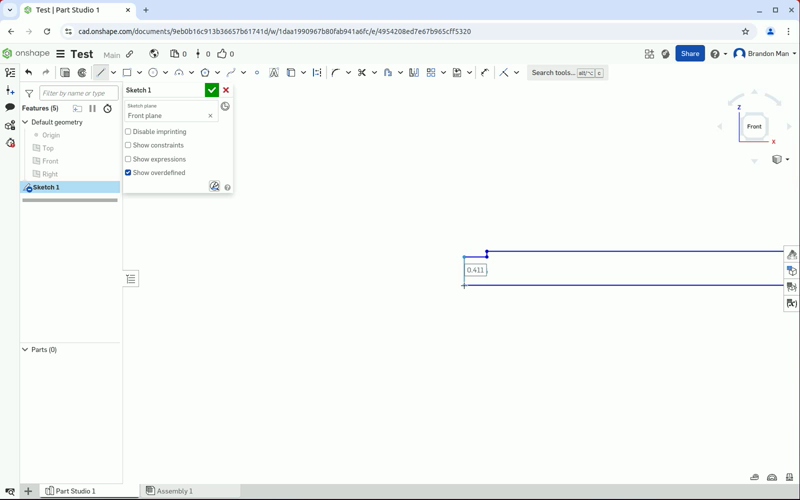
click(464, 285)
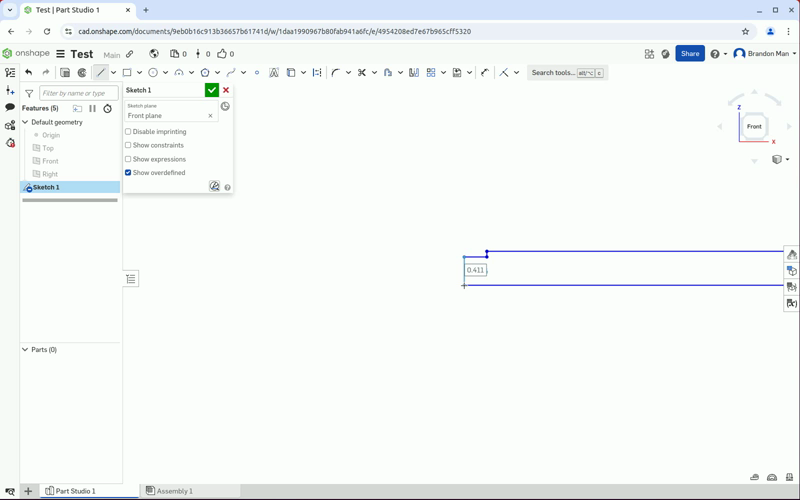
scroll(-6)
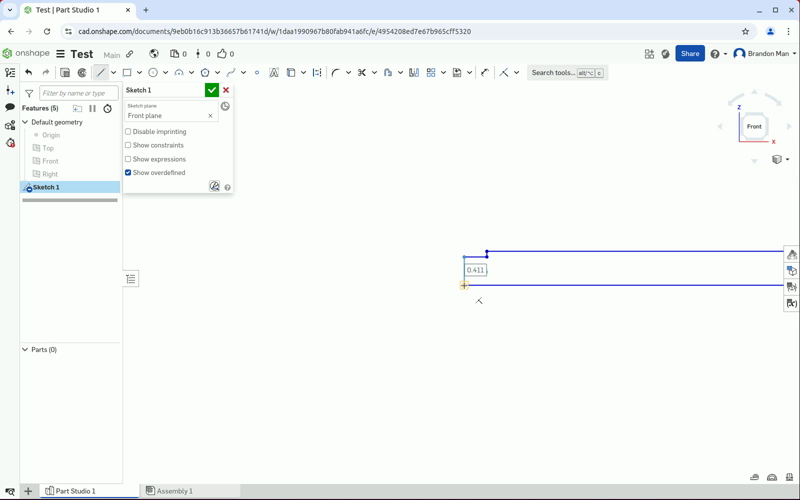
scroll(-6)
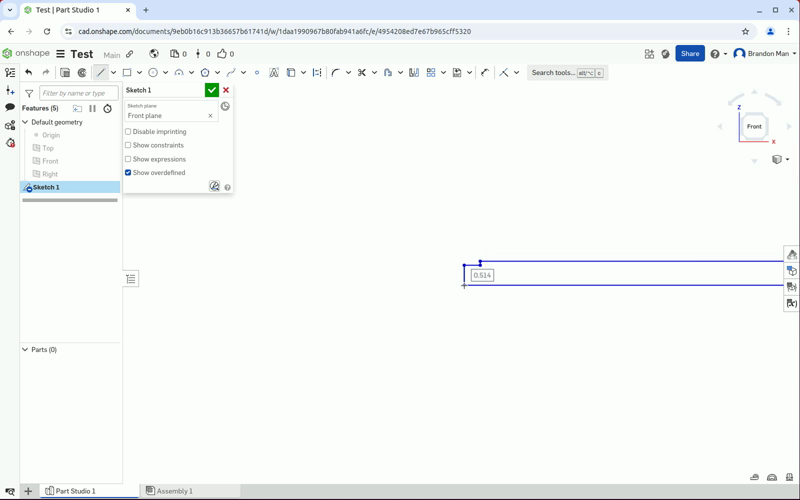
scroll(-6)
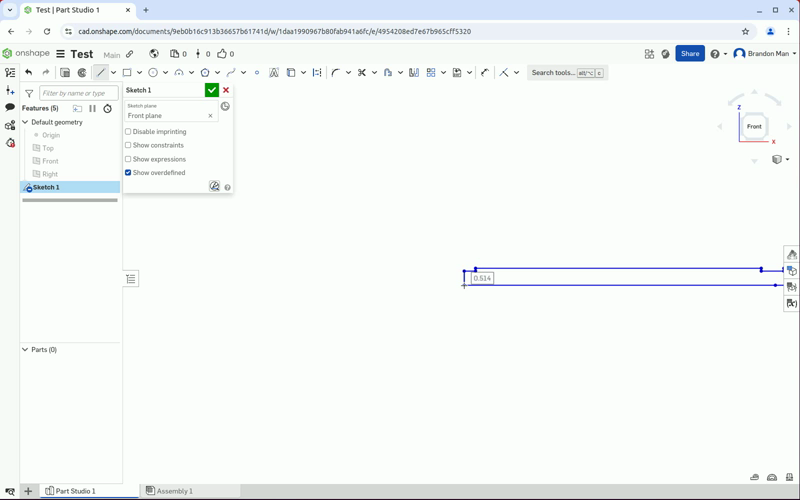
scroll(-6)
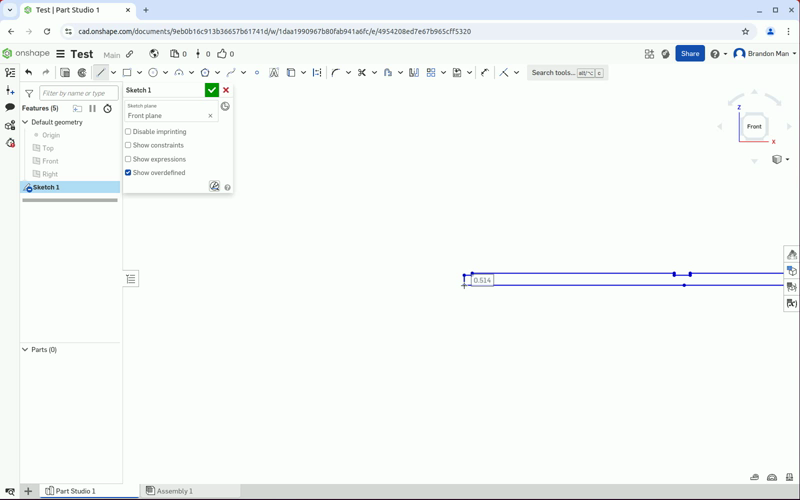
scroll(-6)
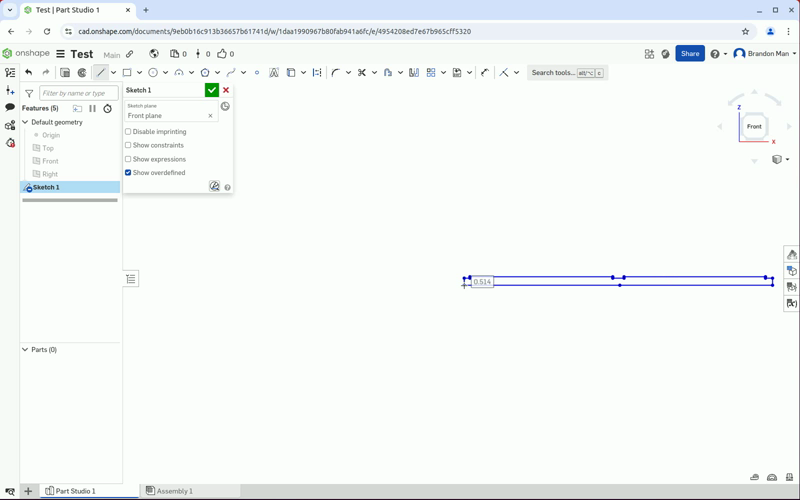
scroll(-6)
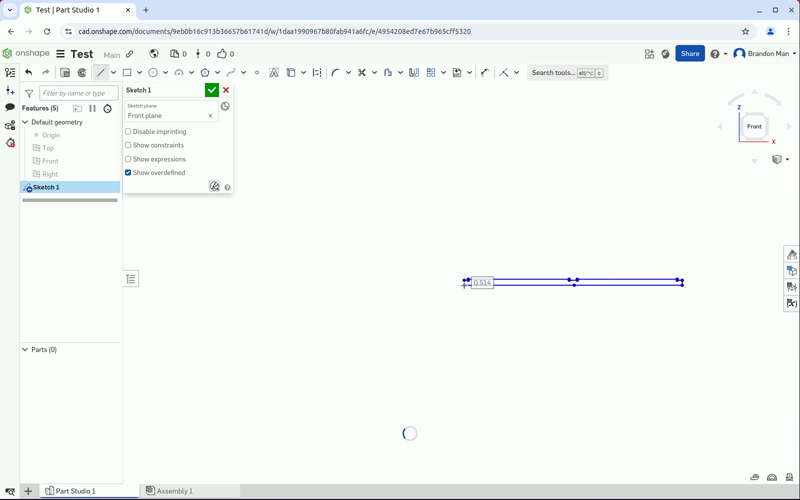
scroll(-6)
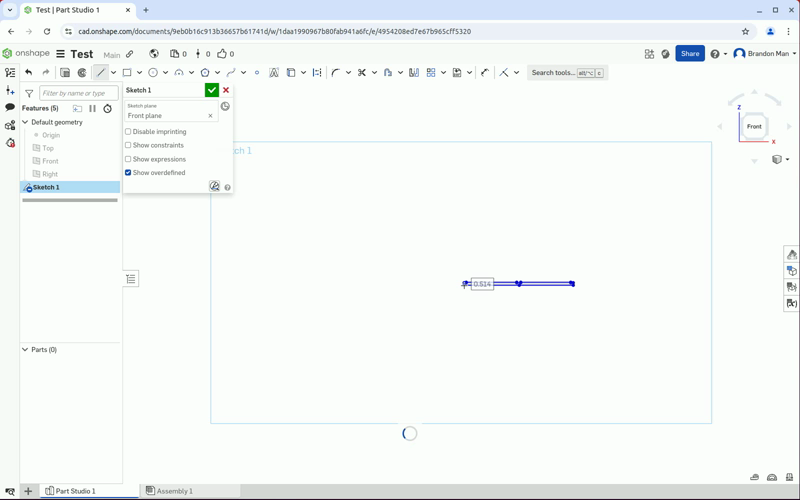
key(esc)
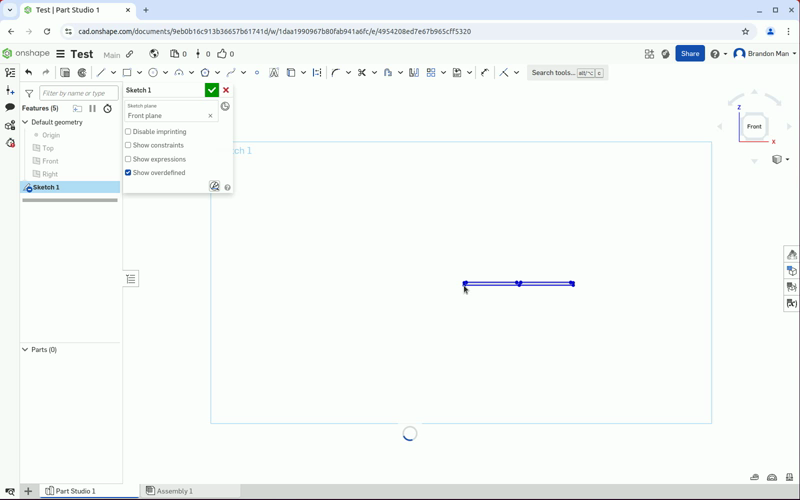
mouse_move(502, 284)
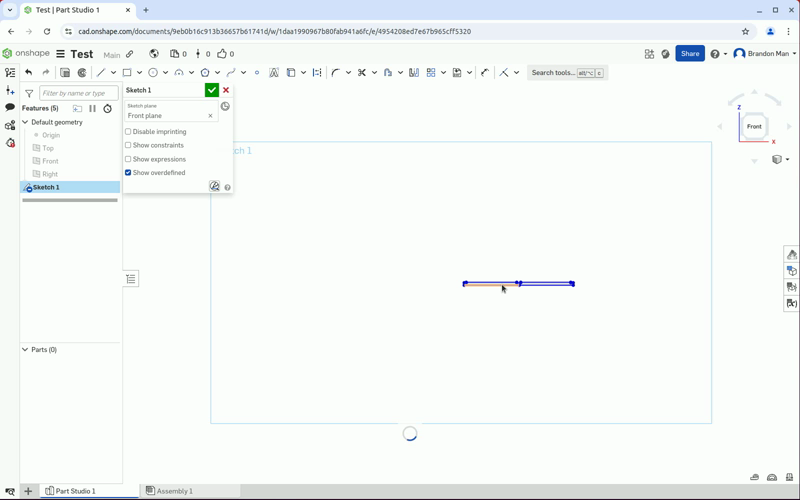
scroll(6)
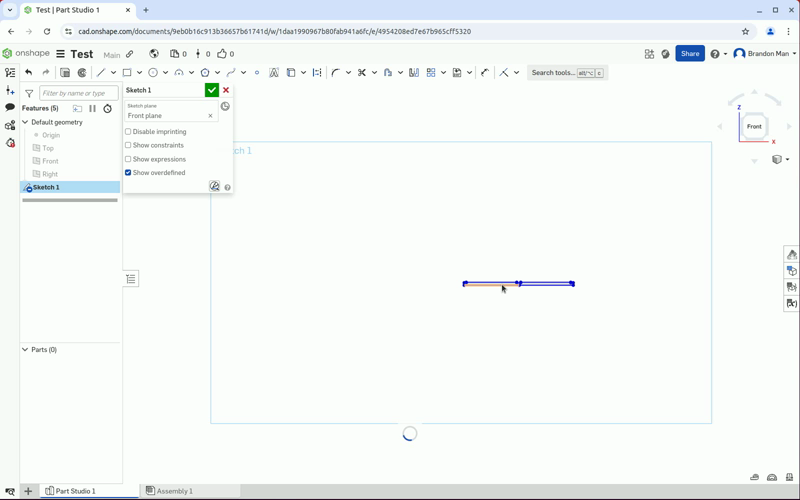
scroll(6)
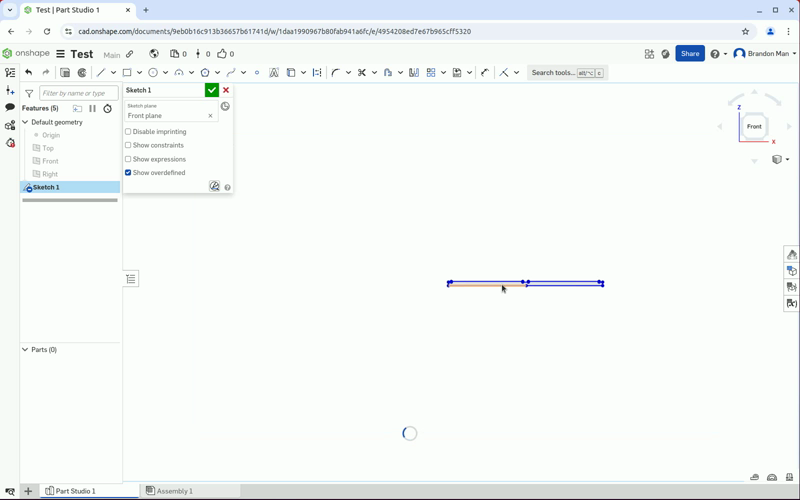
scroll(6)
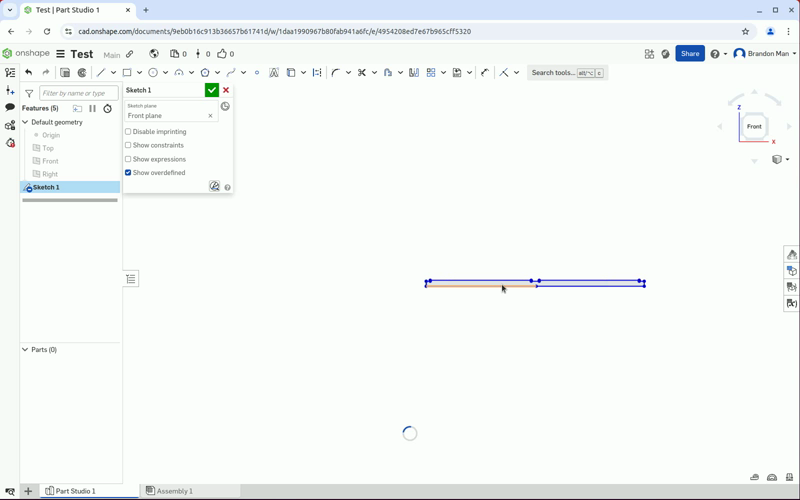
scroll(6)
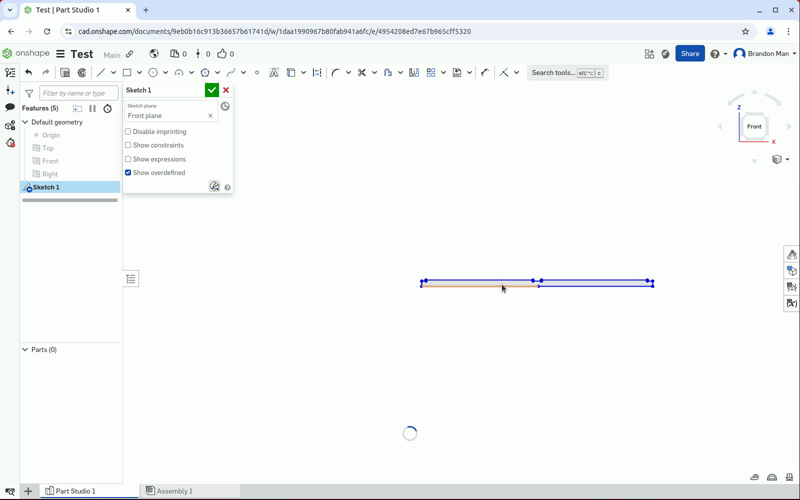
scroll(6)
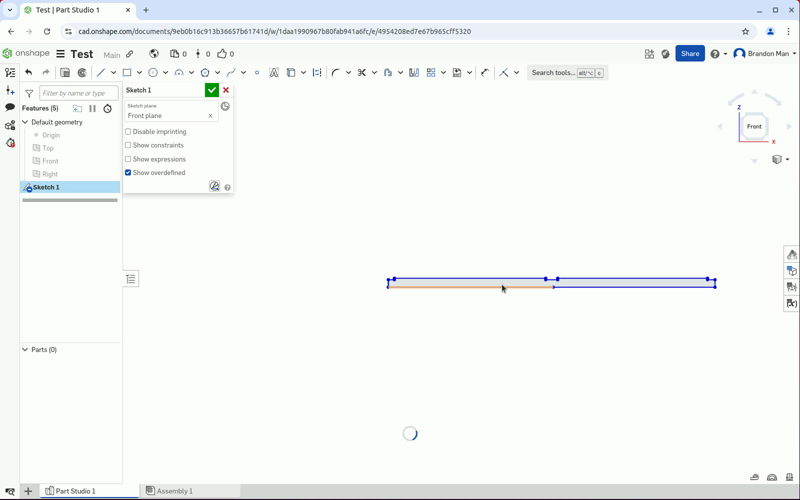
scroll(6)
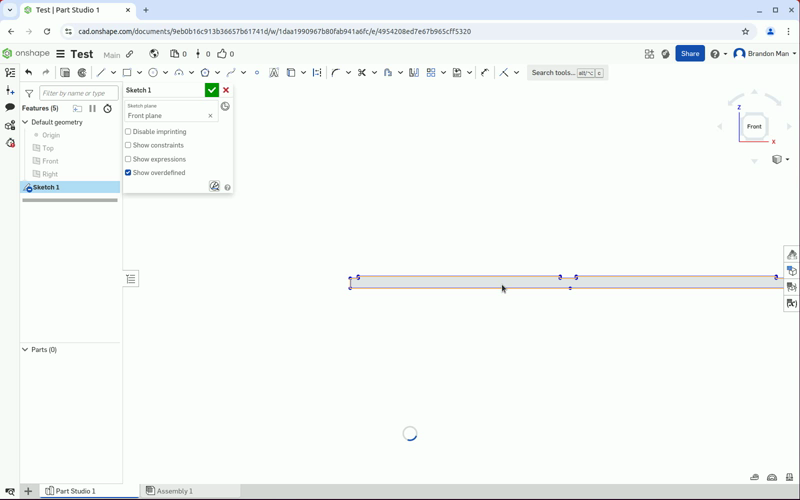
scroll(6)
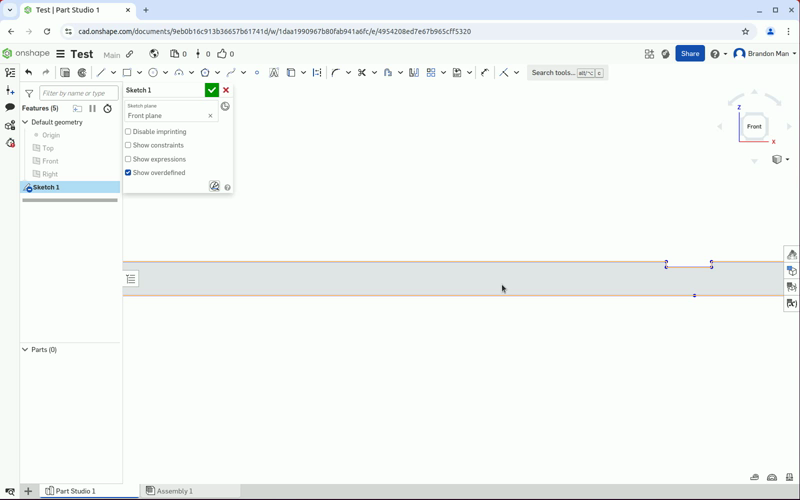
click(502, 284)
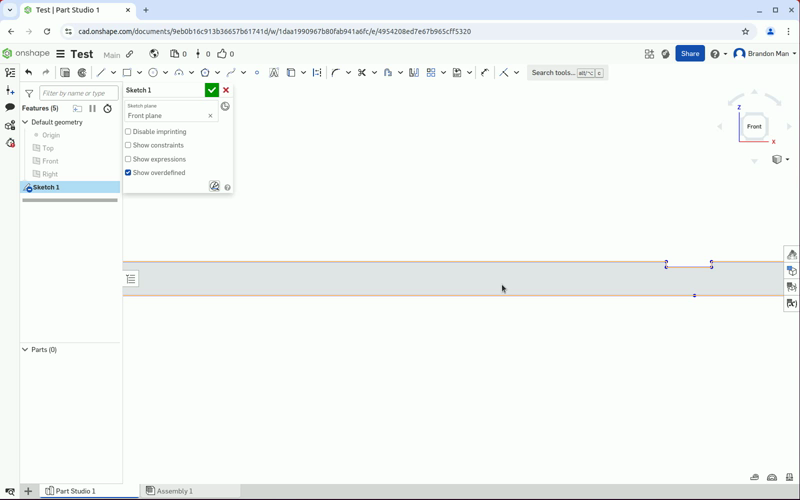
scroll(-6)
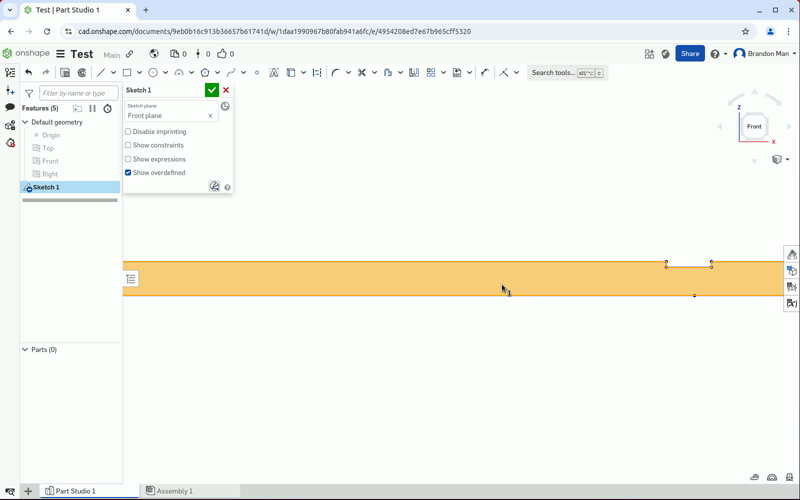
scroll(-6)
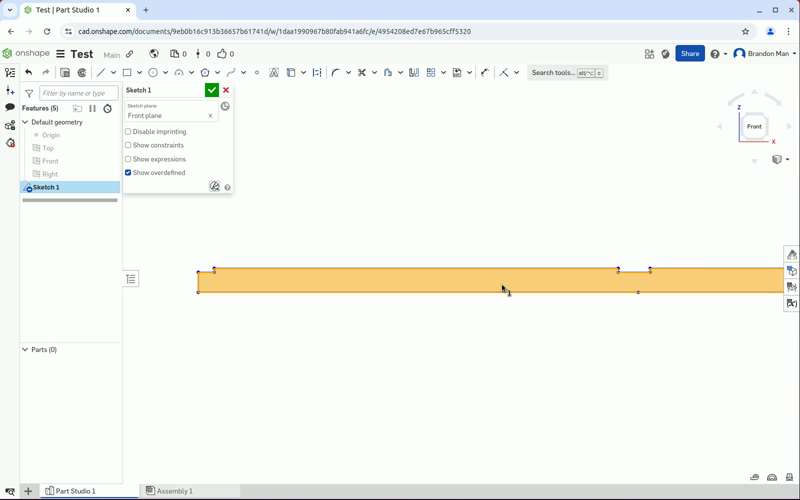
scroll(-6)
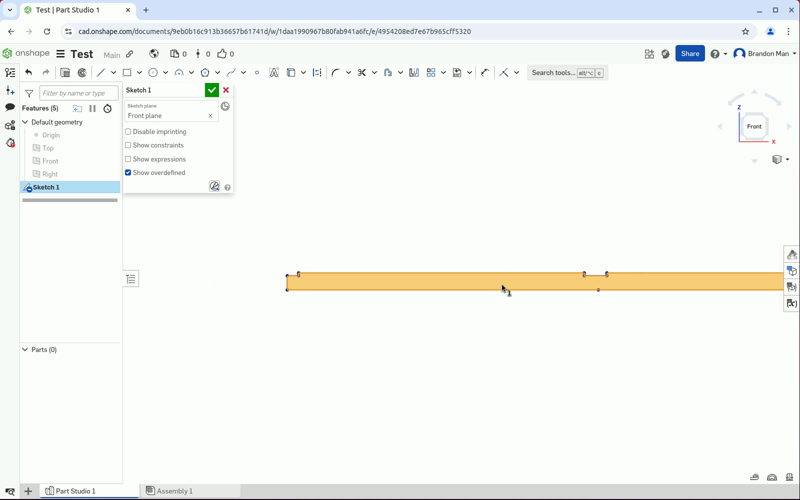
scroll(-6)
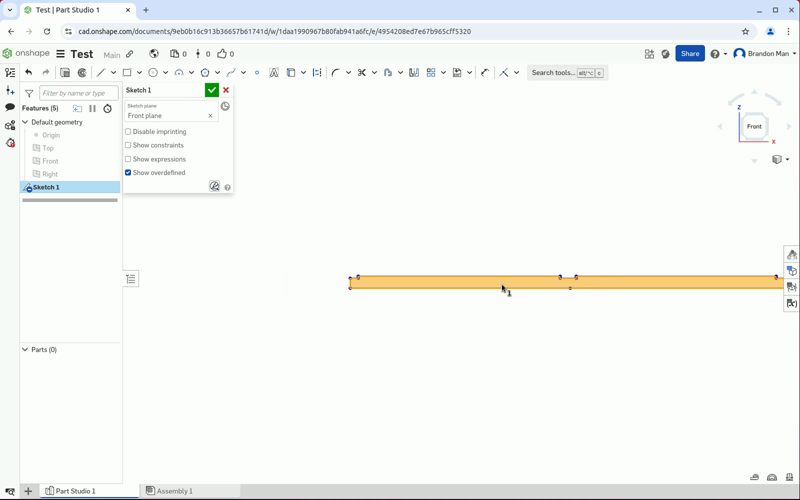
scroll(-6)
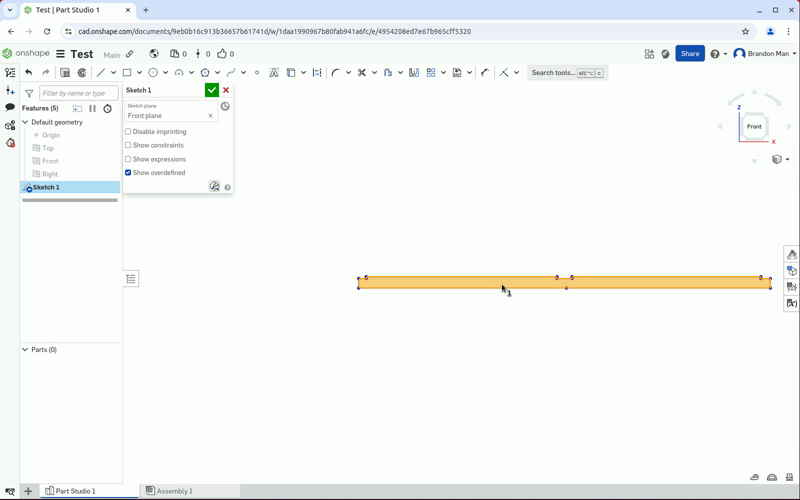
scroll(-6)
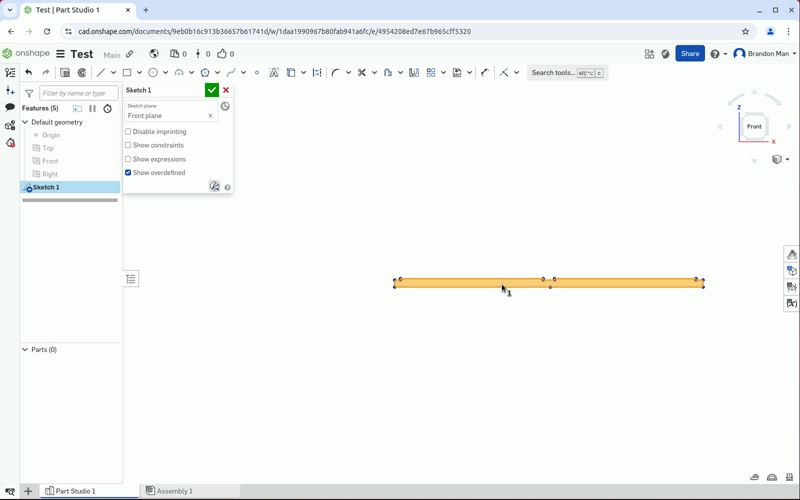
scroll(-6)
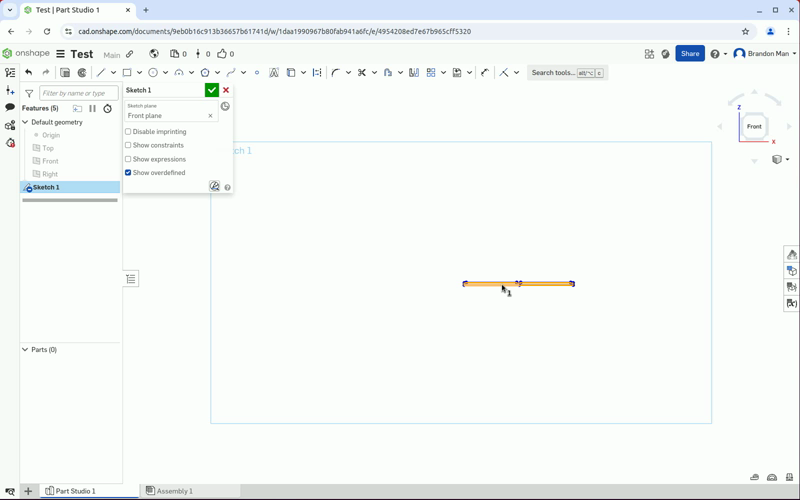
mouse_move(73, 352)
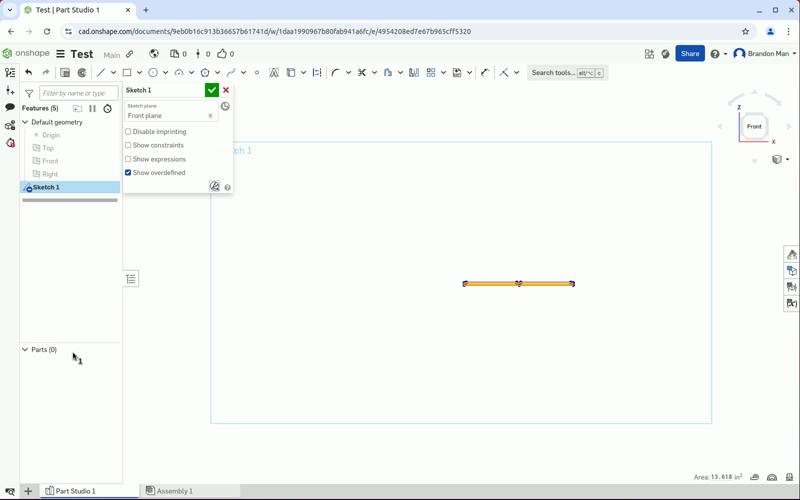
key(shift+y)
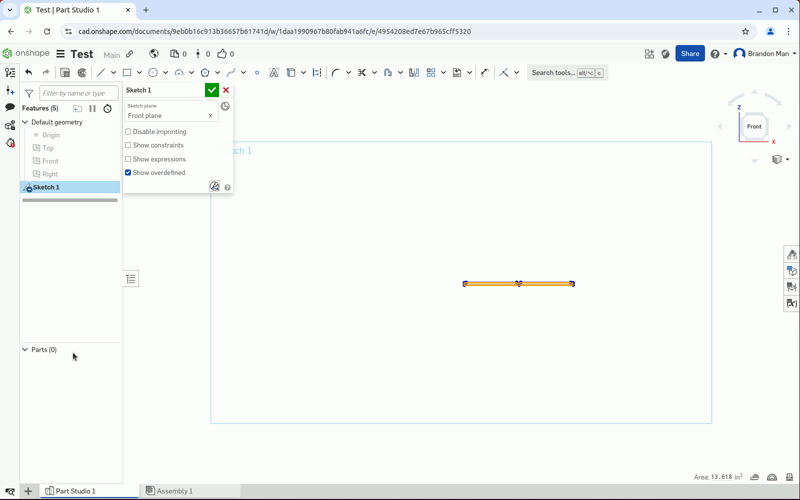
key(shift+e)
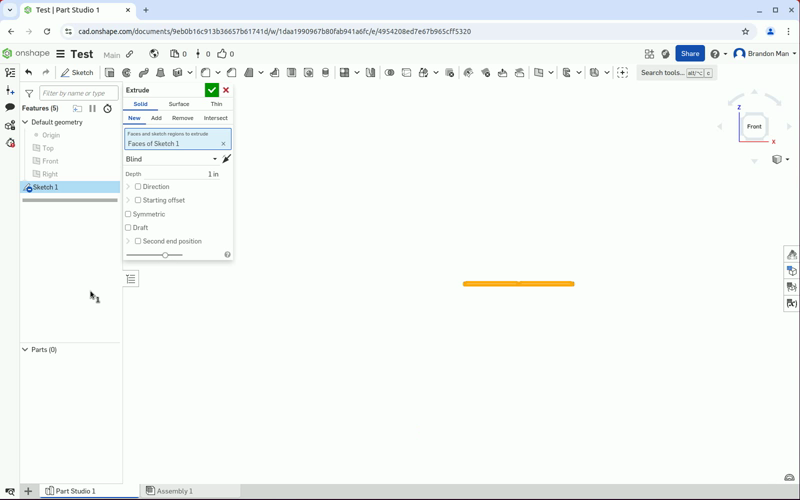
mouse_move(143, 106)
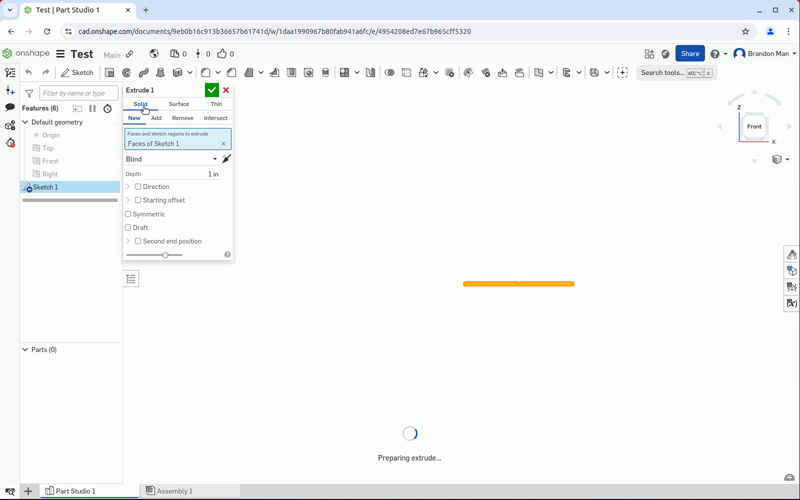
click(143, 106)
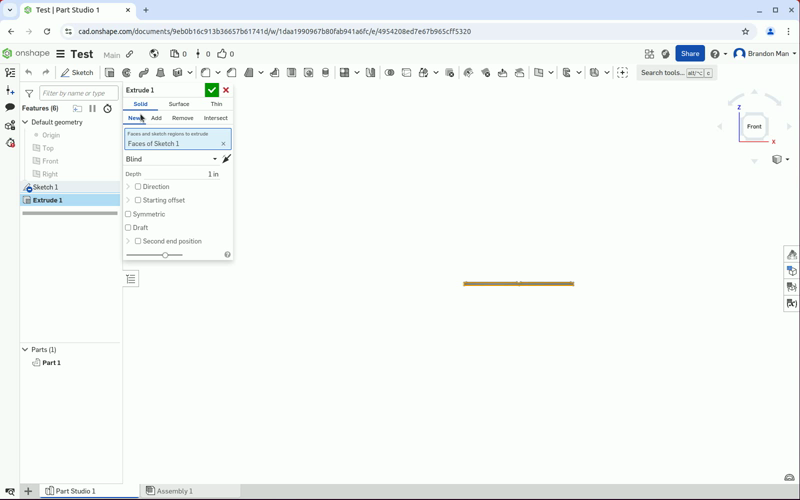
mouse_move(137, 120)
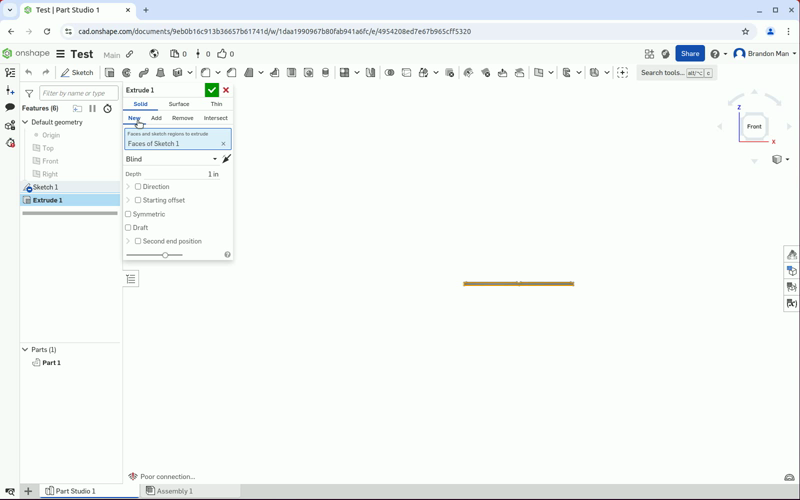
click(137, 120)
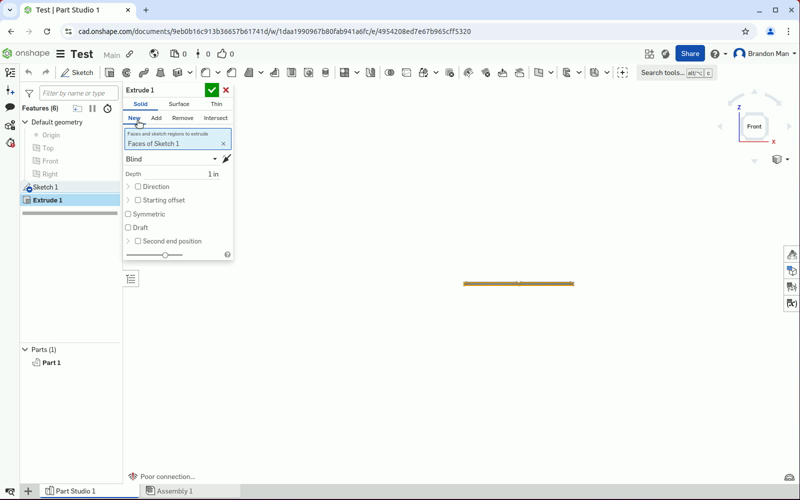
key(tab, 4)
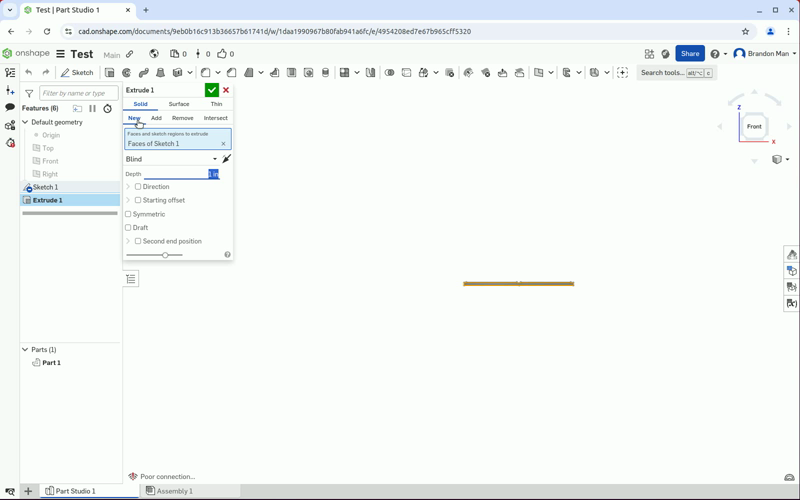
text(0.481)
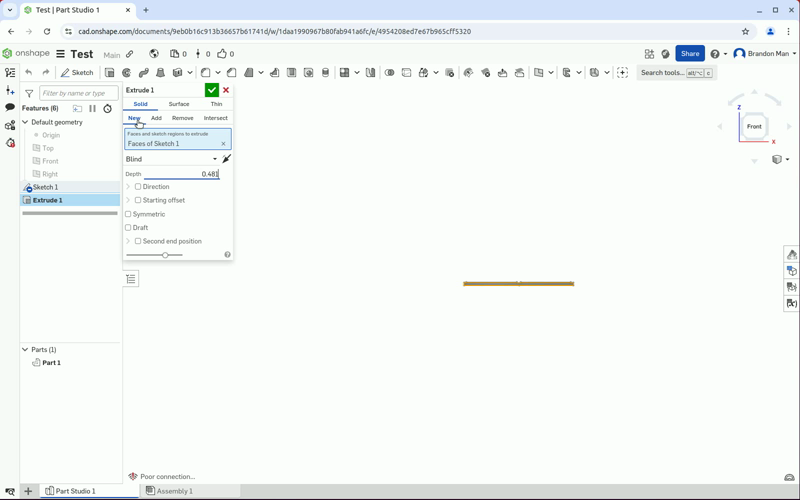
key(enter)
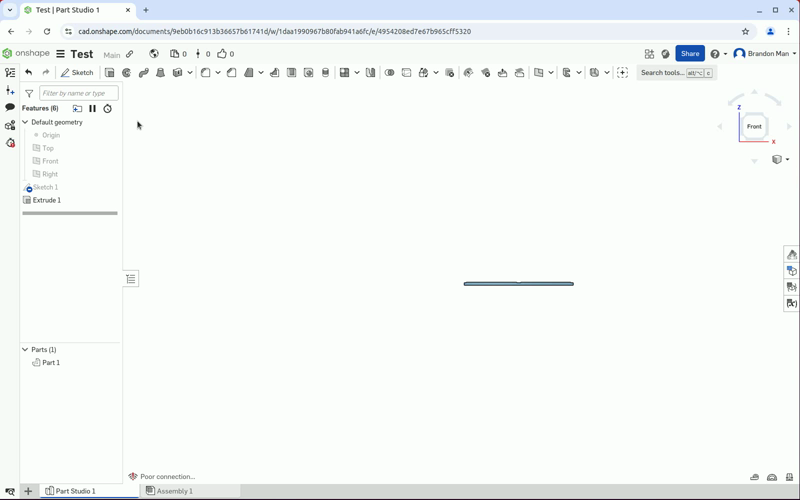
key(shift+h)
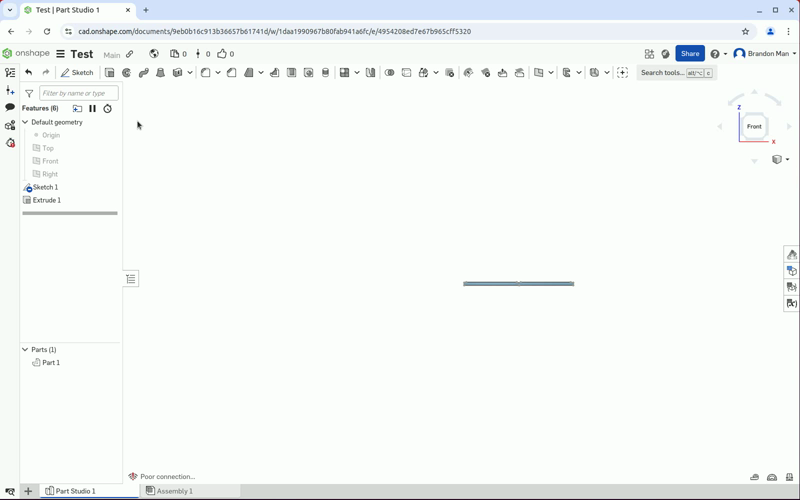
key(shift+h)
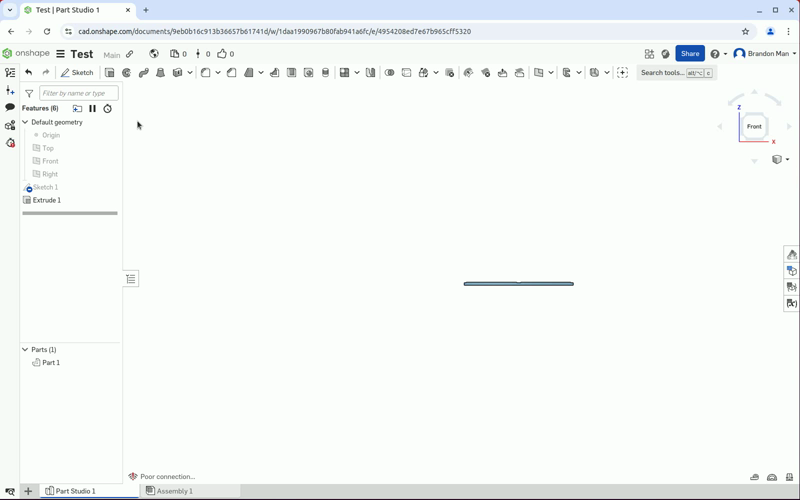
mouse_move(73, 189)
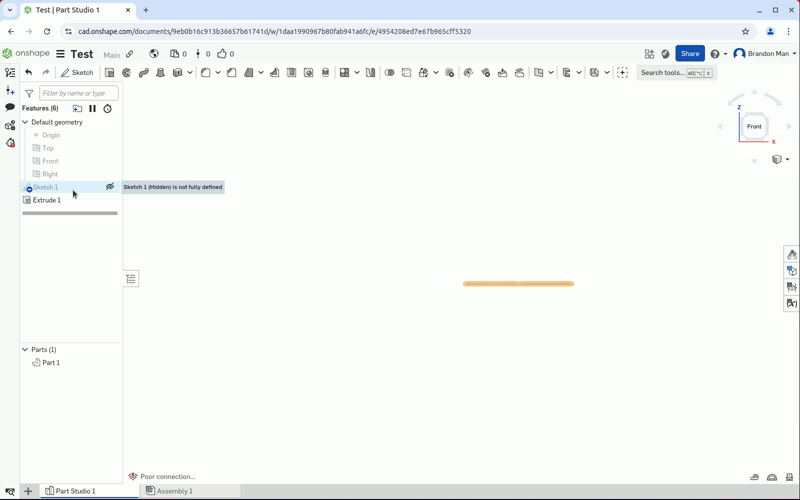
click(73, 189)
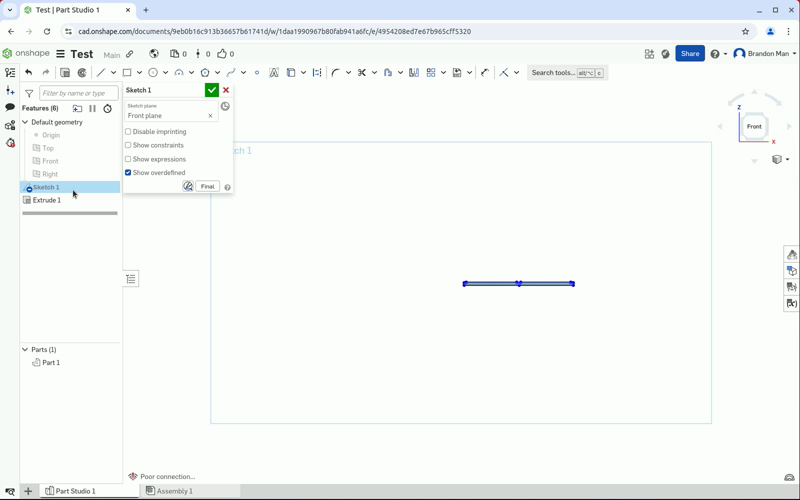
mouse_move(229, 92)
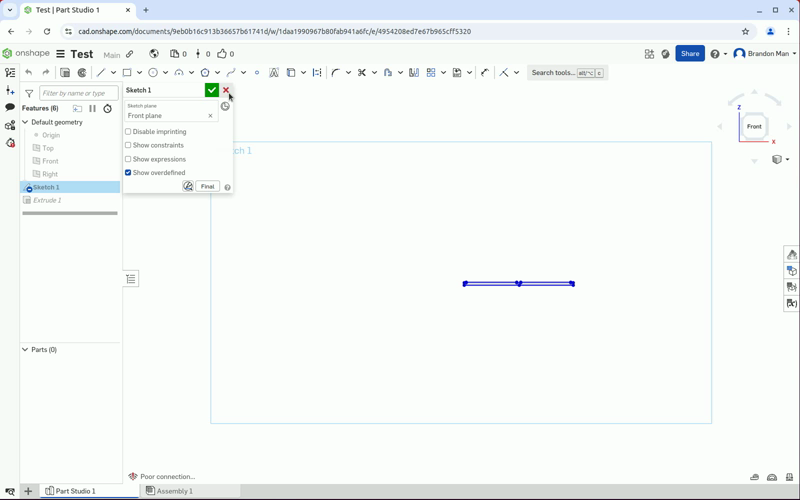
click(229, 92)
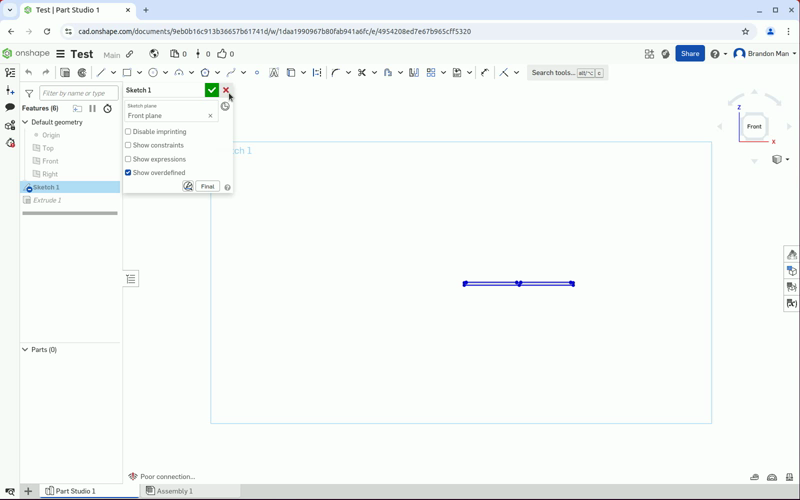
key(shift+s)
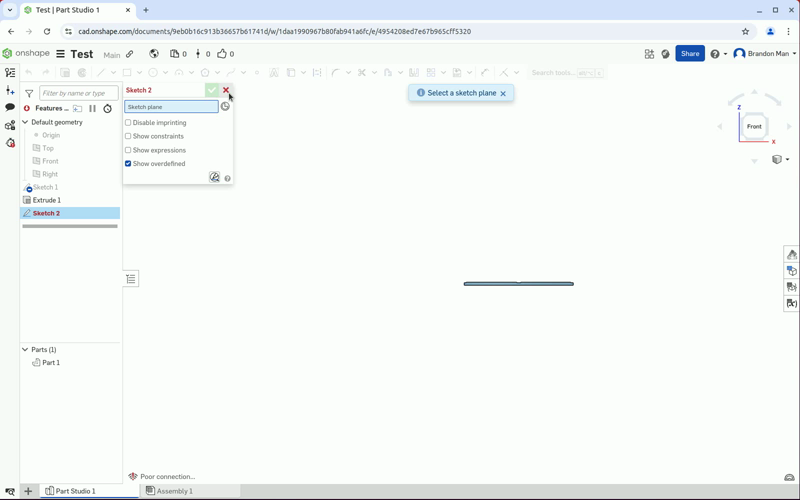
mouse_move(73, 163)
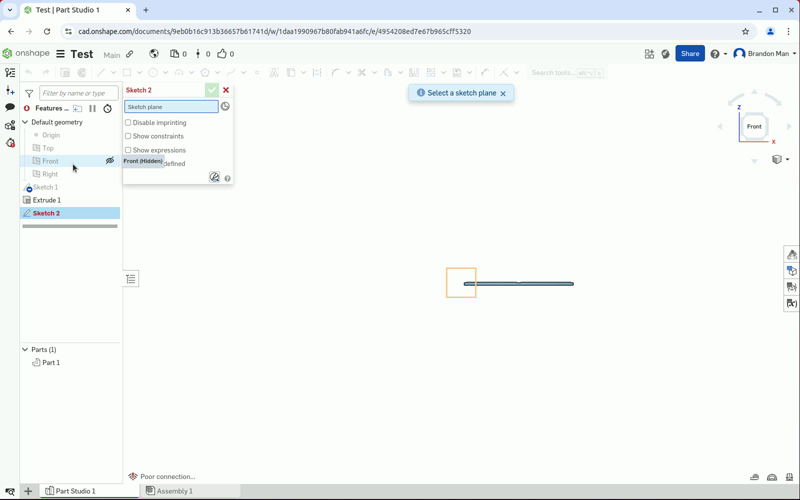
click(73, 163)
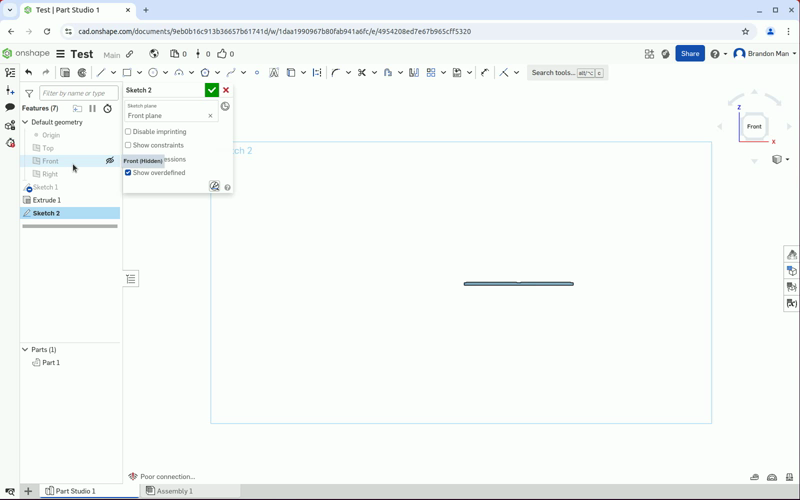
mouse_move(73, 352)
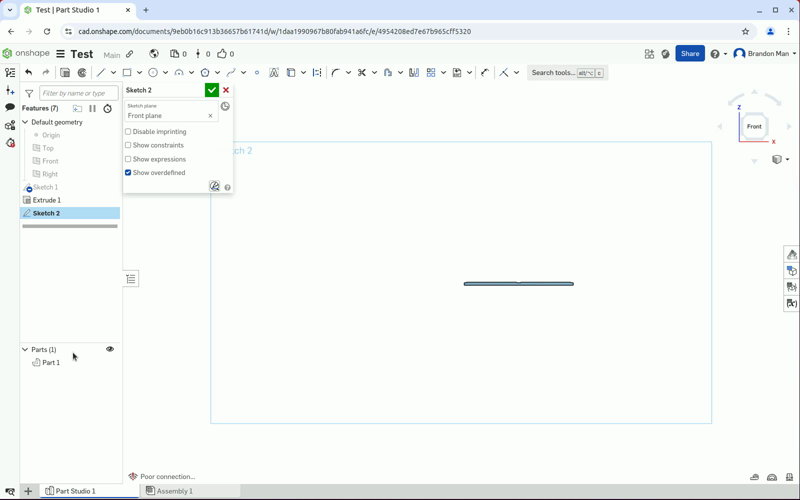
key(y)
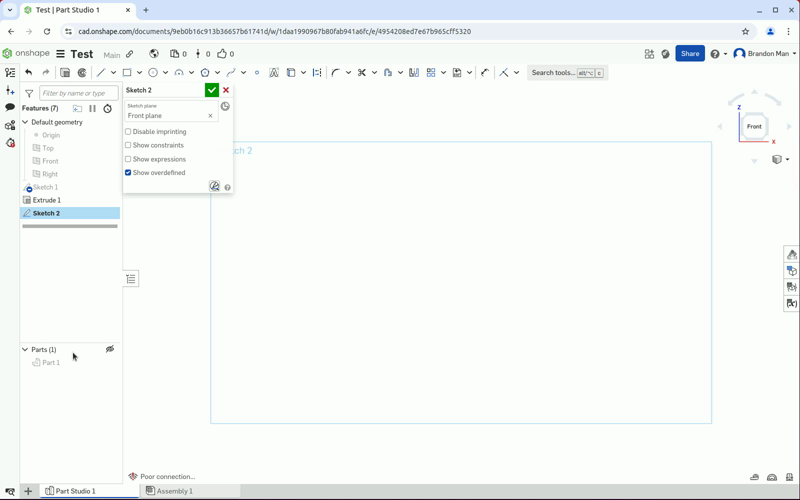
key(l)
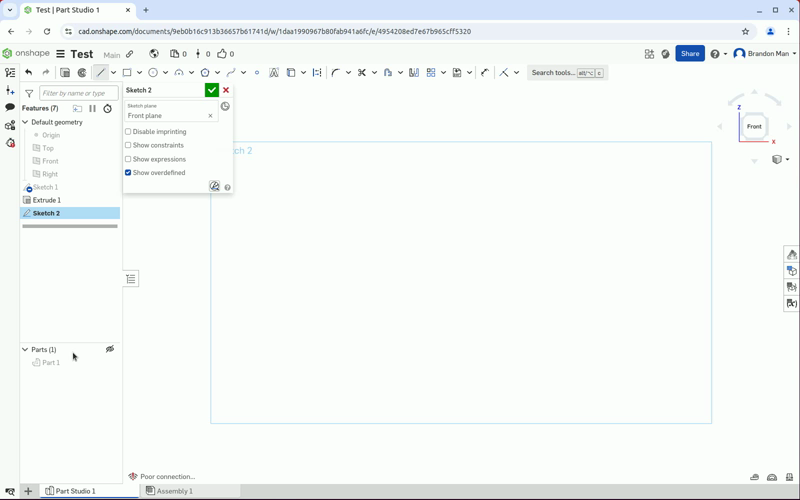
key_down(shift)
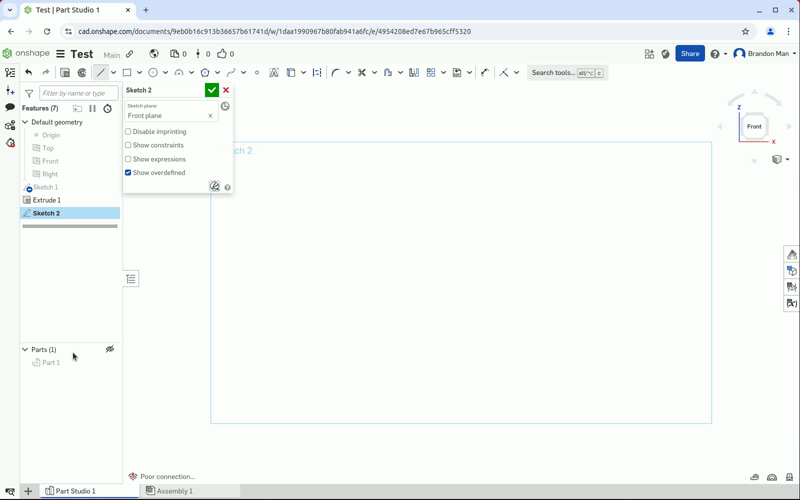
mouse_move(516, 282)
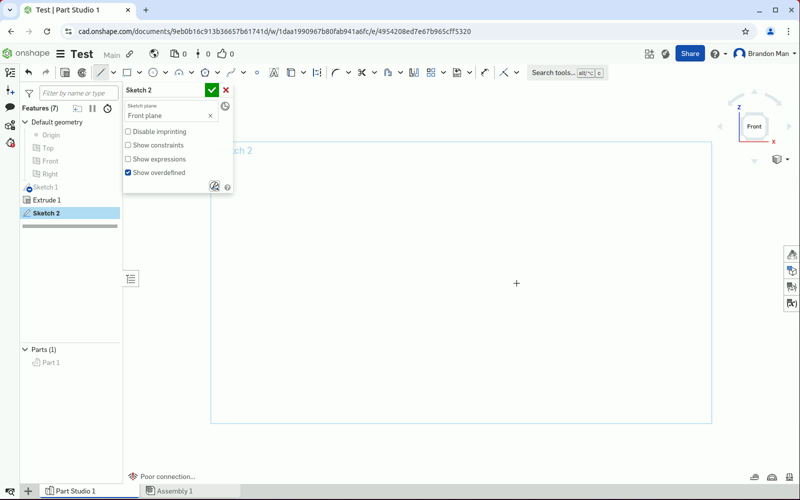
click(516, 282)
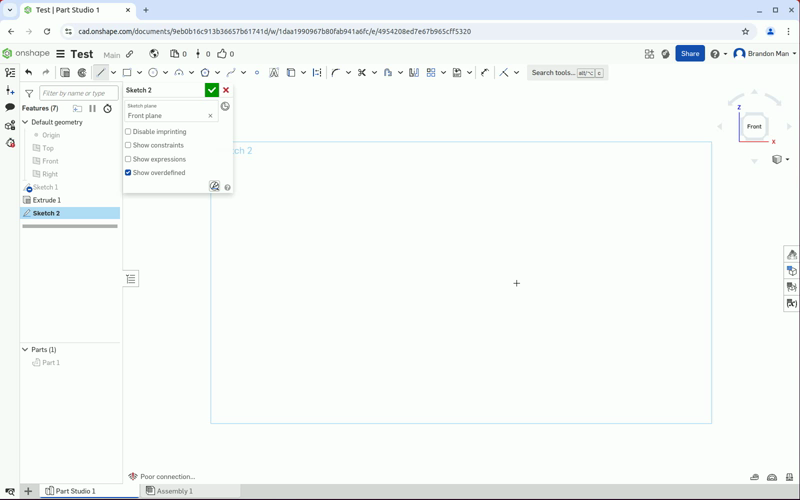
key_up(shift)
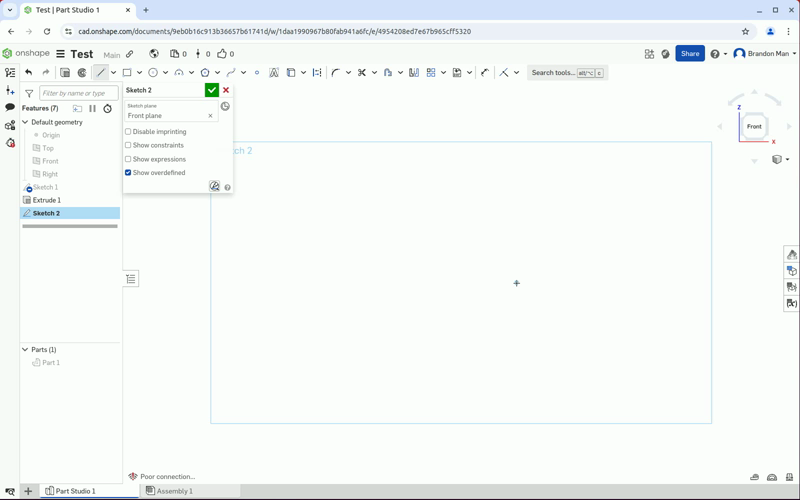
key_down(shift)
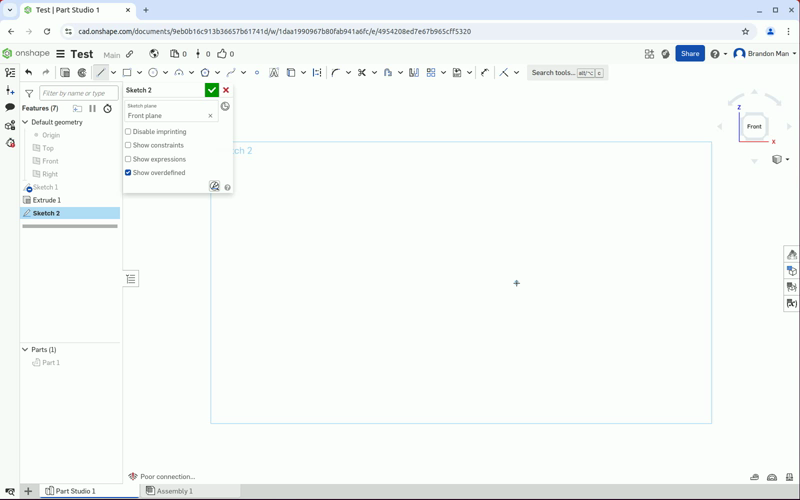
mouse_move(546, 282)
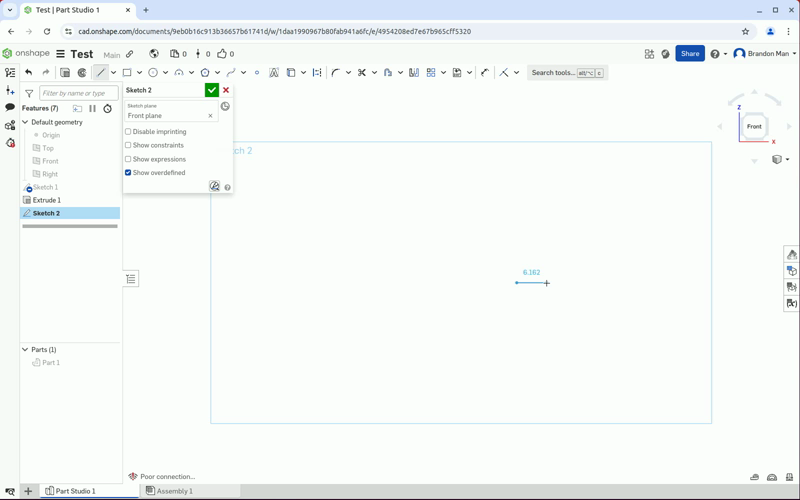
mouse_move(520, 282)
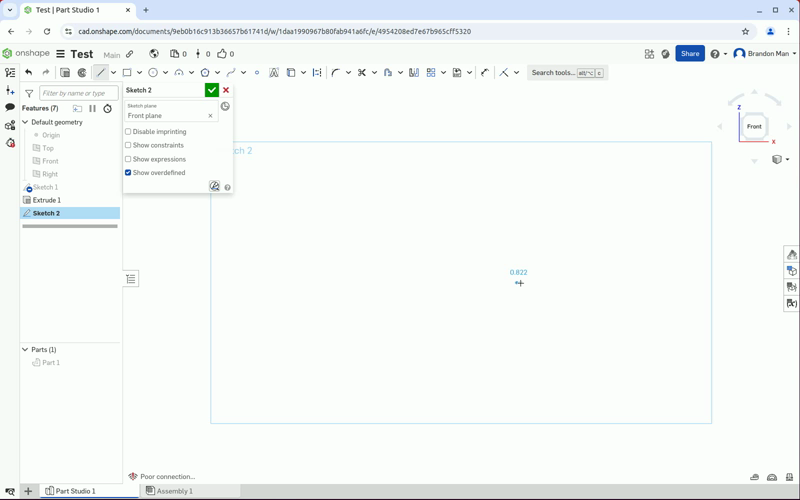
scroll(6)
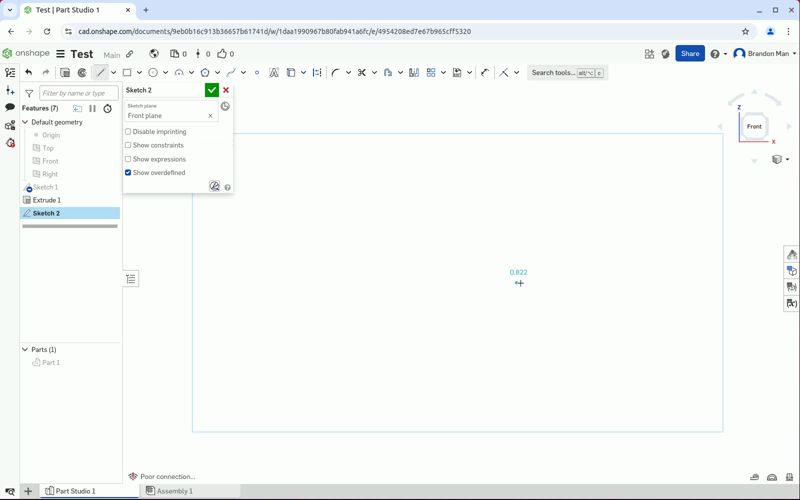
scroll(6)
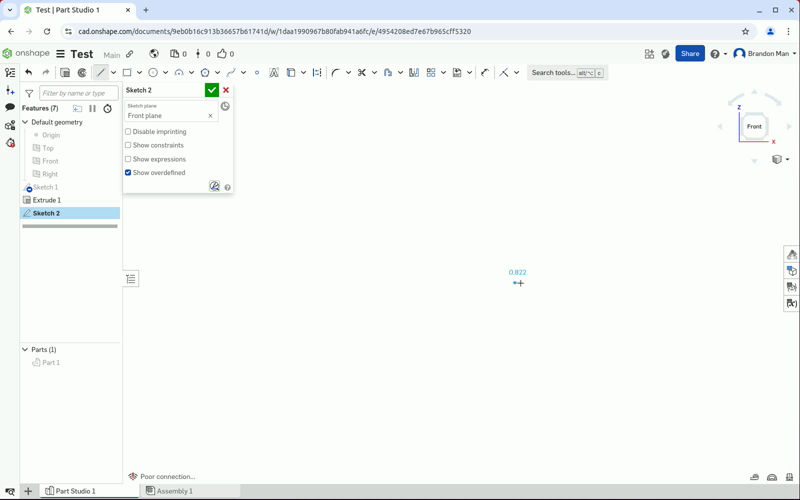
scroll(6)
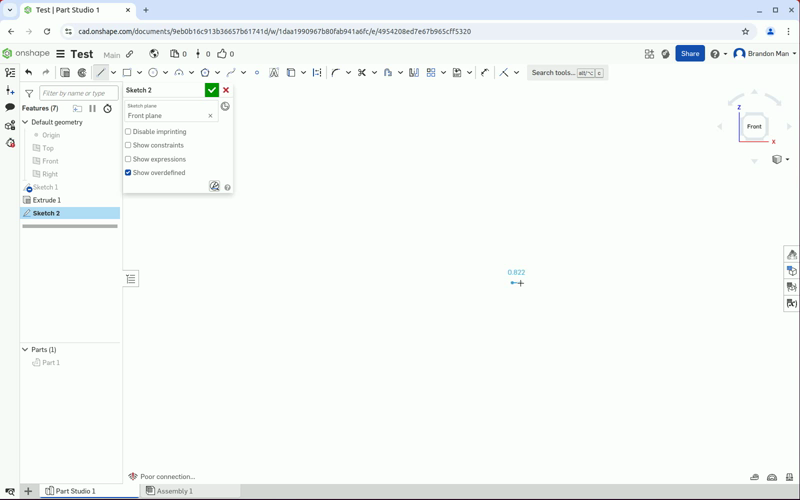
scroll(6)
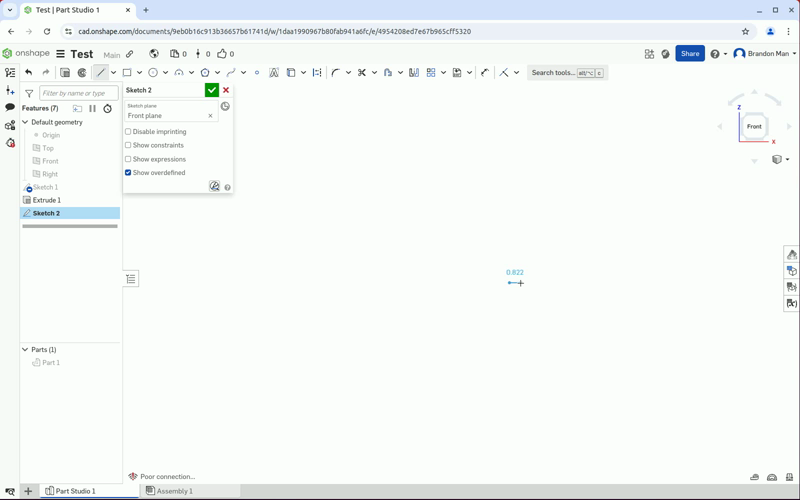
scroll(6)
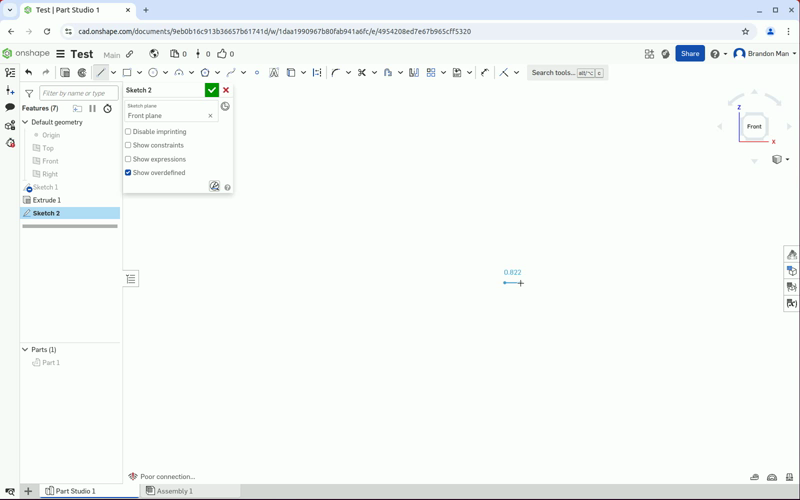
scroll(6)
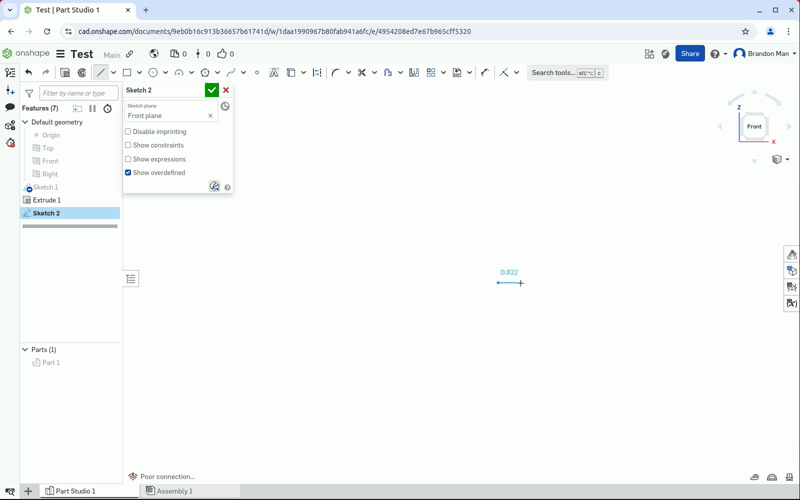
scroll(6)
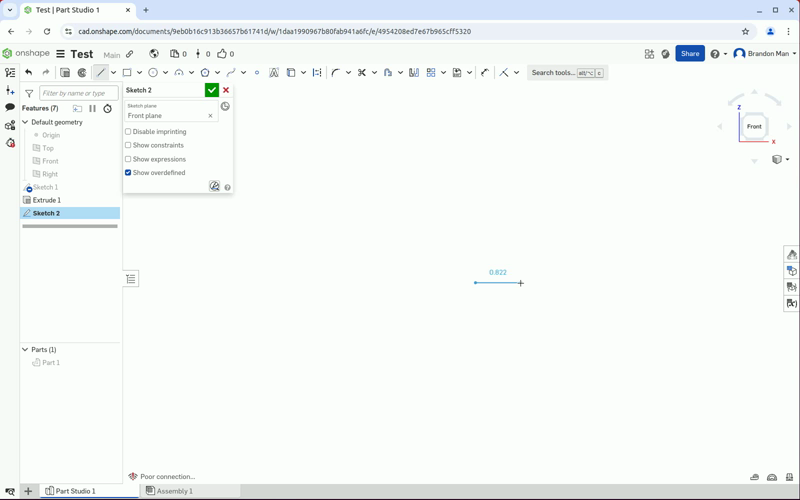
click(520, 282)
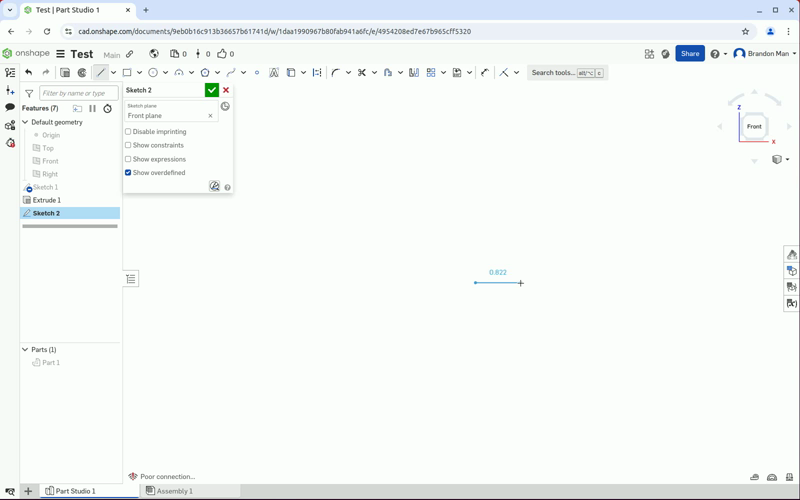
scroll(-6)
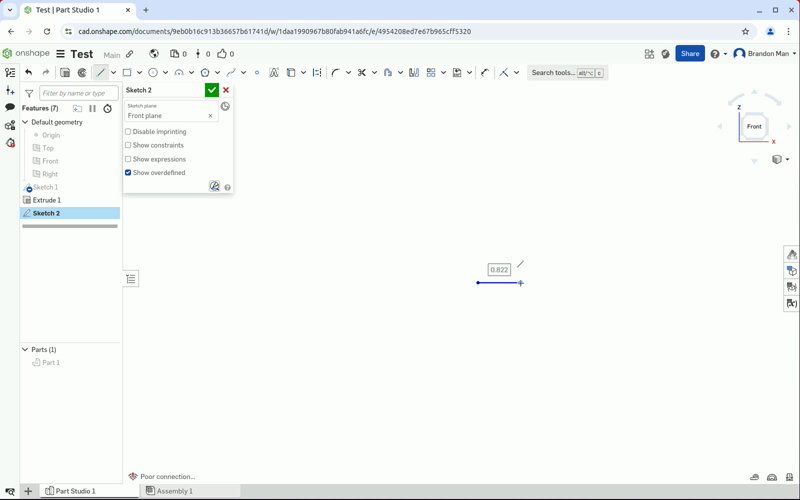
scroll(-6)
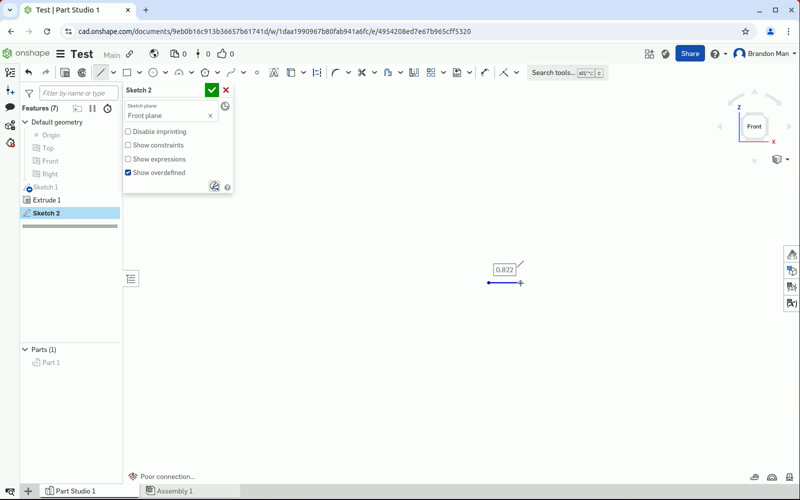
scroll(-6)
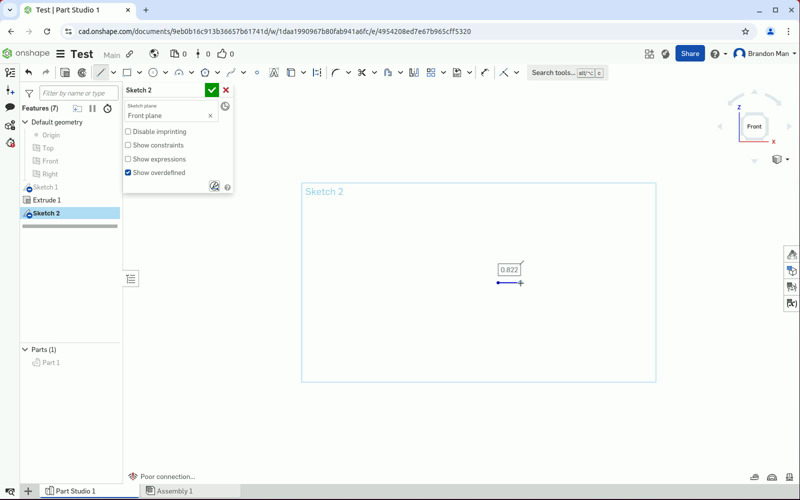
scroll(-6)
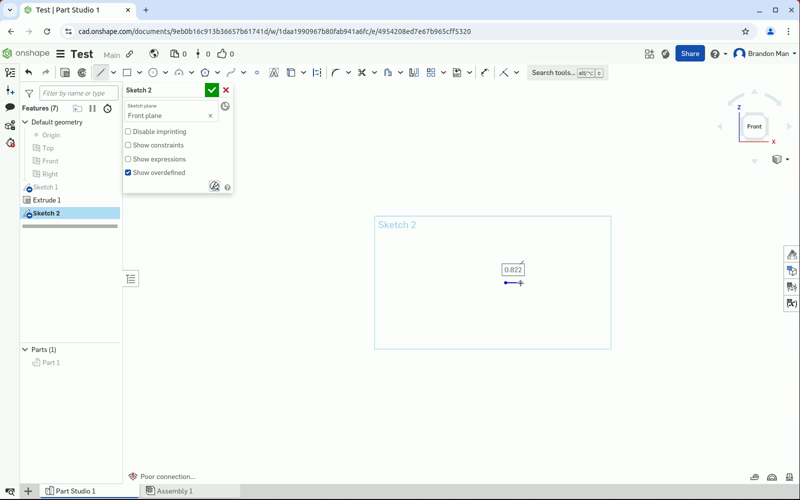
scroll(-6)
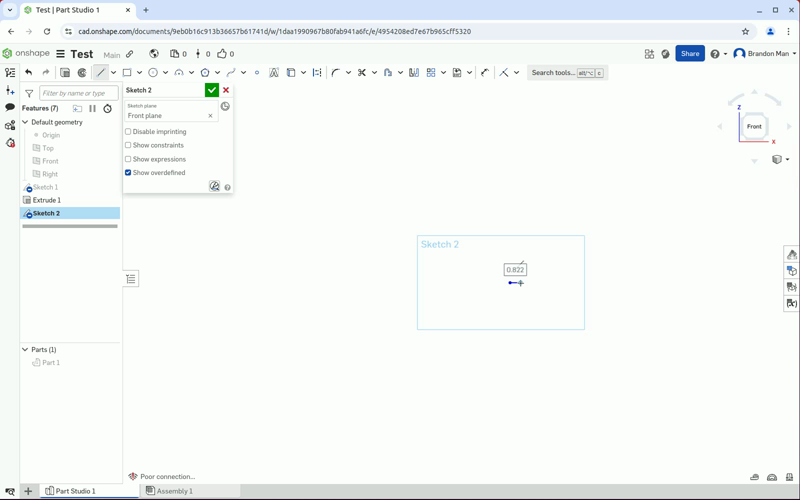
scroll(-6)
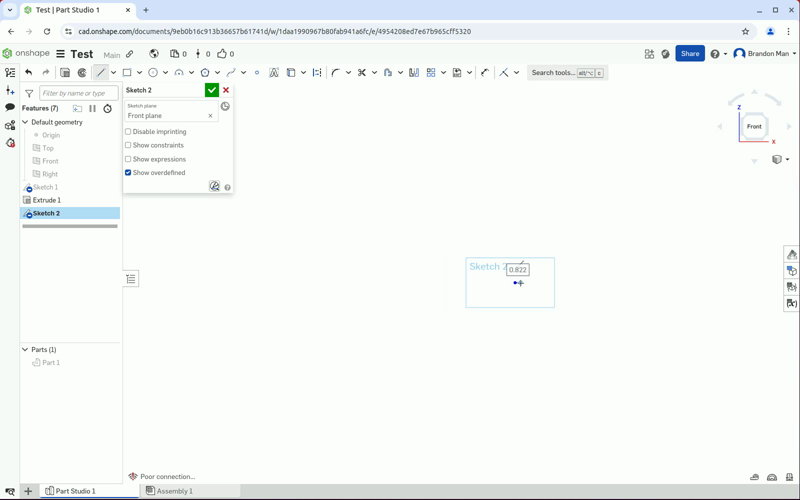
scroll(-6)
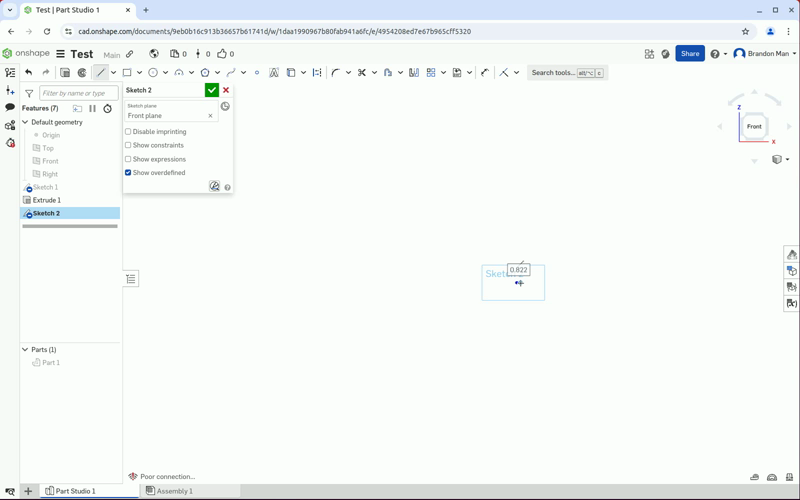
key_up(shift)
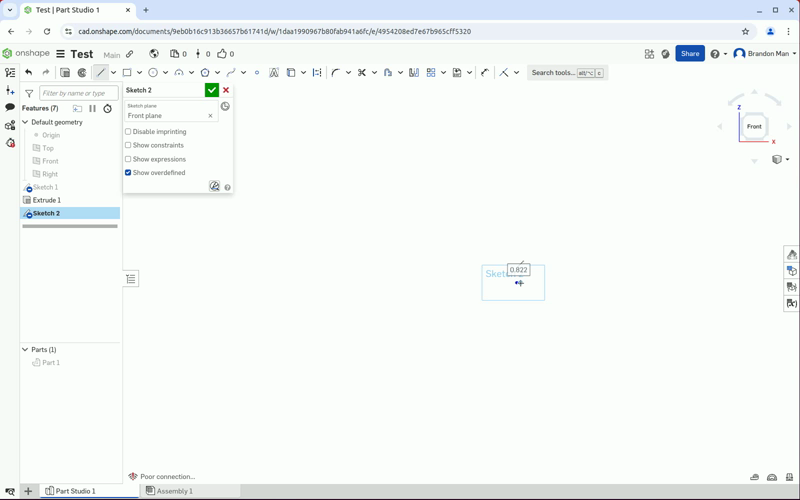
key_down(shift)
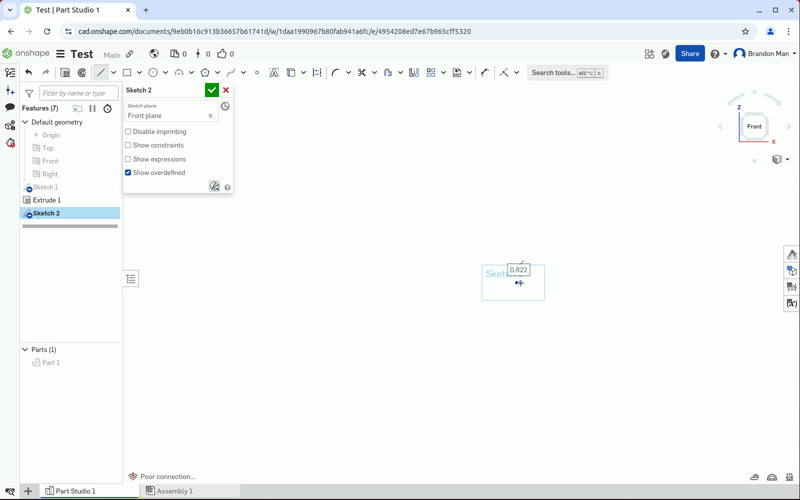
mouse_move(550, 282)
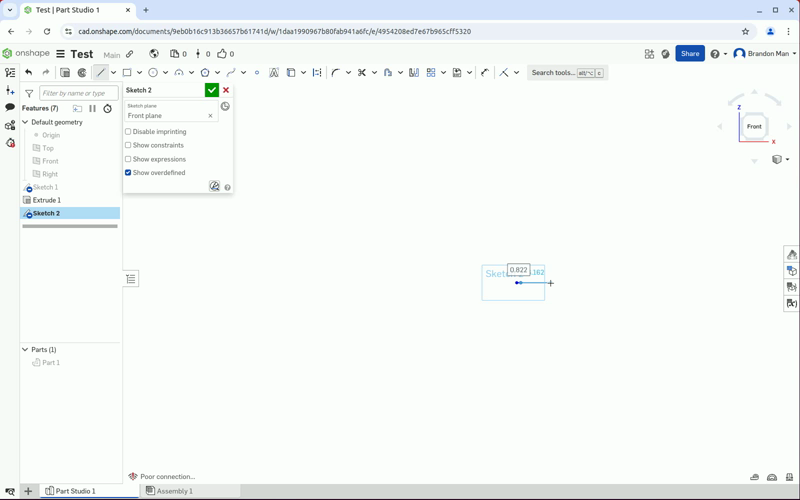
mouse_move(520, 280)
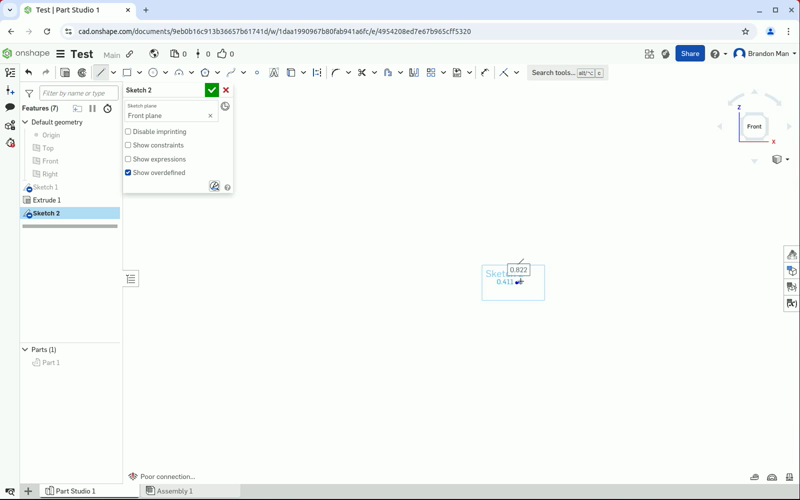
scroll(6)
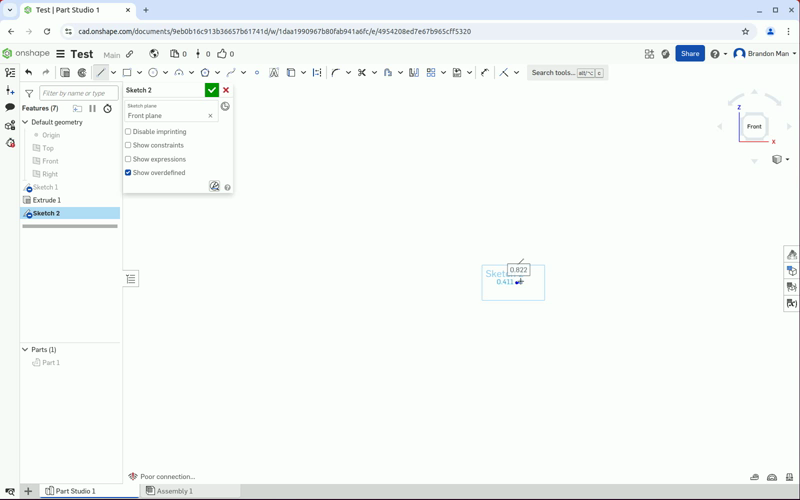
scroll(6)
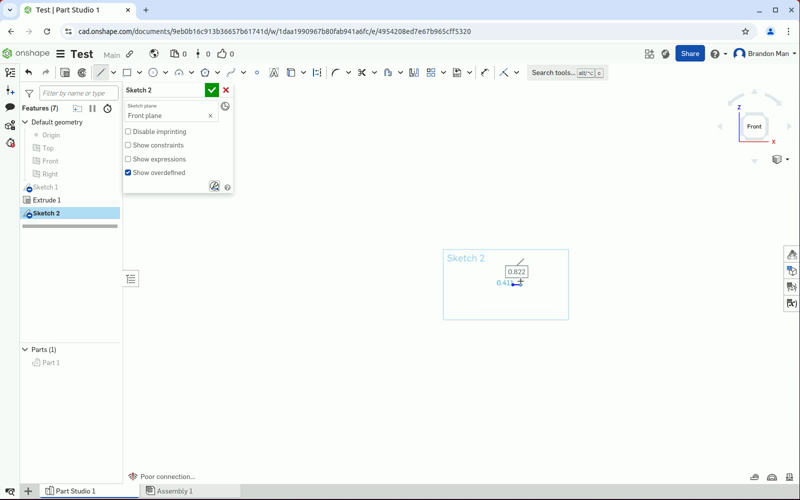
scroll(6)
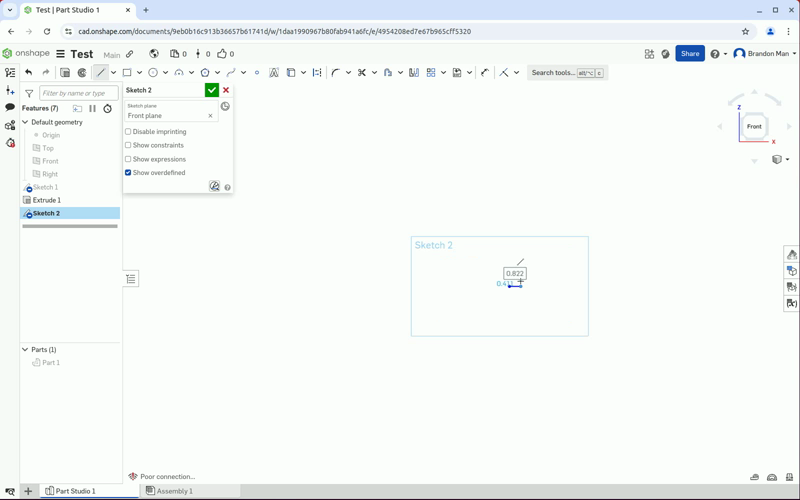
scroll(6)
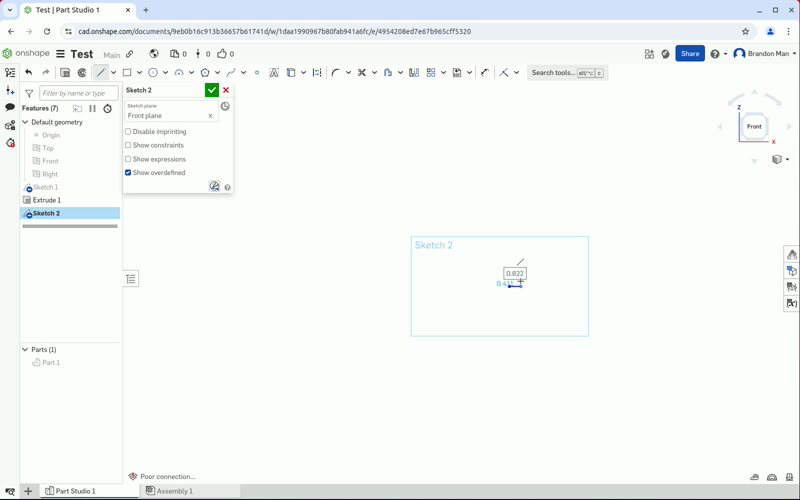
scroll(6)
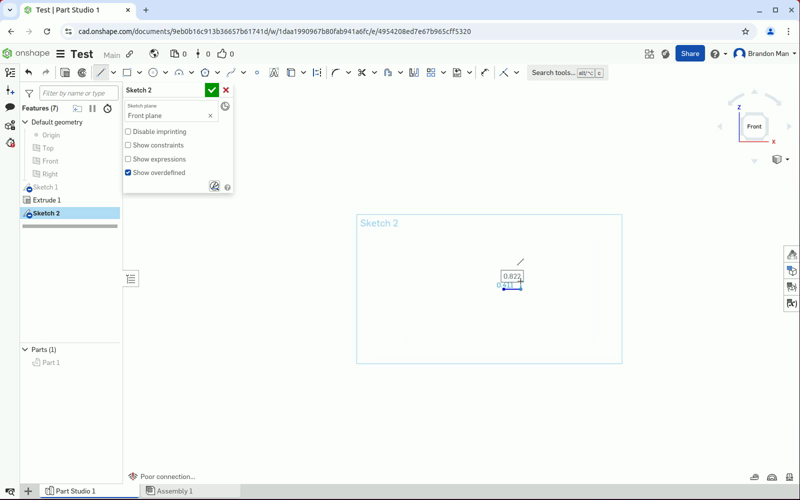
scroll(6)
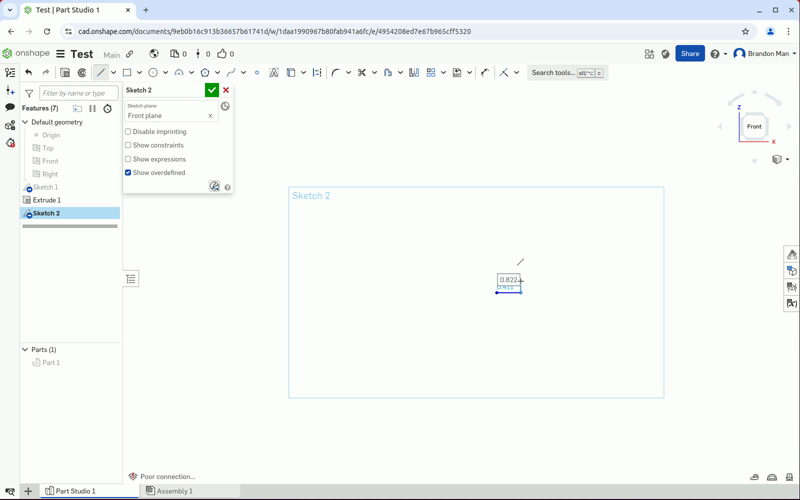
scroll(6)
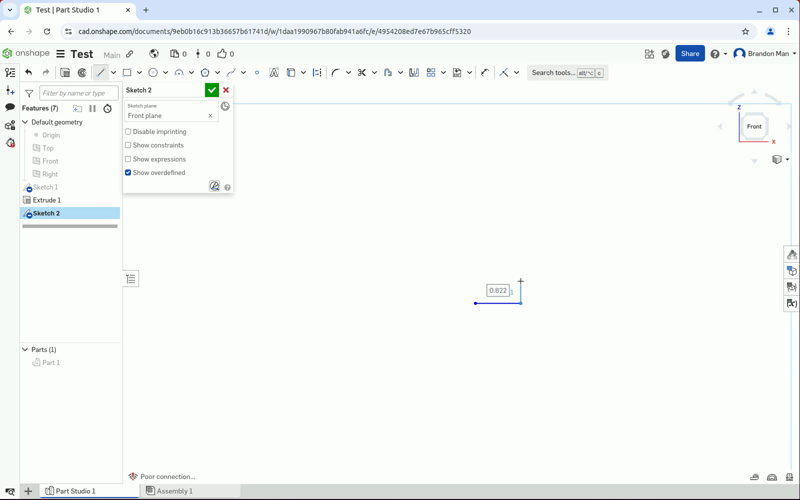
click(520, 280)
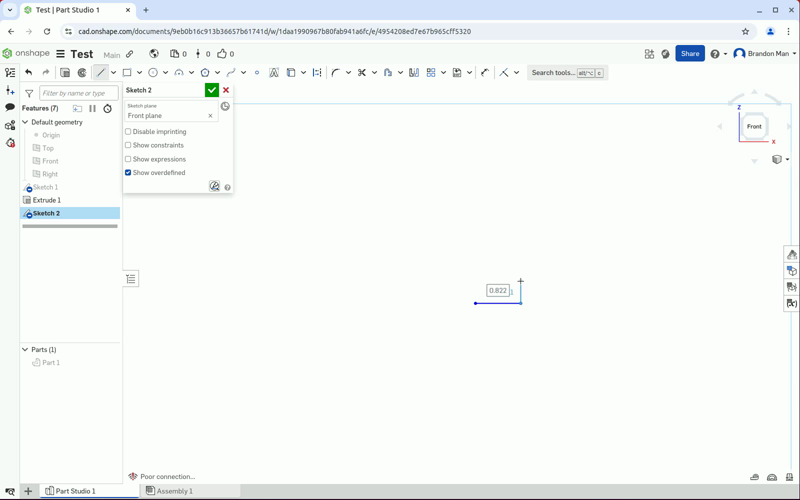
scroll(-6)
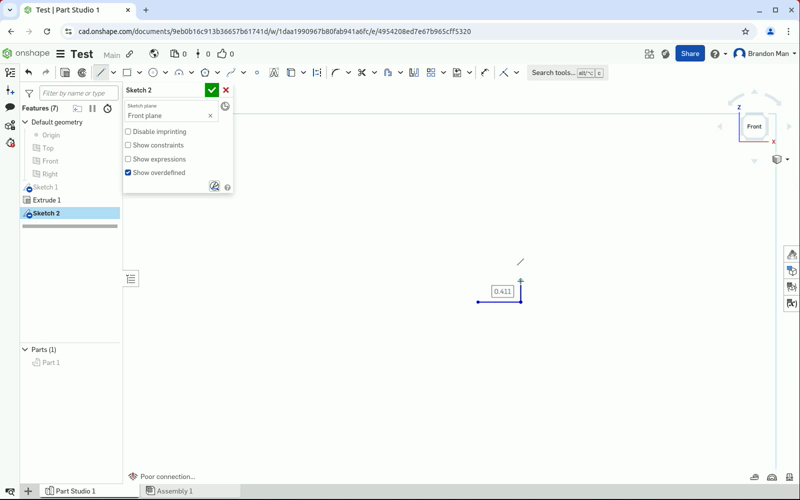
scroll(-6)
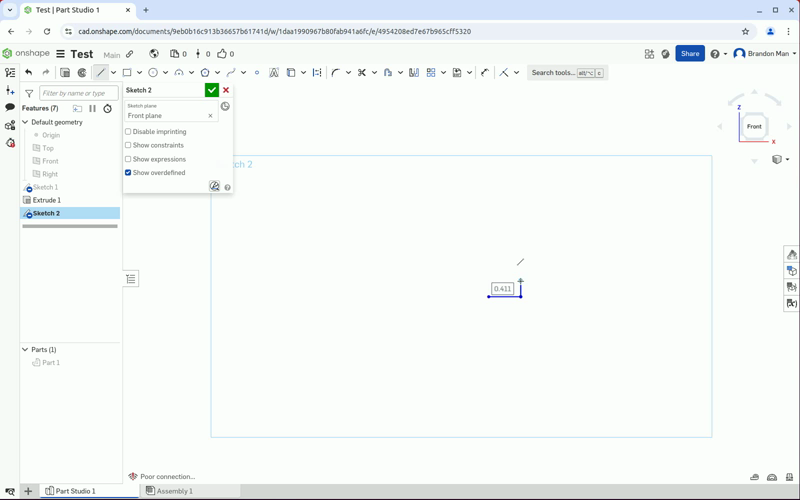
scroll(-6)
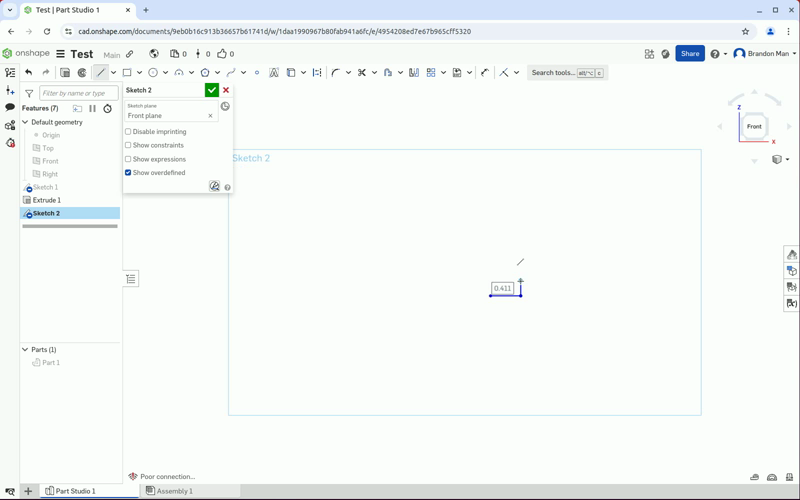
scroll(-6)
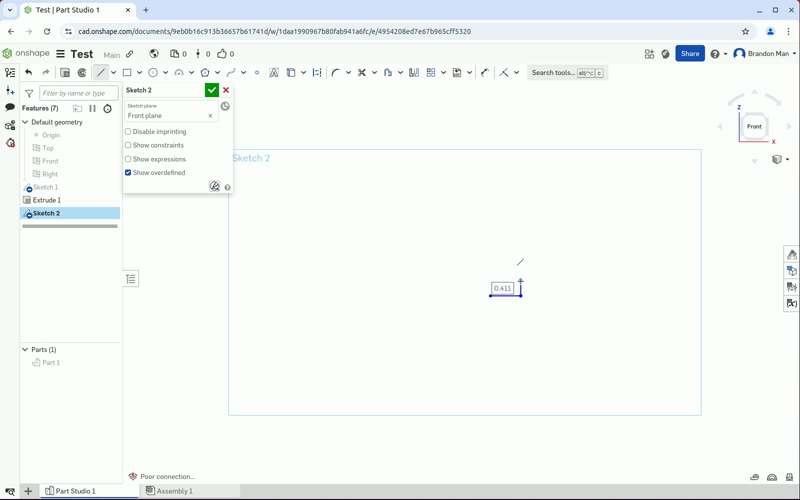
scroll(-6)
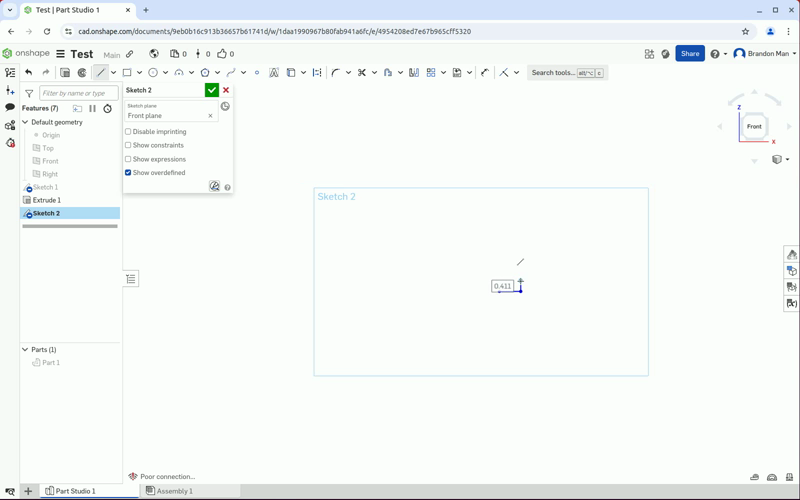
scroll(-6)
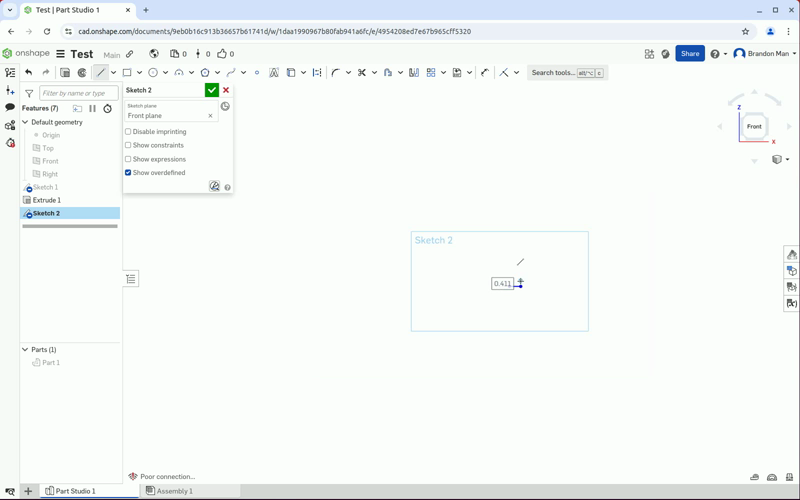
scroll(-6)
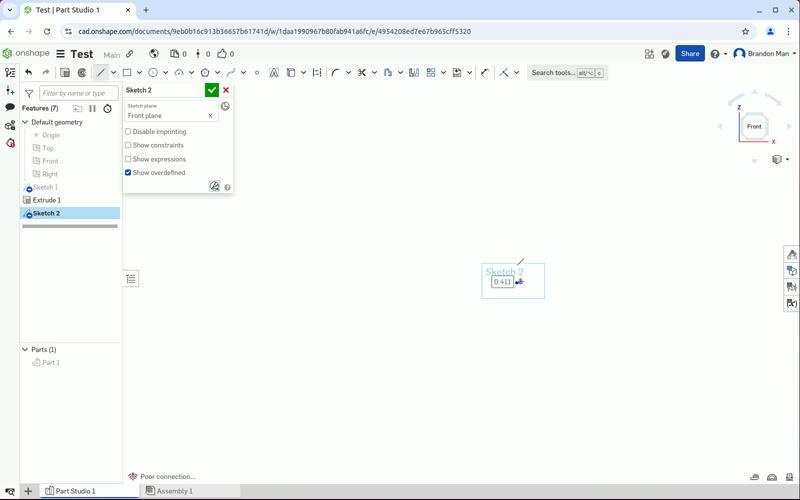
key_up(shift)
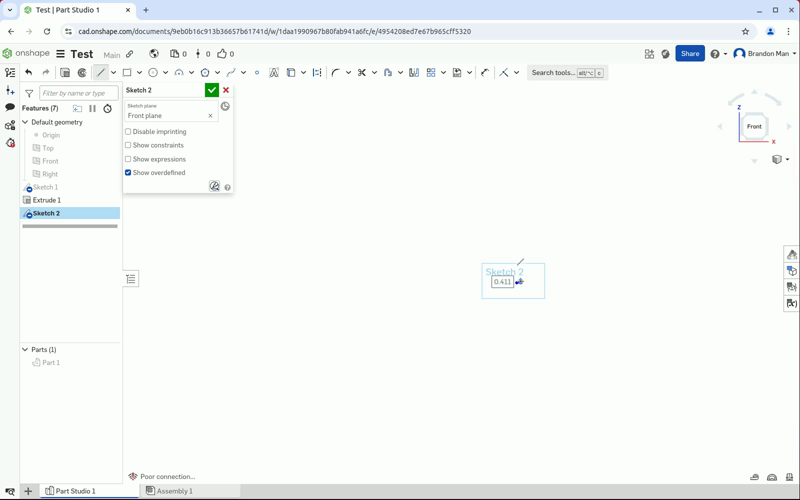
key_down(shift)
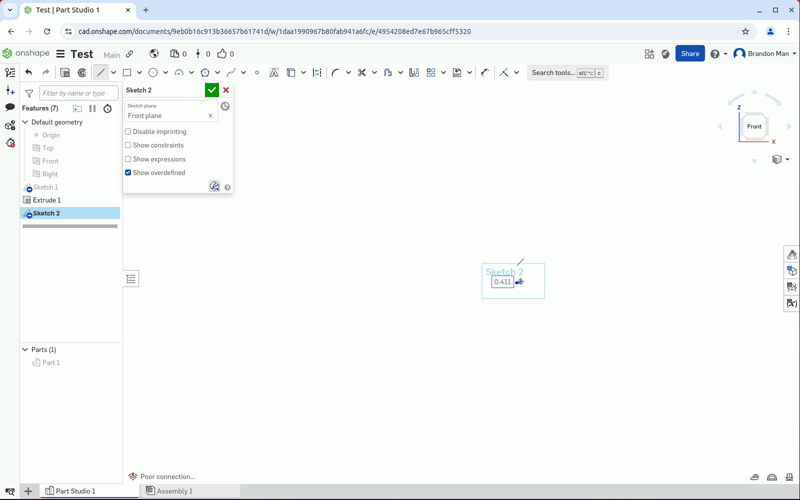
mouse_move(550, 280)
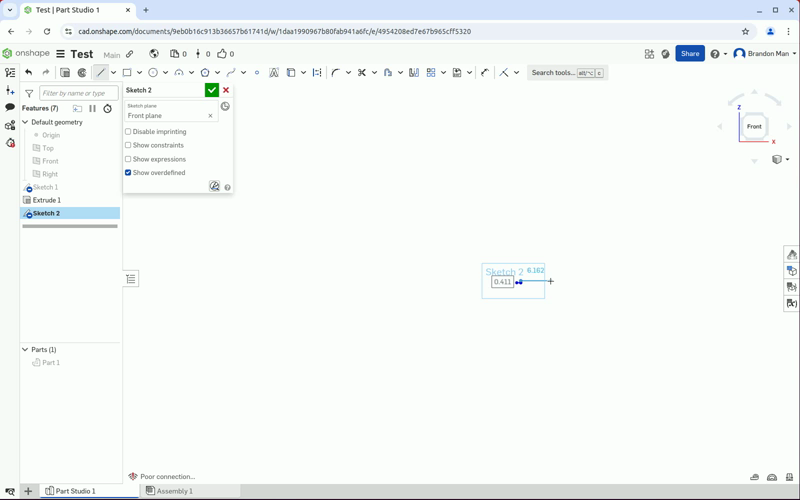
mouse_move(516, 280)
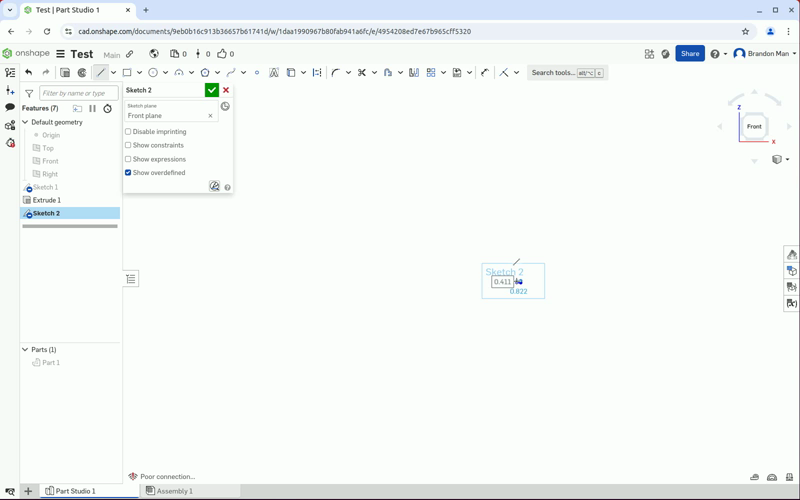
scroll(6)
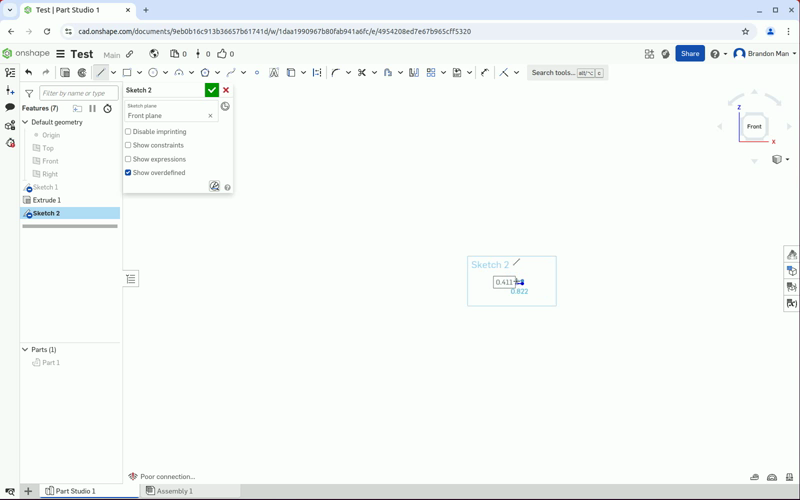
scroll(6)
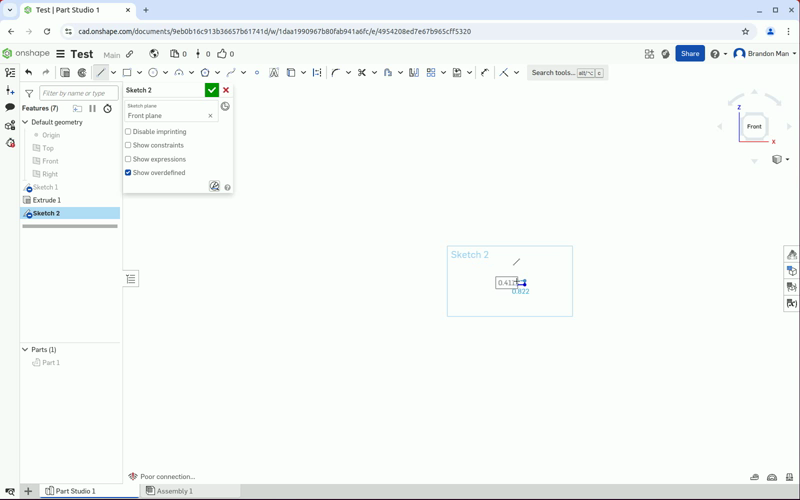
scroll(6)
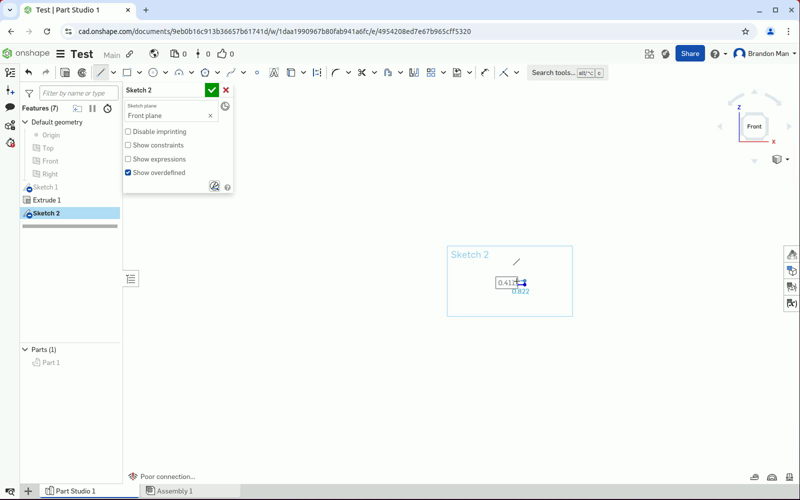
scroll(6)
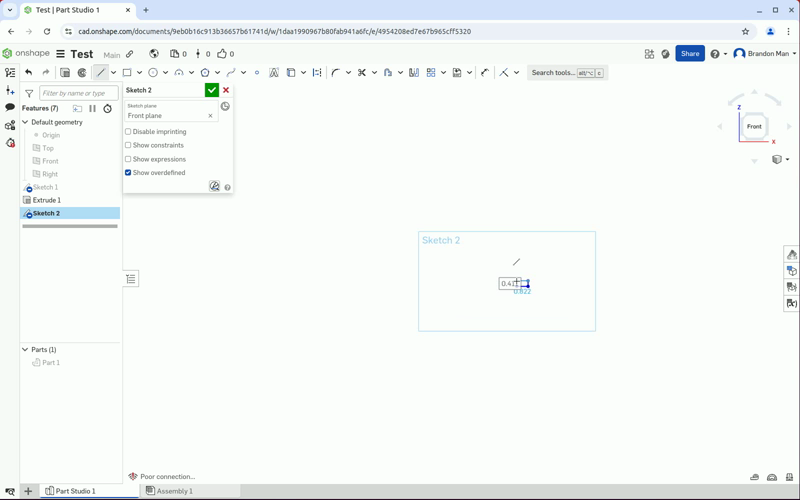
scroll(6)
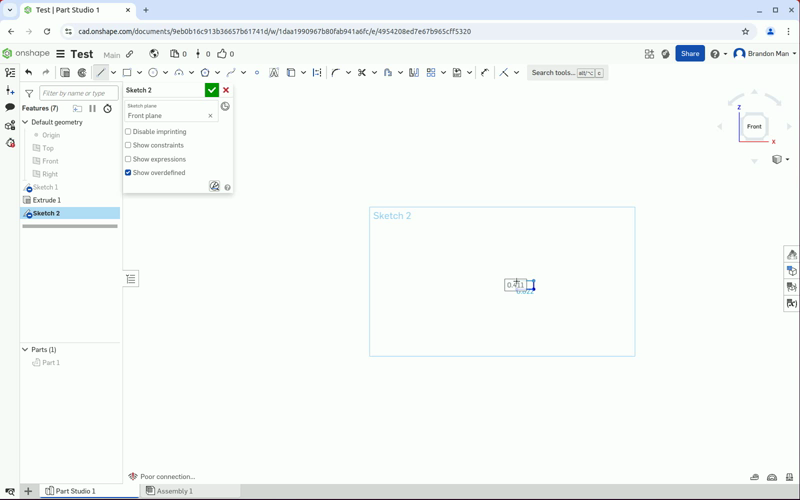
scroll(6)
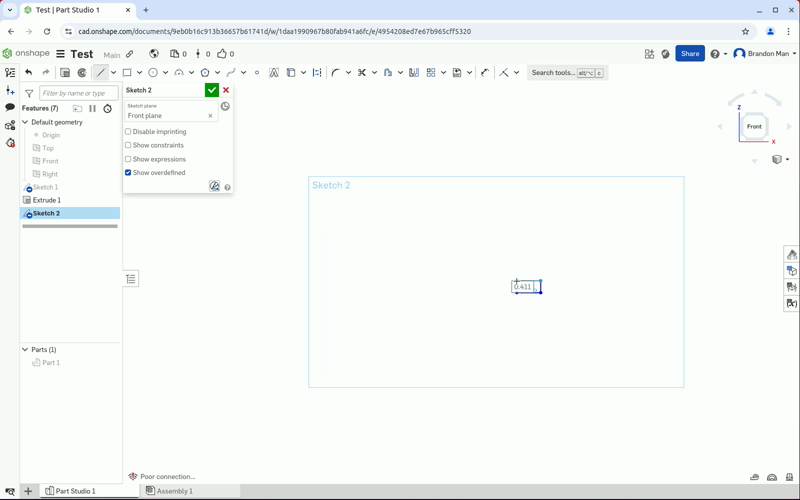
scroll(6)
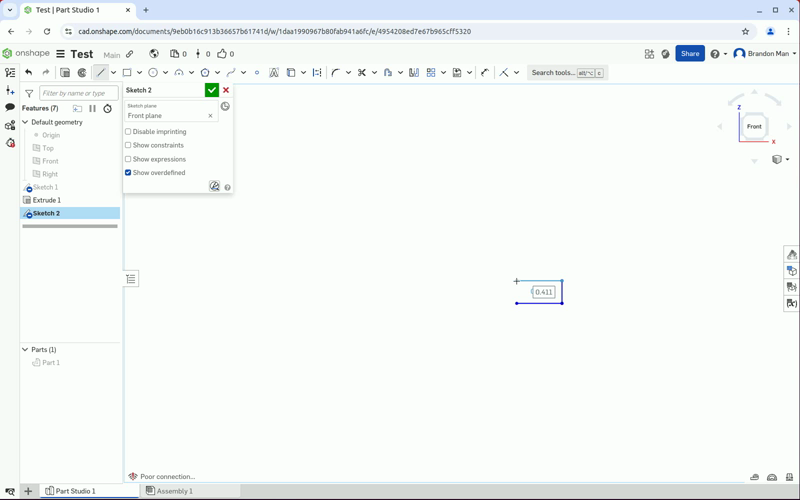
click(516, 280)
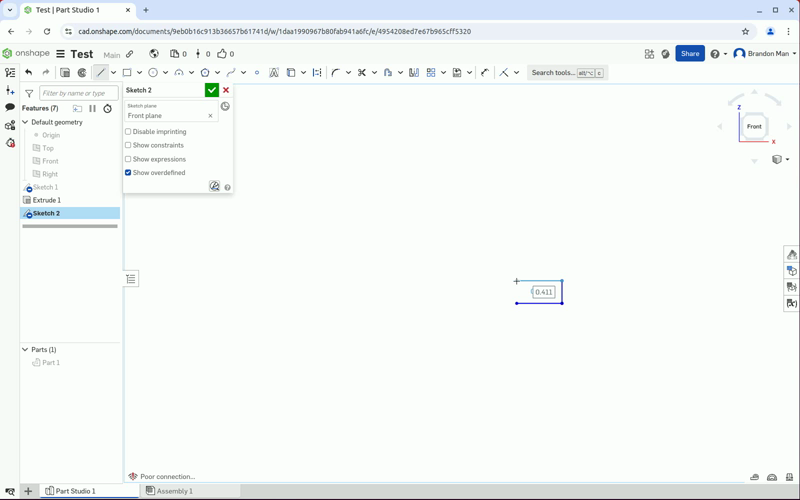
scroll(-6)
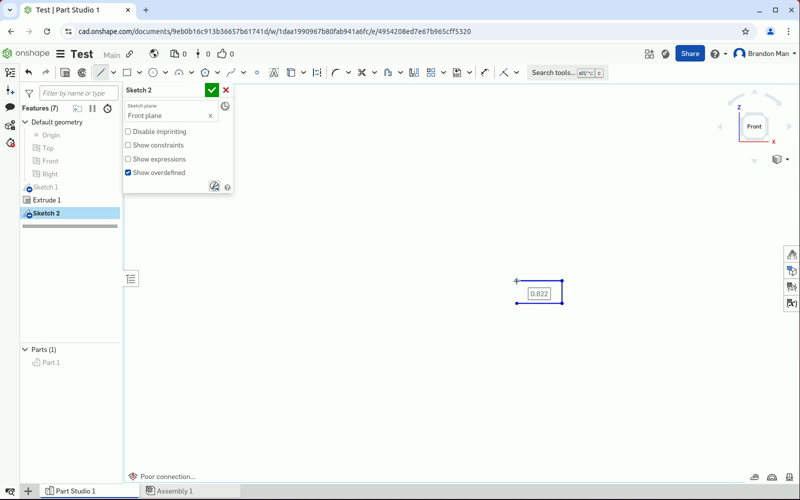
scroll(-6)
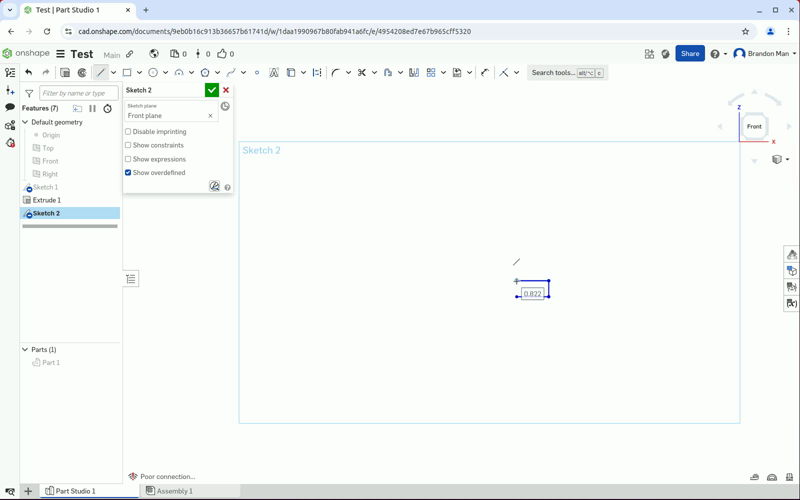
scroll(-6)
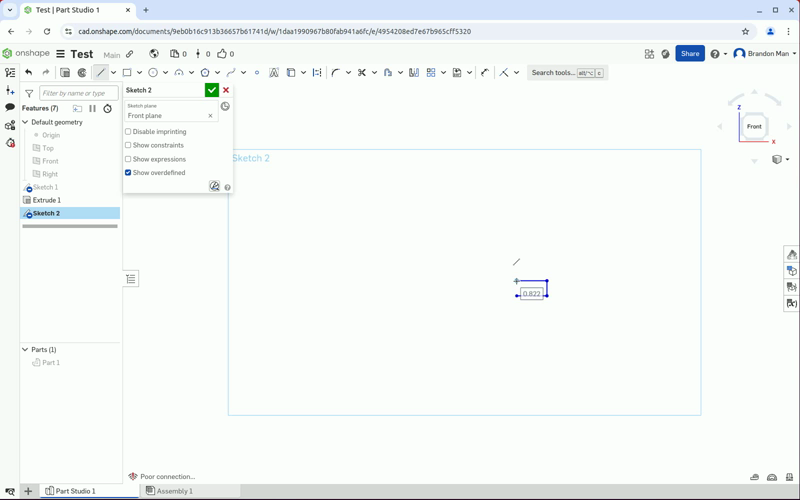
scroll(-6)
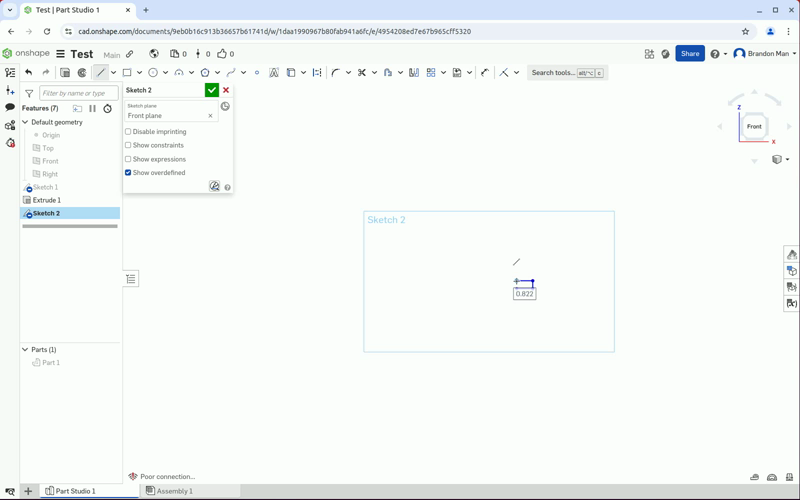
scroll(-6)
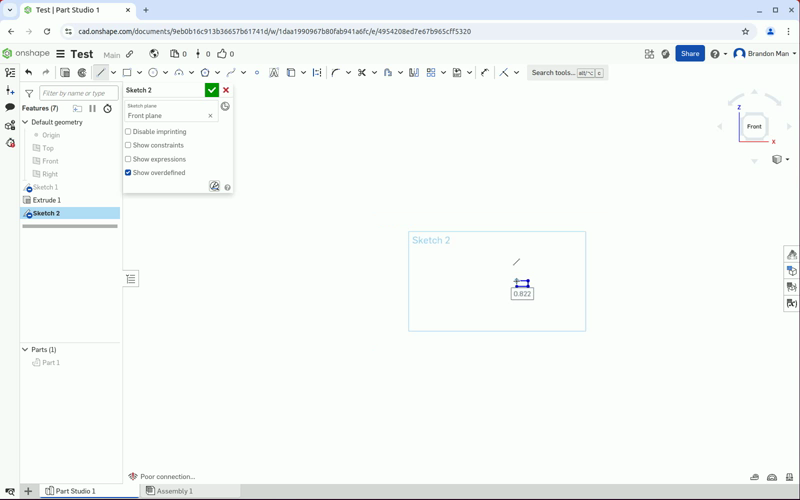
scroll(-6)
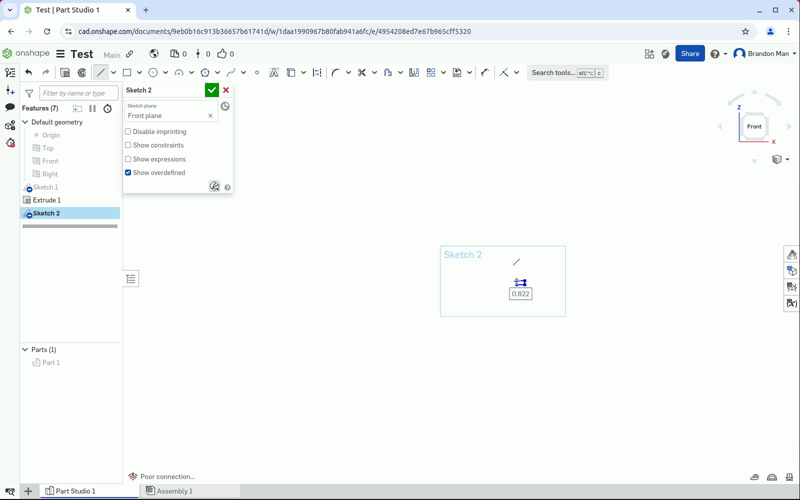
scroll(-6)
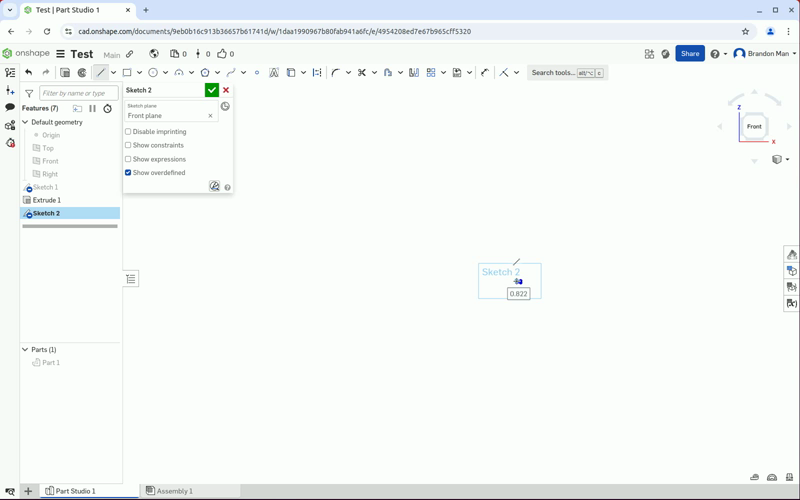
key_up(shift)
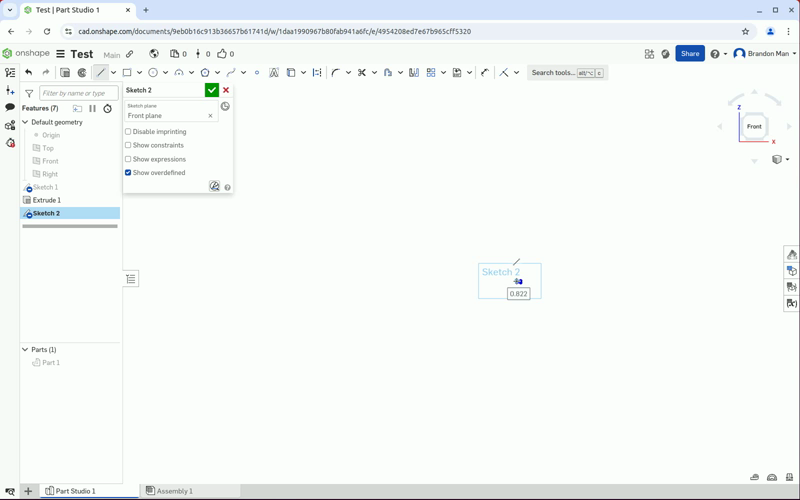
mouse_move(546, 280)
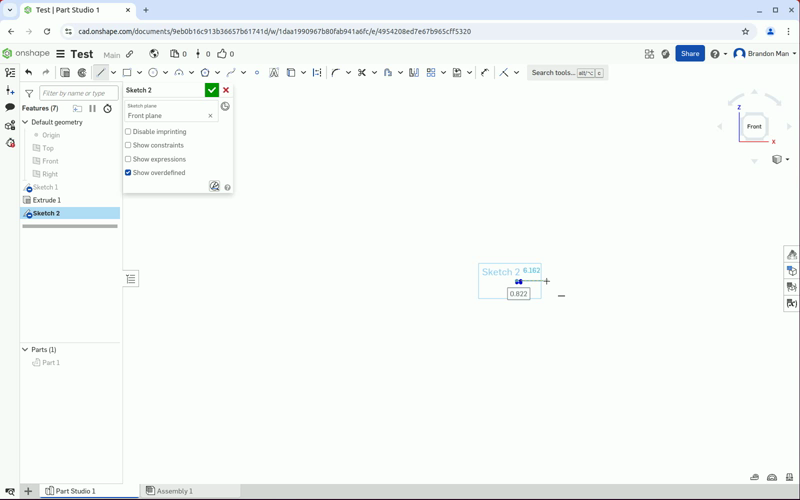
key_down(shift)
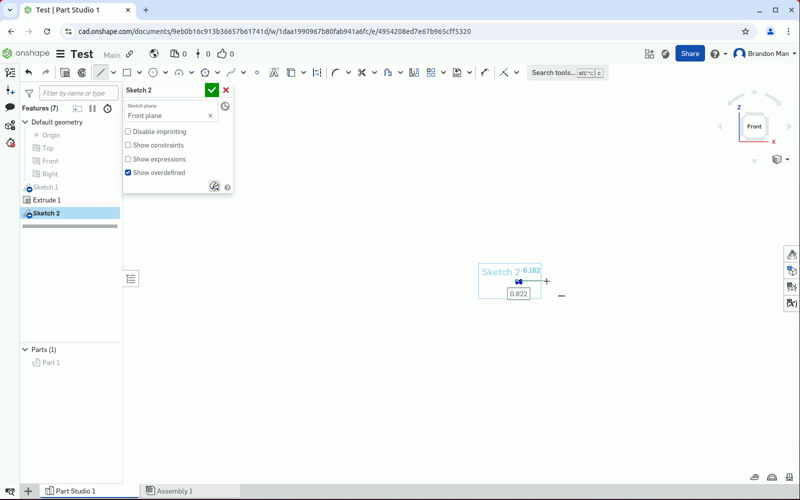
mouse_move(516, 282)
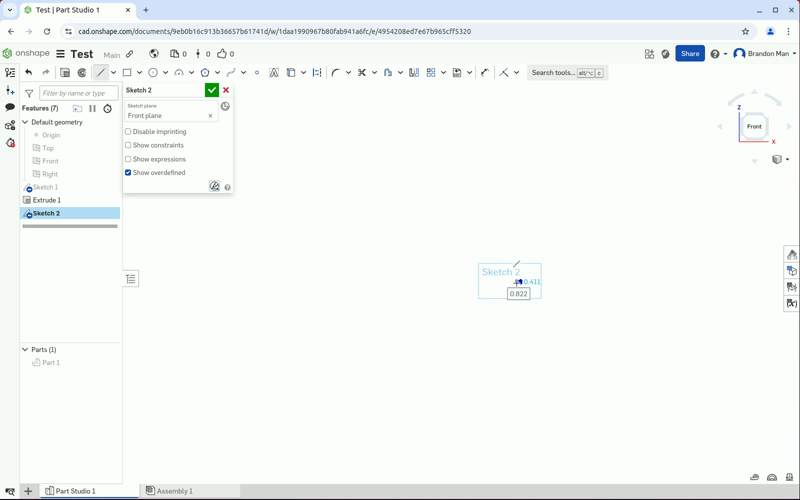
scroll(6)
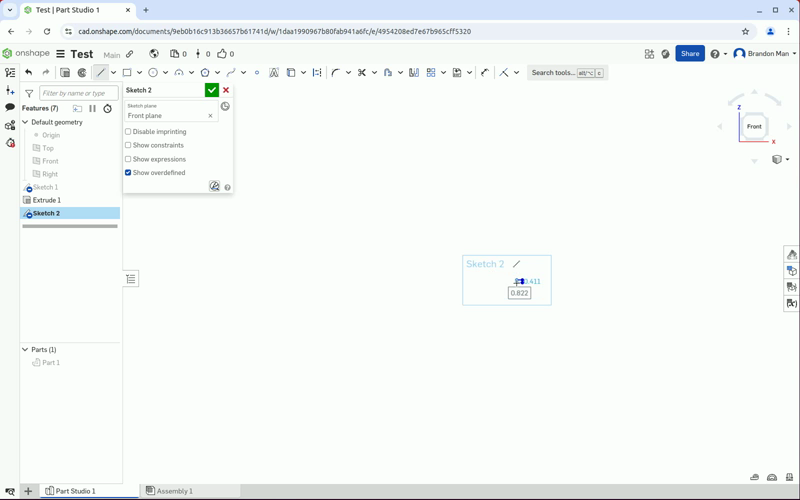
scroll(6)
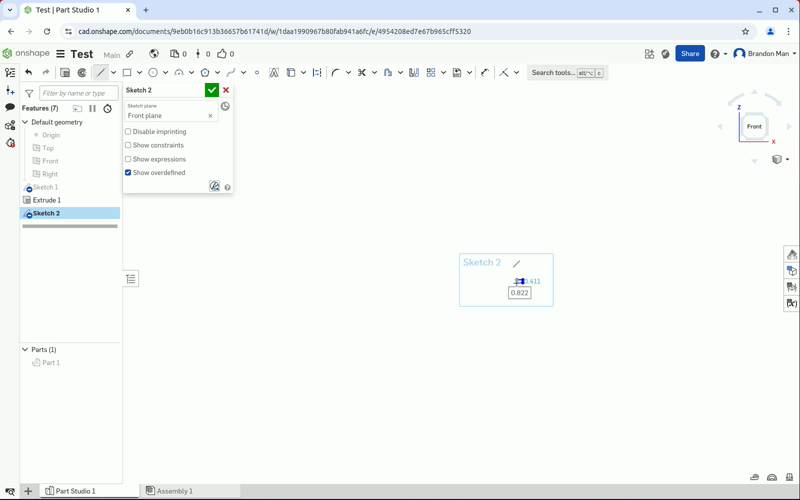
scroll(6)
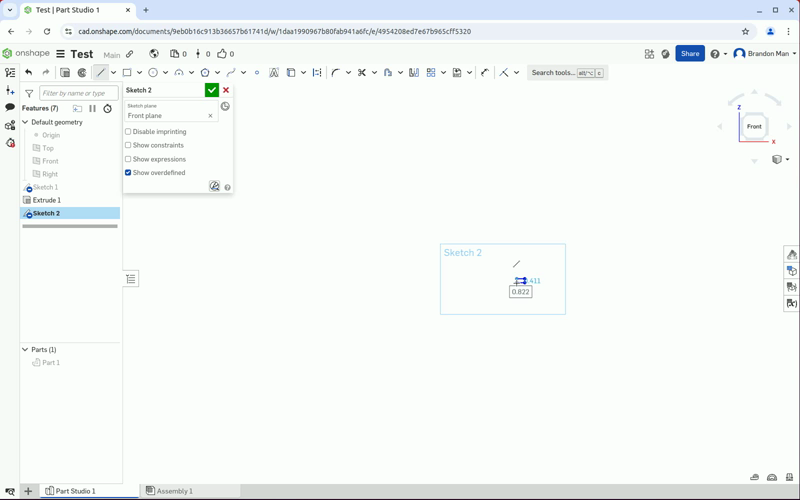
scroll(6)
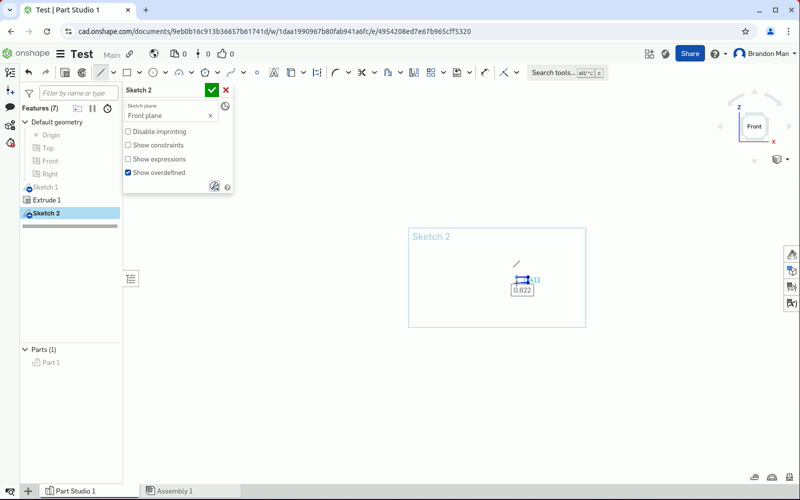
scroll(6)
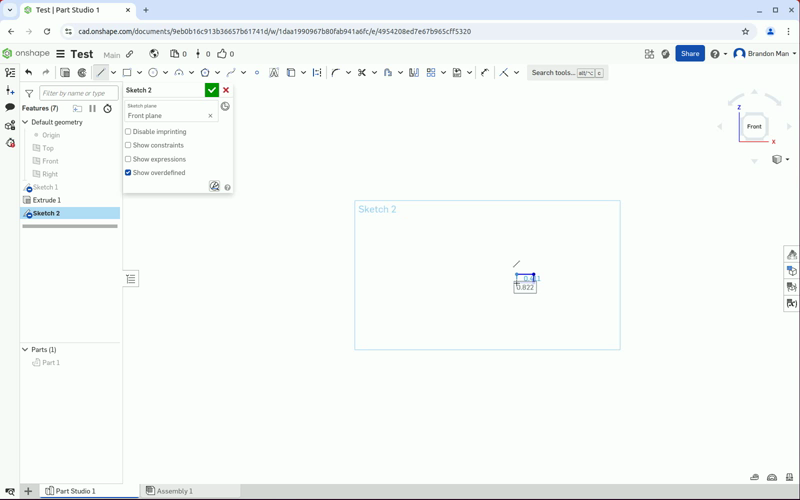
scroll(6)
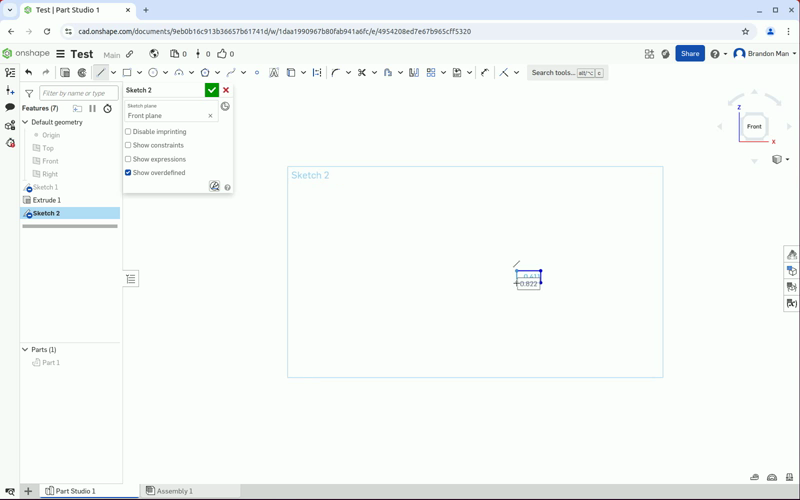
scroll(6)
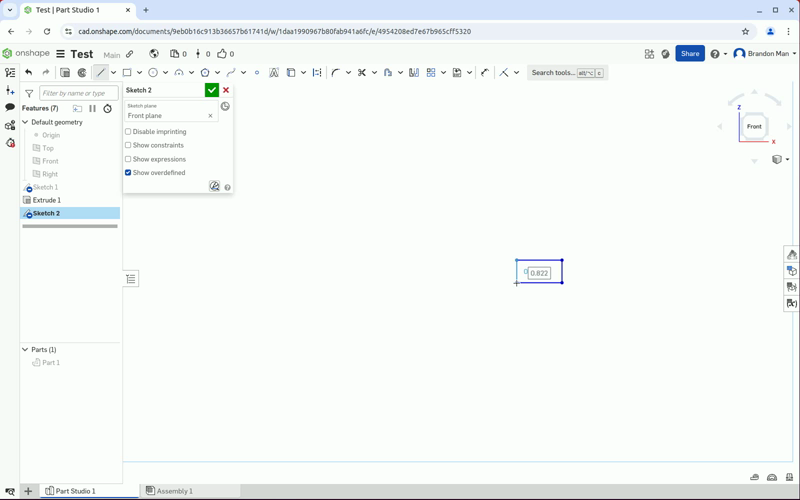
key_up(shift)
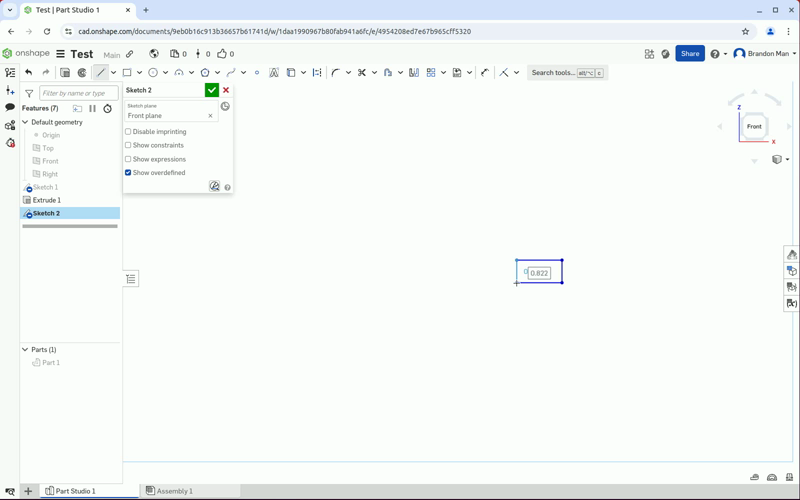
click(516, 282)
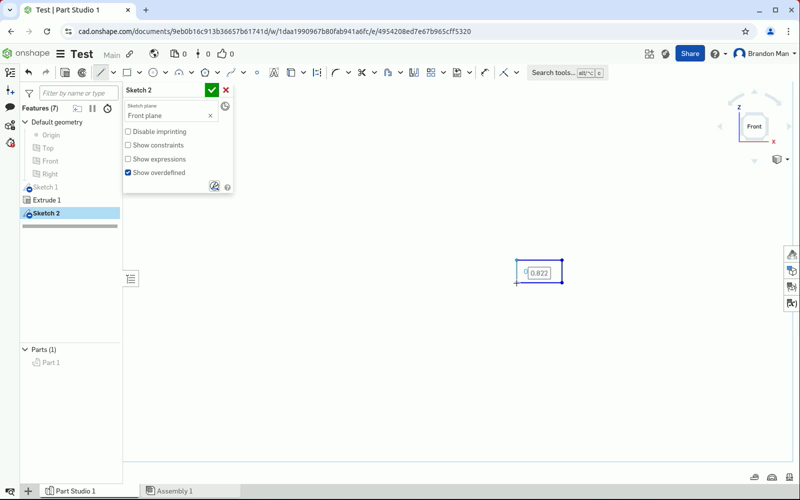
scroll(-6)
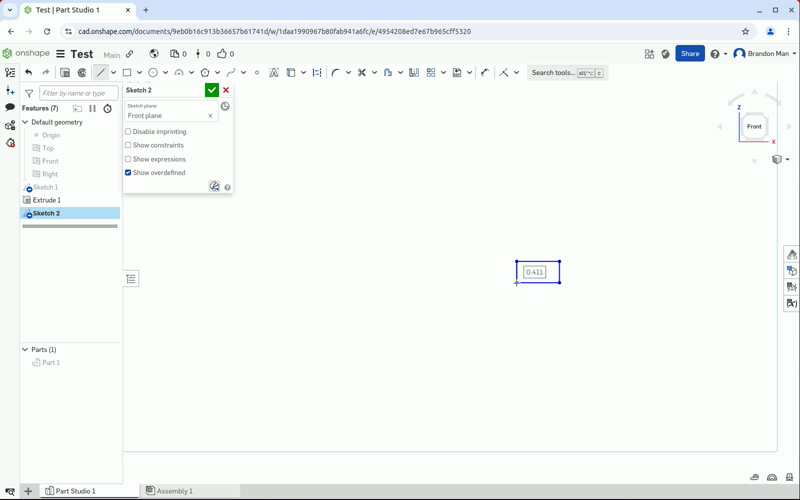
scroll(-6)
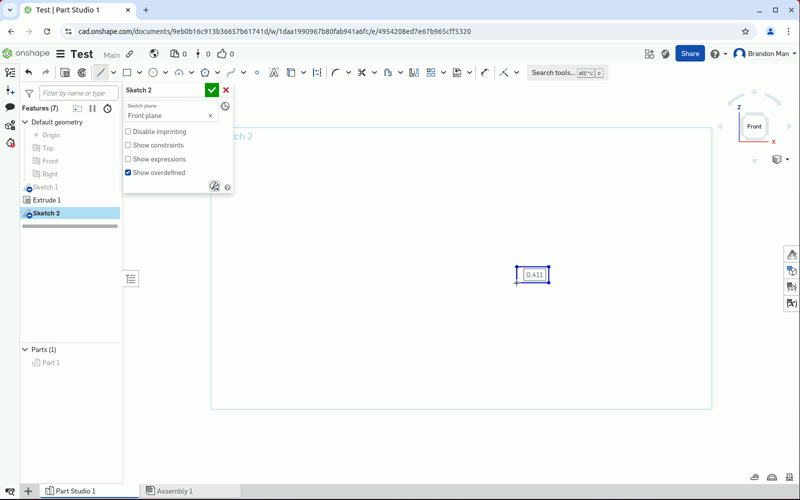
scroll(-6)
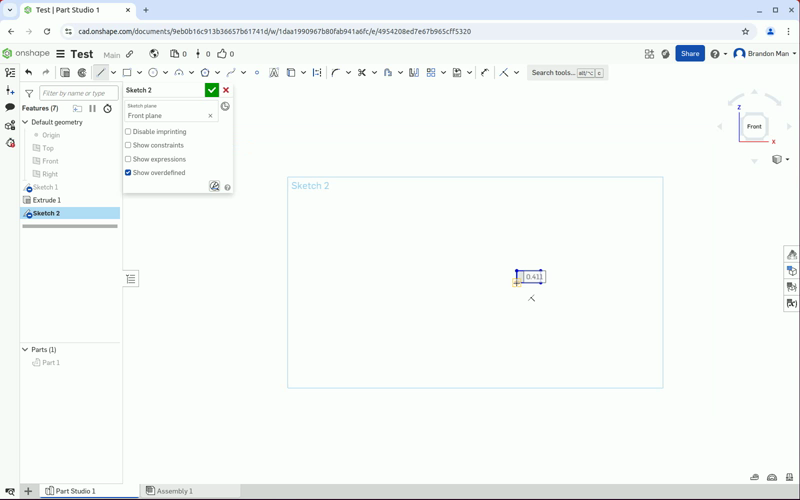
scroll(-6)
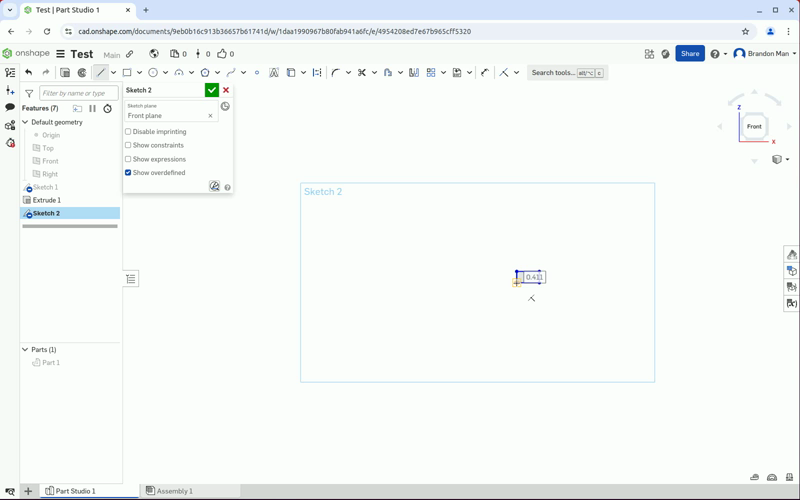
scroll(-6)
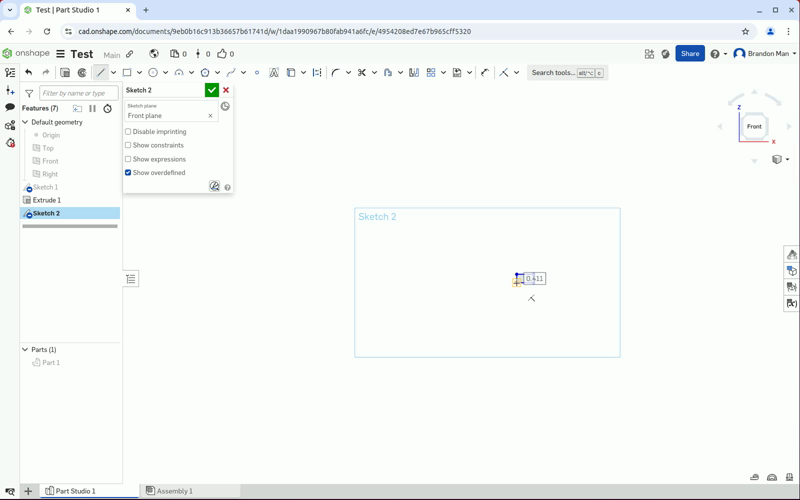
scroll(-6)
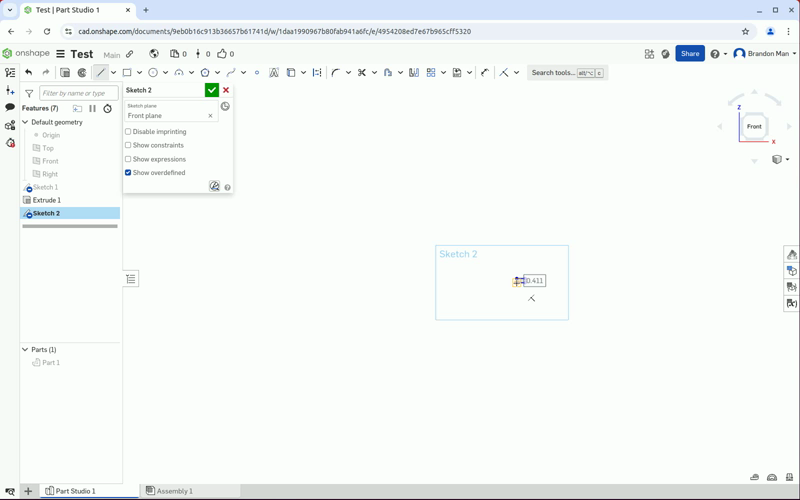
scroll(-6)
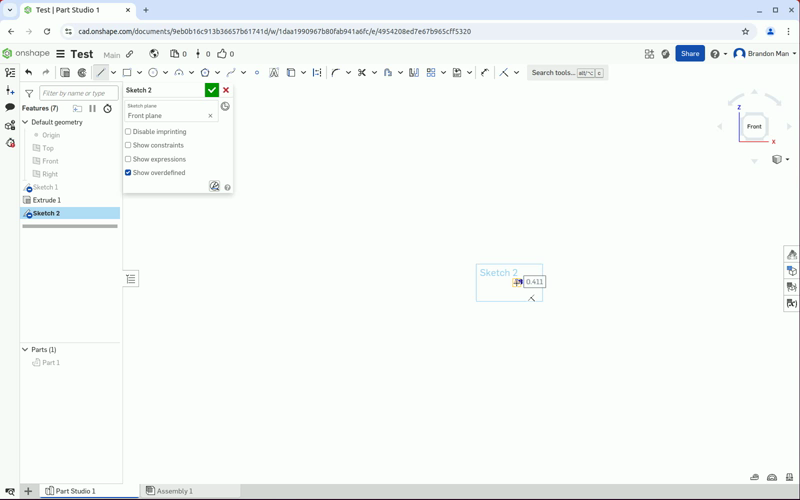
key(esc)
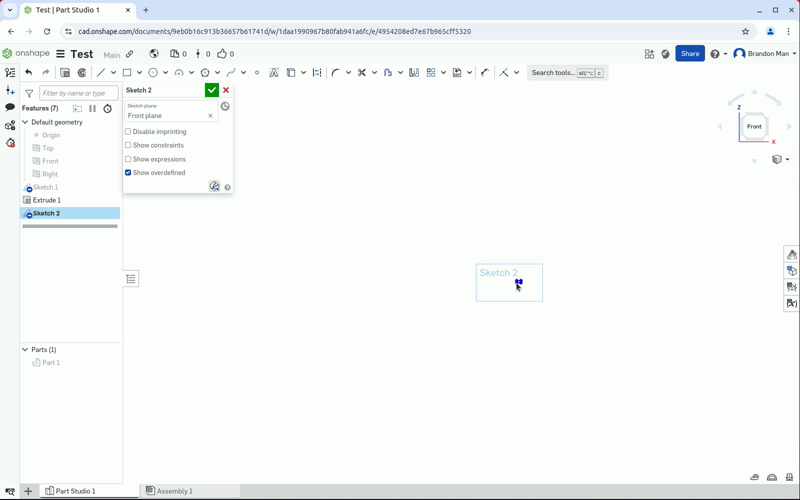
mouse_move(517, 281)
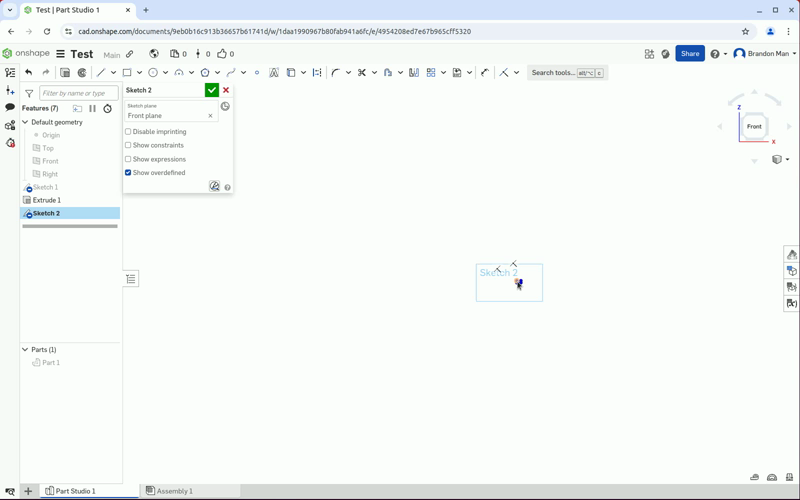
scroll(6)
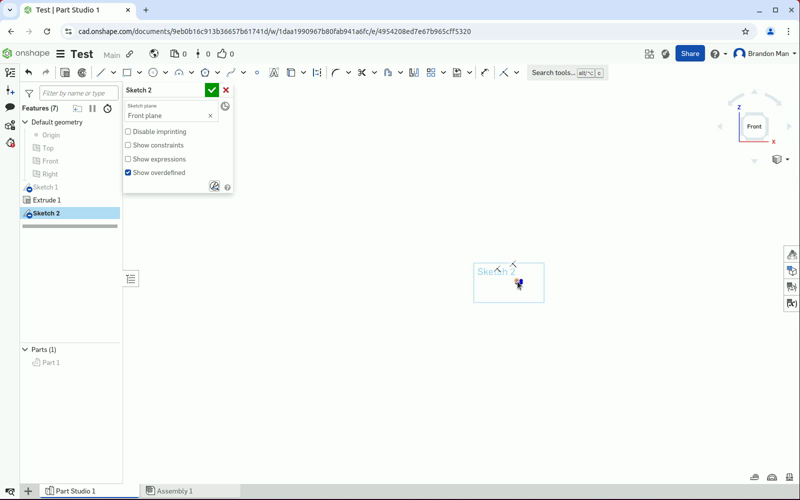
scroll(6)
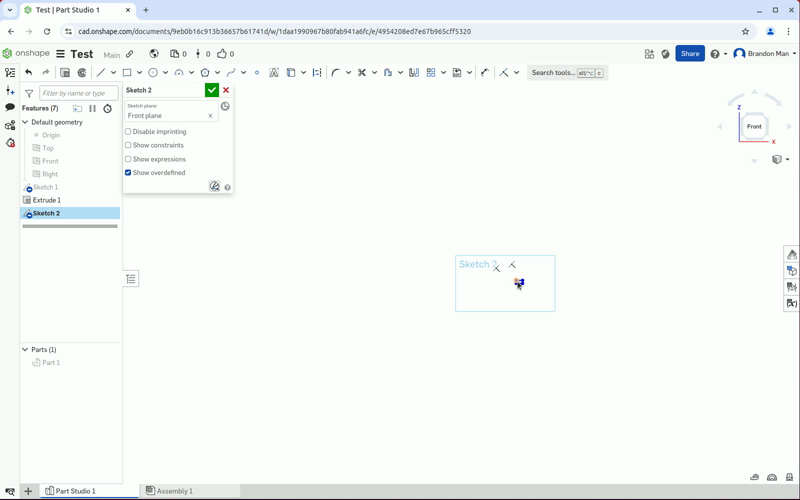
scroll(6)
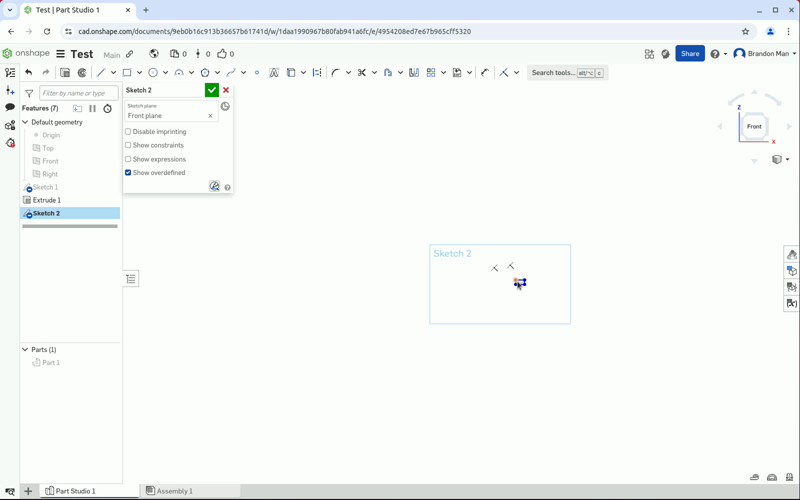
scroll(6)
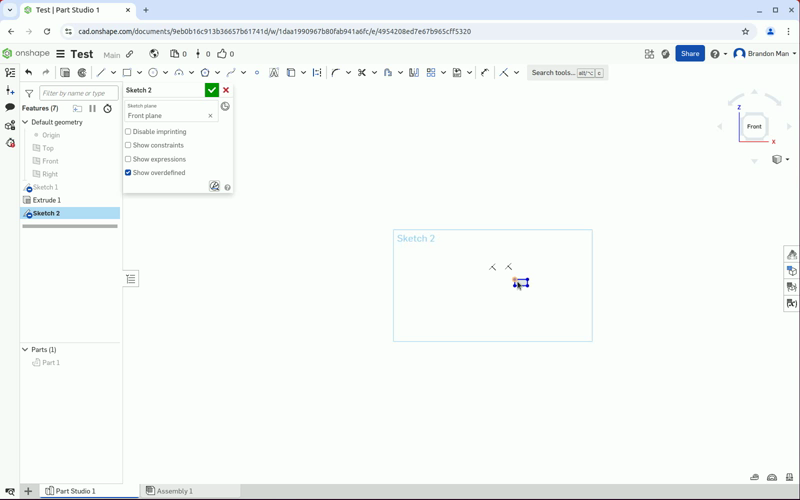
scroll(6)
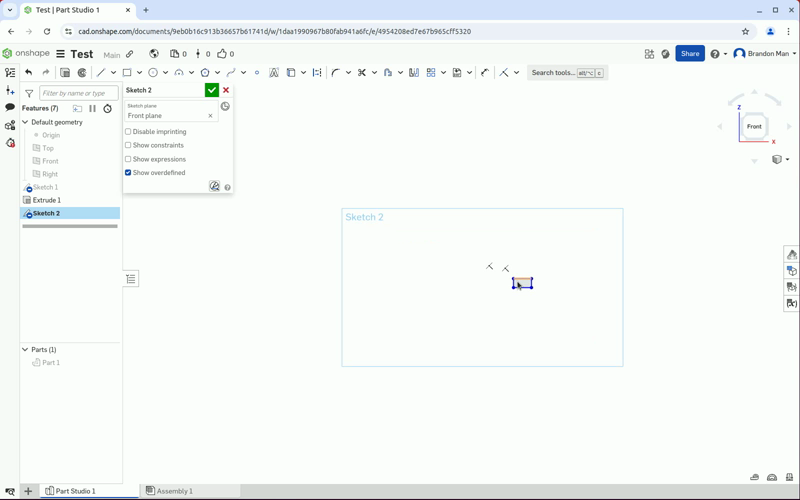
scroll(6)
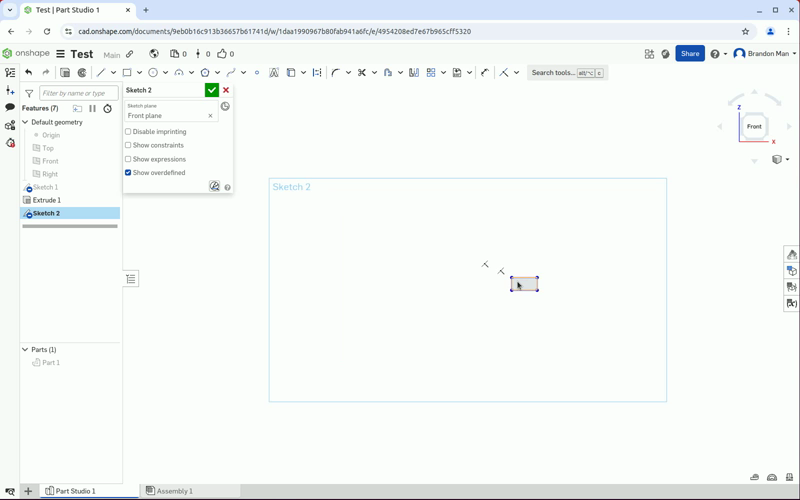
scroll(6)
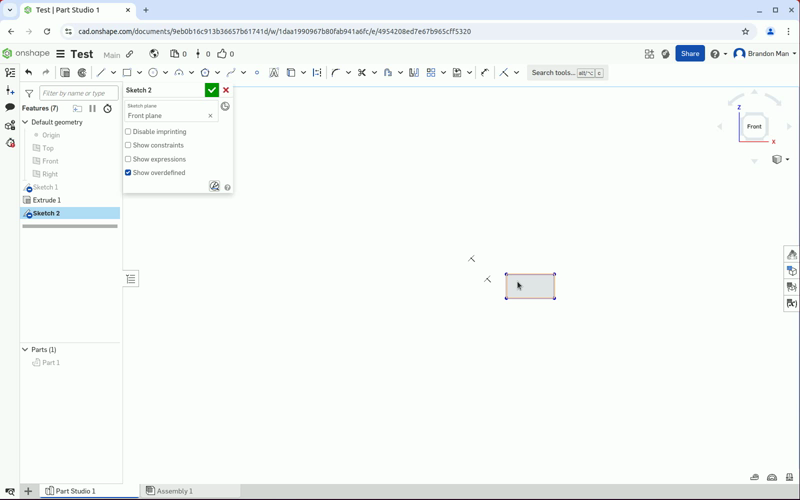
click(517, 281)
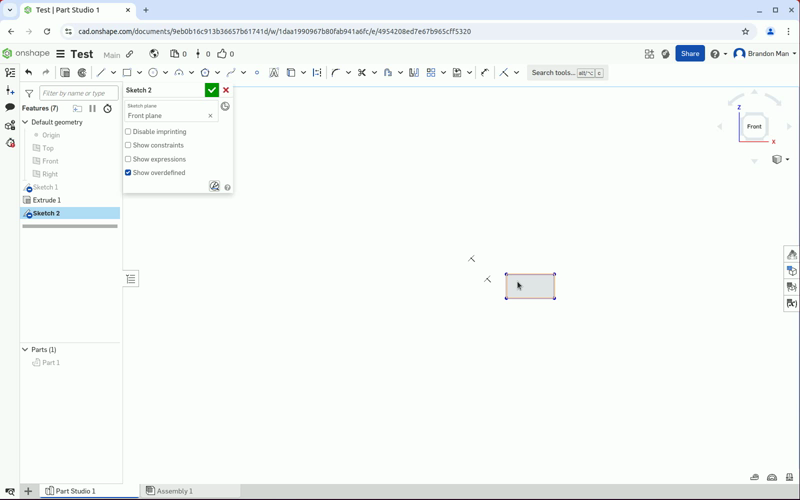
scroll(-6)
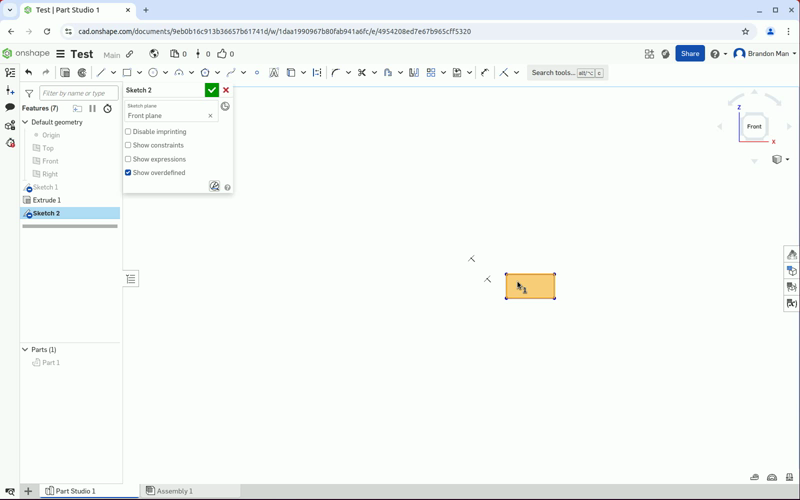
scroll(-6)
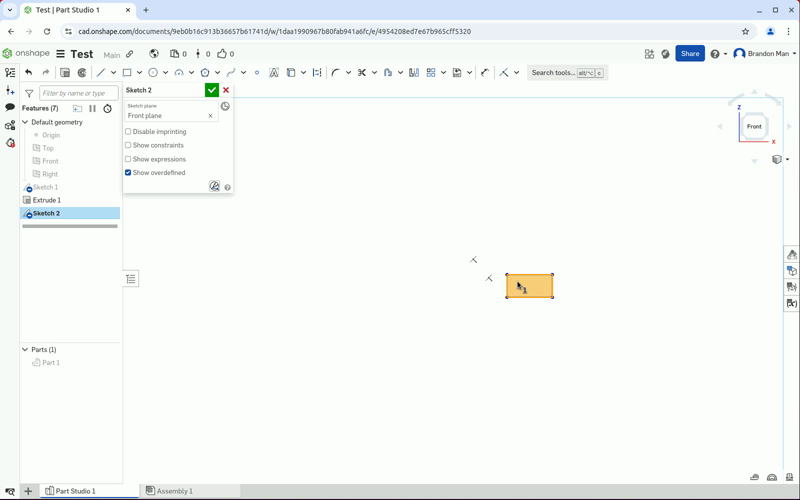
scroll(-6)
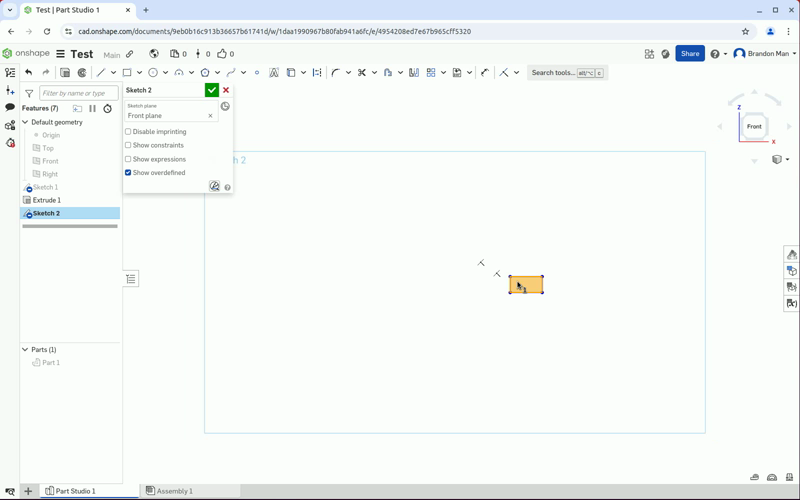
scroll(-6)
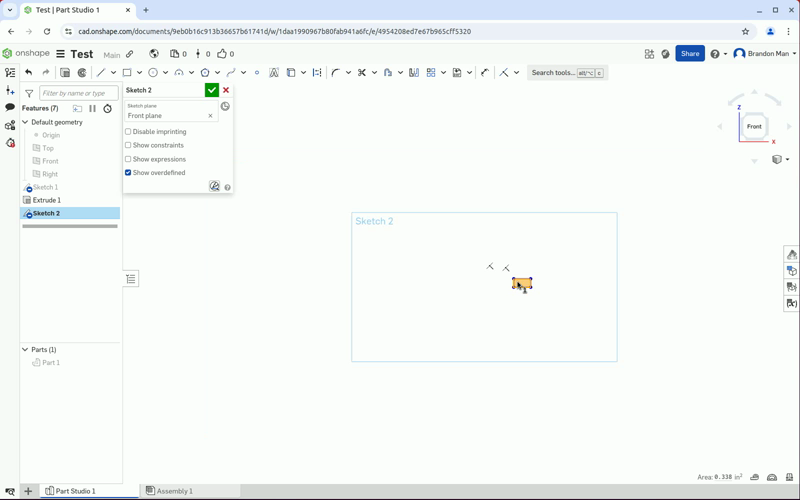
scroll(-6)
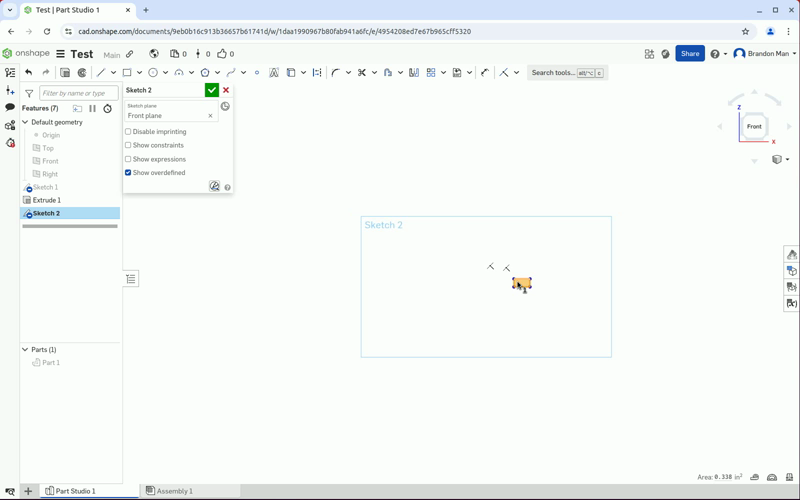
scroll(-6)
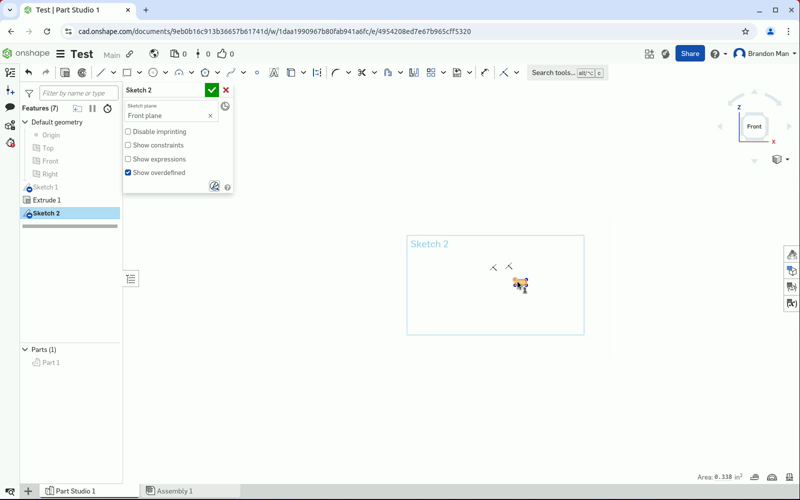
scroll(-6)
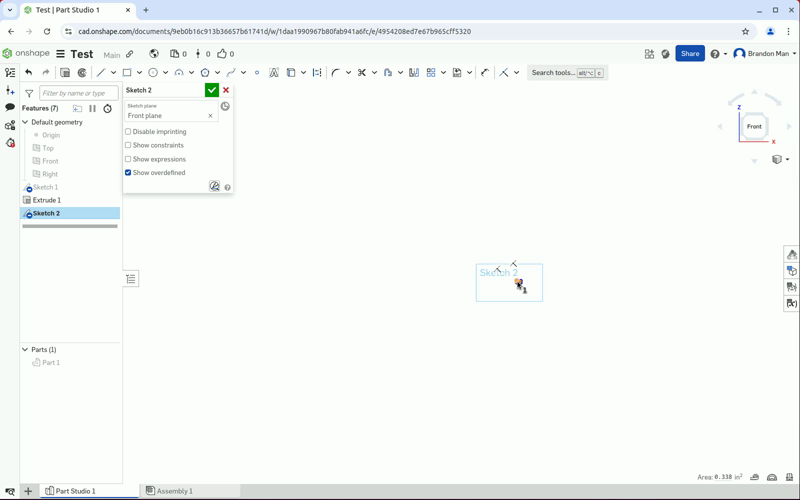
mouse_move(73, 352)
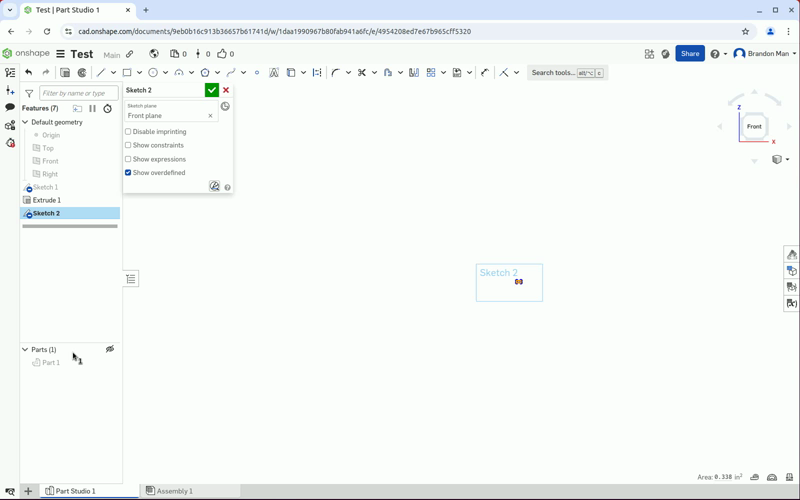
key(shift+y)
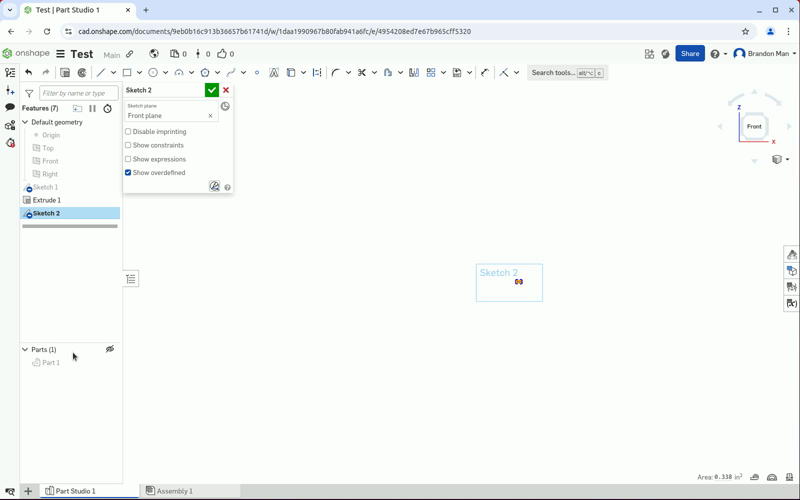
key(shift+e)
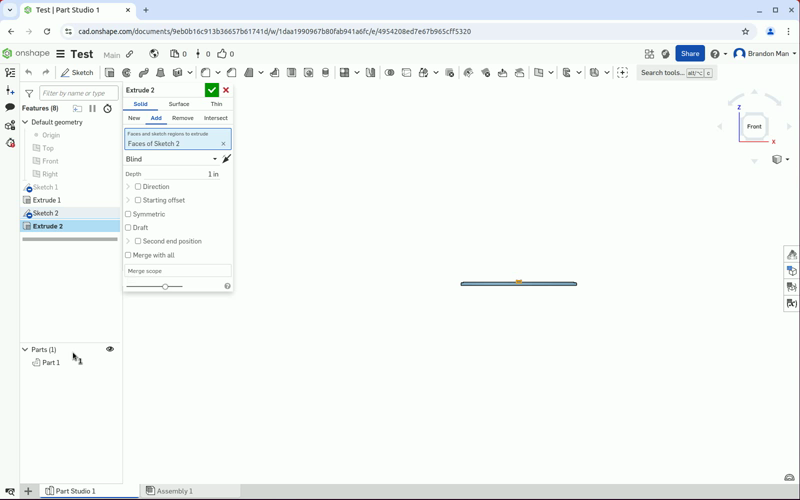
mouse_move(143, 106)
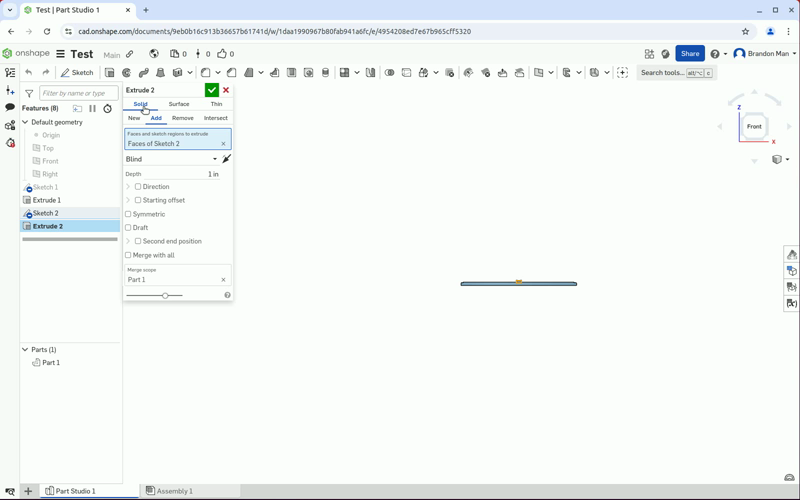
click(143, 106)
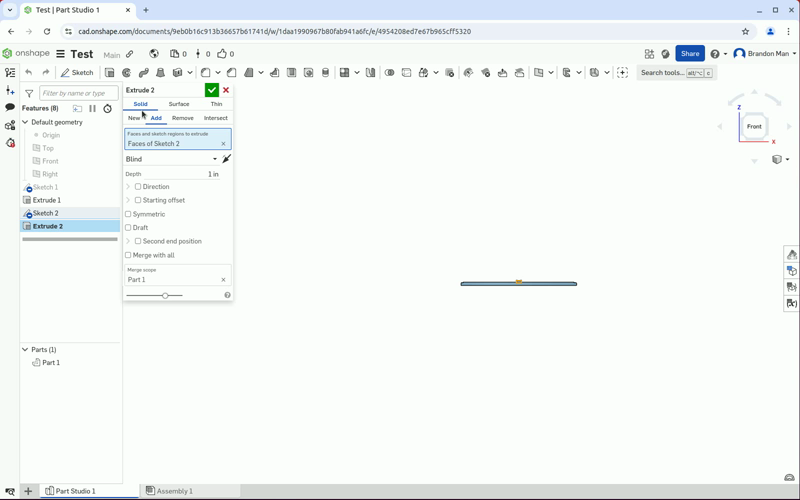
mouse_move(137, 120)
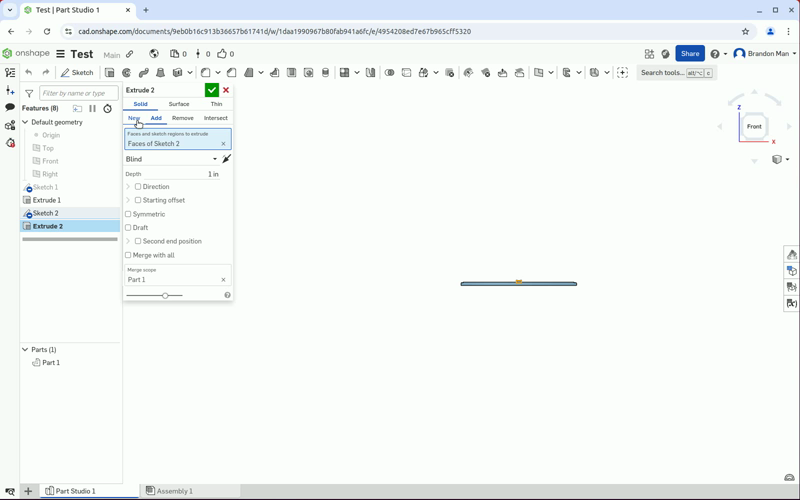
click(137, 120)
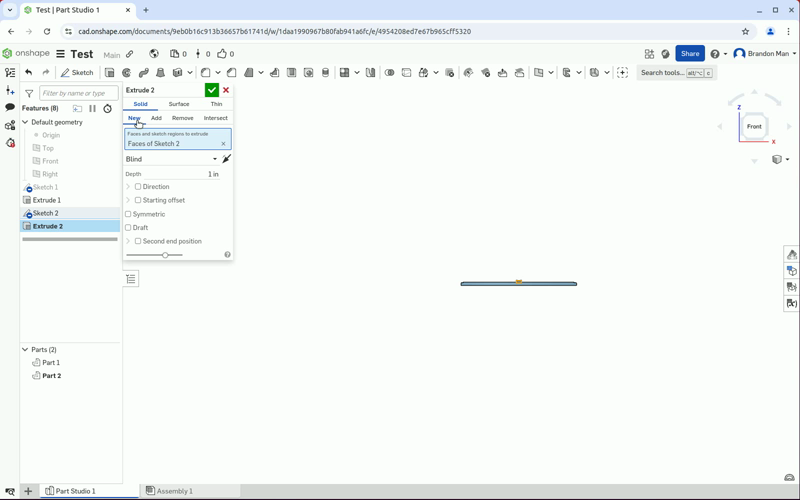
key(tab, 4)
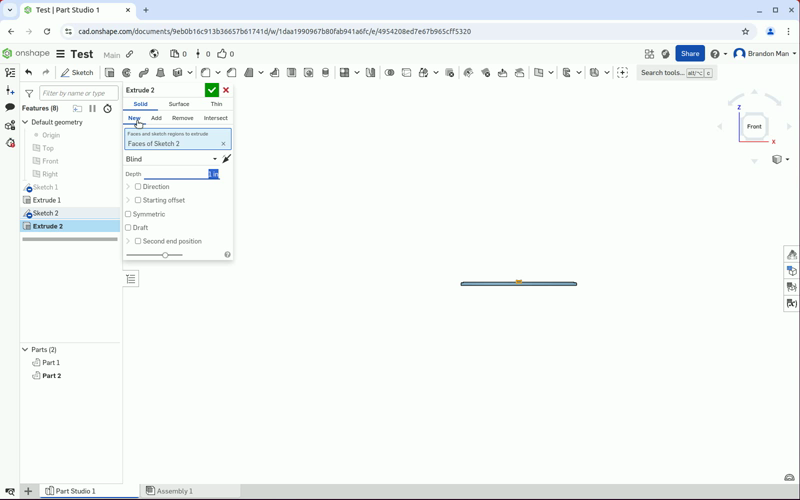
text(0.481)
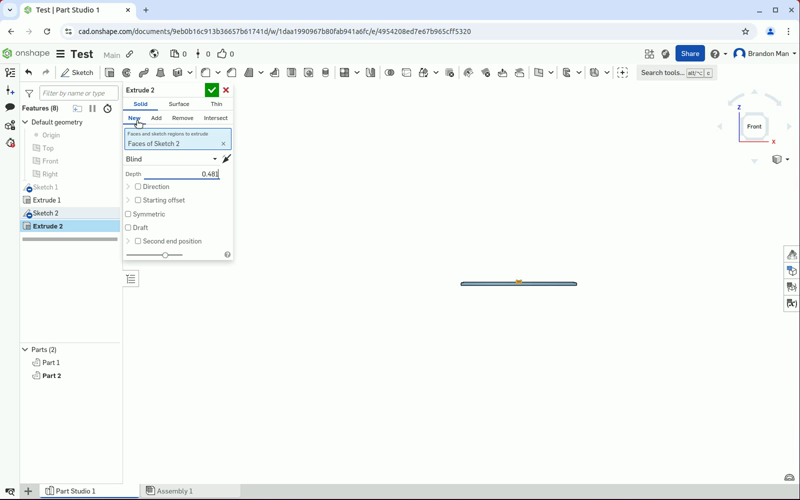
key(enter)
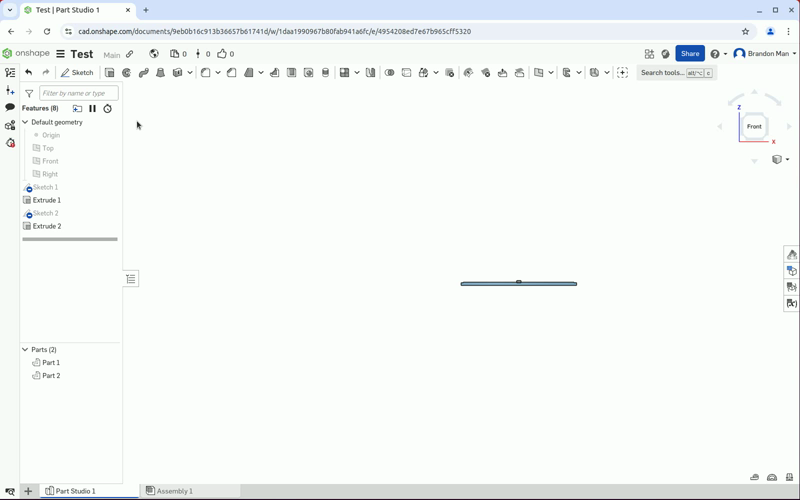
key(shift+h)
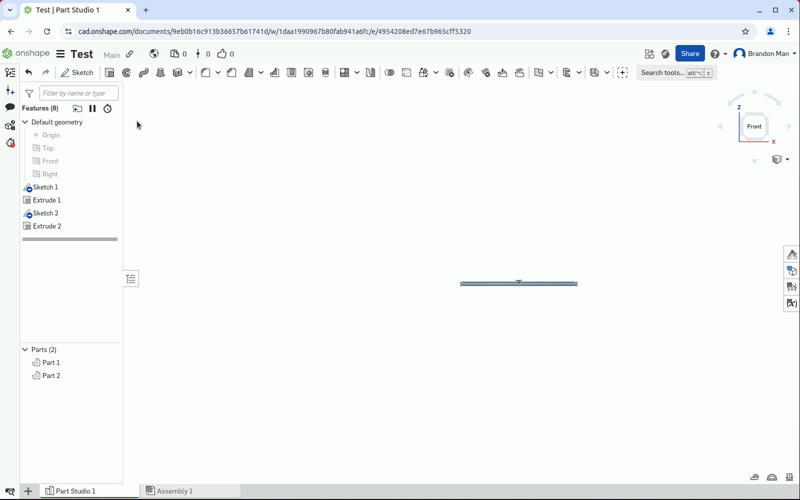
key(shift+h)
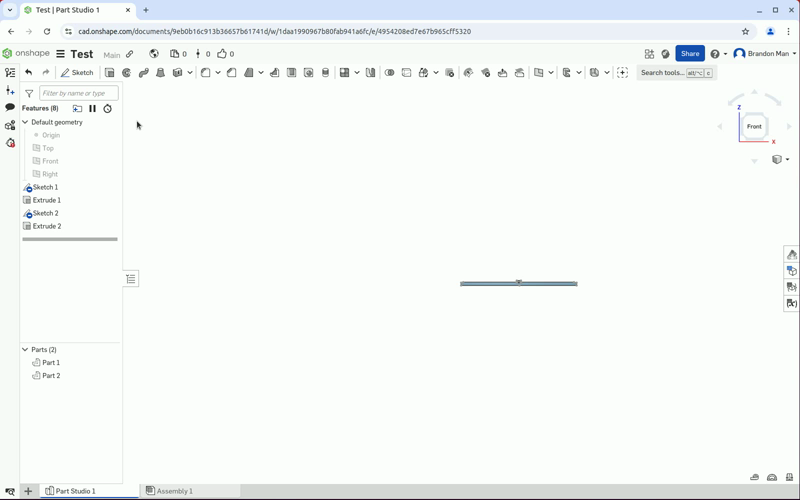
key(shift+7)
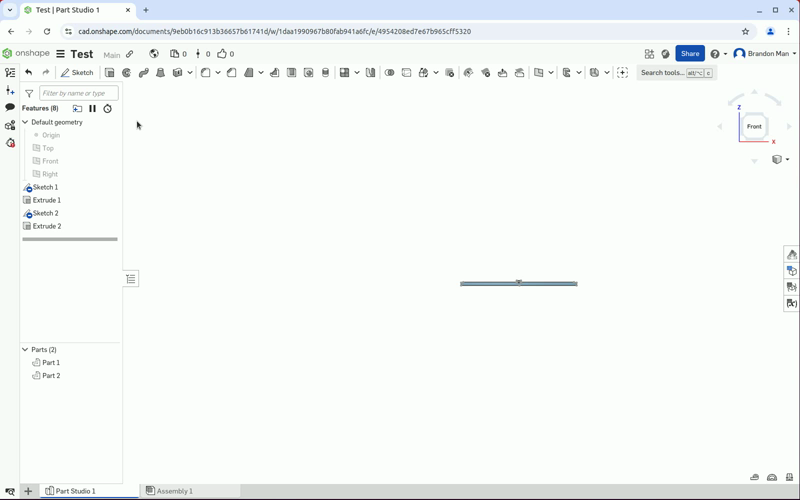
key(left, 2)
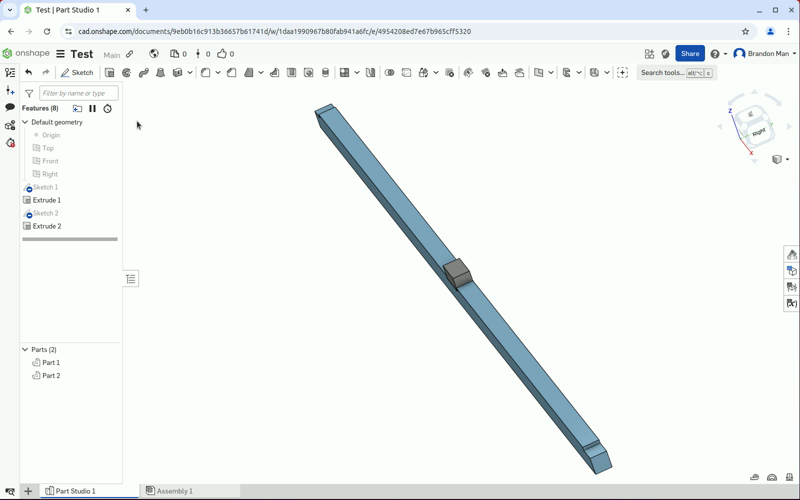
key(down, 2)
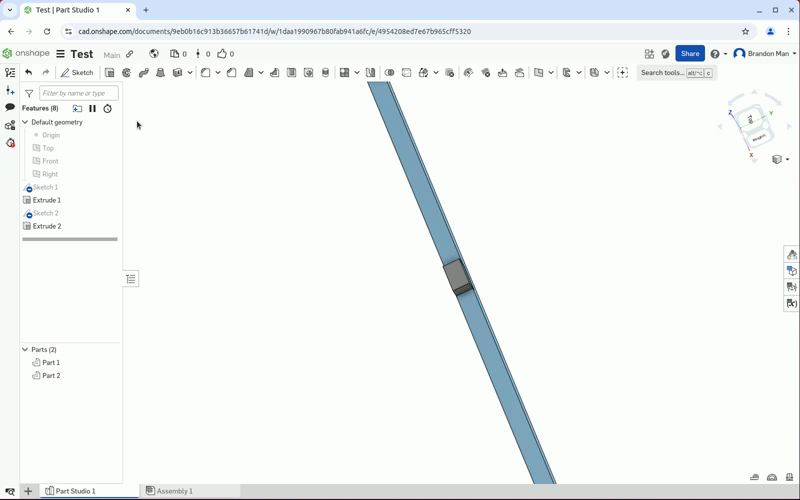
key(up, 2)
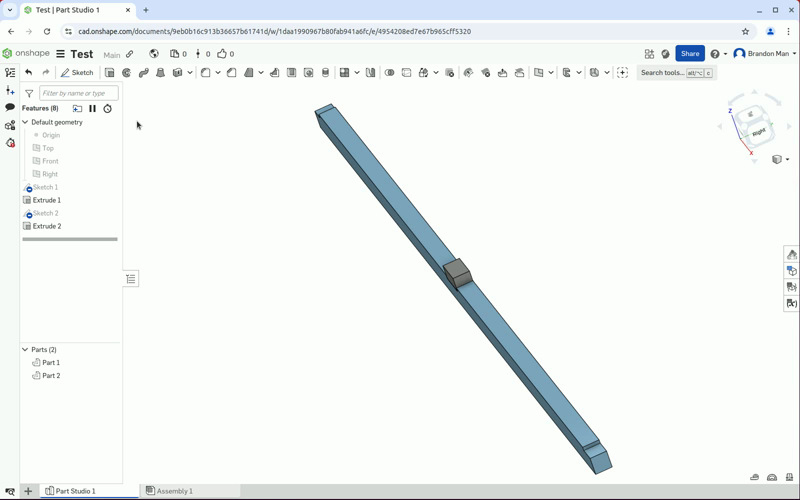
key(right, 2)
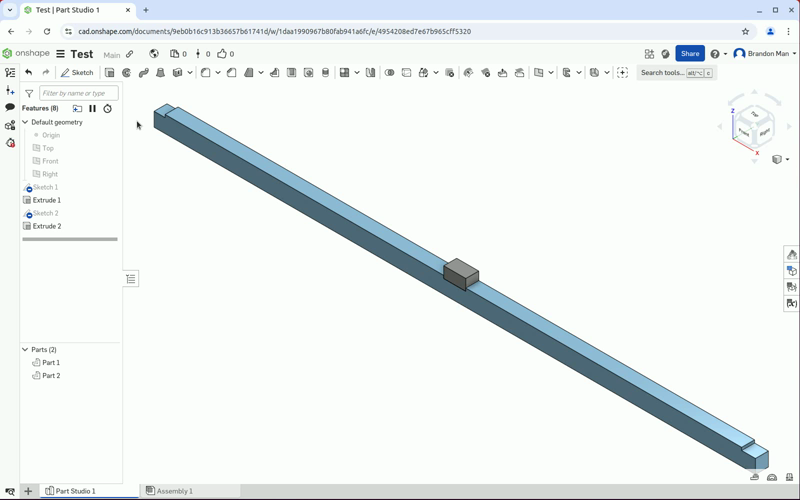
mouse_move(73, 189)
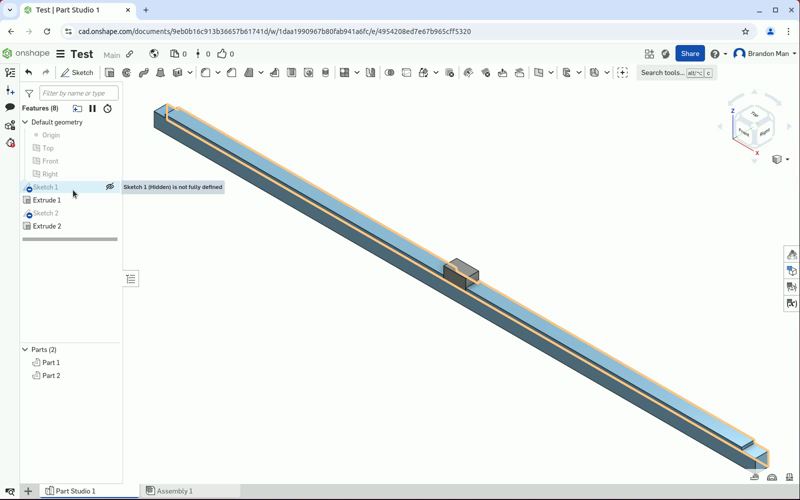
click(73, 189)